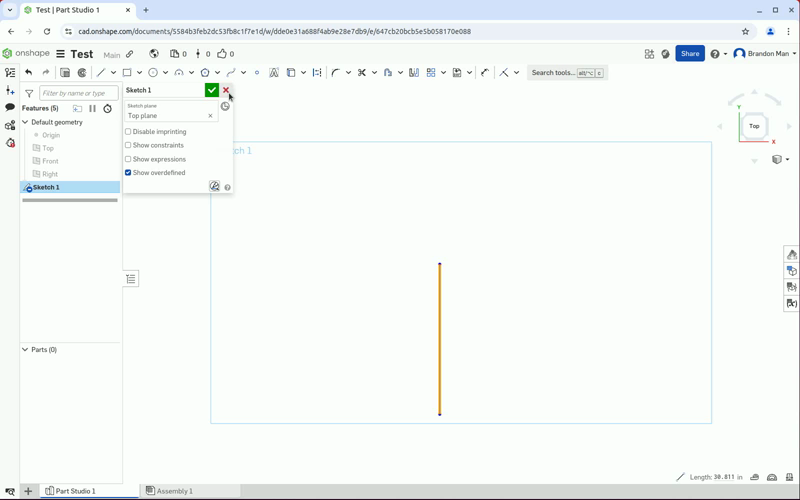
key(shift+h)
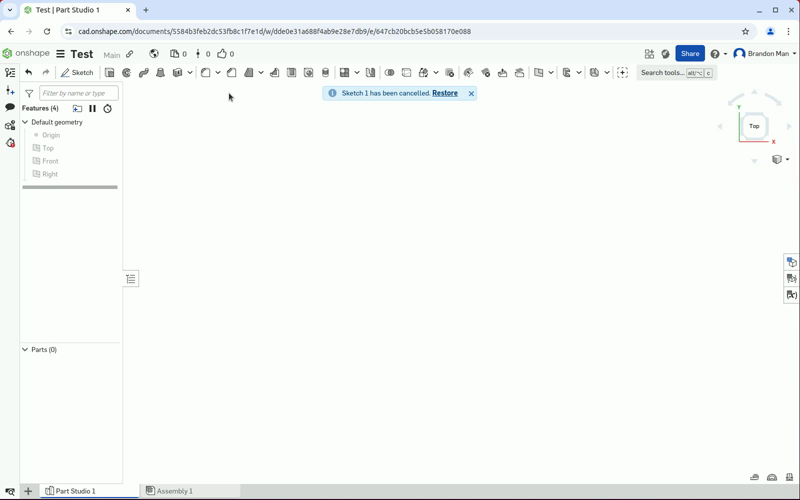
mouse_move(73, 352)
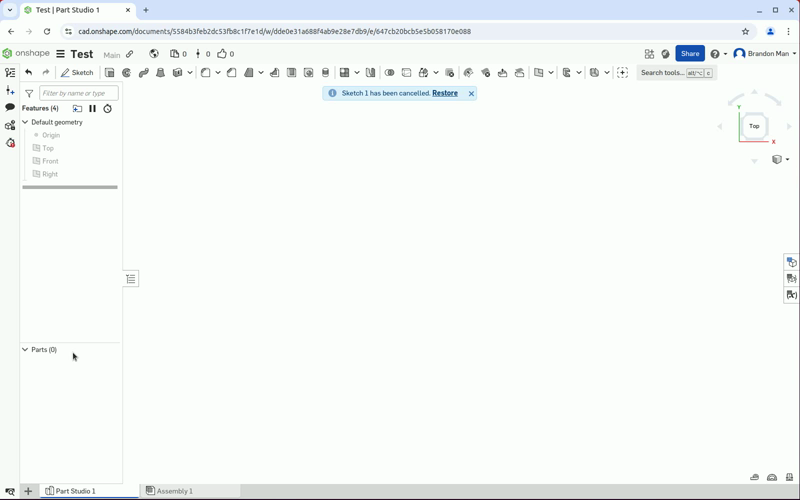
key(y)
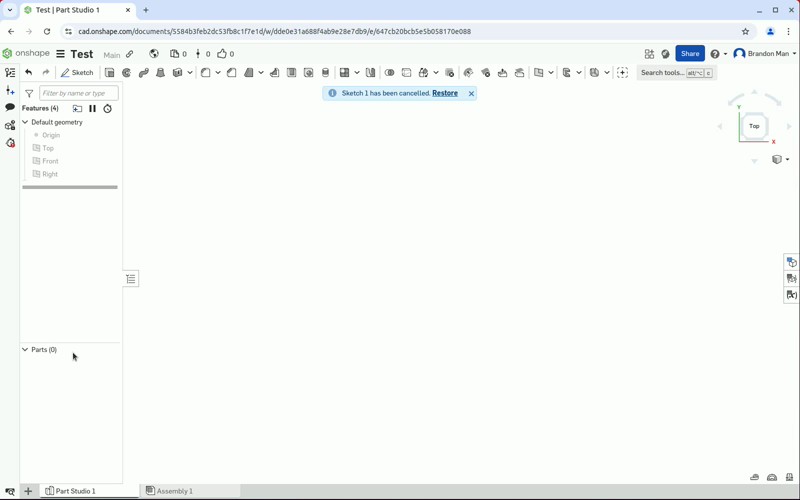
key(shift+p)
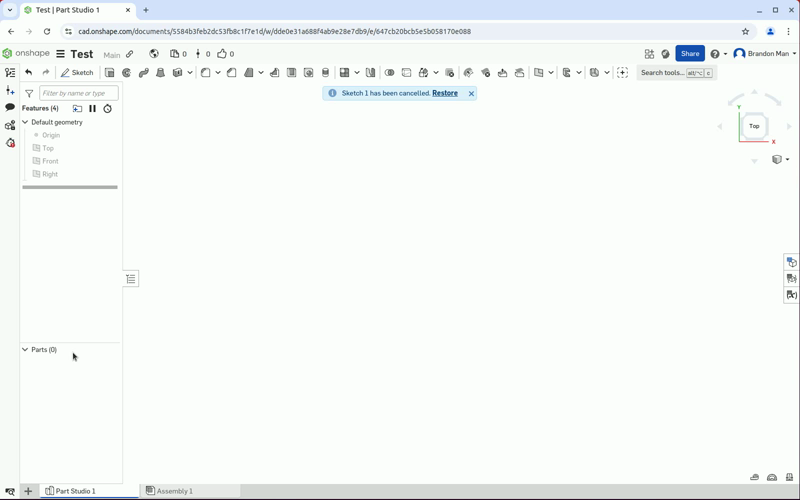
key(space)
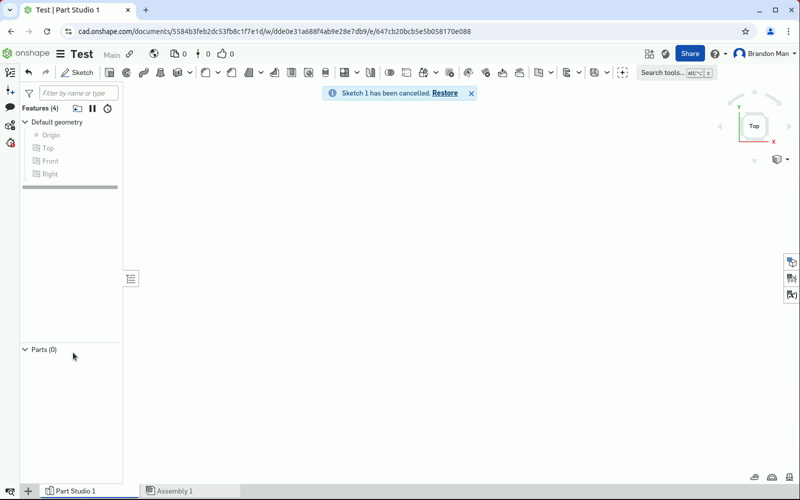
key_down(shift)
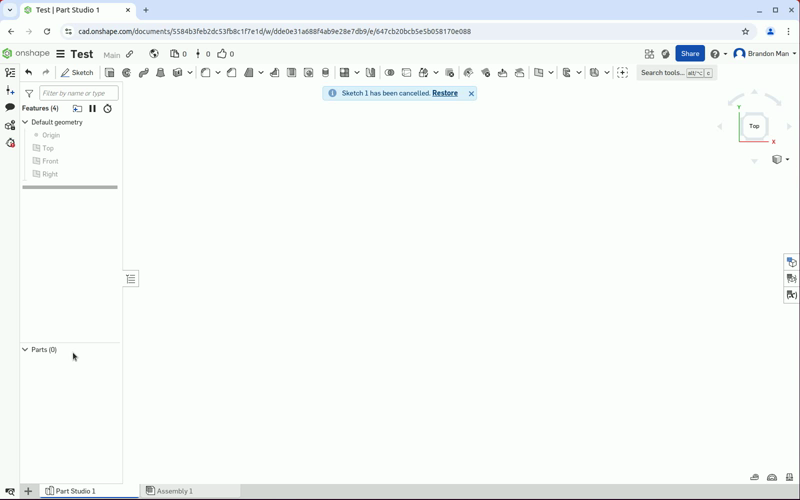
key(up)
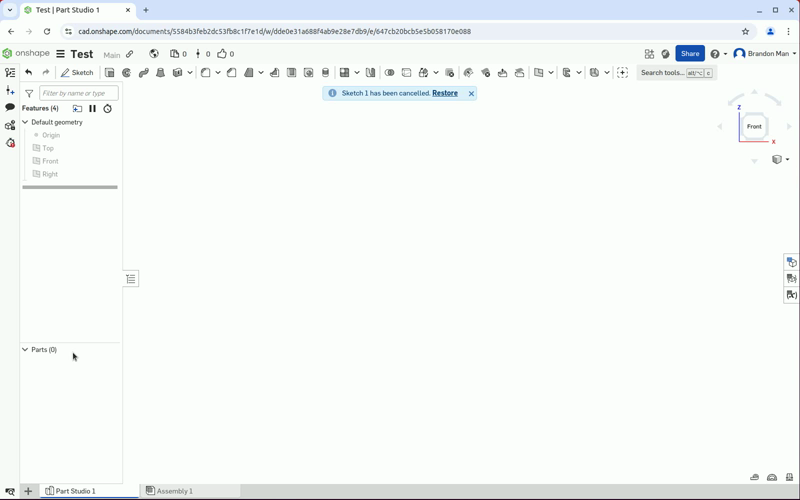
key_up(shift)
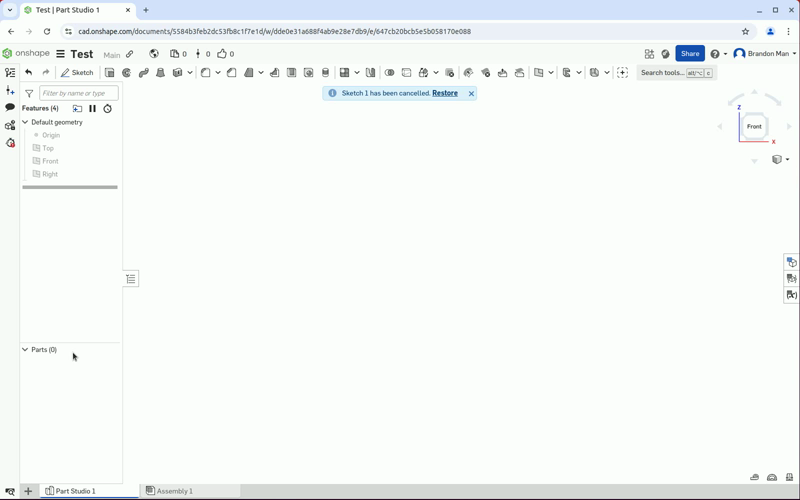
mouse_move(73, 352)
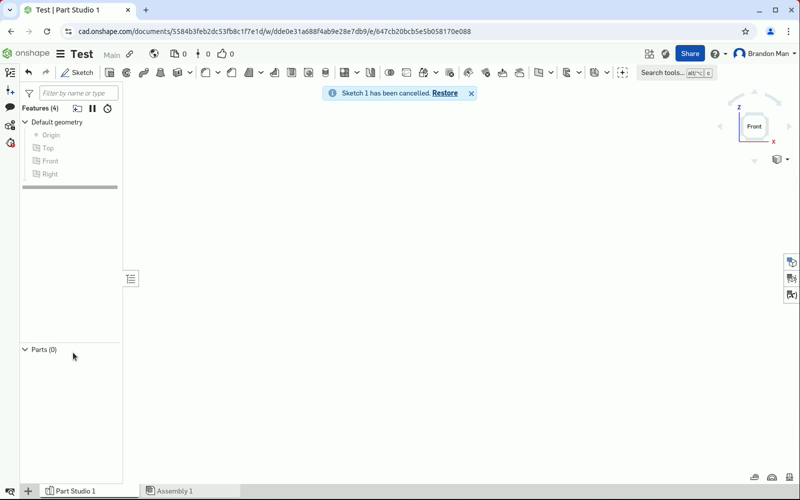
key(shift+y)
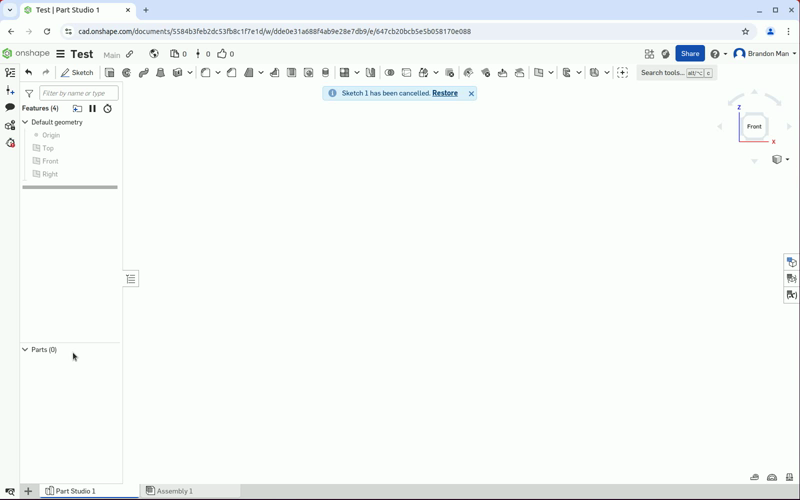
key(shift+s)
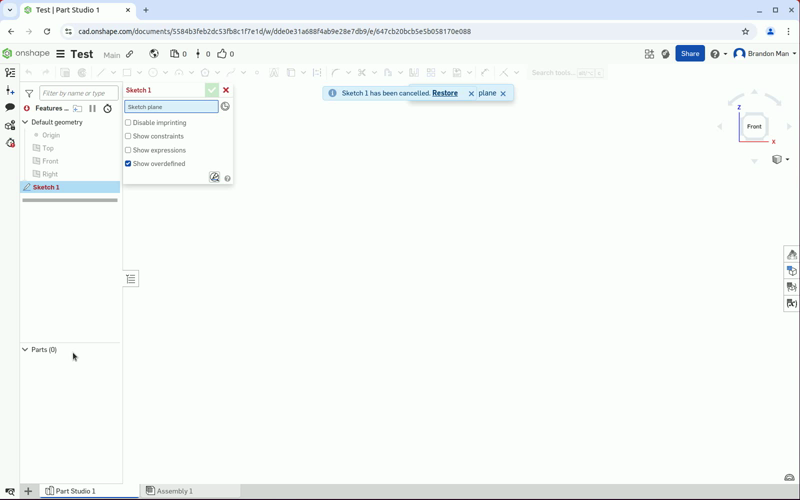
mouse_move(73, 163)
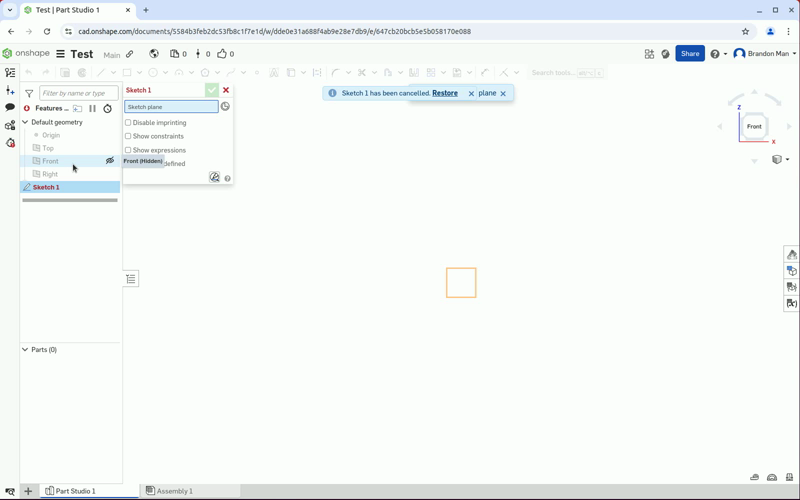
click(73, 163)
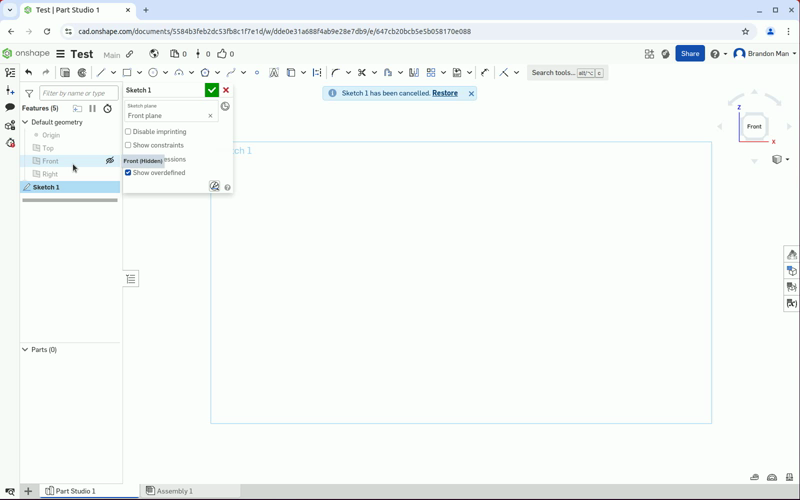
mouse_move(73, 352)
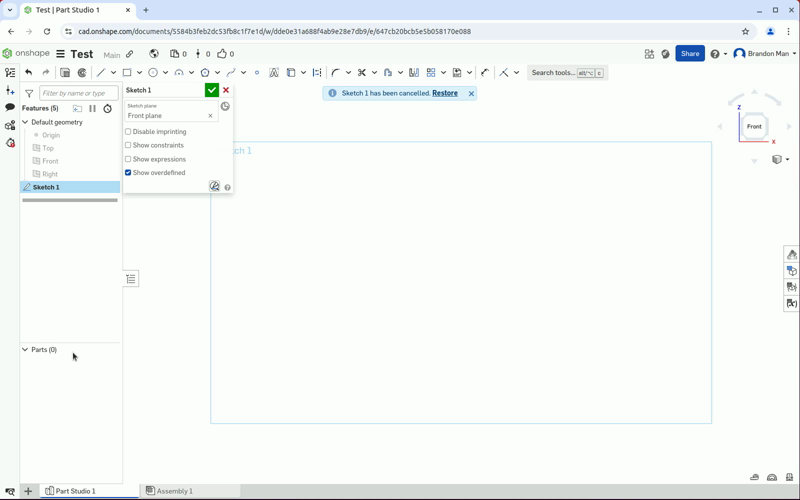
key(y)
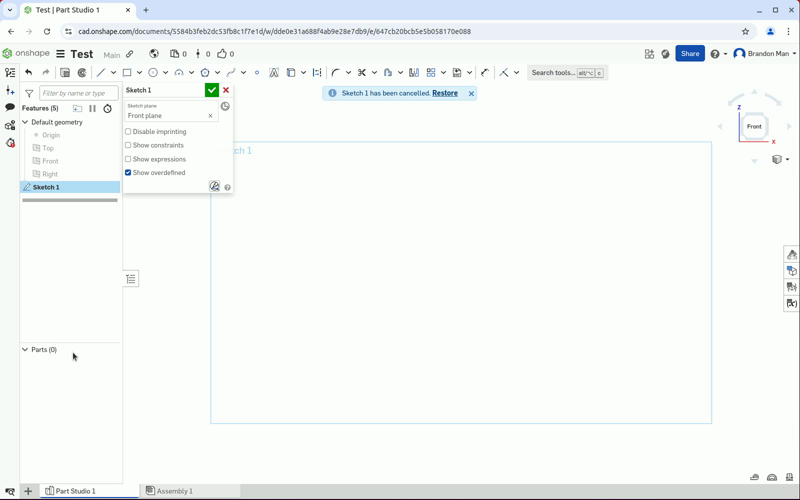
key(l)
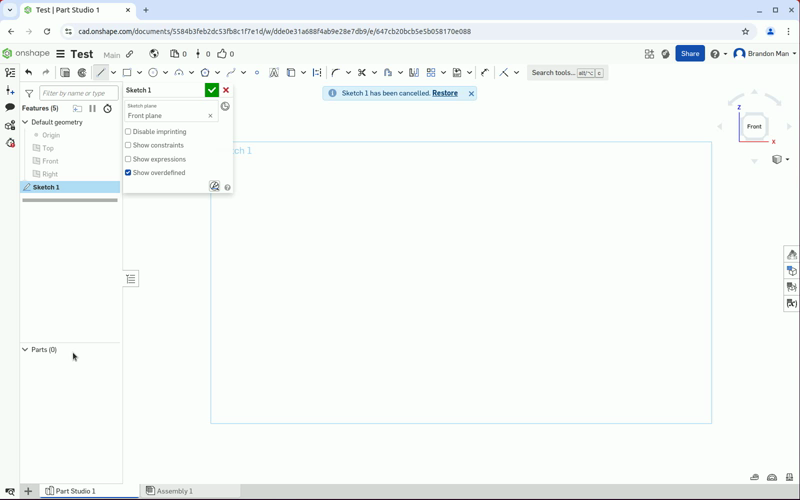
key_down(shift)
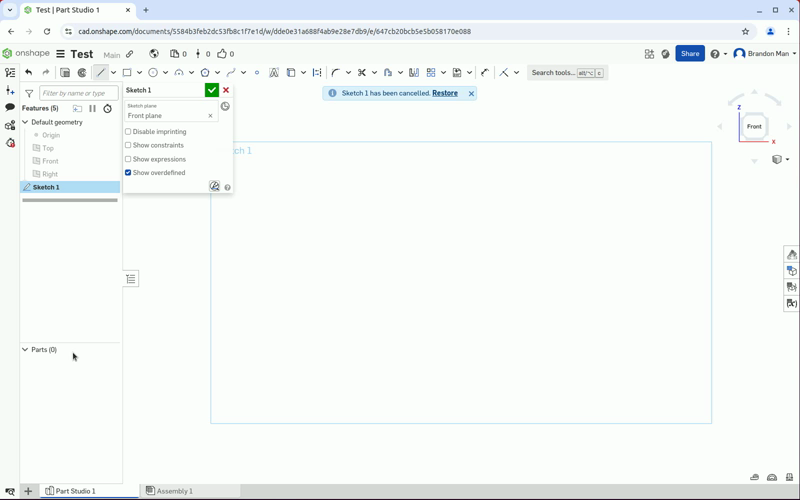
mouse_move(460, 282)
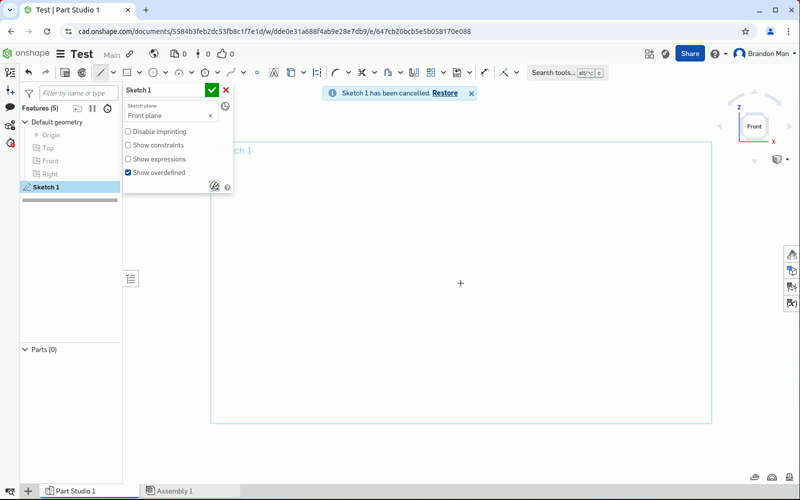
click(460, 282)
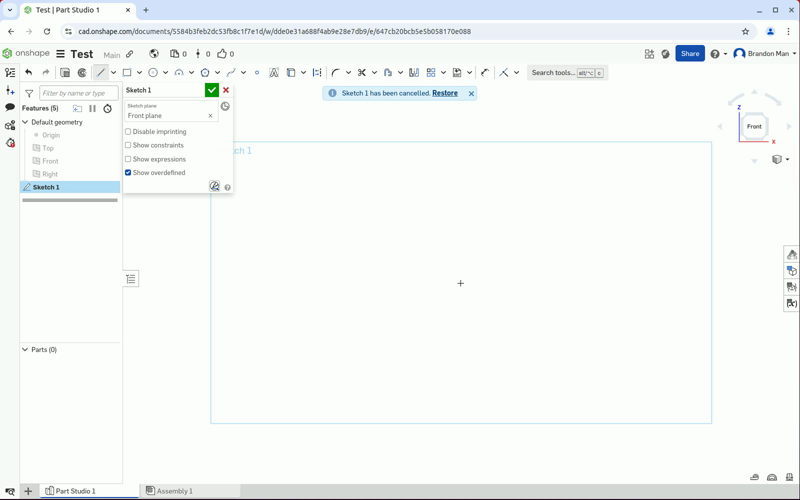
key_up(shift)
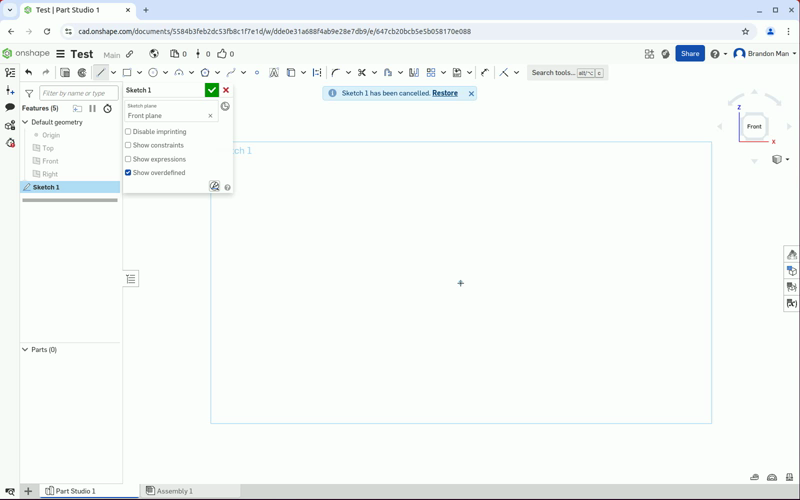
key_down(shift)
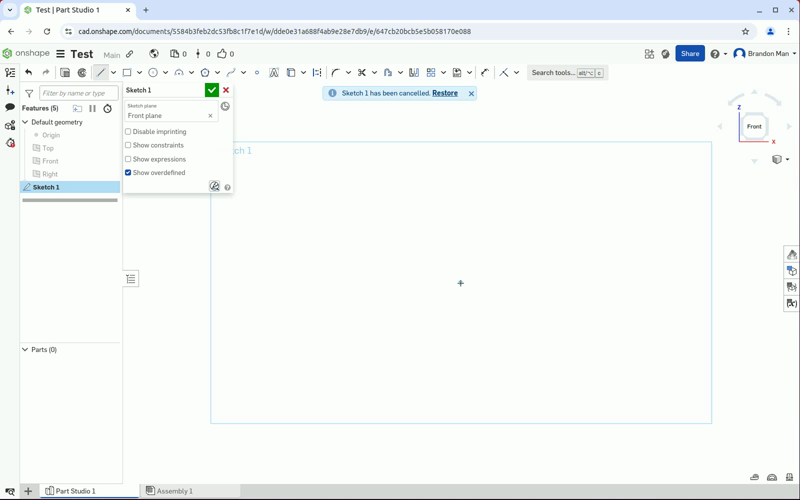
mouse_move(490, 282)
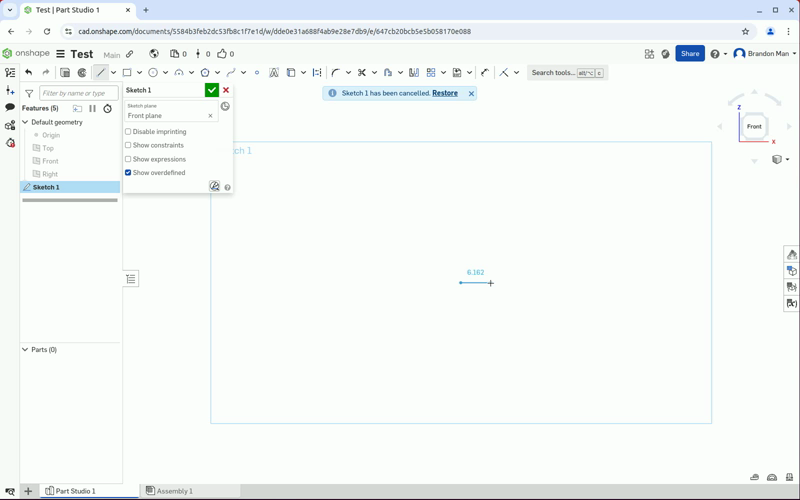
mouse_move(498, 282)
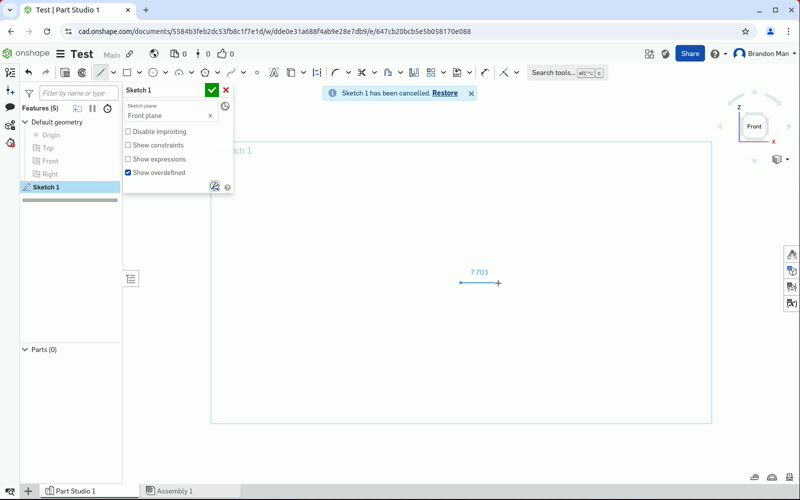
click(498, 282)
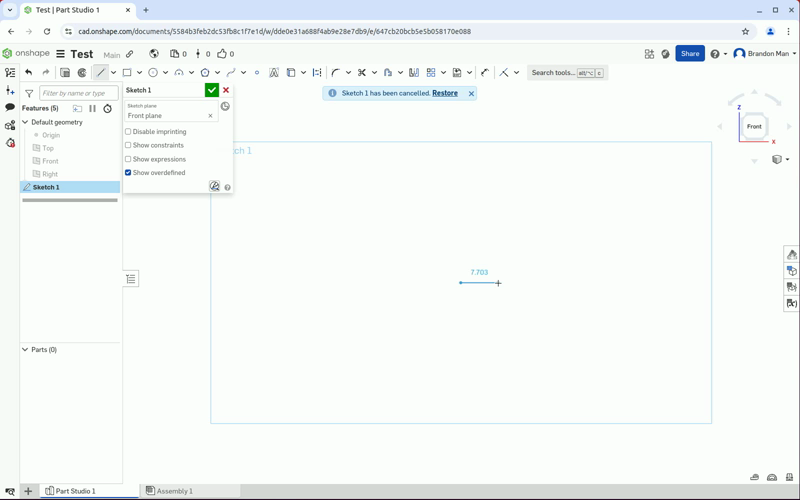
key_up(shift)
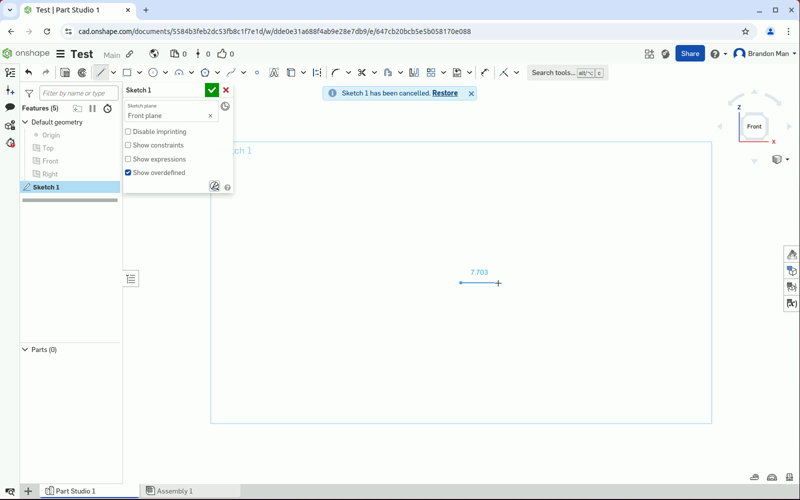
key_down(shift)
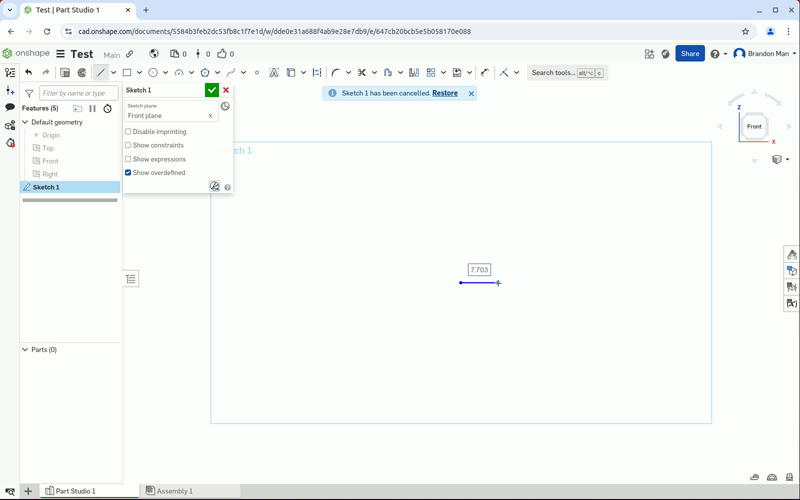
mouse_move(528, 282)
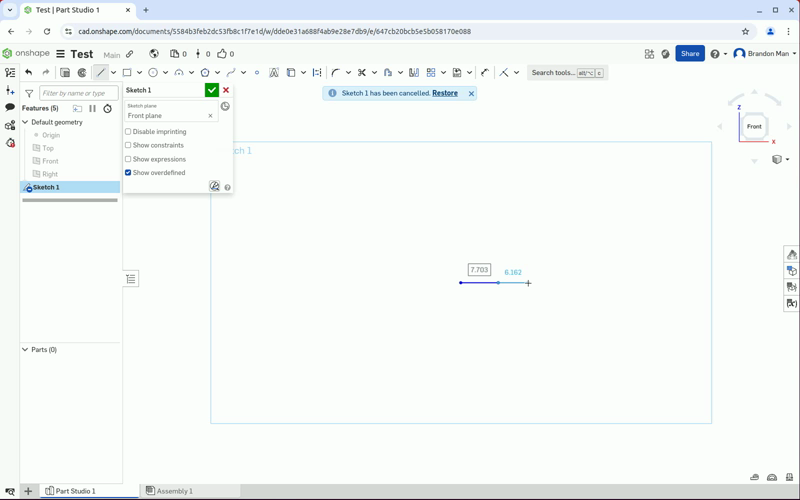
mouse_move(498, 275)
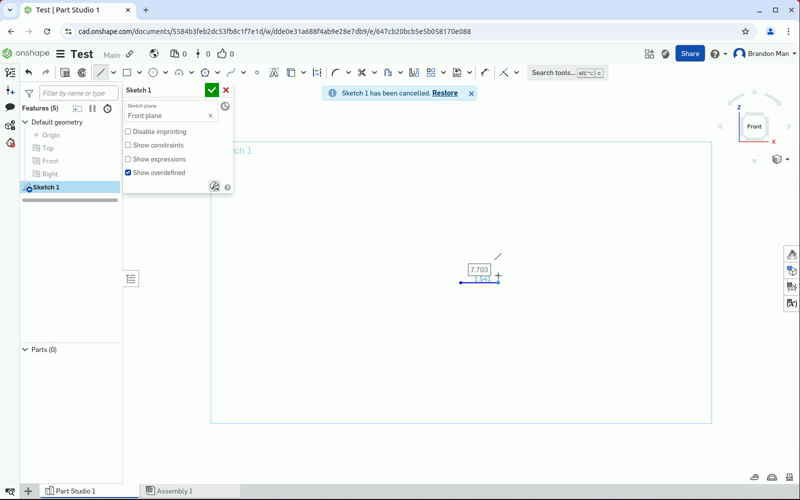
click(498, 275)
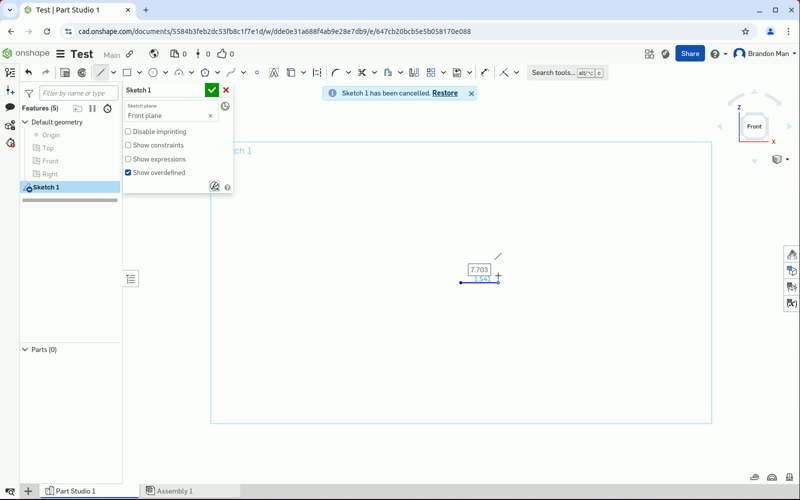
key_up(shift)
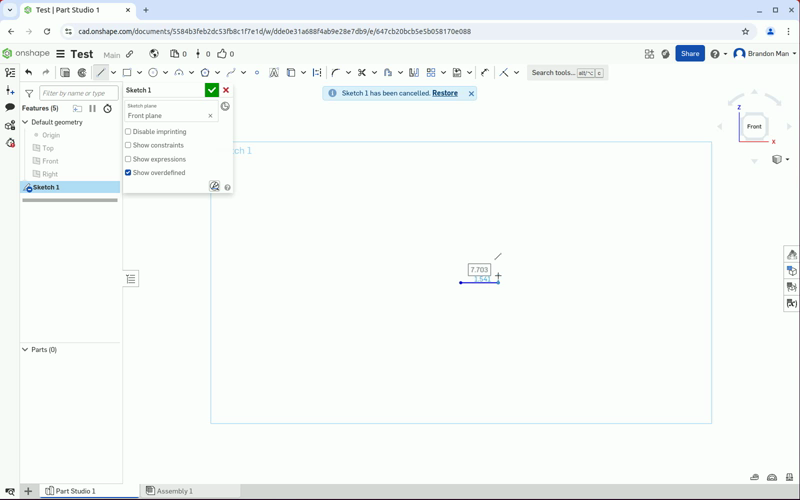
key(esc)
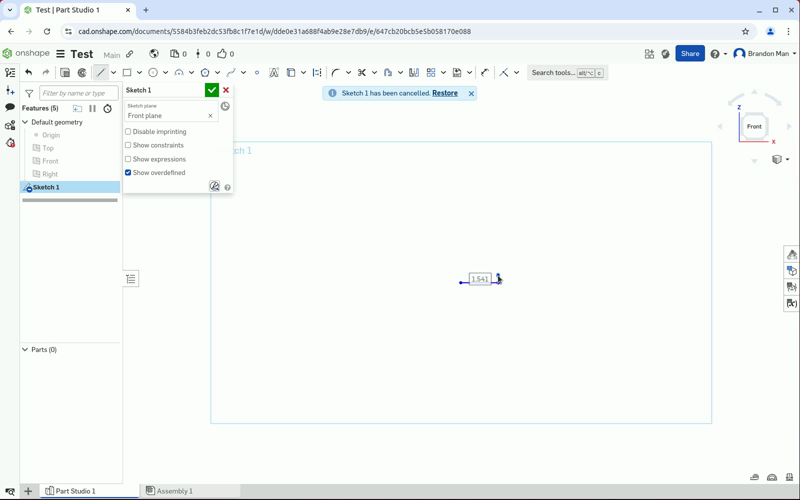
key(a)
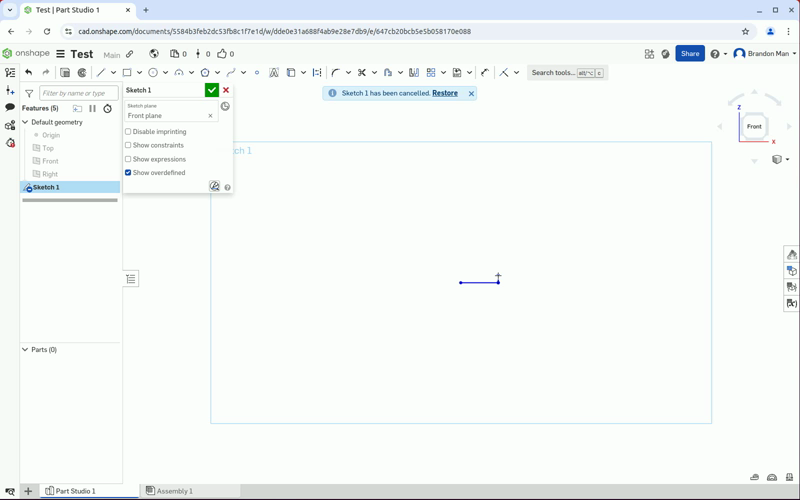
mouse_move(498, 275)
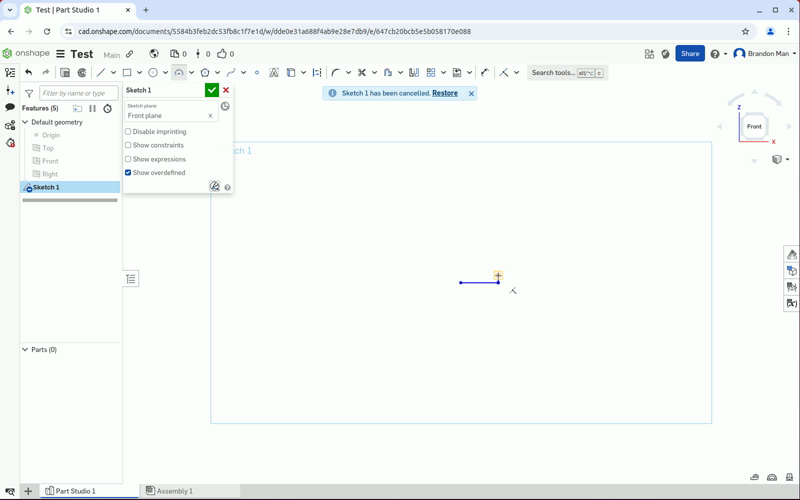
click(498, 275)
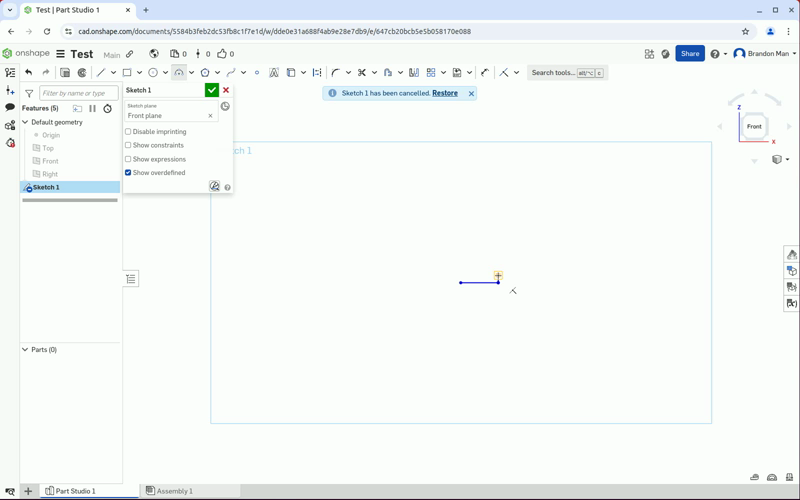
key_down(shift)
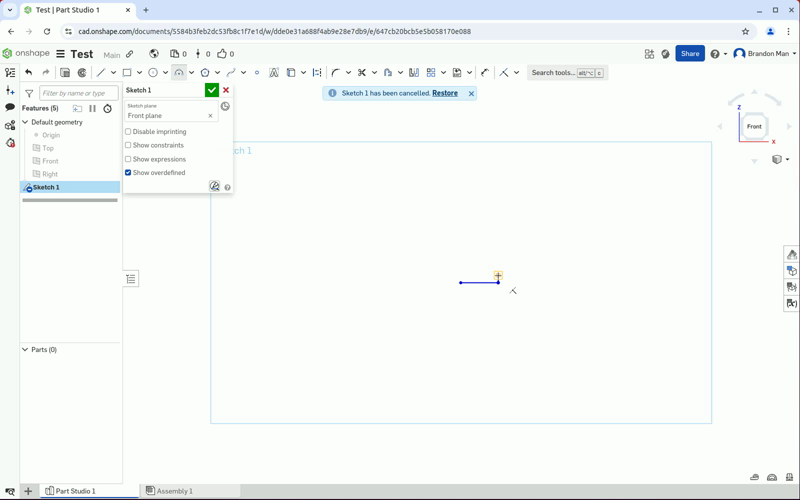
mouse_move(474, 251)
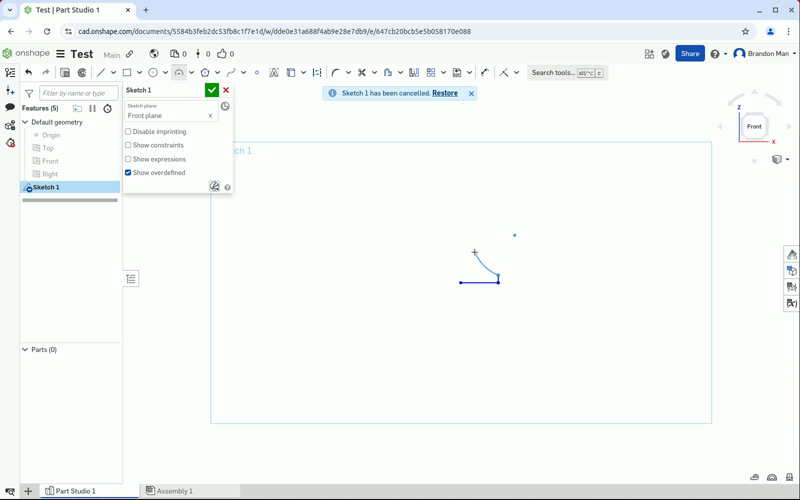
click(474, 251)
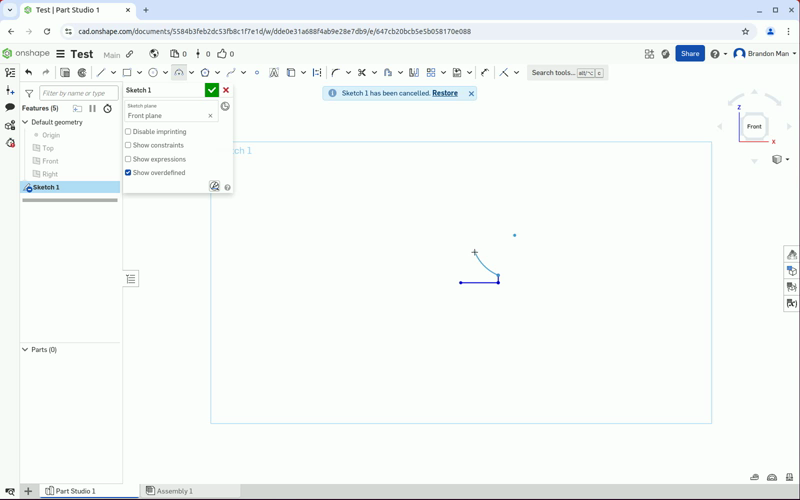
mouse_move(481, 268)
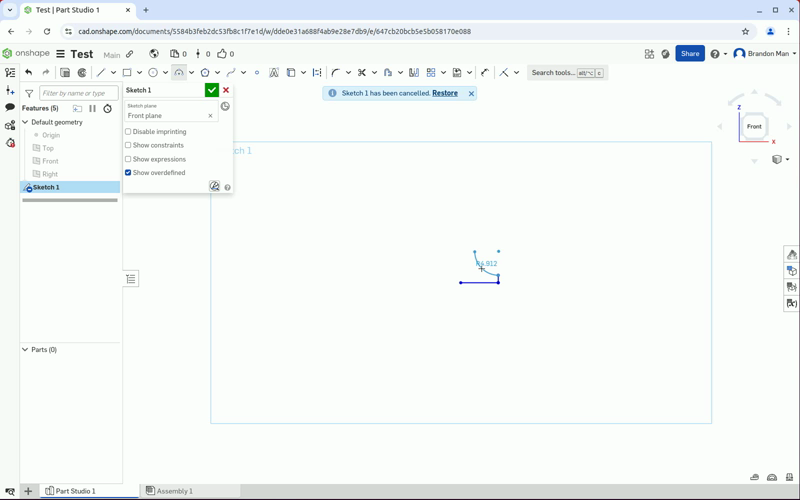
click(481, 268)
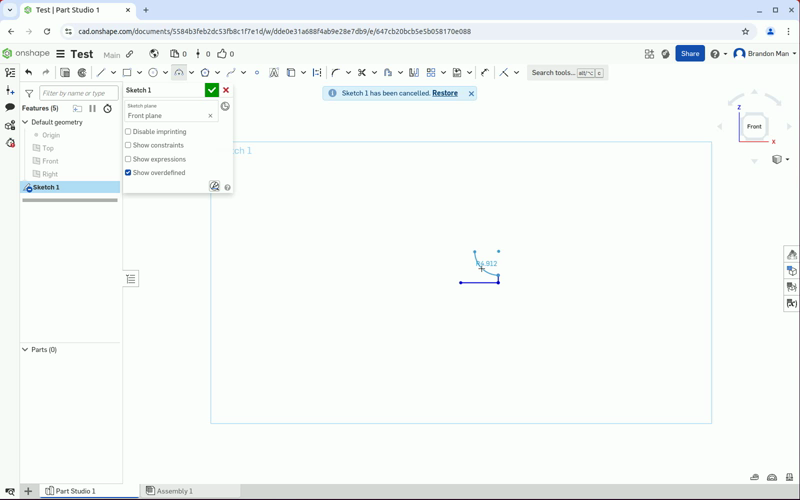
key_up(shift)
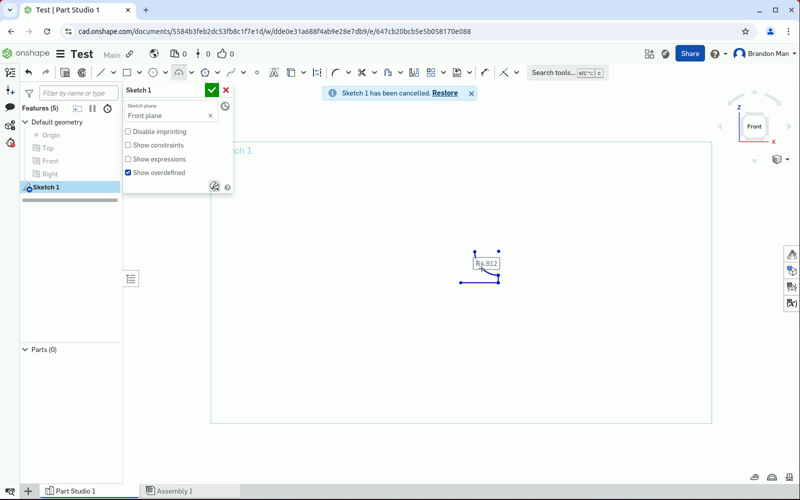
key(esc)
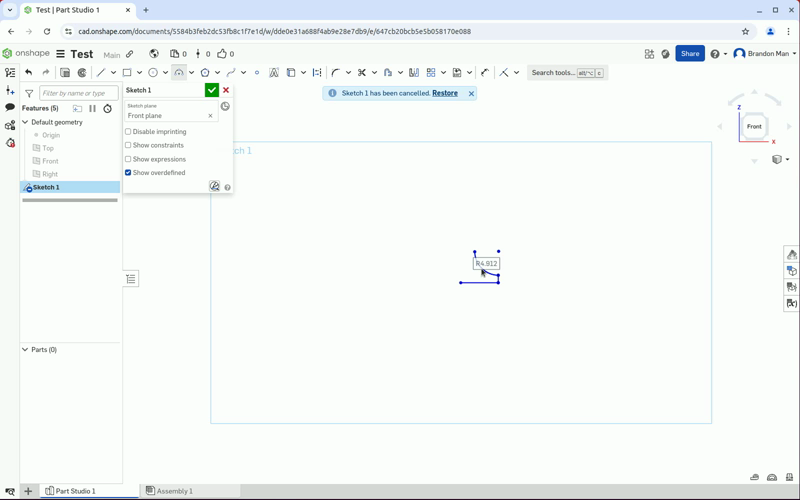
key(l)
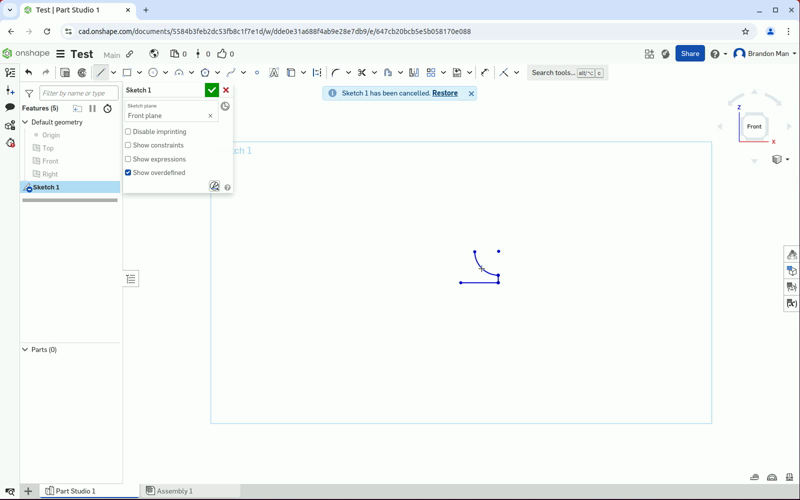
mouse_move(474, 251)
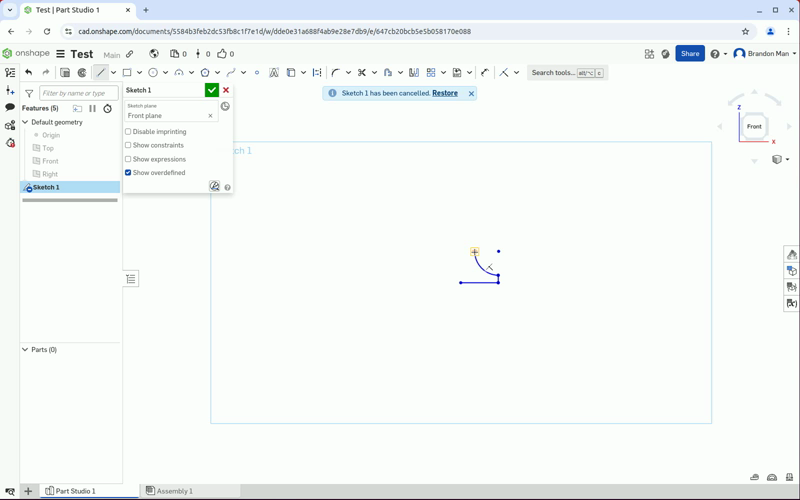
click(474, 251)
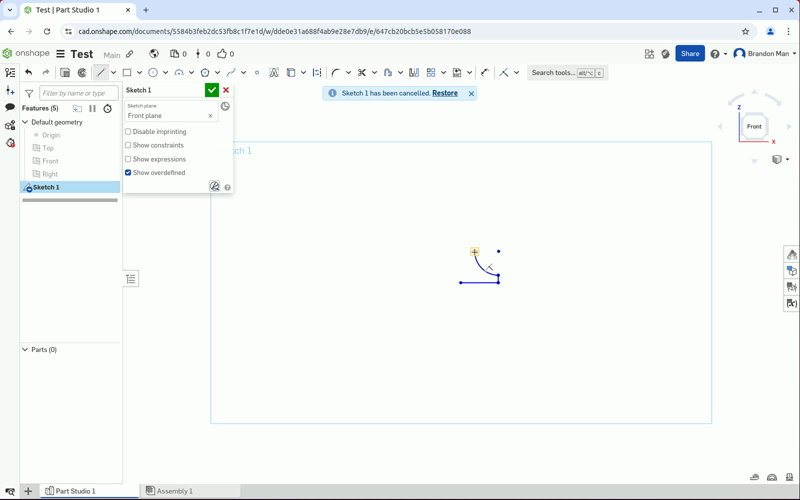
key_down(shift)
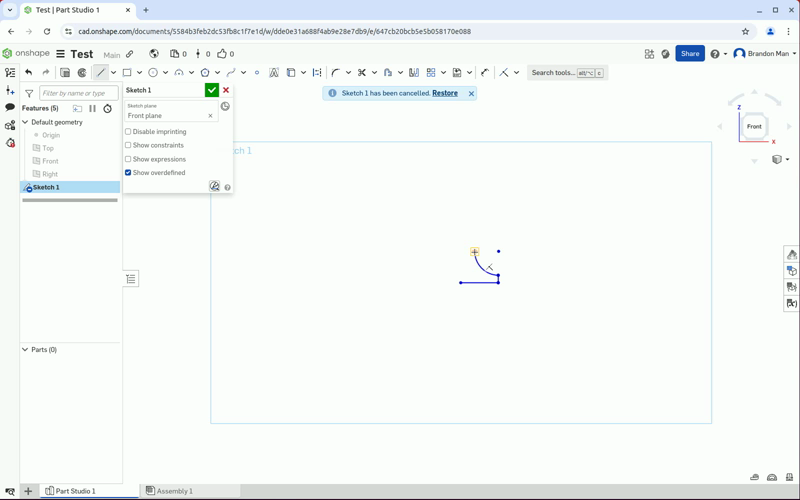
mouse_move(504, 251)
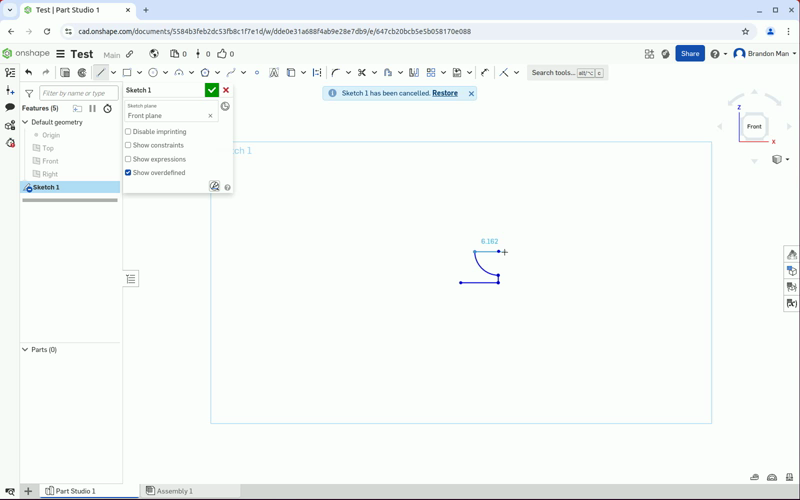
mouse_move(460, 251)
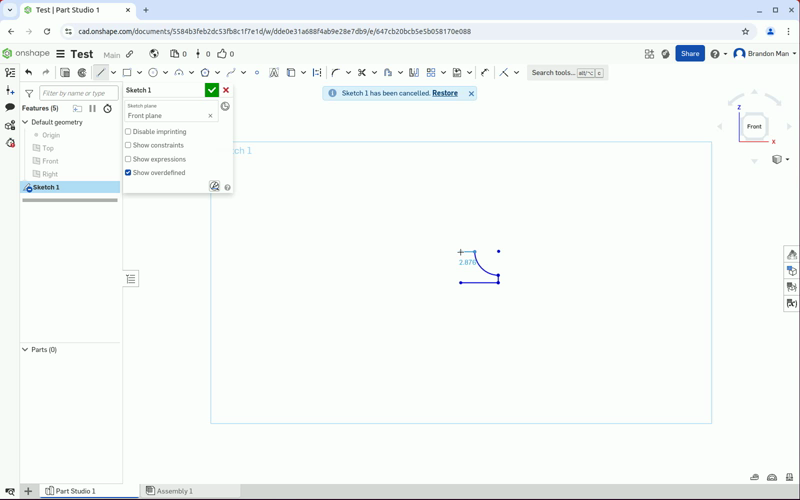
click(460, 251)
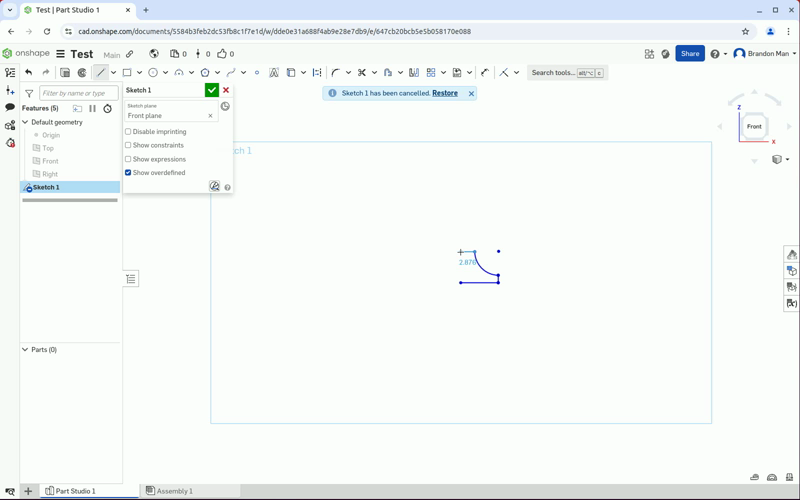
key_up(shift)
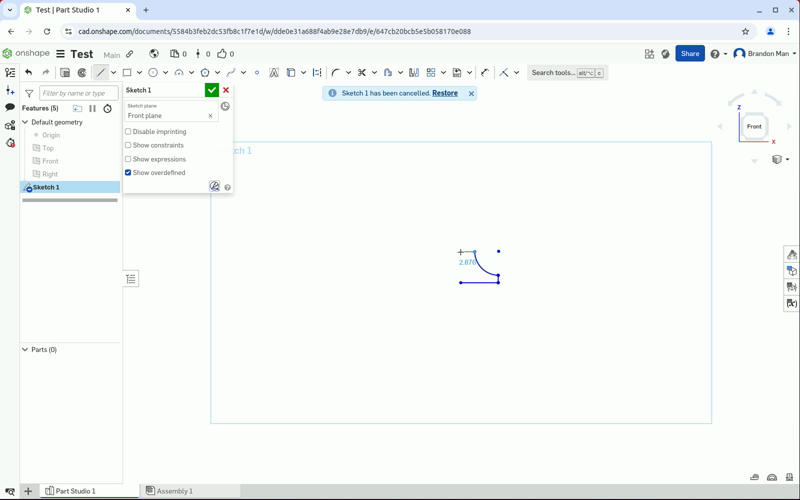
mouse_move(490, 251)
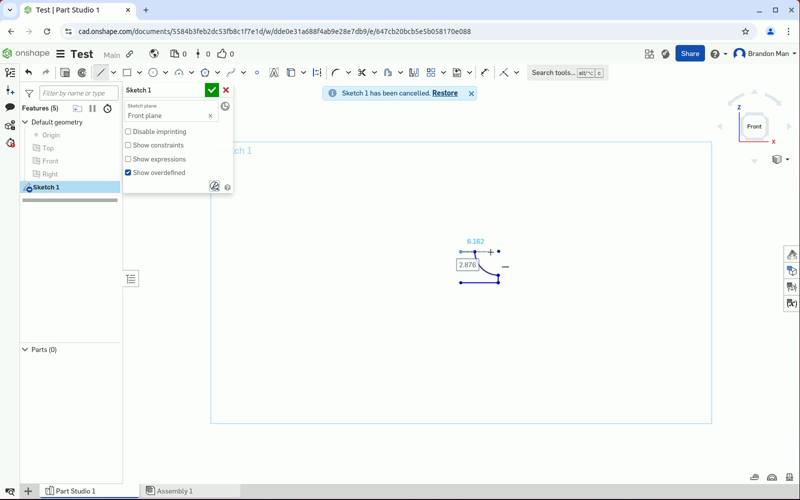
key_down(shift)
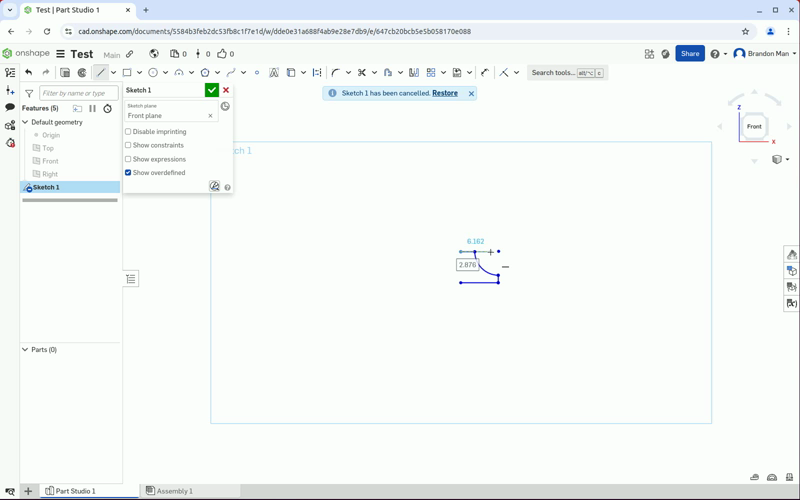
mouse_move(460, 282)
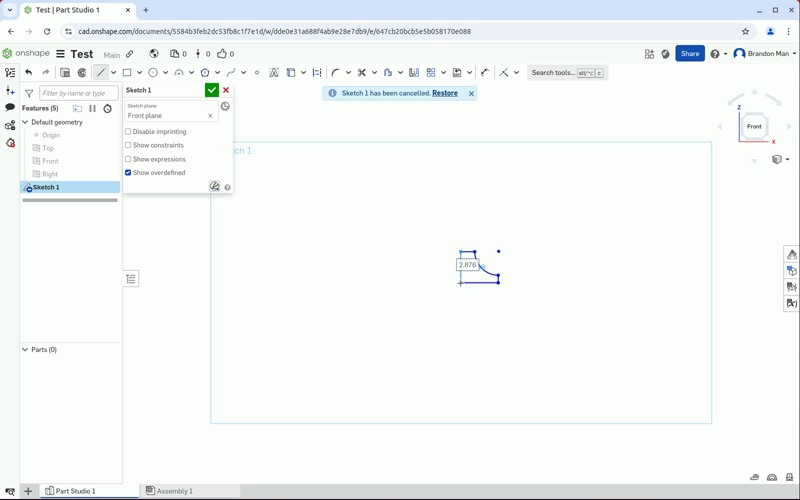
key_up(shift)
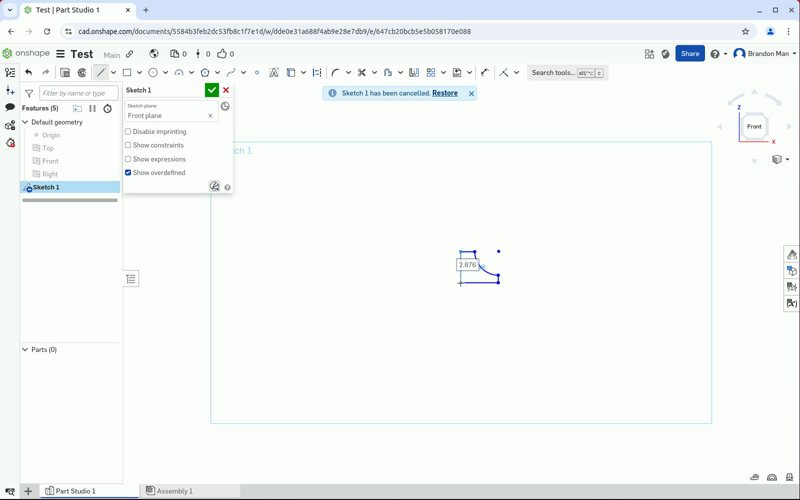
click(460, 282)
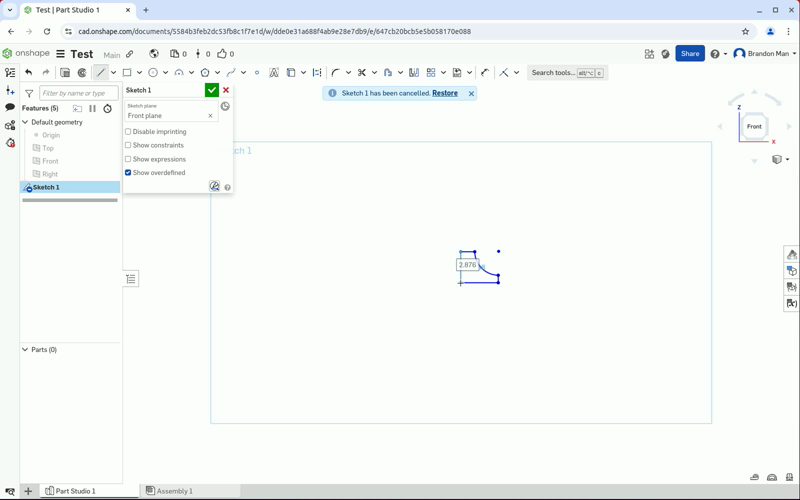
key(esc)
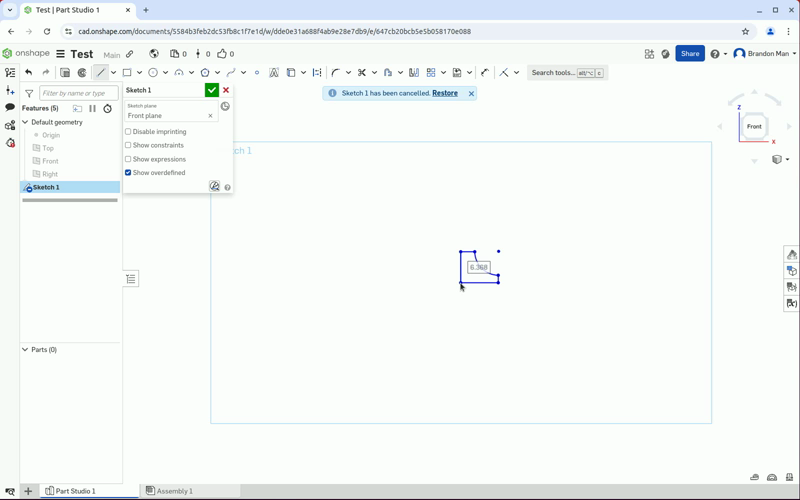
mouse_move(466, 281)
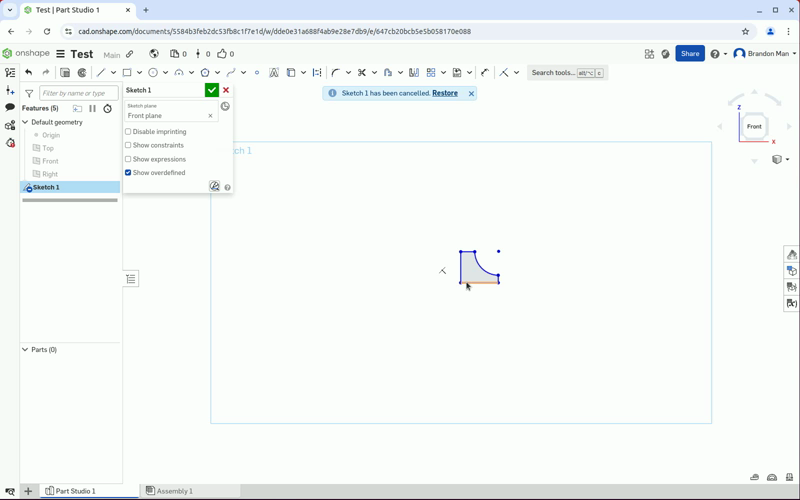
scroll(6)
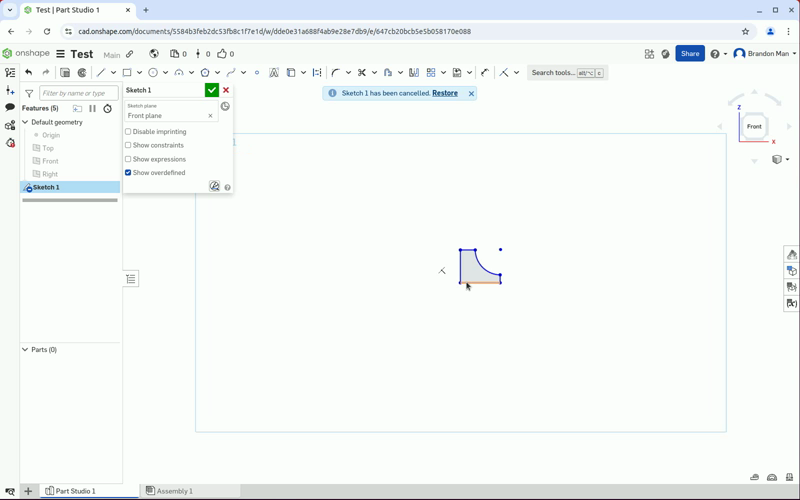
scroll(6)
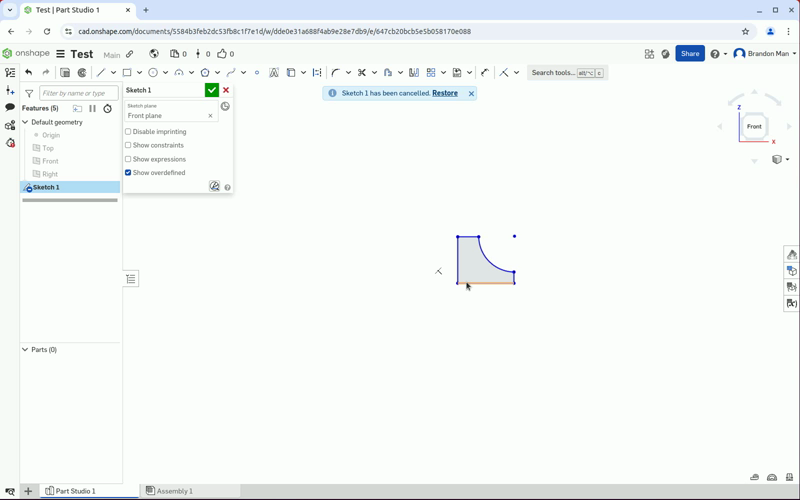
scroll(6)
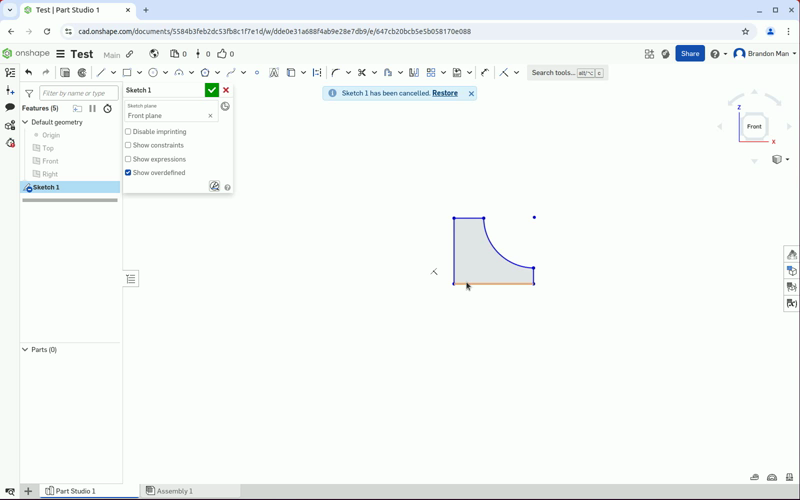
scroll(6)
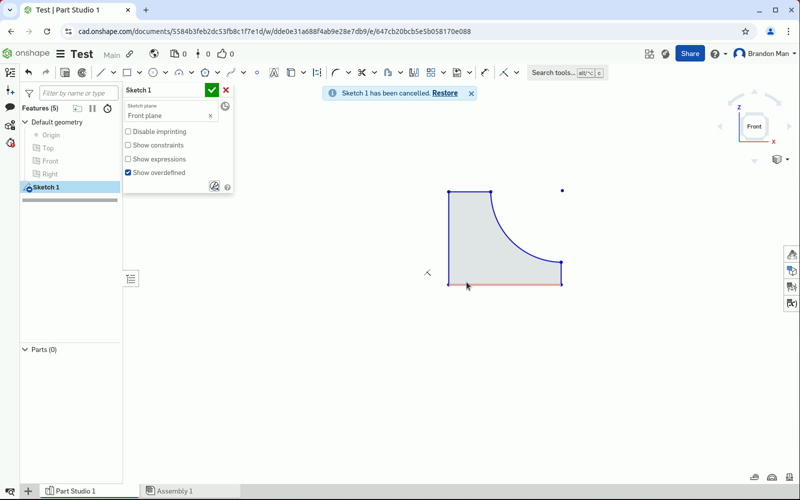
scroll(6)
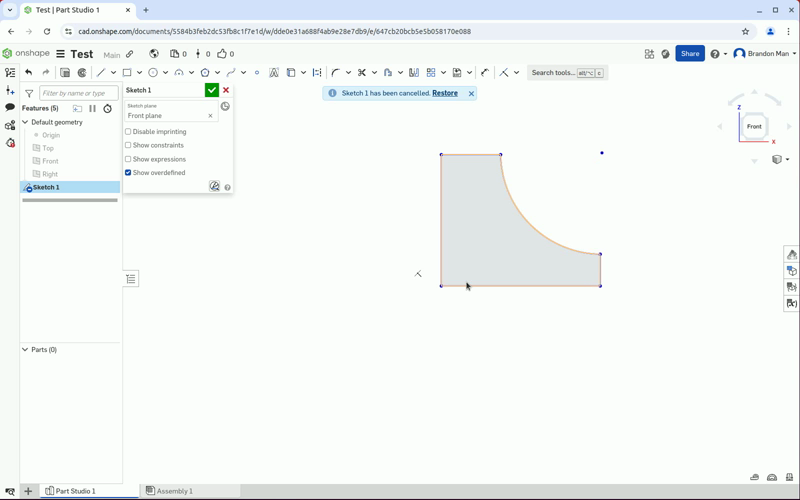
scroll(6)
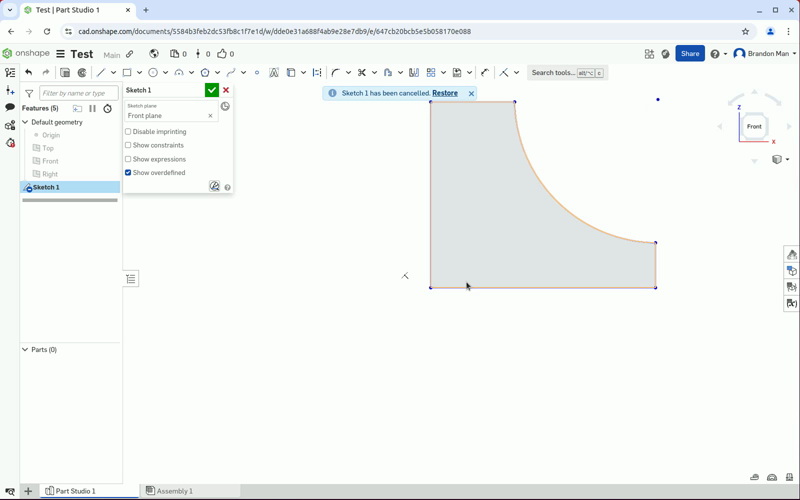
scroll(6)
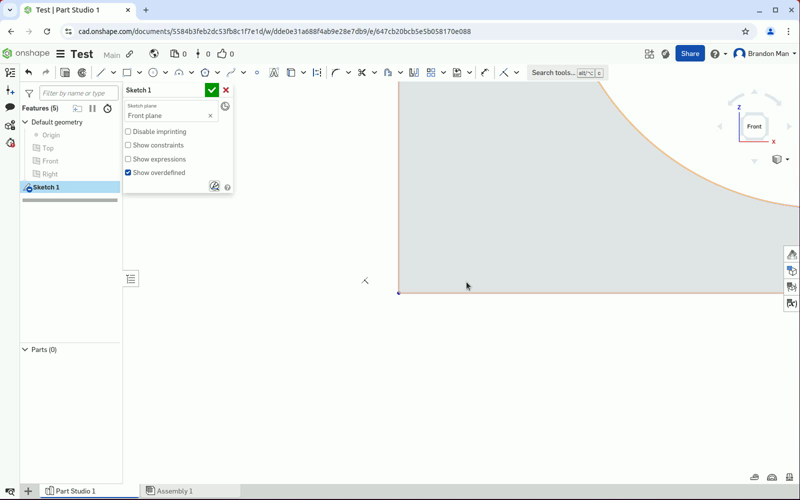
click(466, 281)
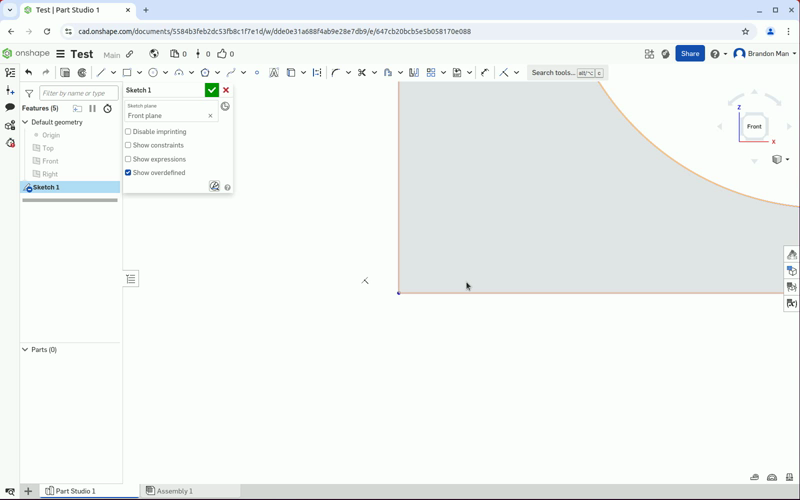
scroll(-6)
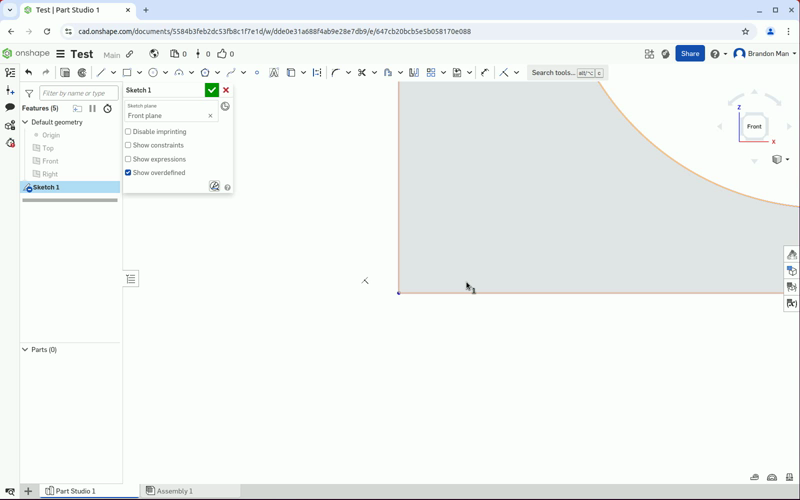
scroll(-6)
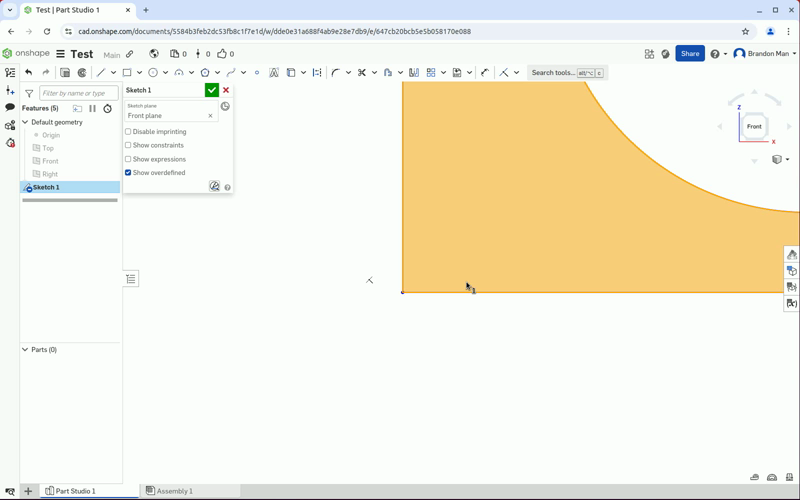
scroll(-6)
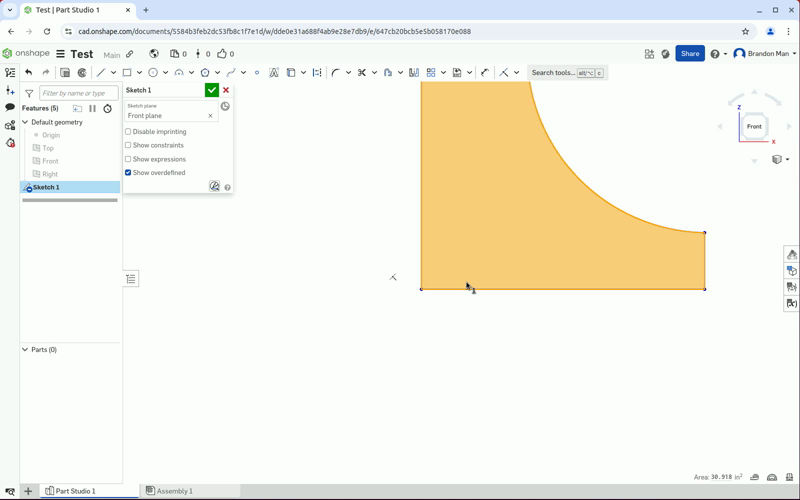
scroll(-6)
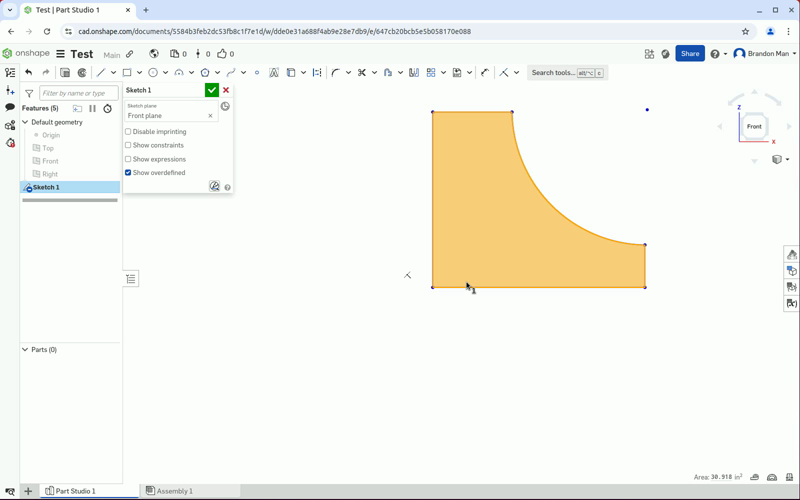
scroll(-6)
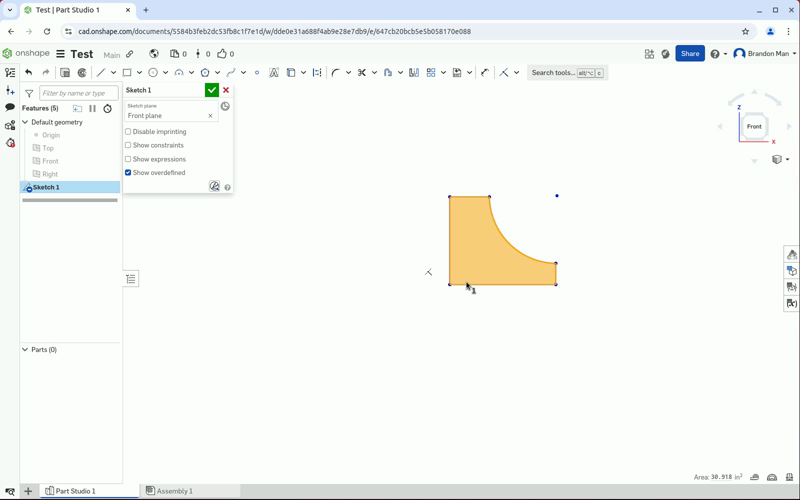
scroll(-6)
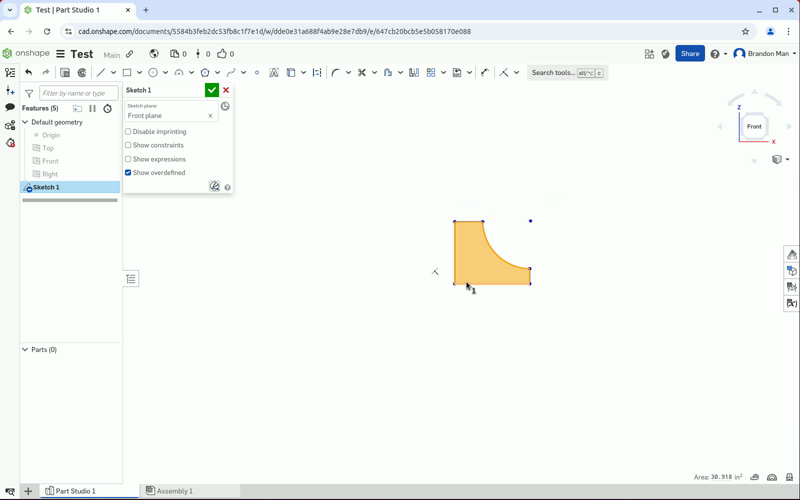
scroll(-6)
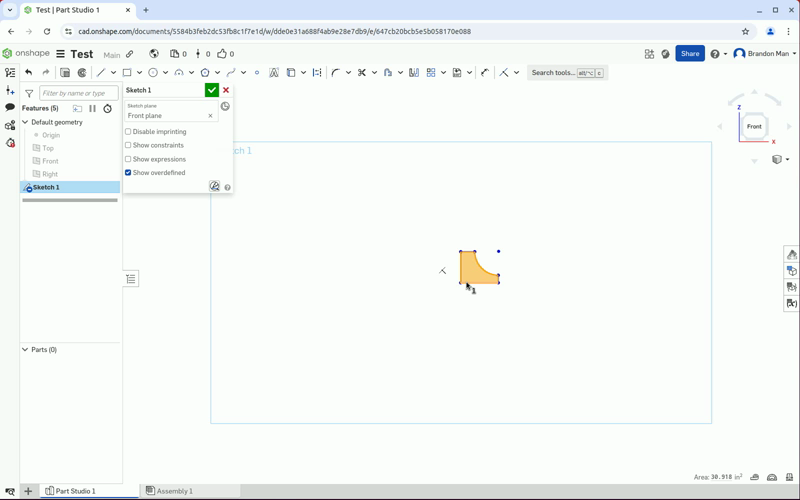
mouse_move(73, 352)
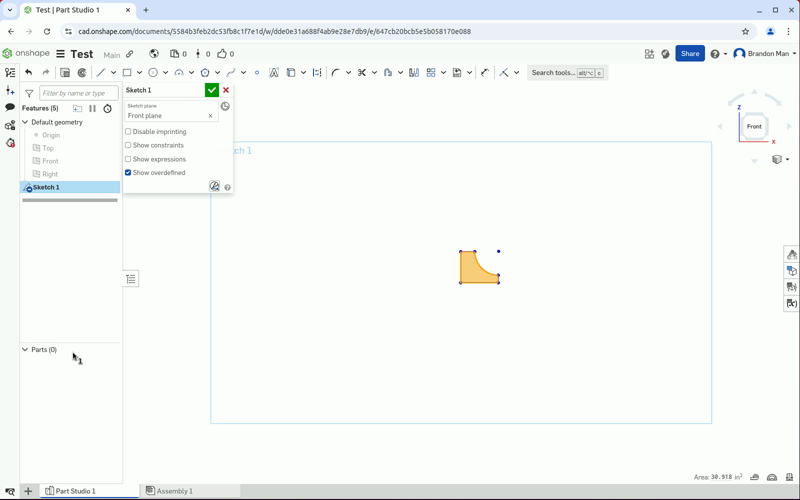
key(shift+y)
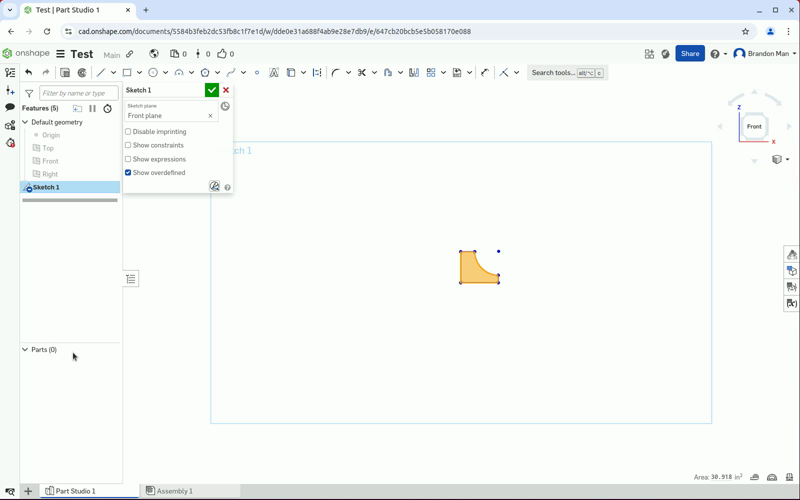
key(shift+e)
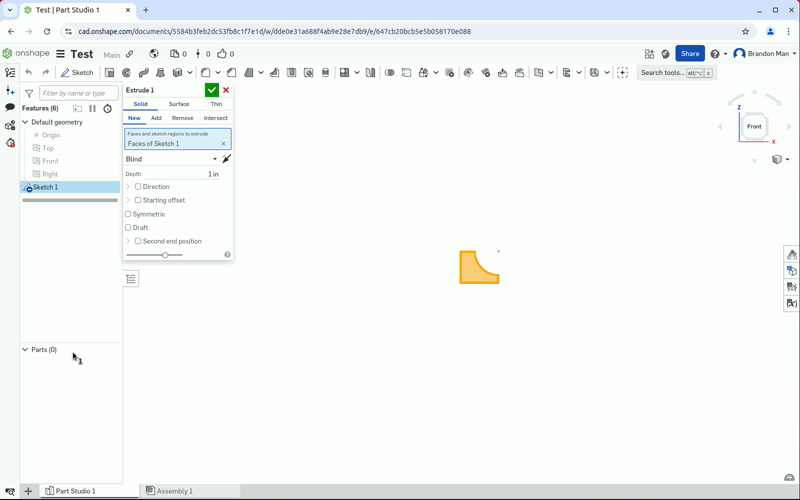
mouse_move(143, 106)
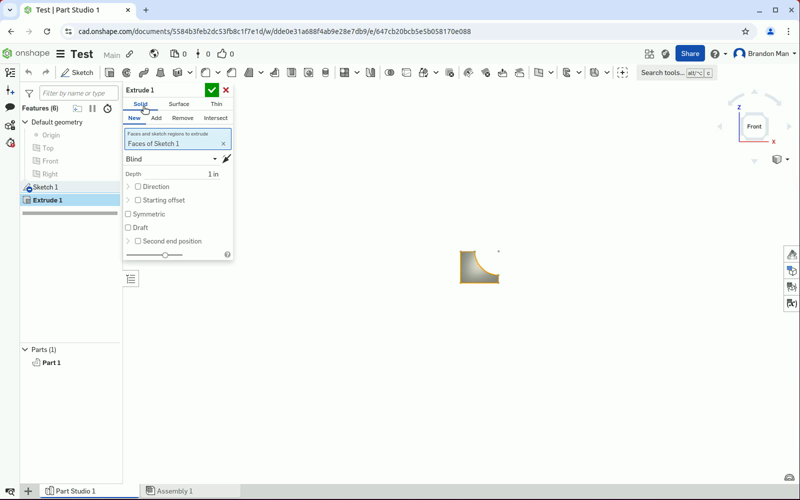
click(143, 106)
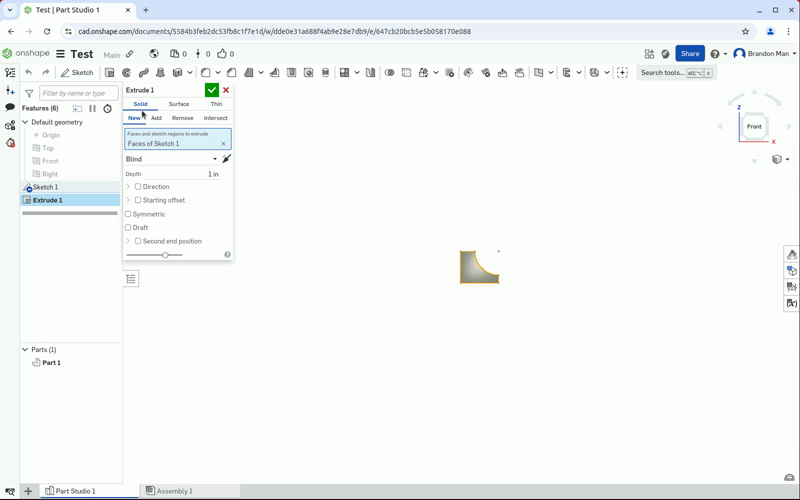
mouse_move(137, 120)
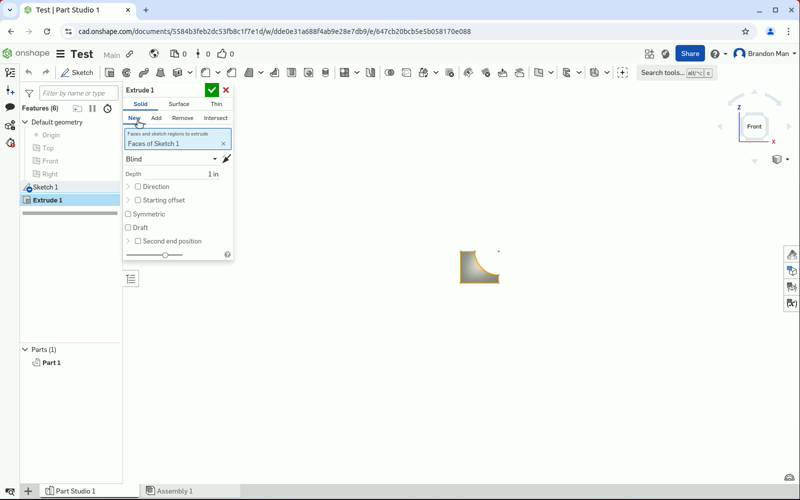
click(137, 120)
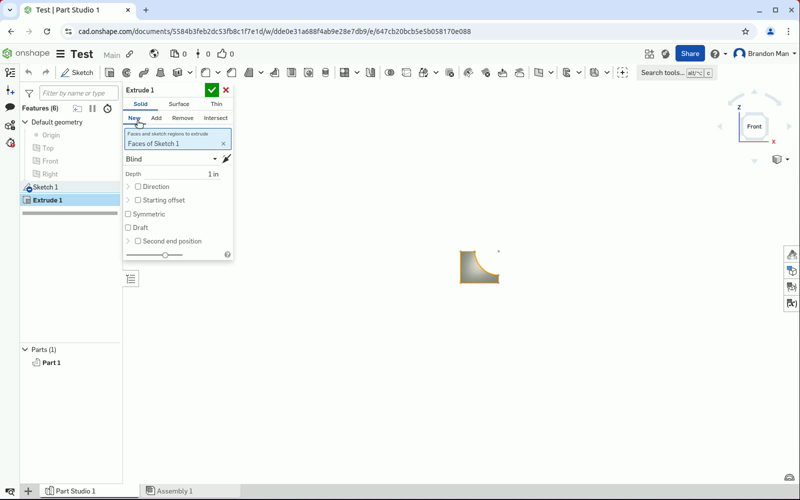
key(tab, 4)
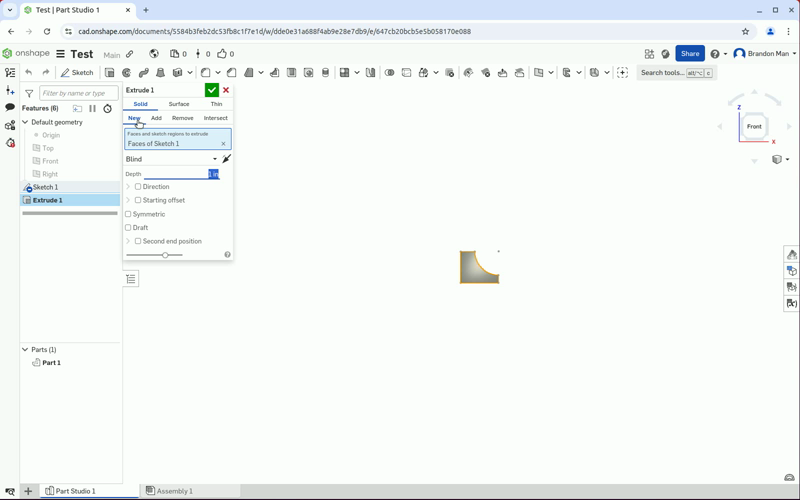
text(14.683)
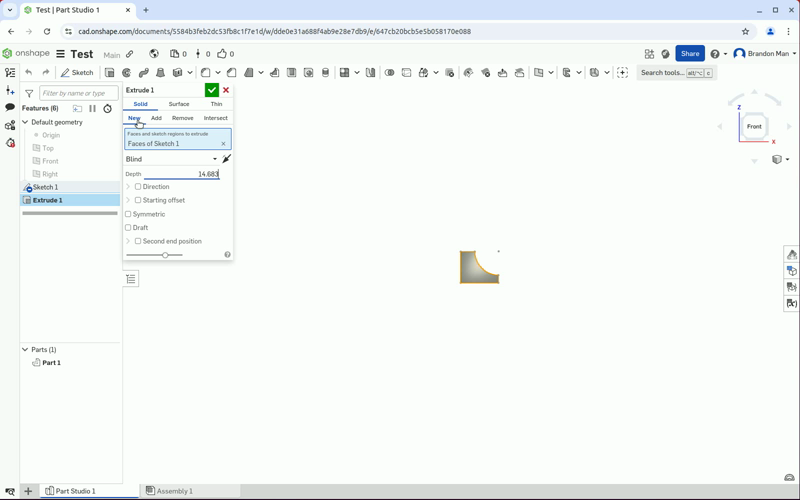
key(enter)
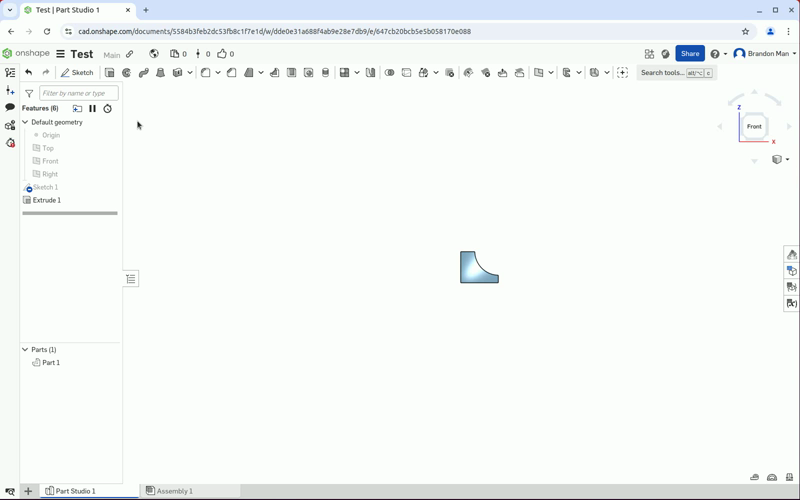
key(shift+h)
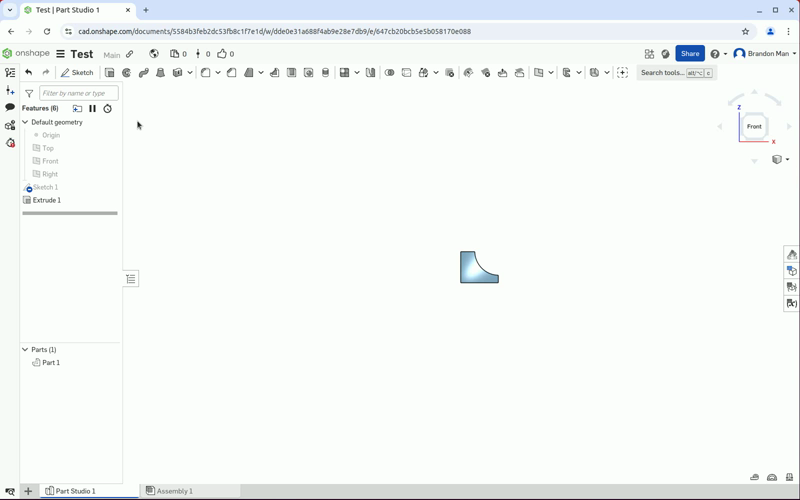
key(shift+h)
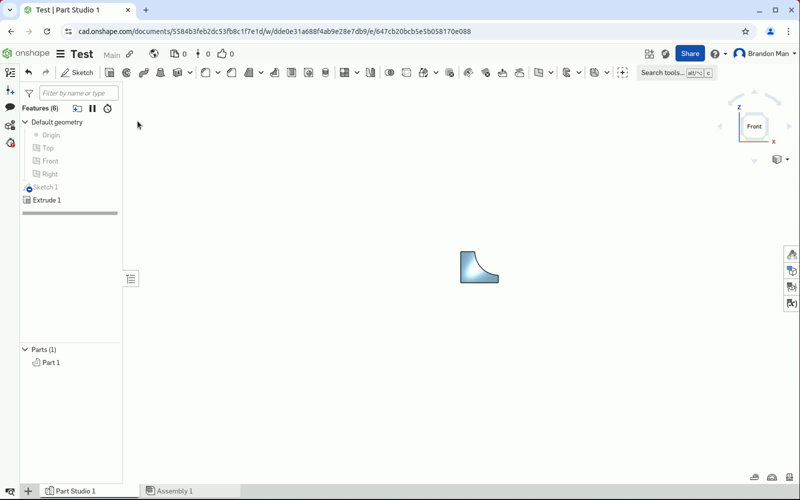
mouse_move(73, 189)
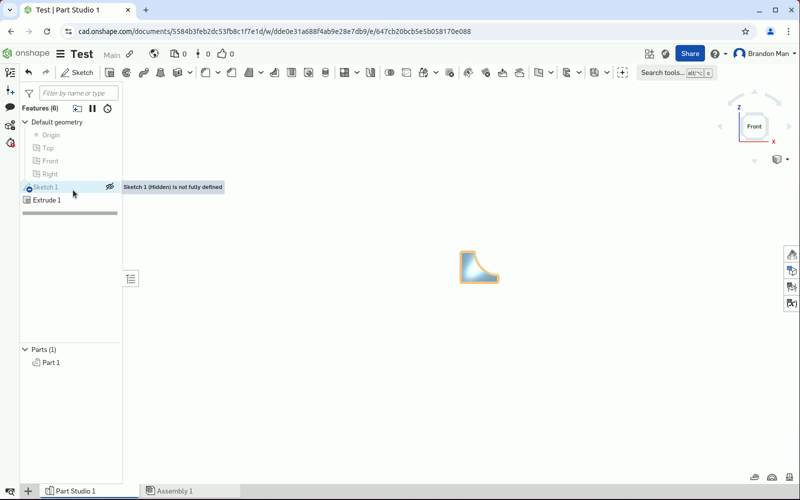
click(73, 189)
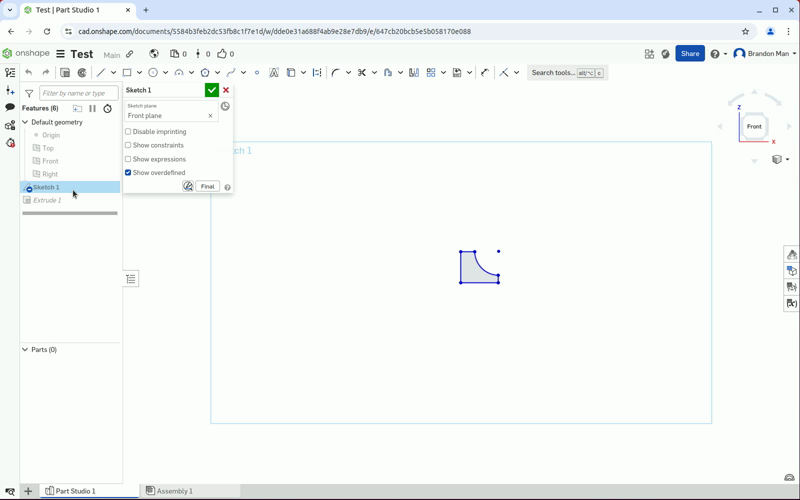
mouse_move(229, 92)
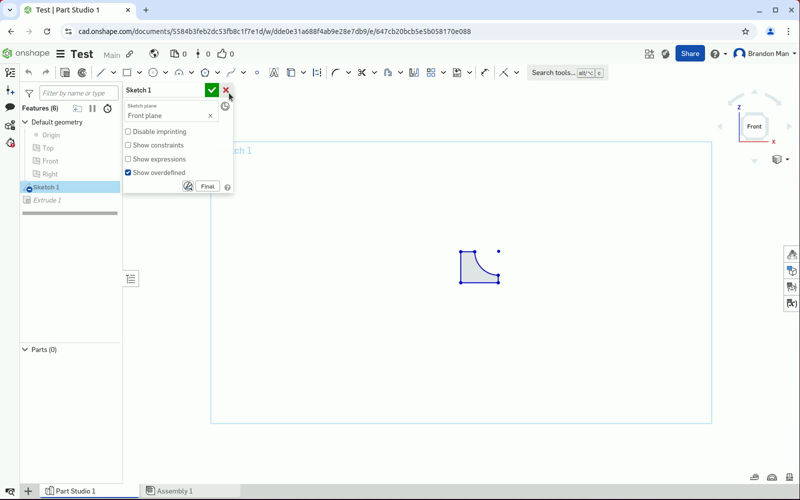
click(229, 92)
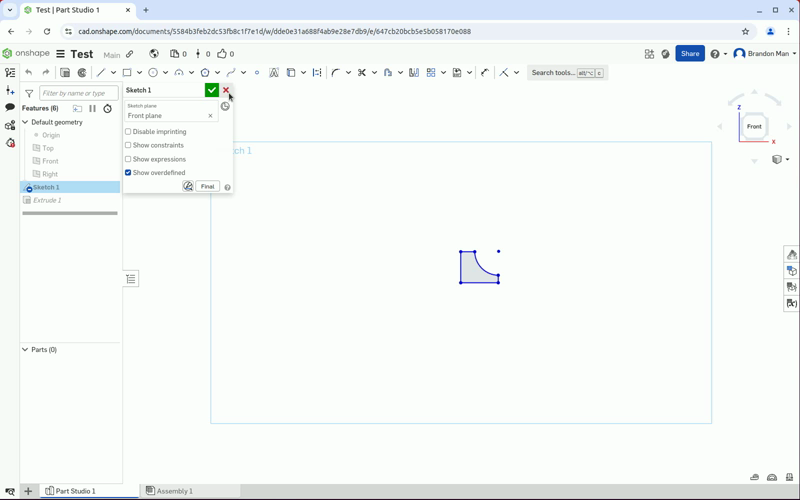
key(shift+s)
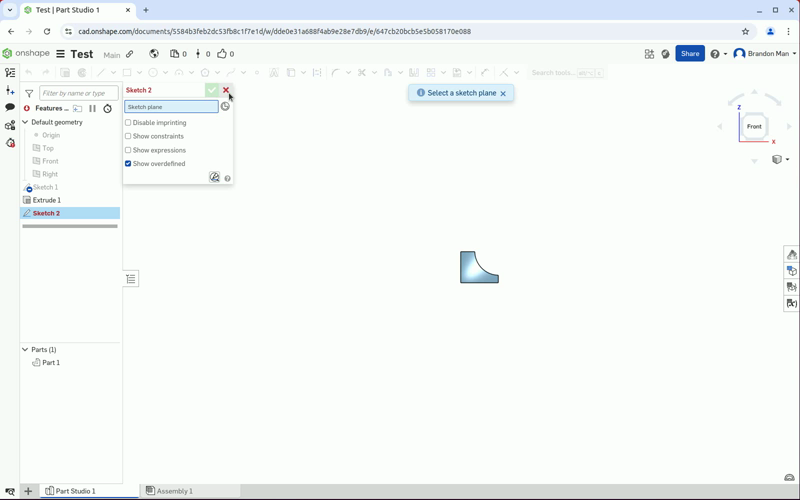
mouse_move(73, 163)
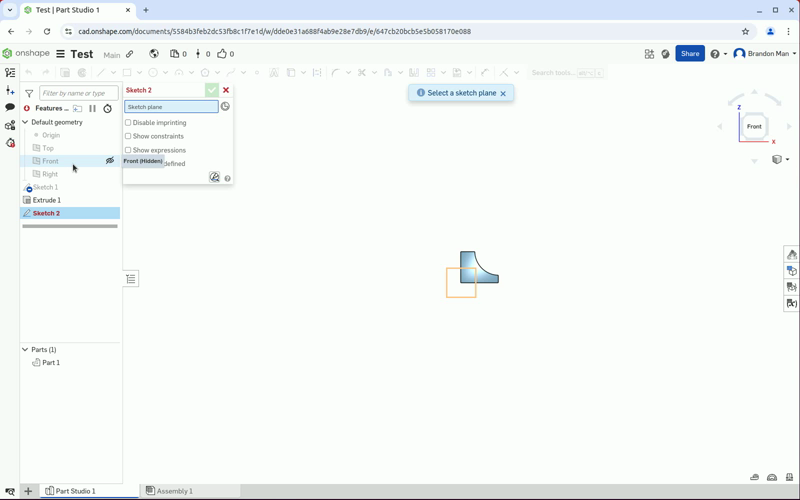
click(73, 163)
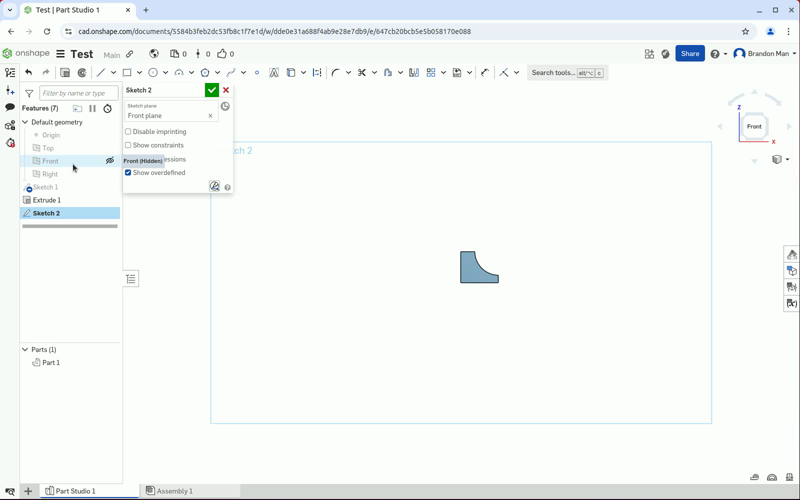
mouse_move(73, 352)
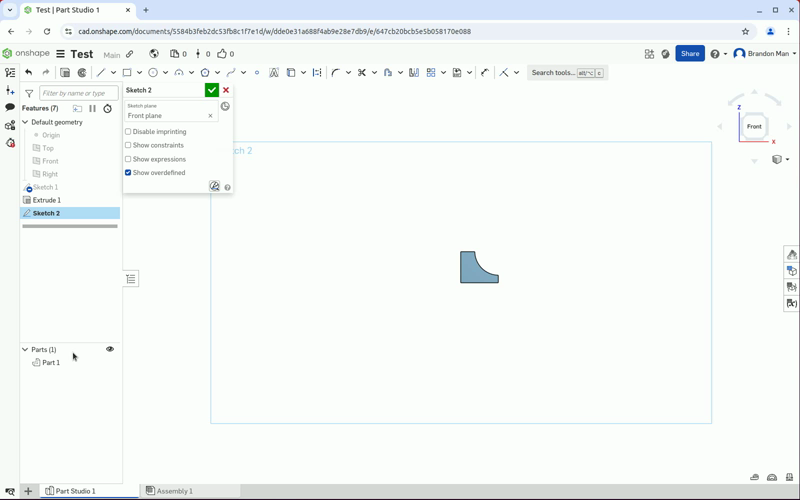
key(y)
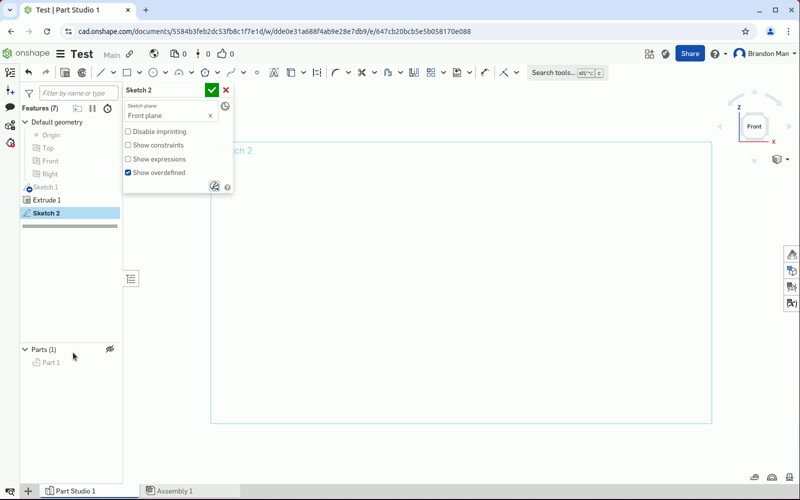
key(l)
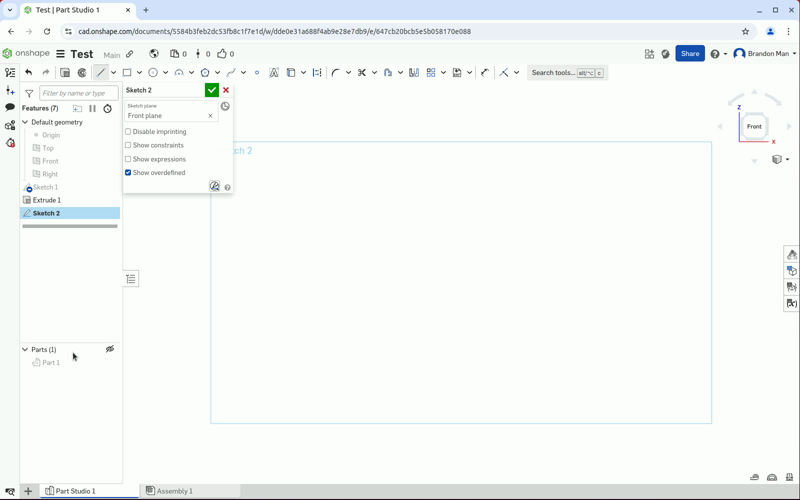
key_down(shift)
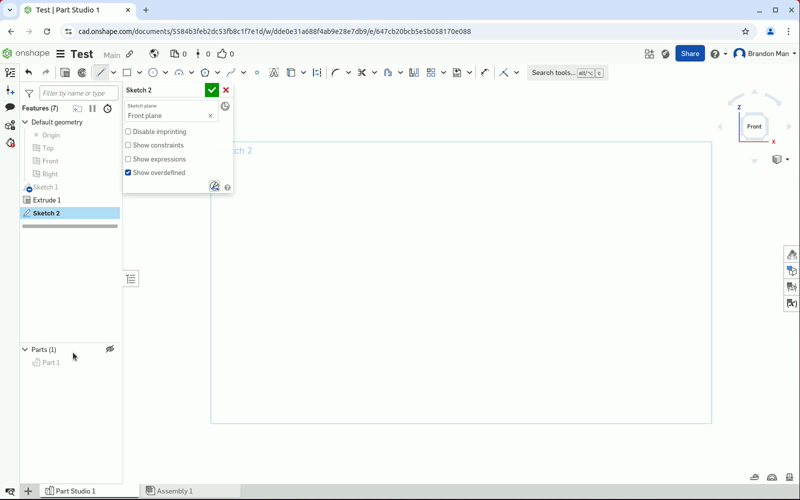
mouse_move(460, 252)
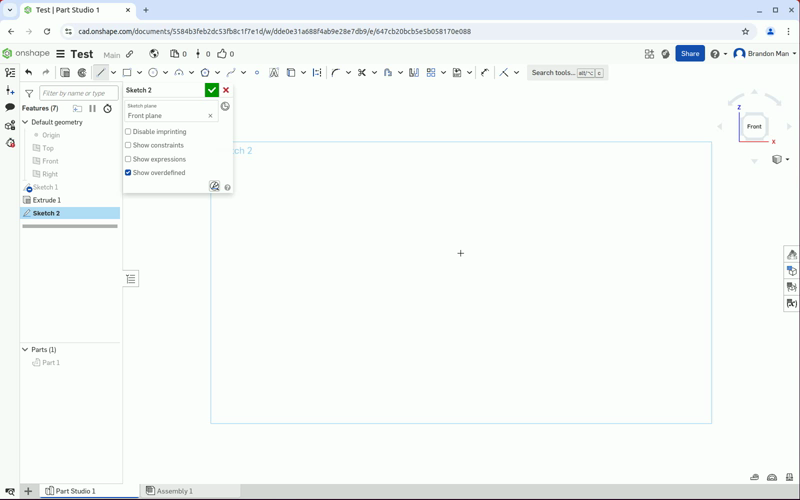
click(460, 252)
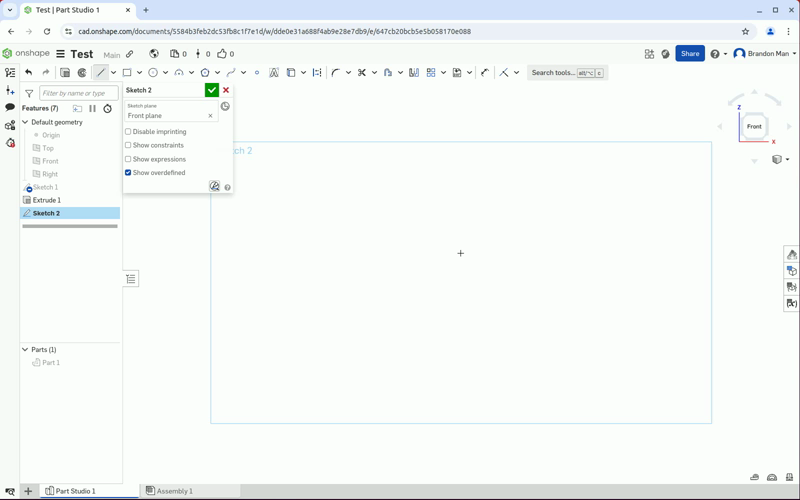
key_up(shift)
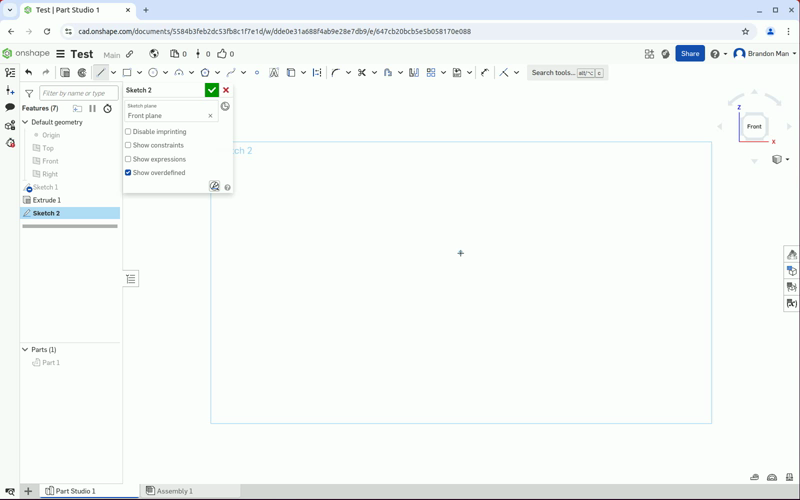
key_down(shift)
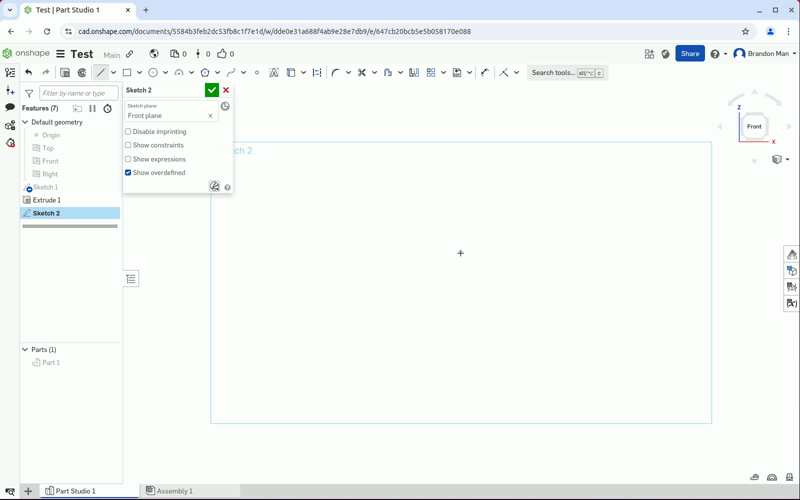
mouse_move(490, 252)
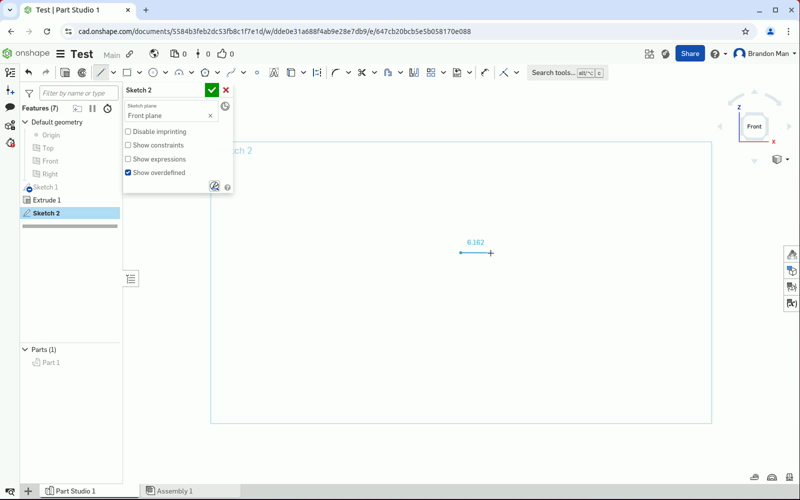
mouse_move(474, 252)
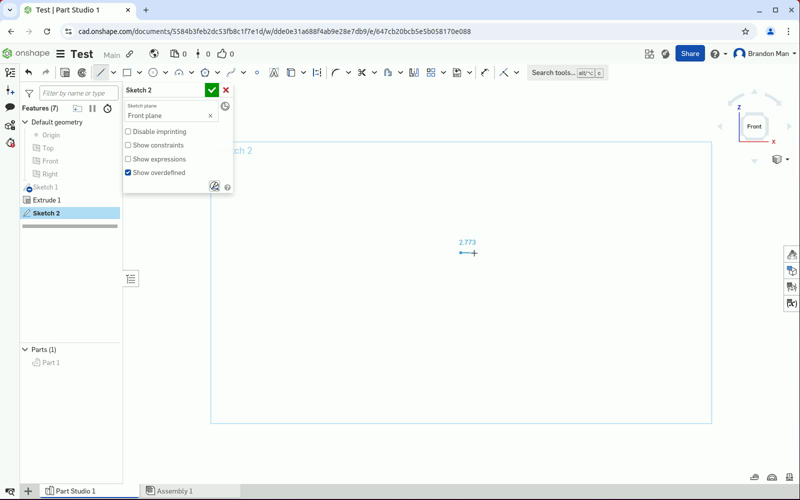
click(474, 252)
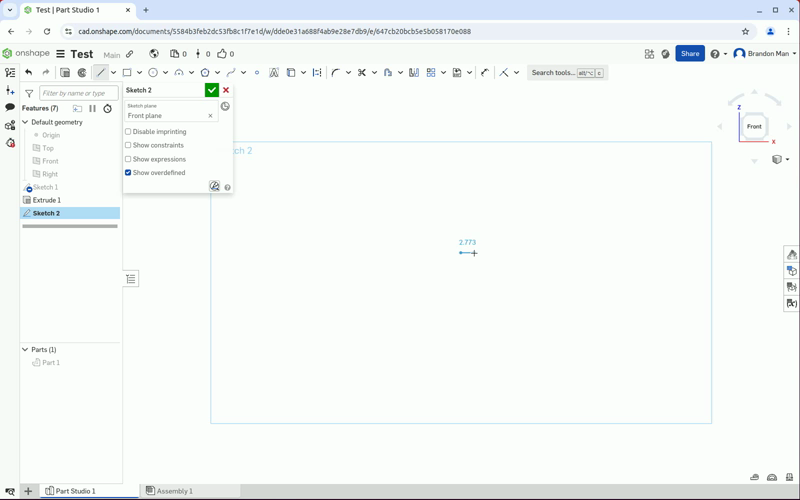
key_up(shift)
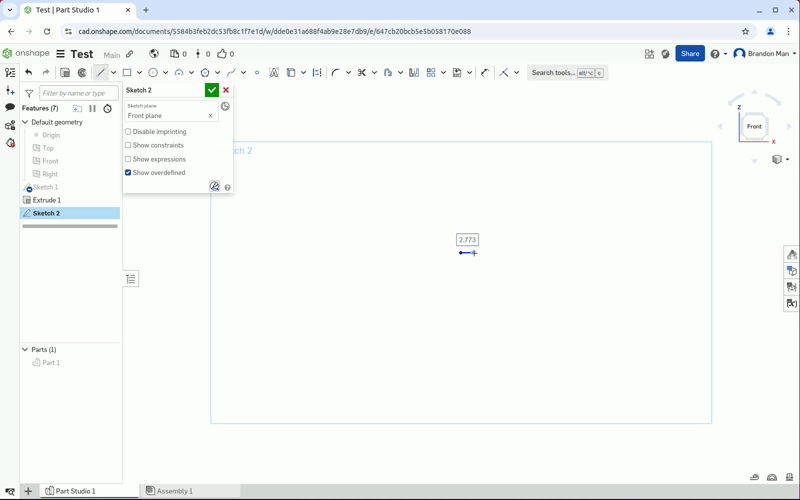
key(esc)
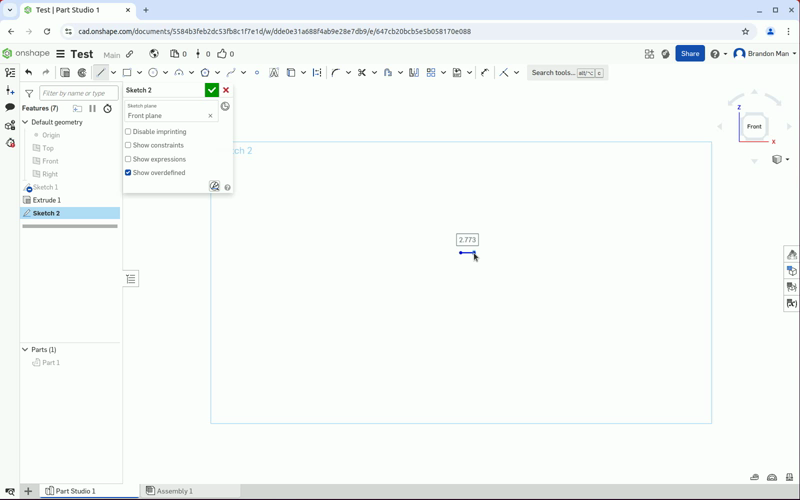
key(a)
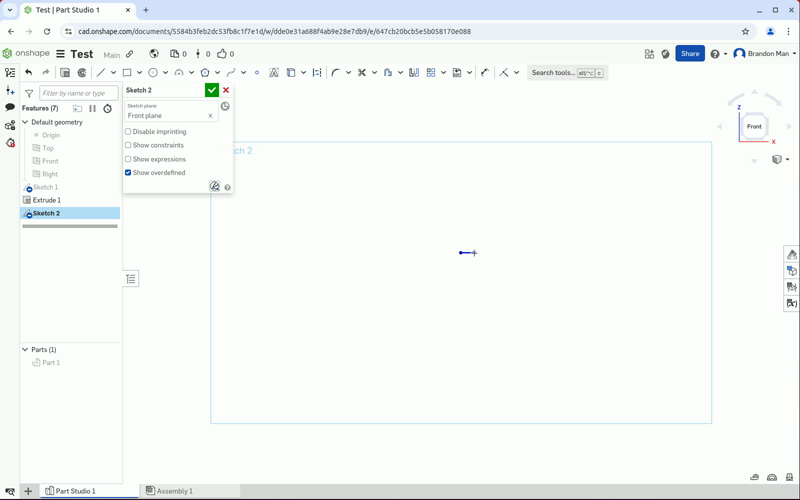
mouse_move(474, 252)
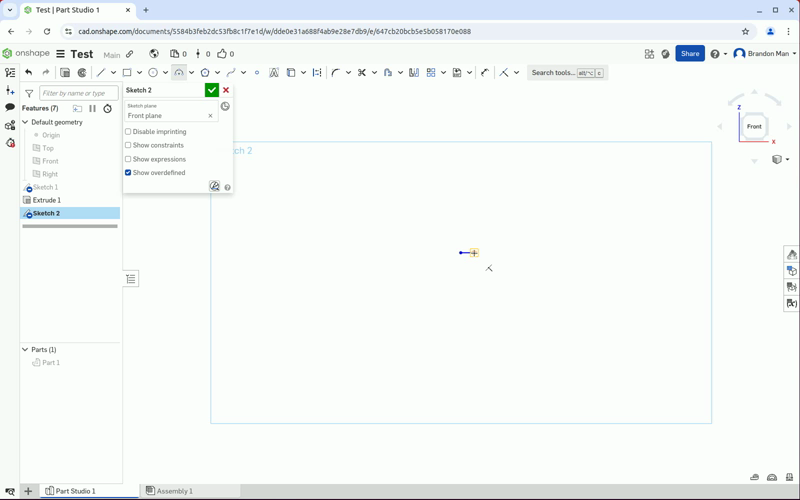
click(474, 252)
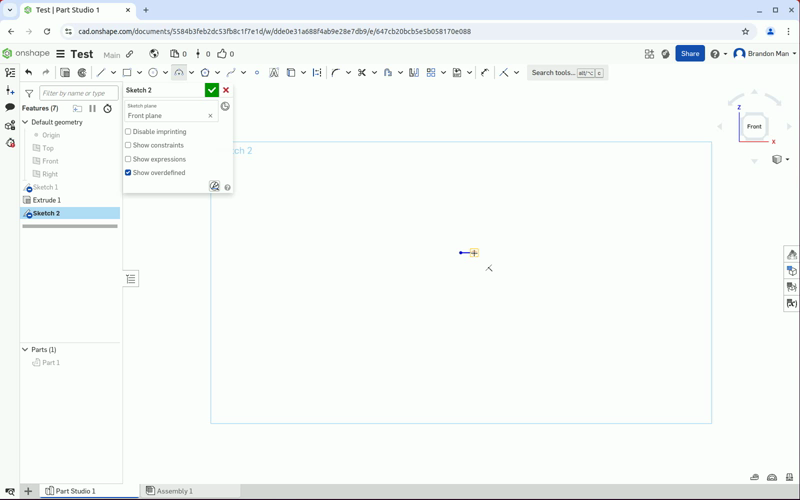
key_down(shift)
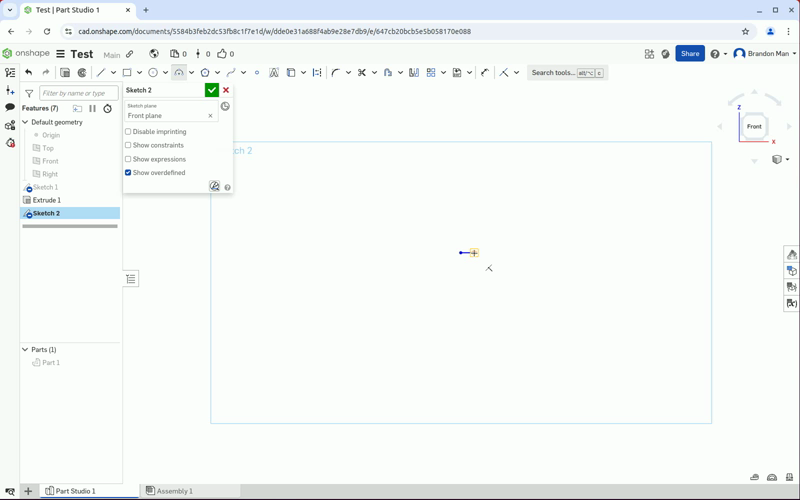
mouse_move(497, 229)
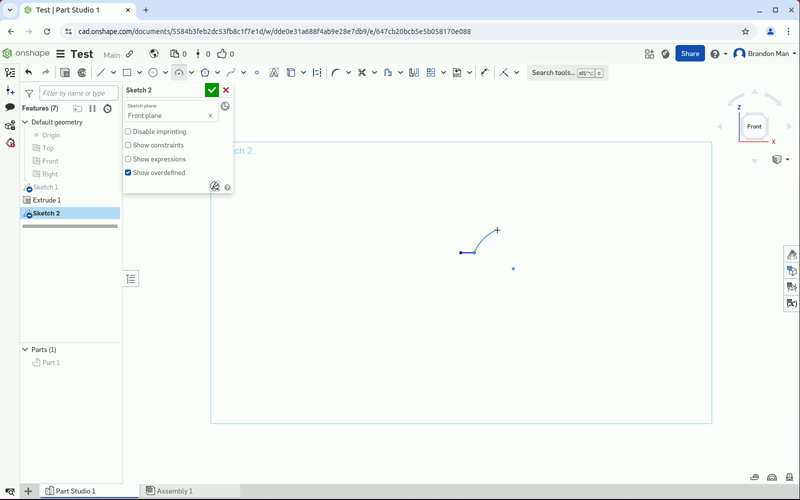
click(497, 229)
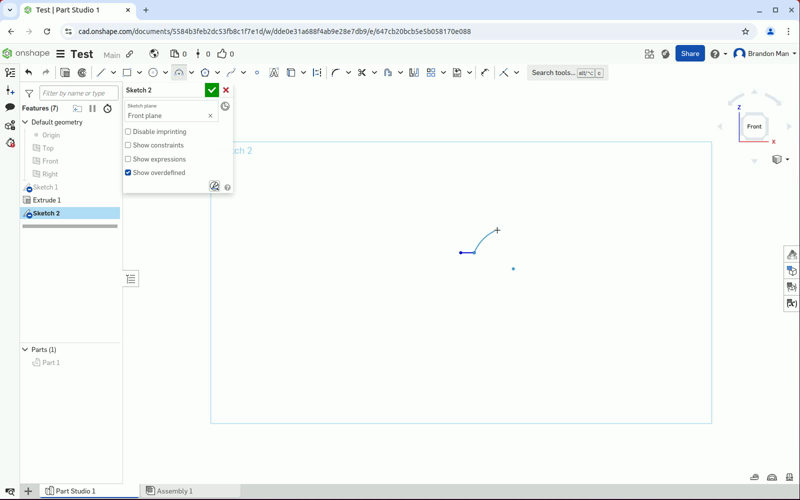
mouse_move(480, 236)
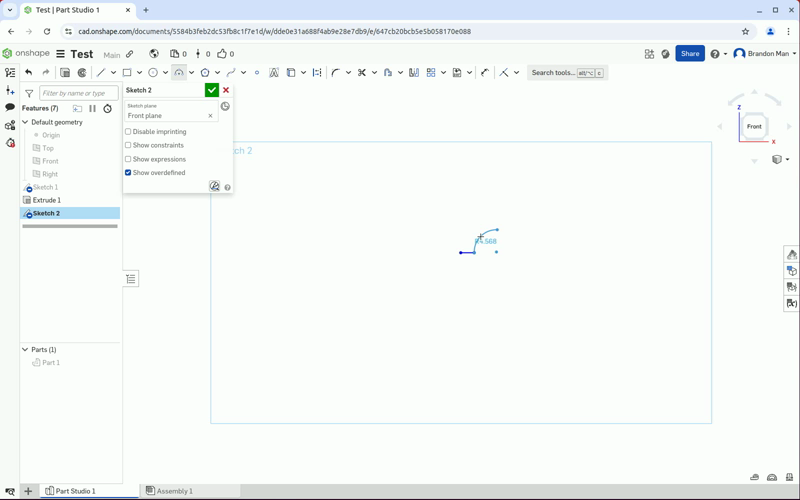
click(480, 236)
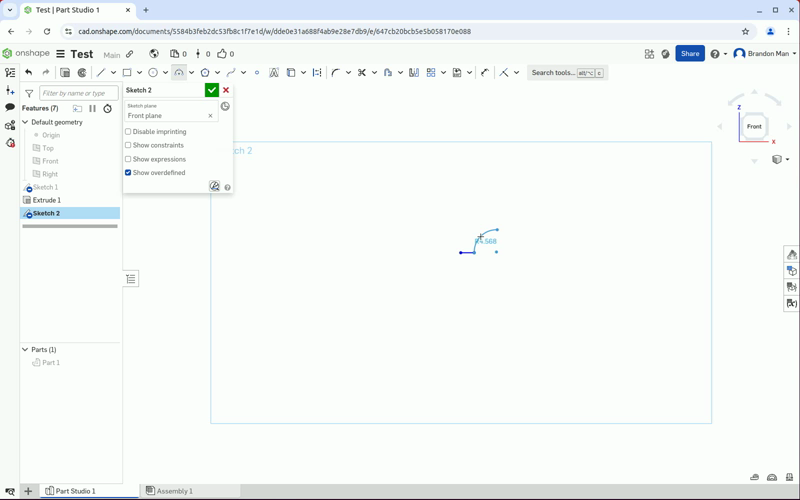
key_up(shift)
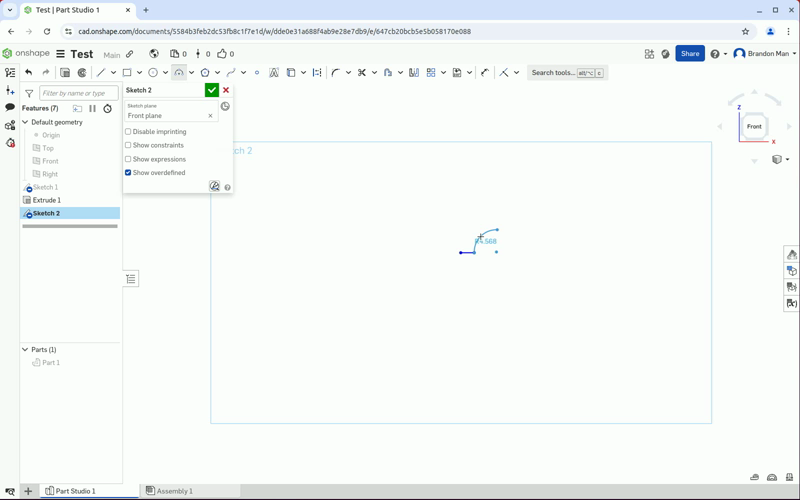
key(esc)
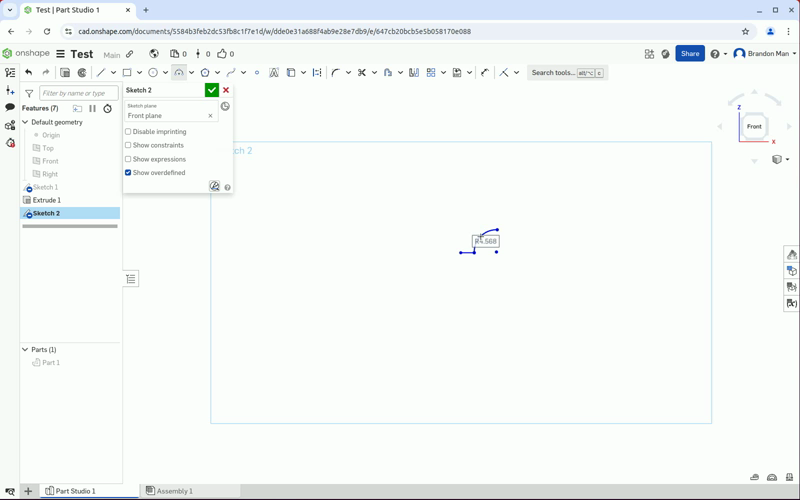
key(l)
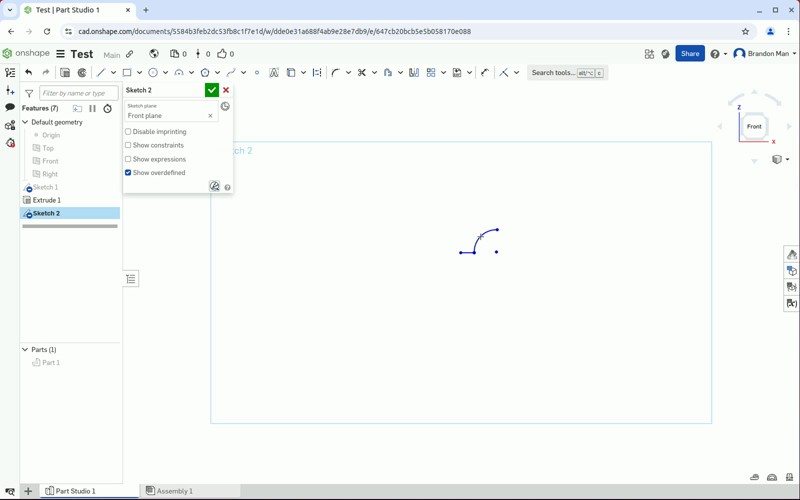
mouse_move(497, 229)
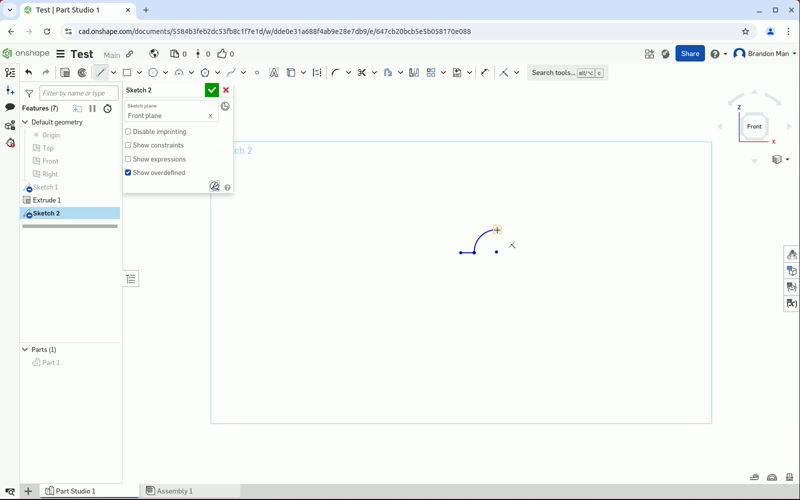
click(497, 229)
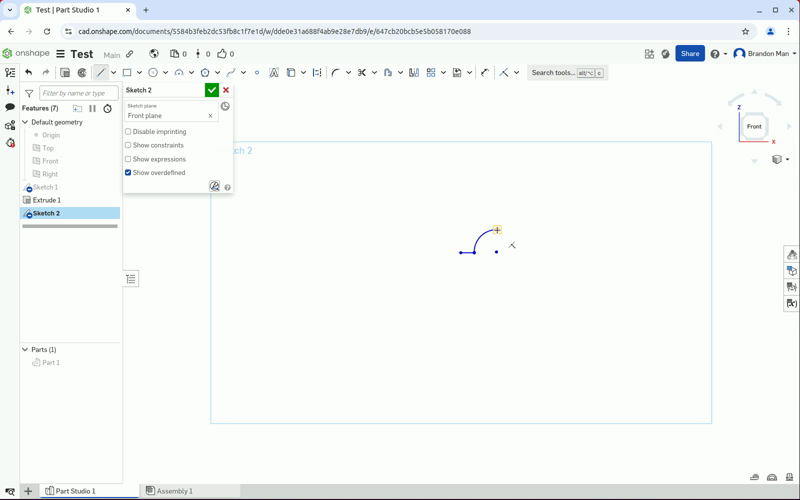
key_down(shift)
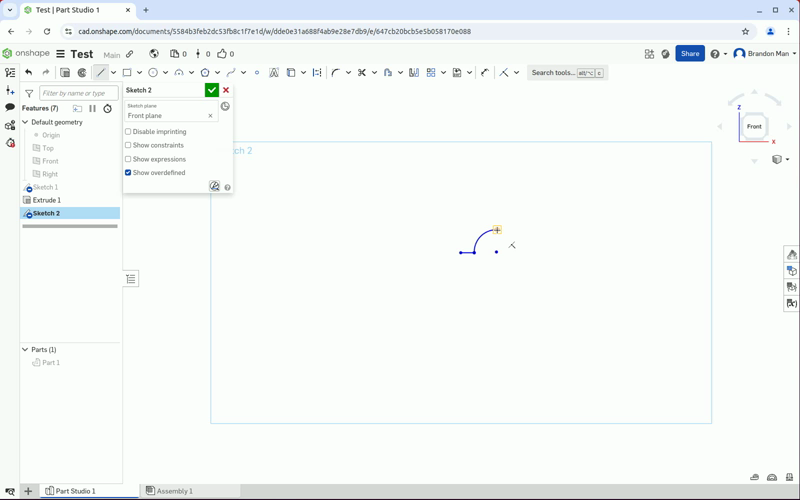
mouse_move(527, 229)
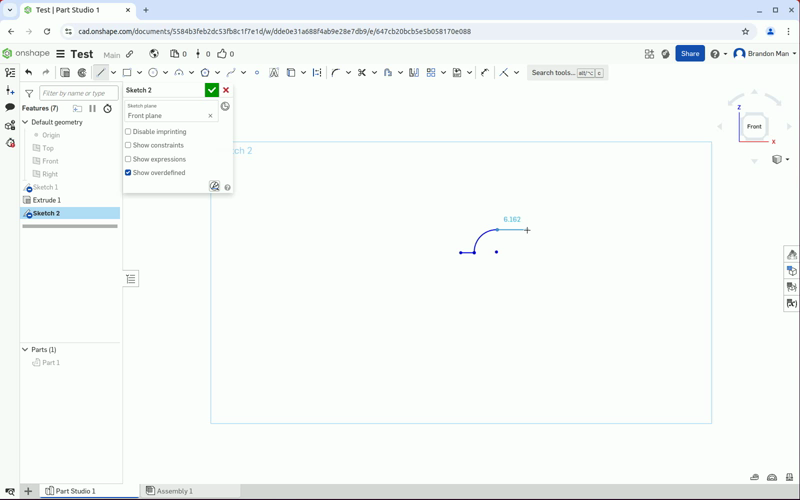
mouse_move(497, 199)
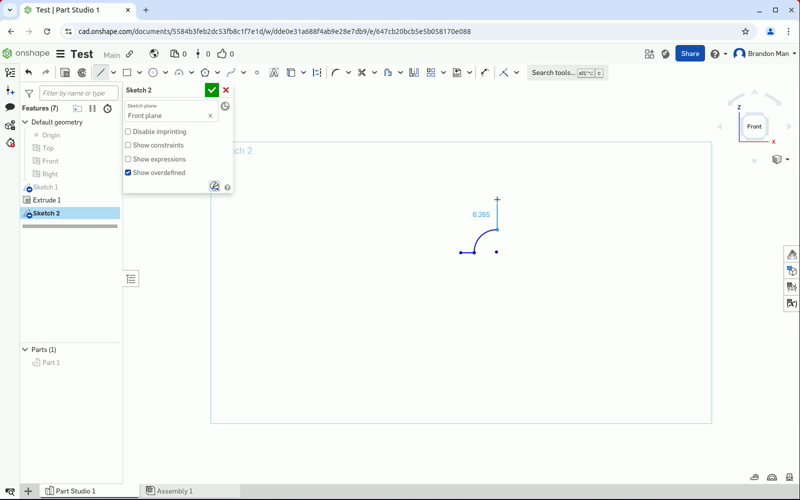
click(497, 199)
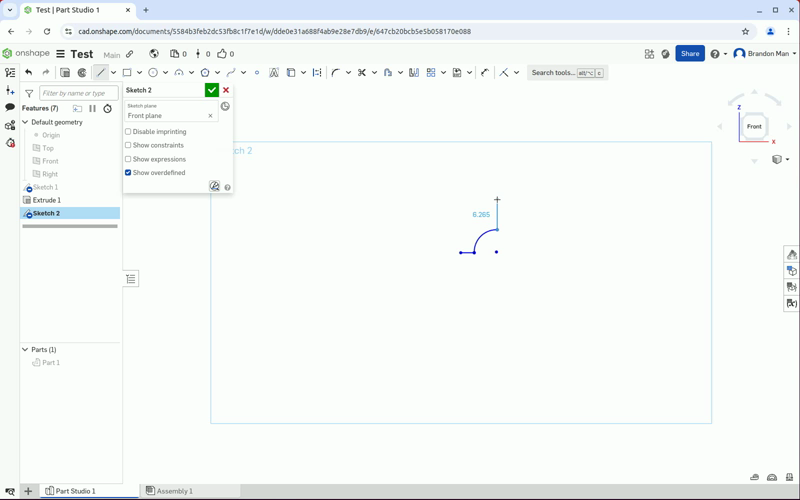
key_up(shift)
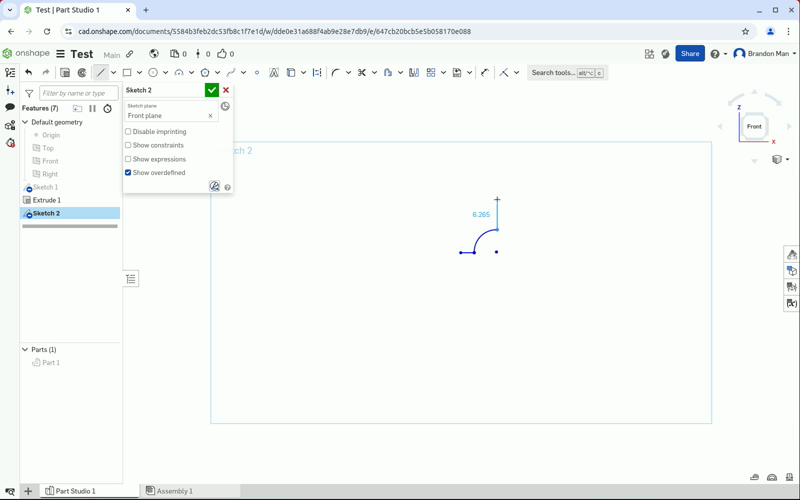
key_down(shift)
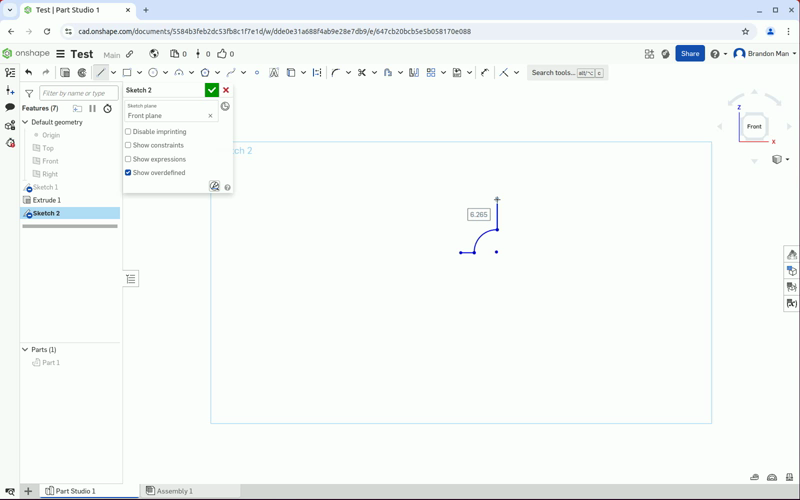
mouse_move(527, 199)
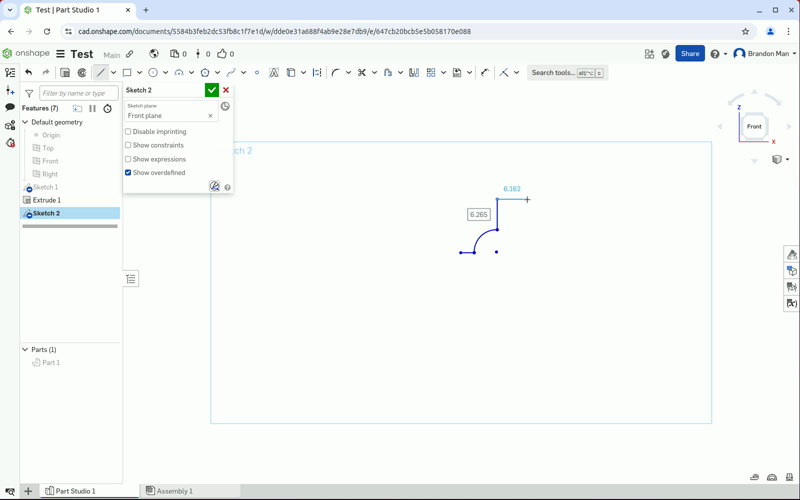
mouse_move(460, 199)
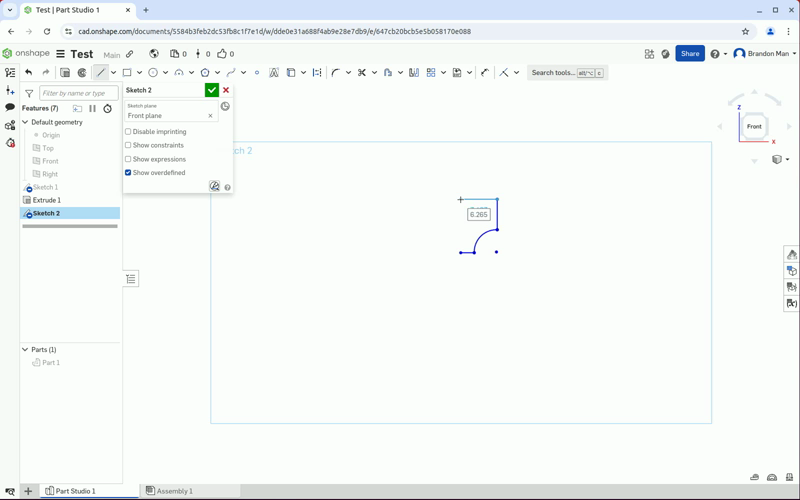
click(460, 199)
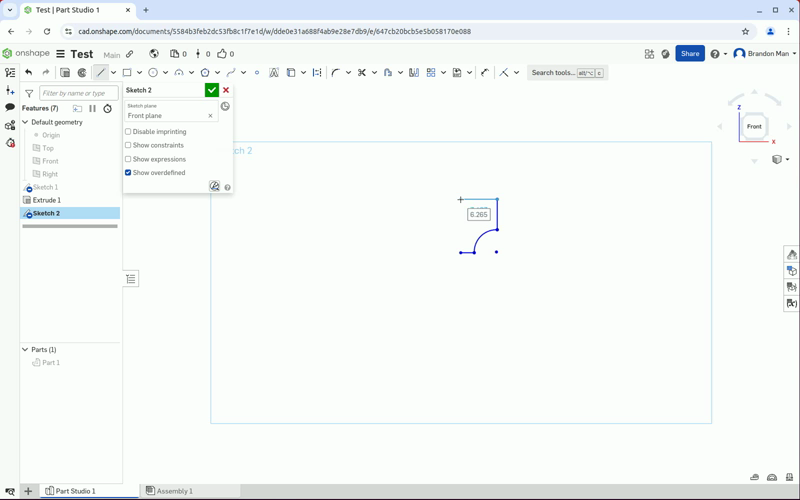
key_up(shift)
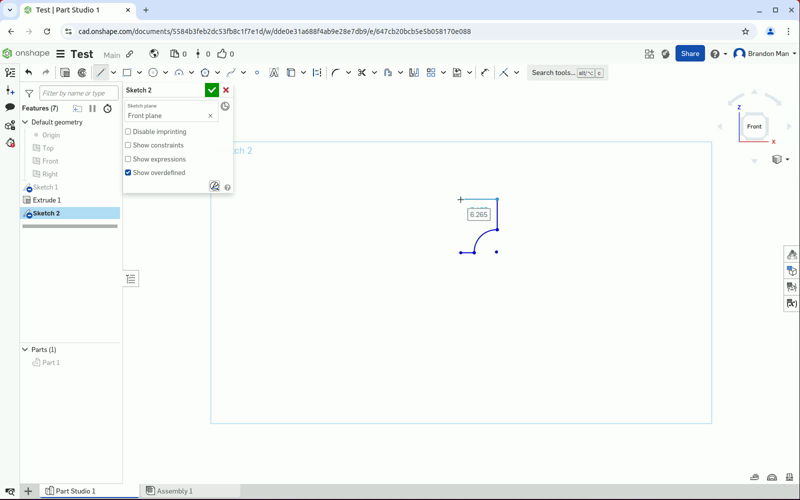
mouse_move(490, 199)
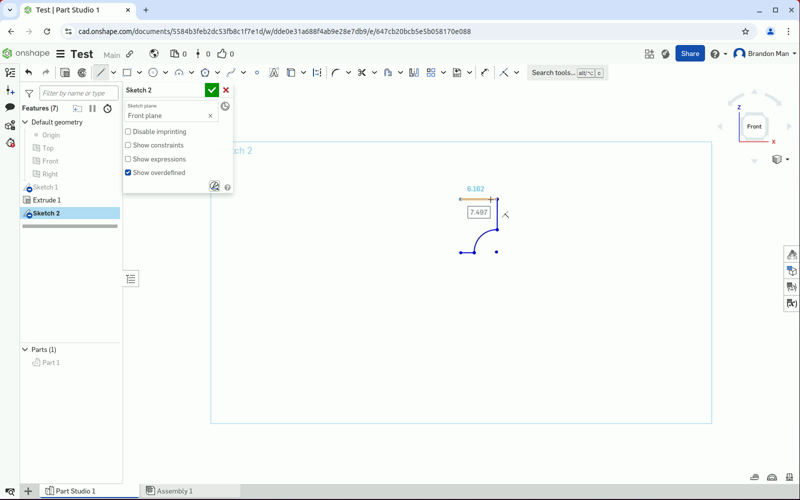
key_down(shift)
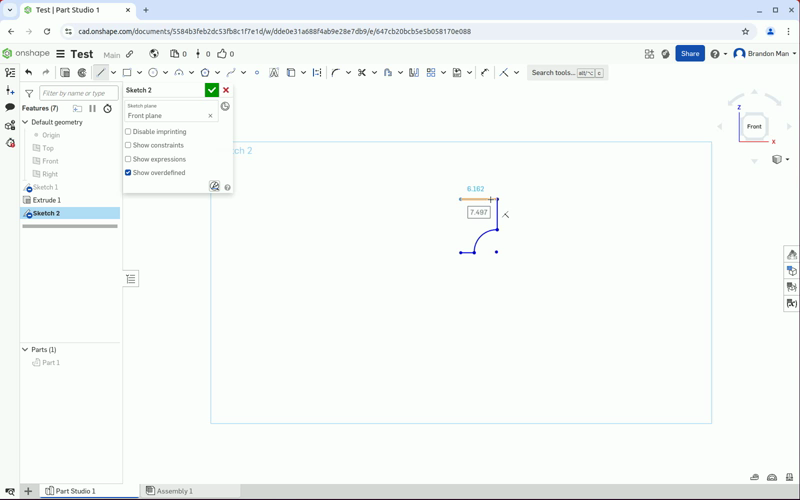
mouse_move(460, 252)
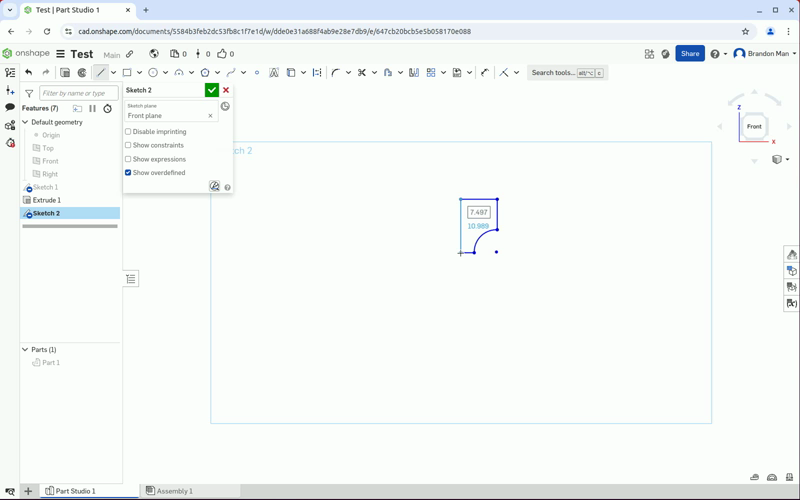
key_up(shift)
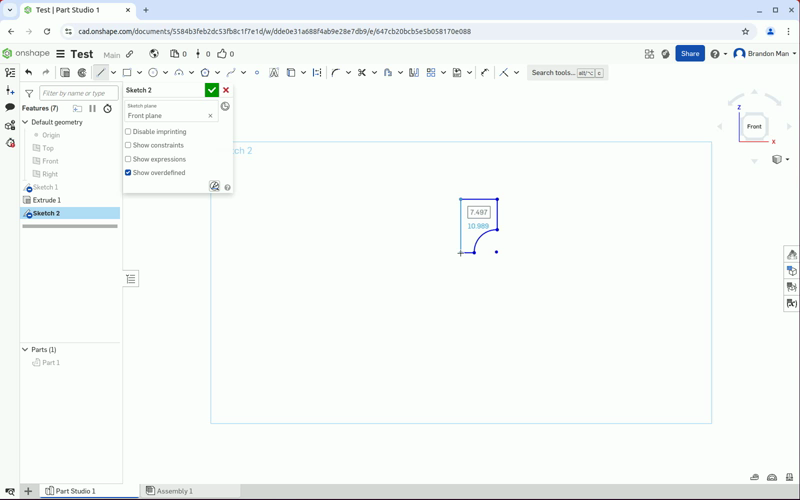
click(460, 252)
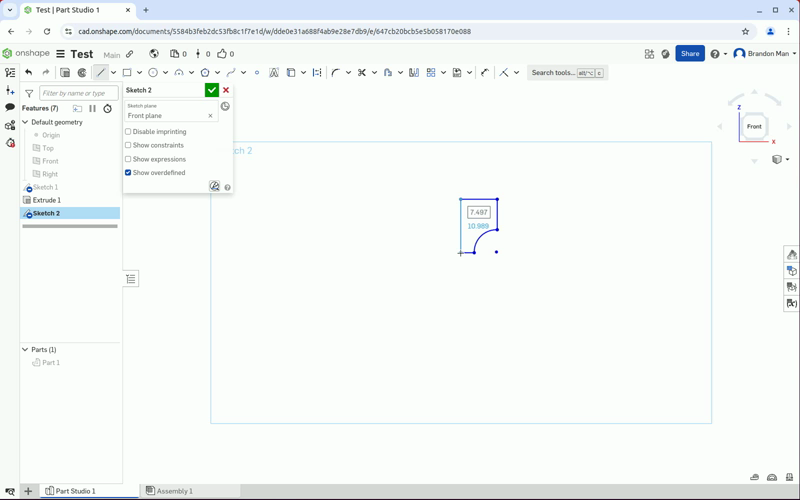
key(esc)
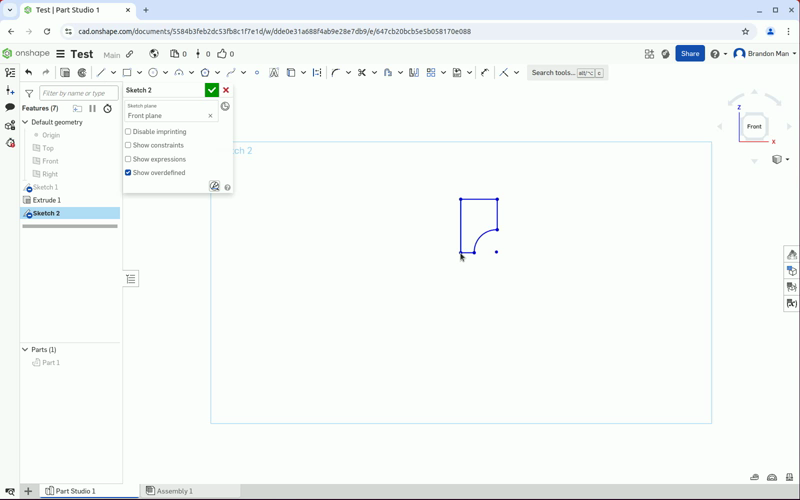
mouse_move(471, 204)
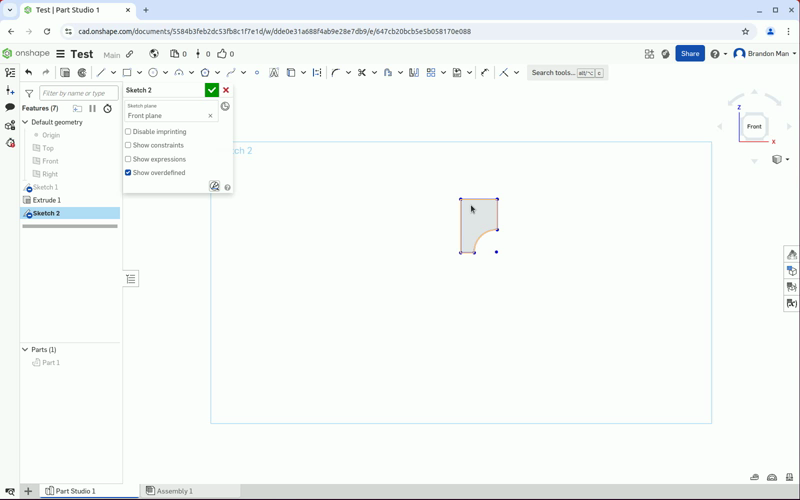
scroll(6)
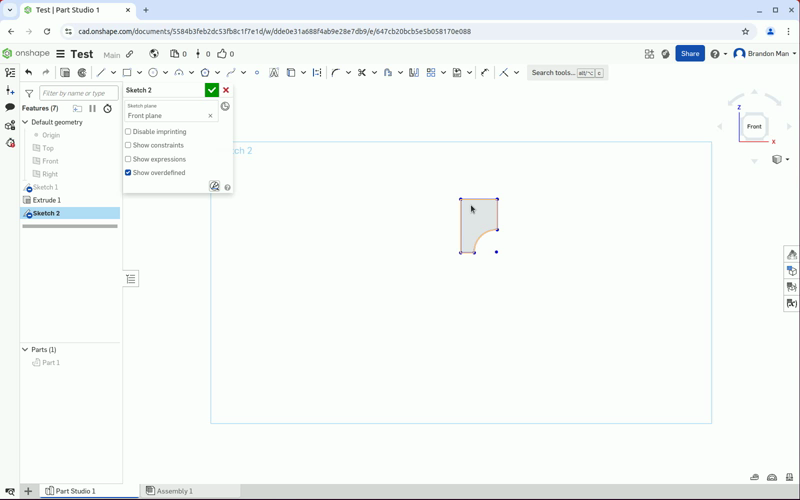
scroll(6)
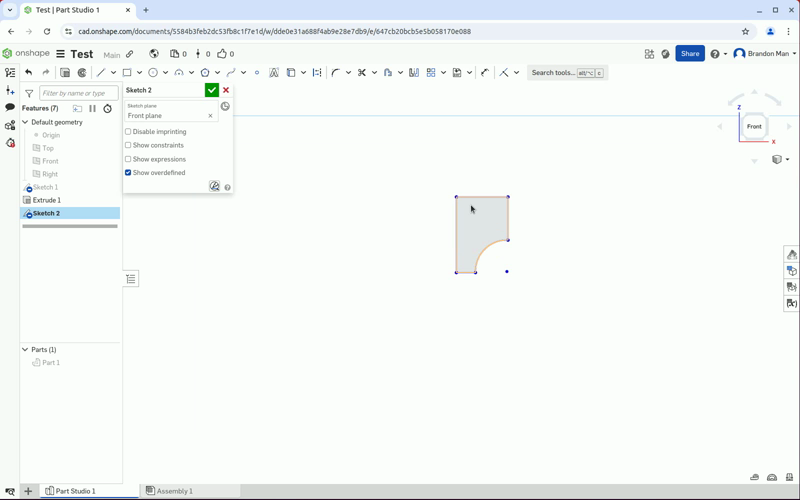
scroll(6)
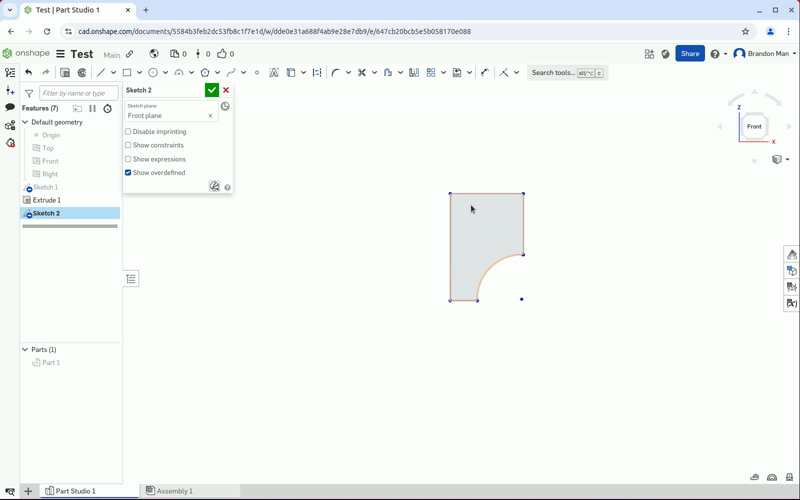
scroll(6)
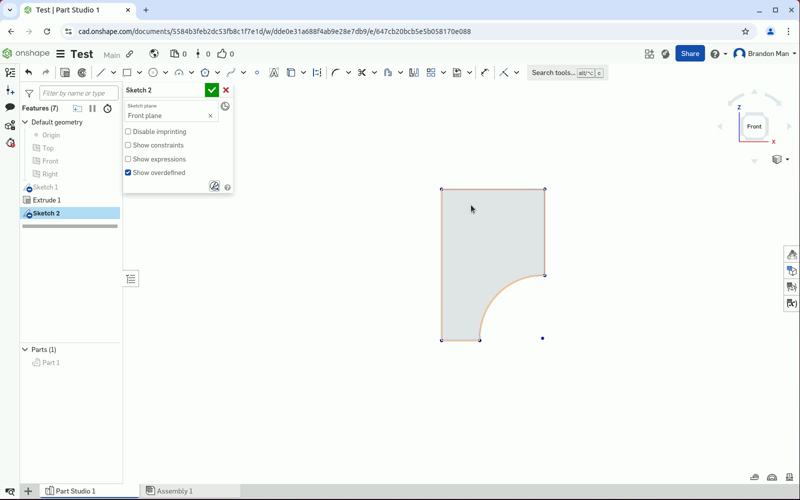
scroll(6)
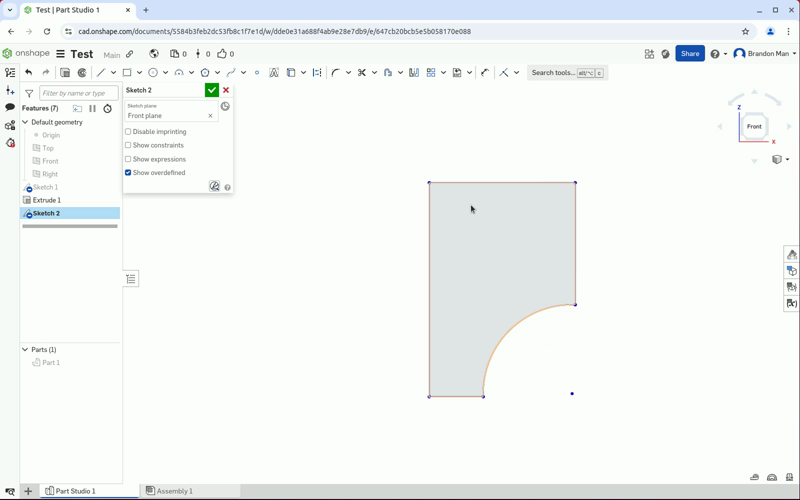
scroll(6)
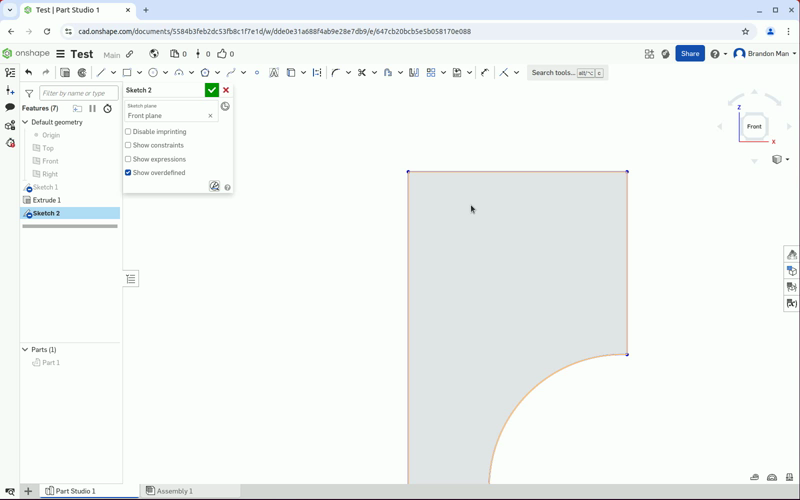
scroll(6)
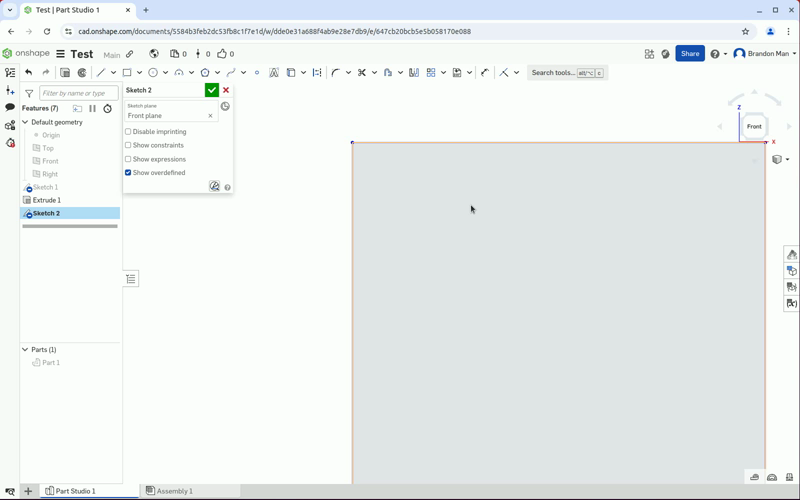
click(471, 204)
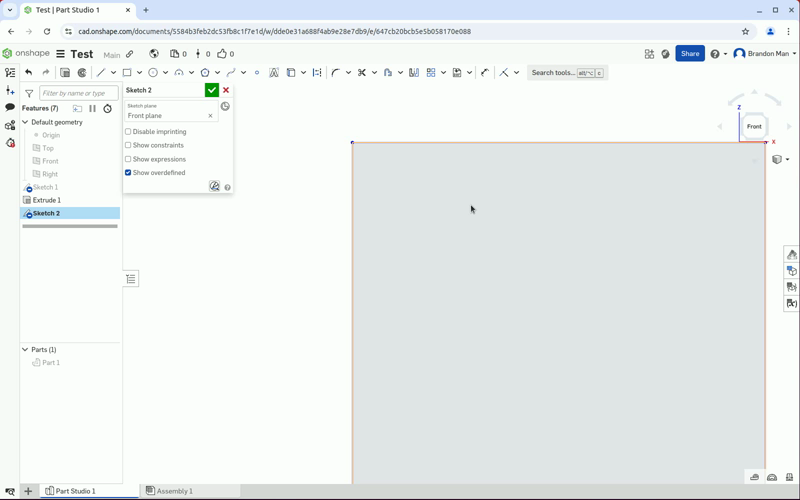
scroll(-6)
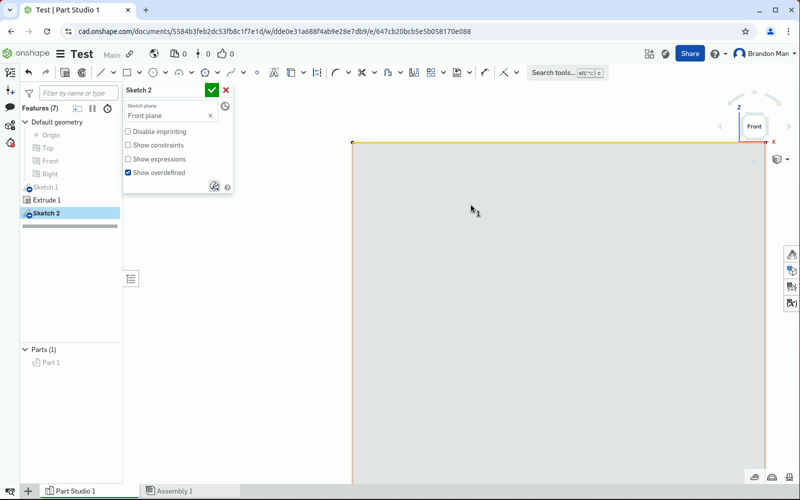
scroll(-6)
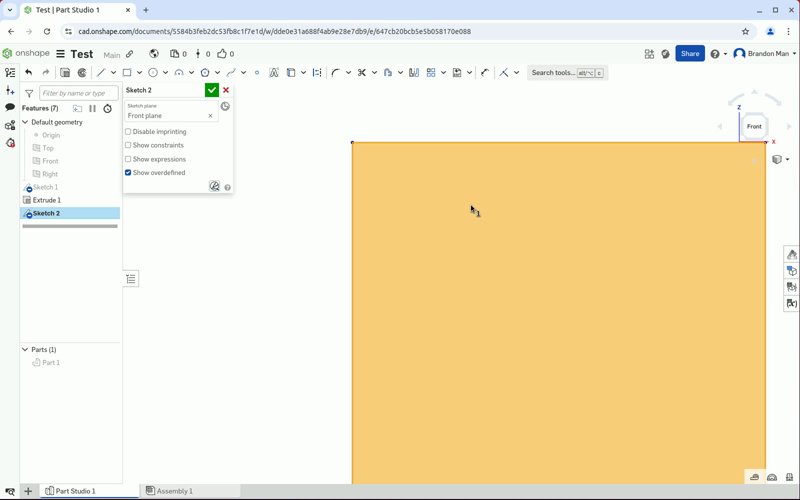
scroll(-6)
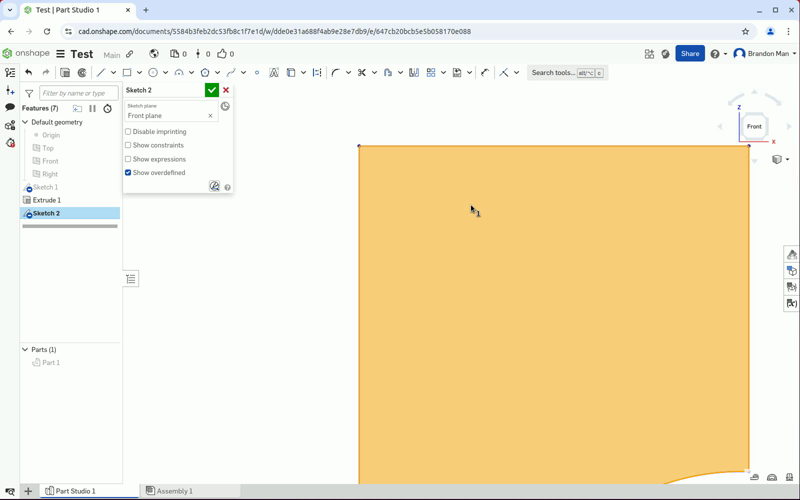
scroll(-6)
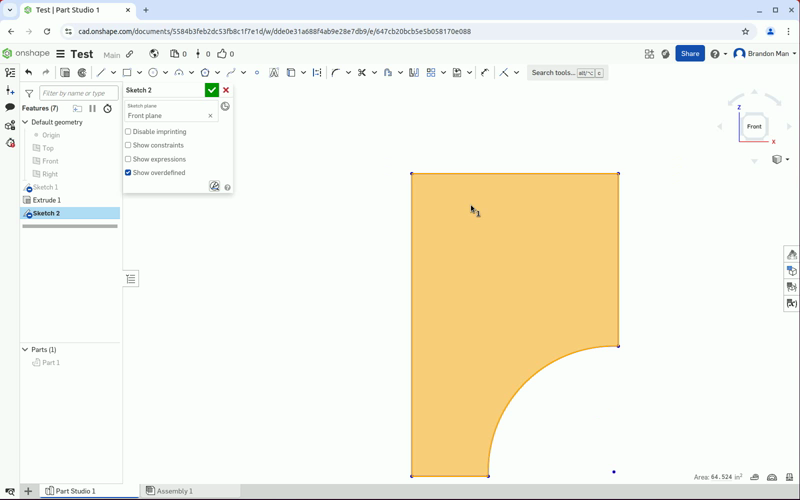
scroll(-6)
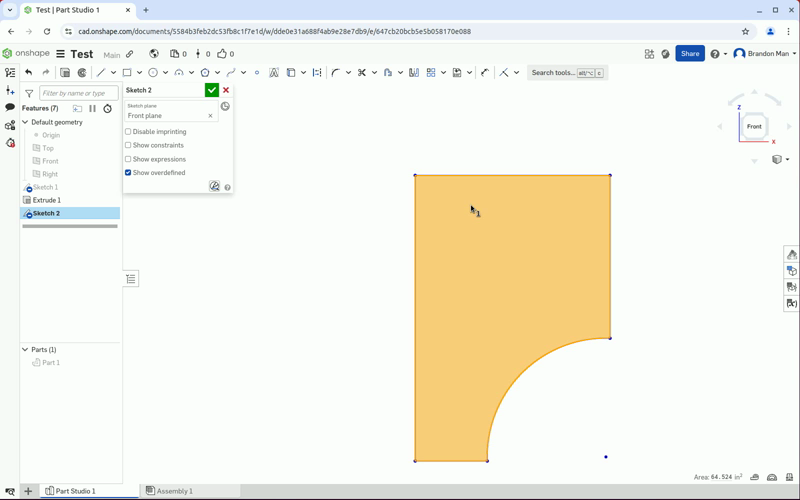
scroll(-6)
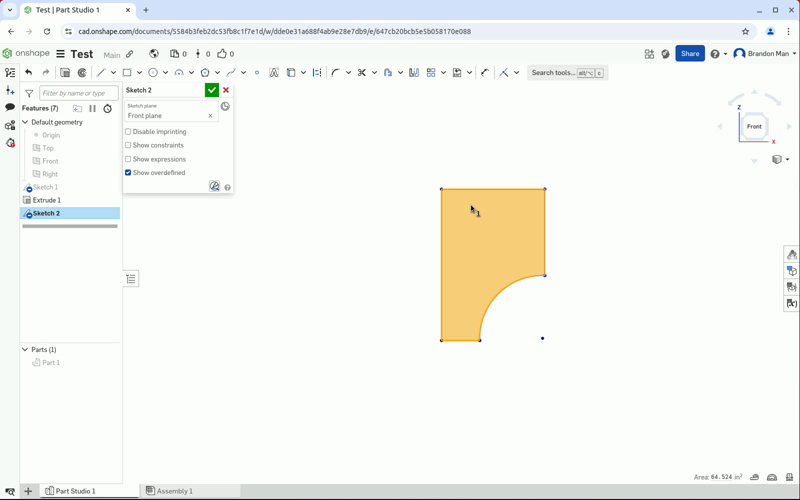
scroll(-6)
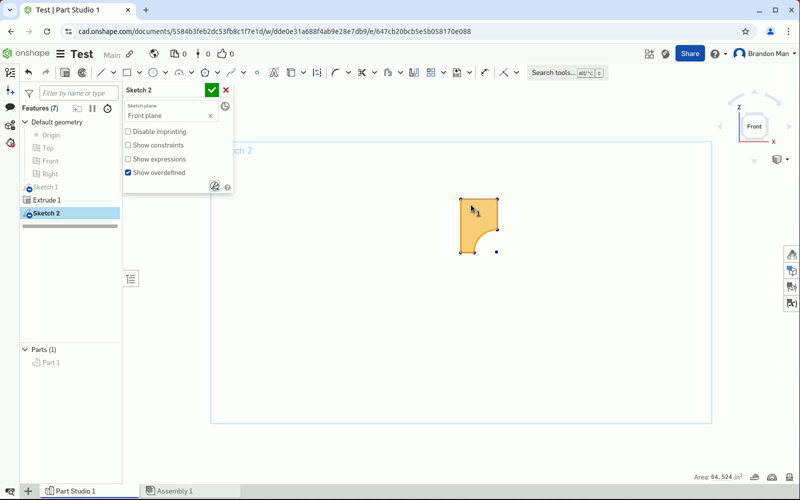
mouse_move(73, 352)
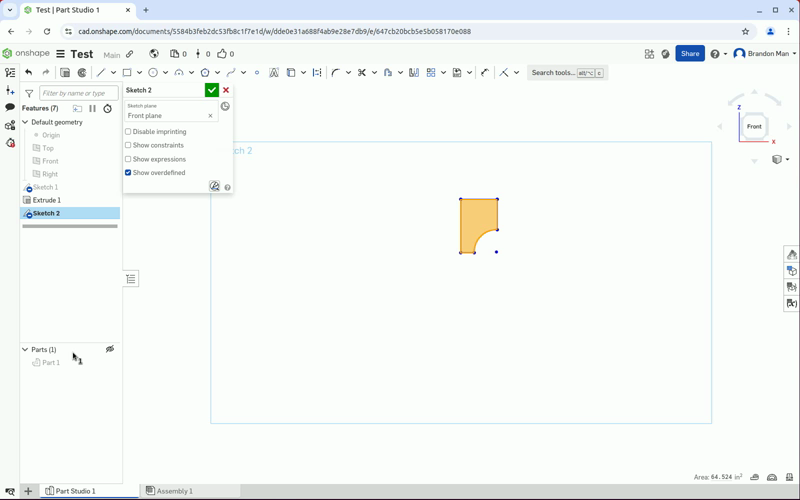
key(shift+y)
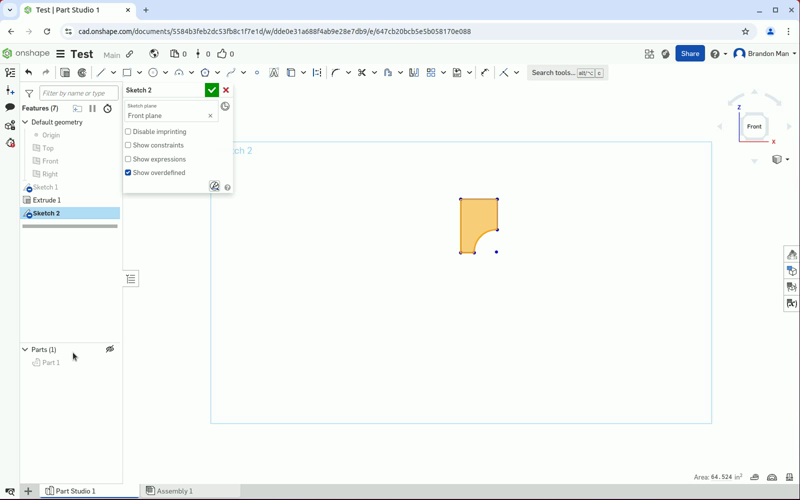
key(shift+e)
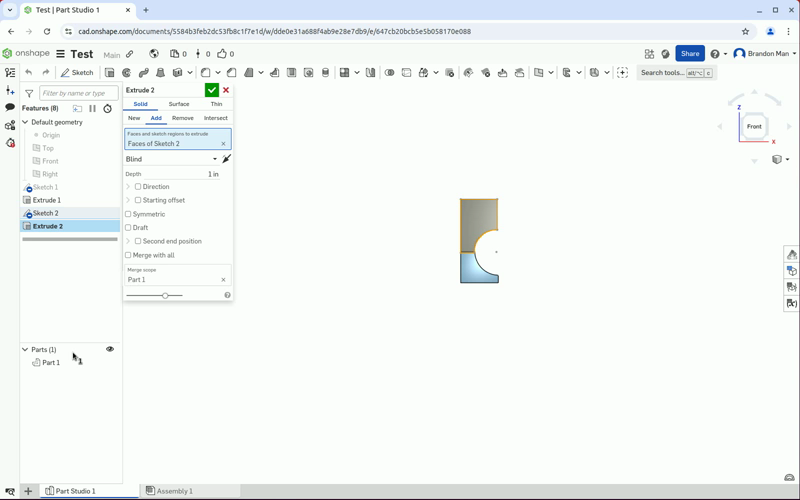
mouse_move(143, 106)
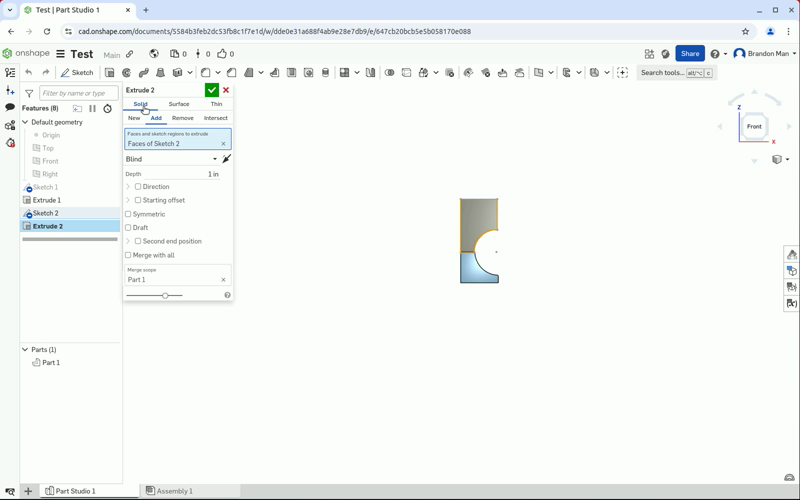
click(143, 106)
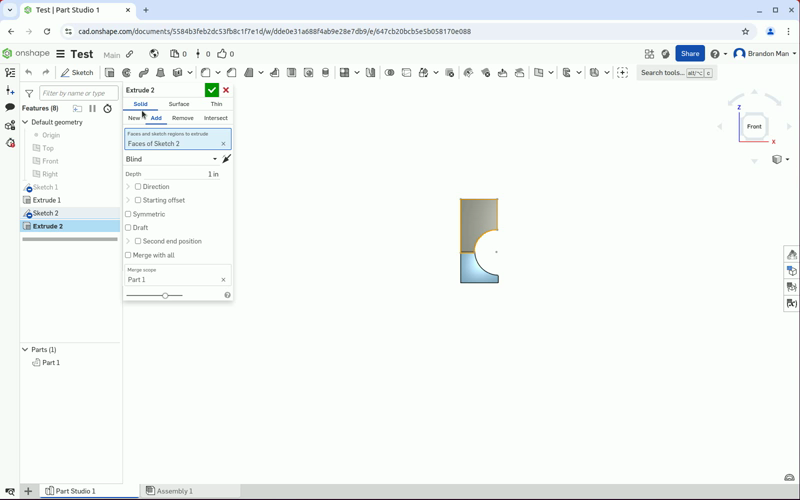
mouse_move(137, 120)
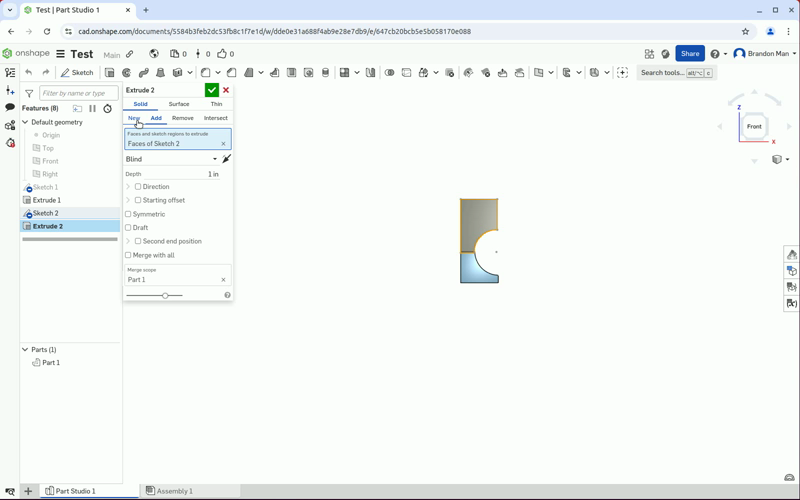
click(137, 120)
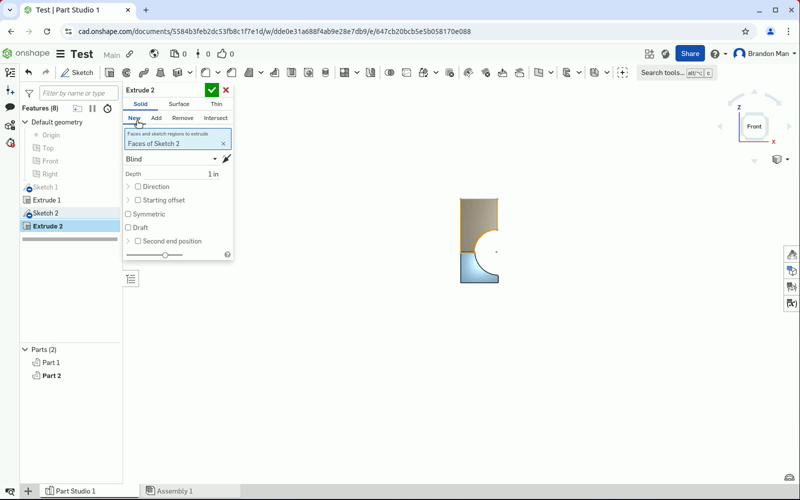
key(tab, 4)
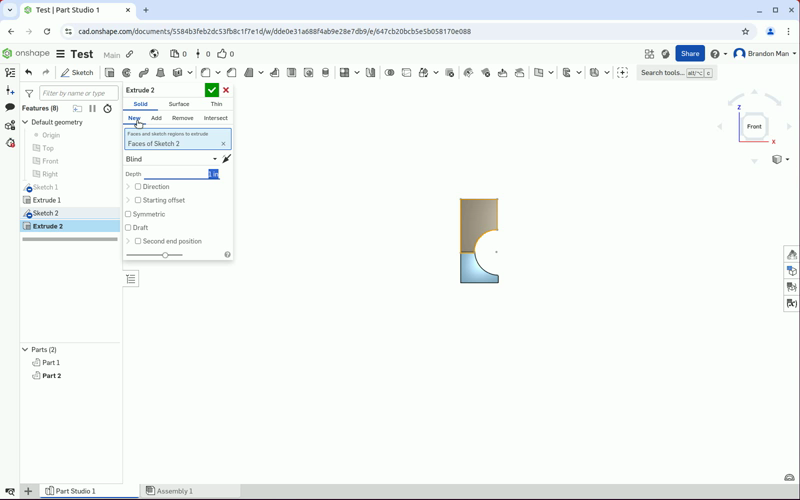
text(14.683)
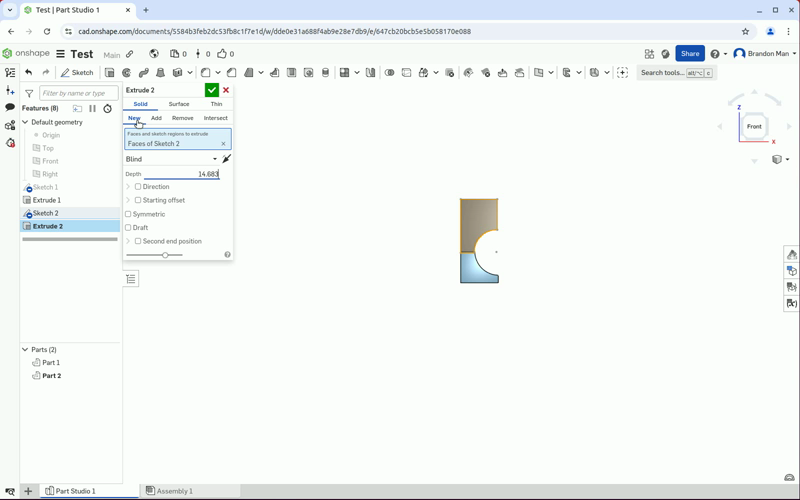
key(enter)
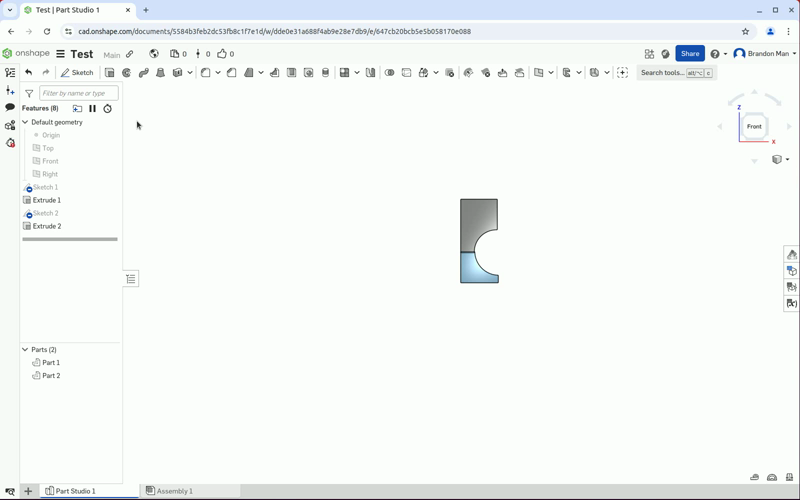
key(shift+h)
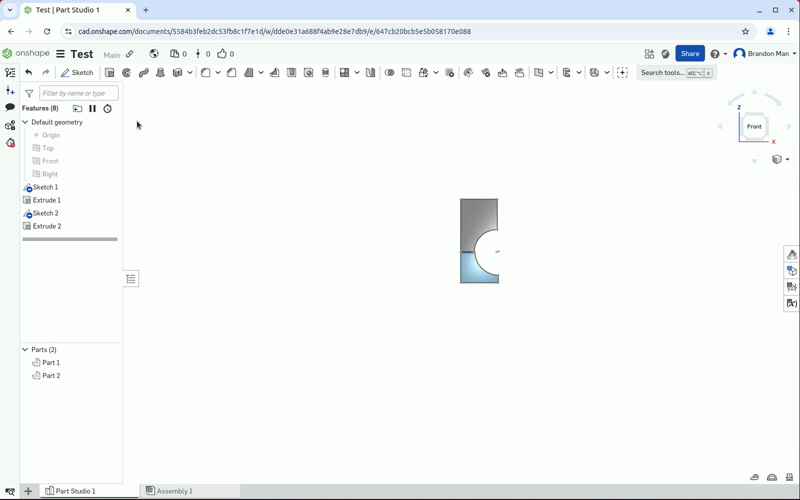
key(shift+h)
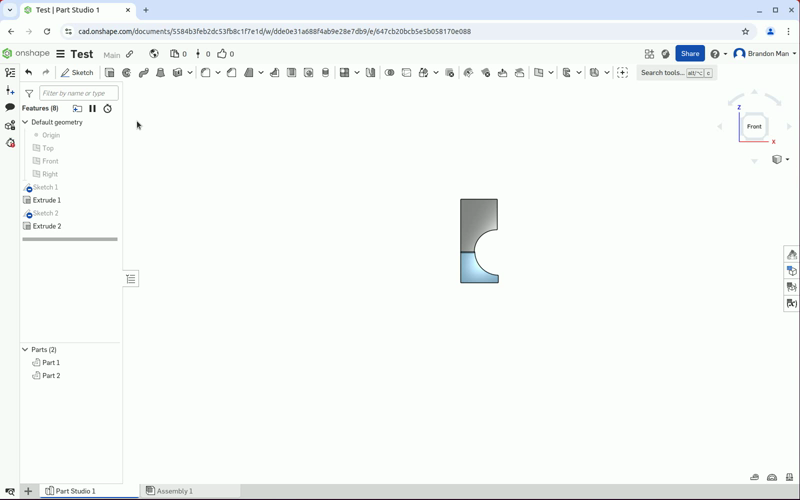
mouse_move(73, 189)
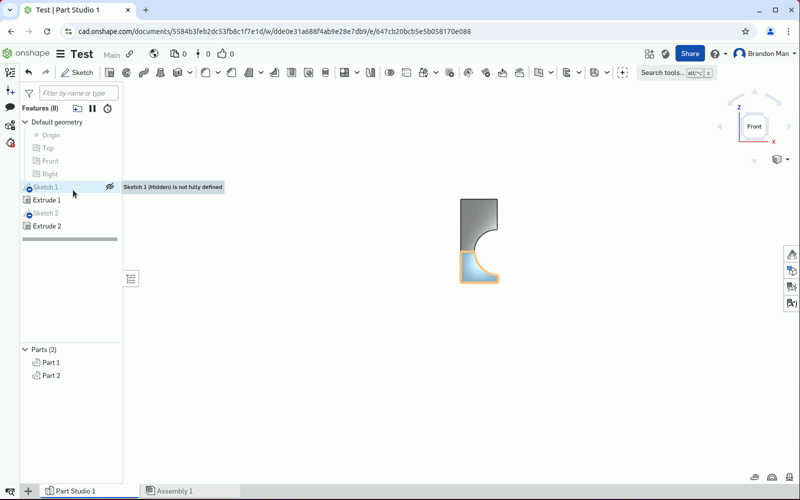
click(73, 189)
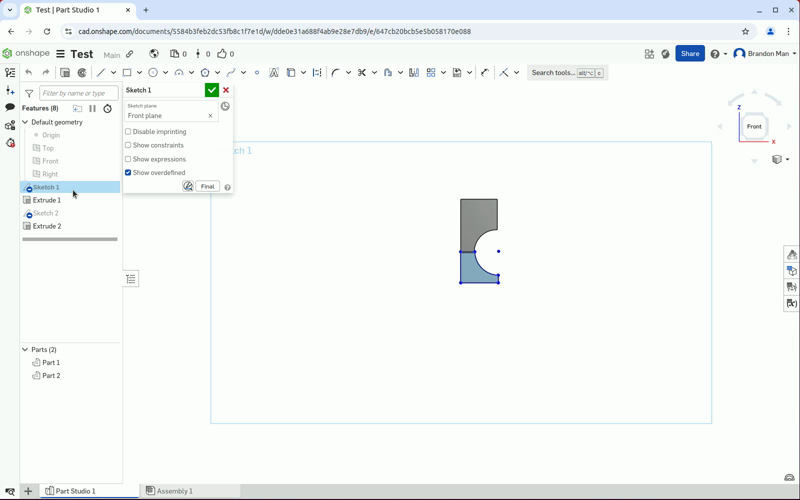
mouse_move(229, 92)
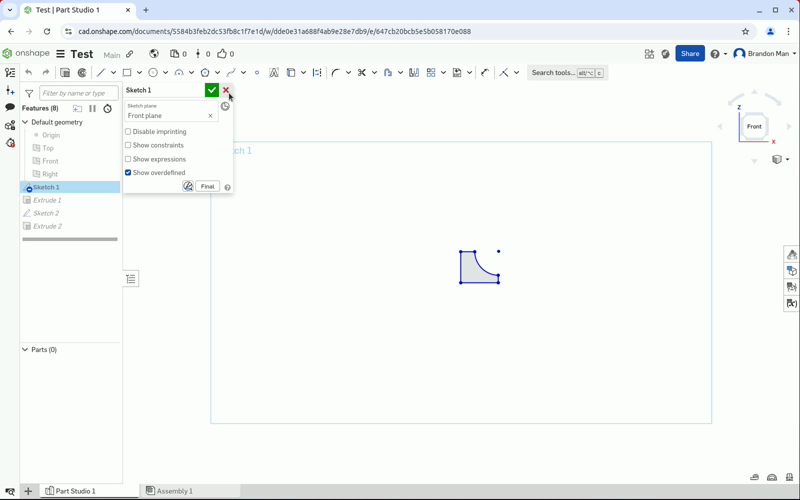
click(229, 92)
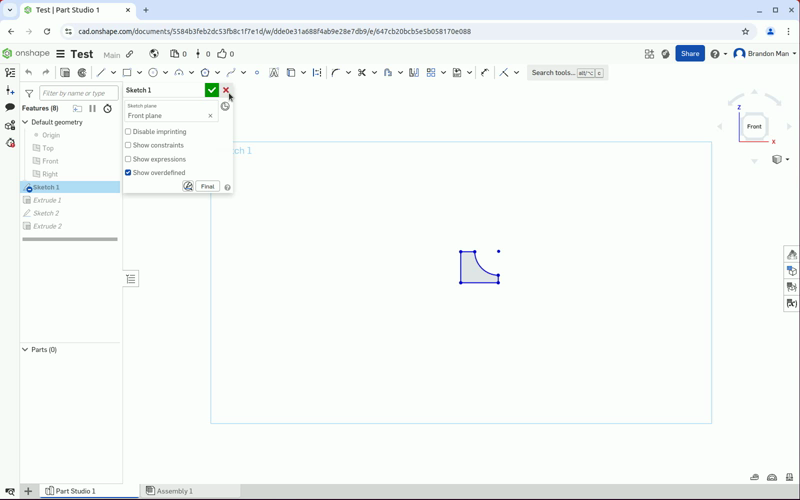
key(shift+s)
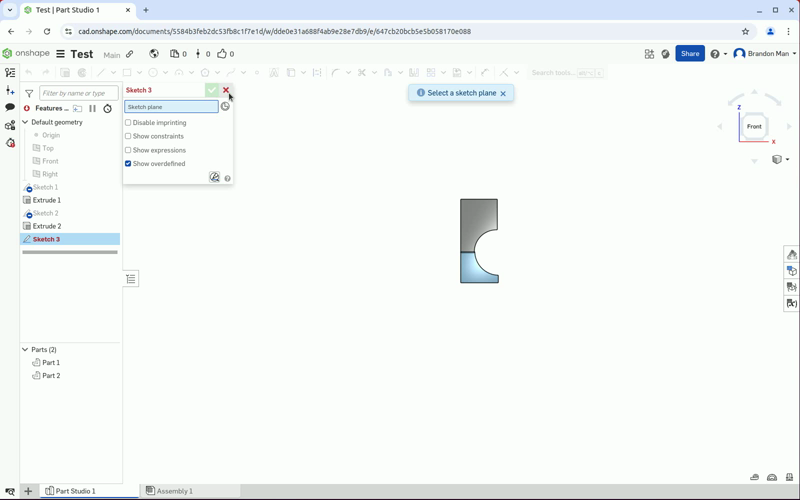
mouse_move(73, 163)
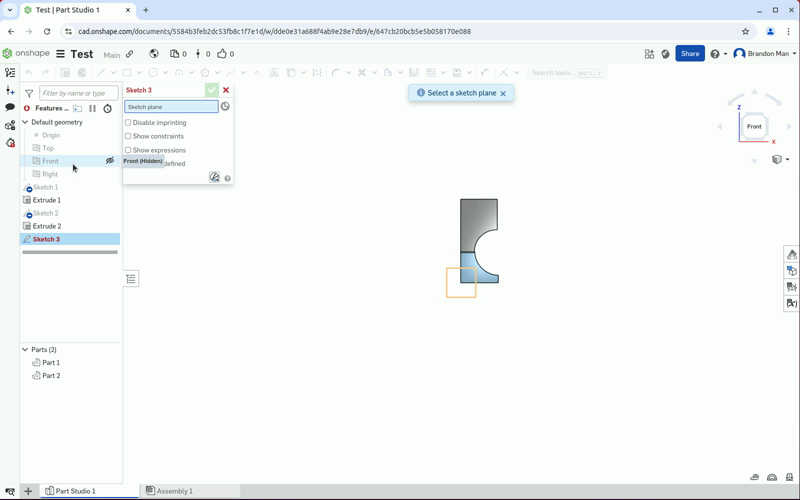
click(73, 163)
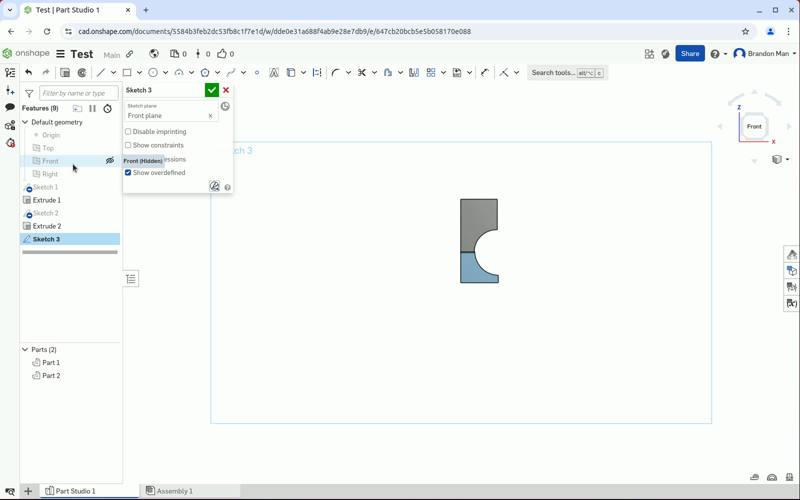
mouse_move(73, 352)
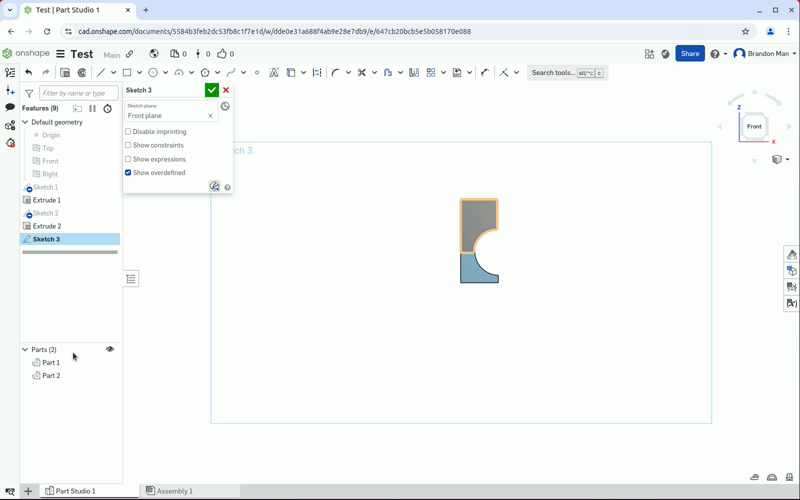
key(y)
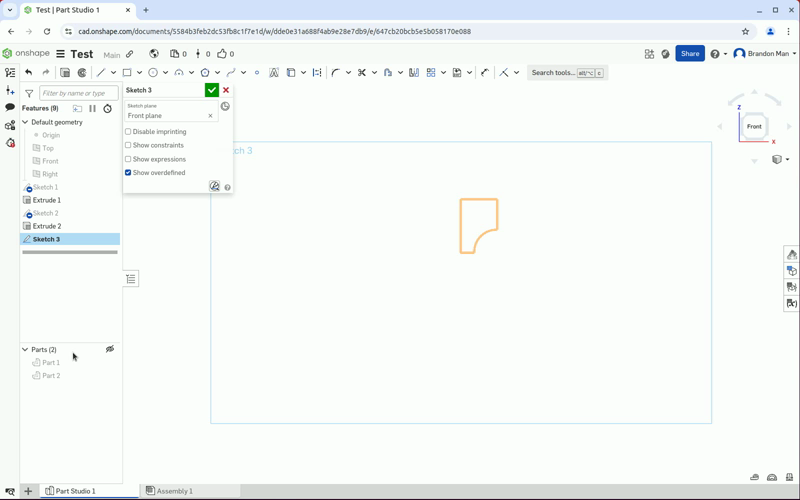
key(l)
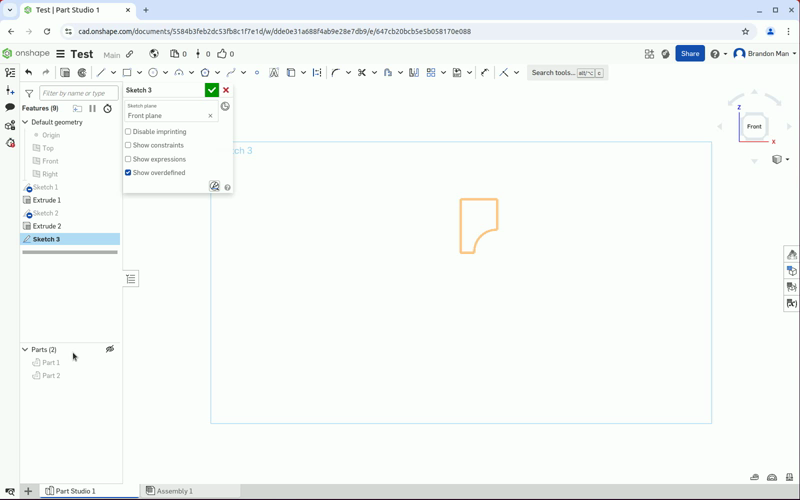
key_down(shift)
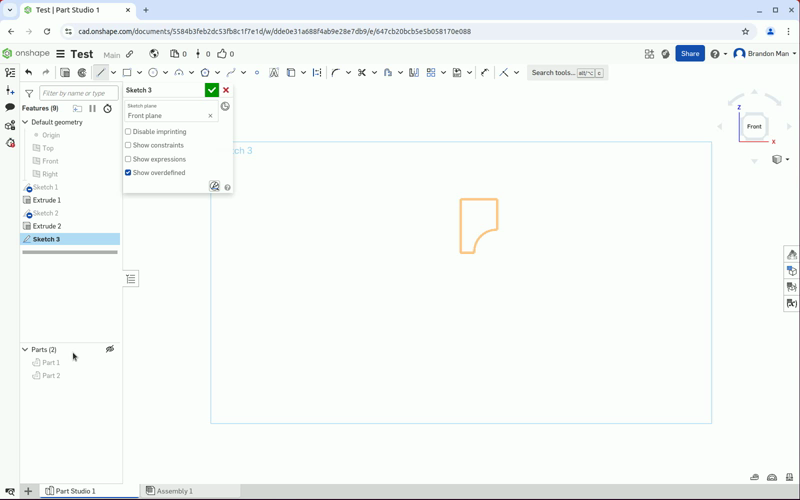
mouse_move(460, 200)
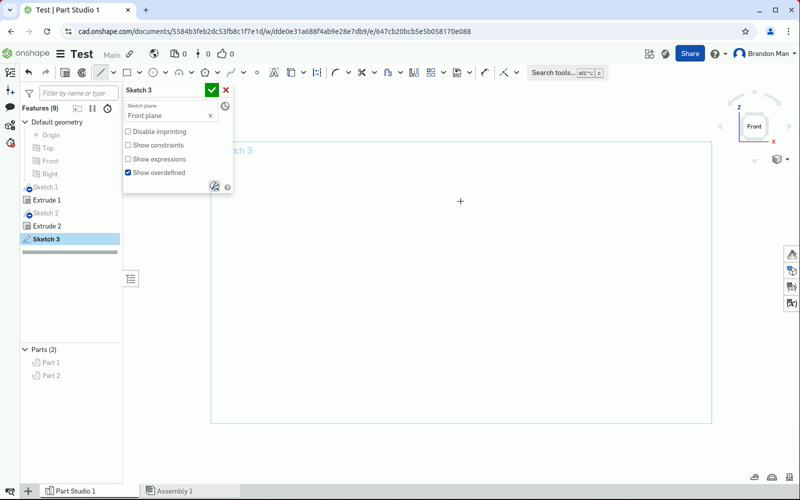
click(460, 200)
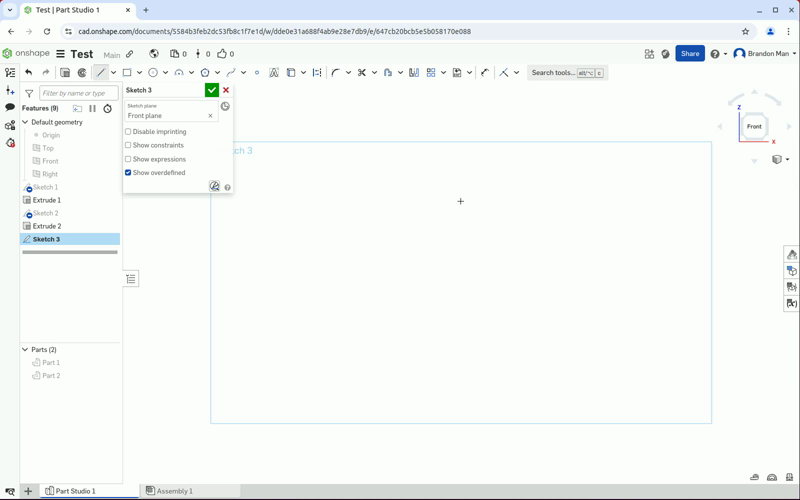
key_up(shift)
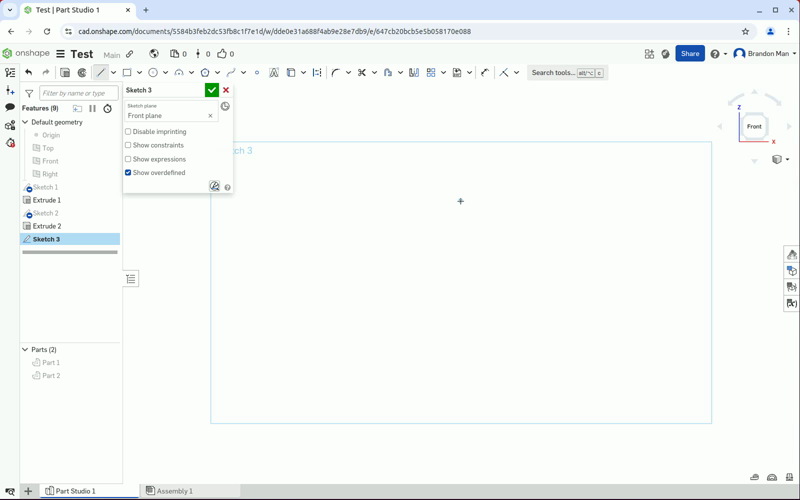
key_down(shift)
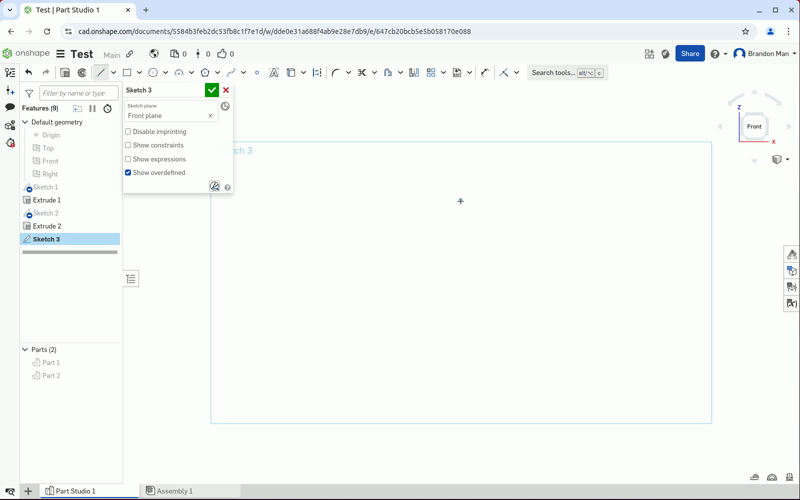
mouse_move(490, 200)
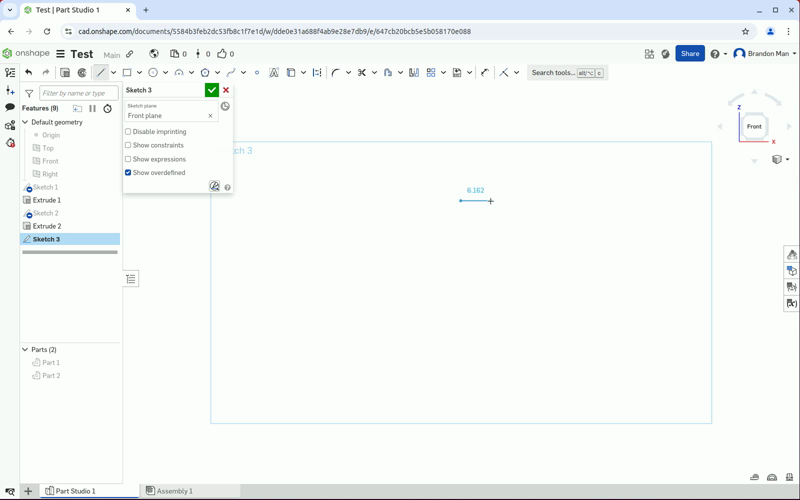
mouse_move(498, 200)
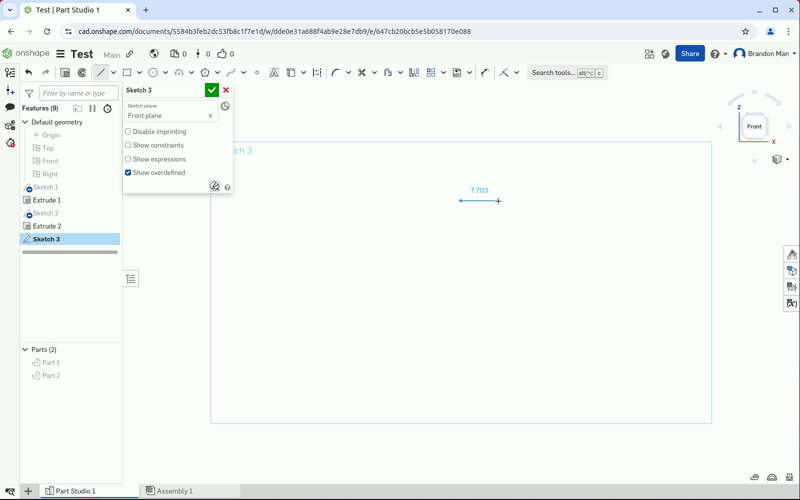
click(498, 200)
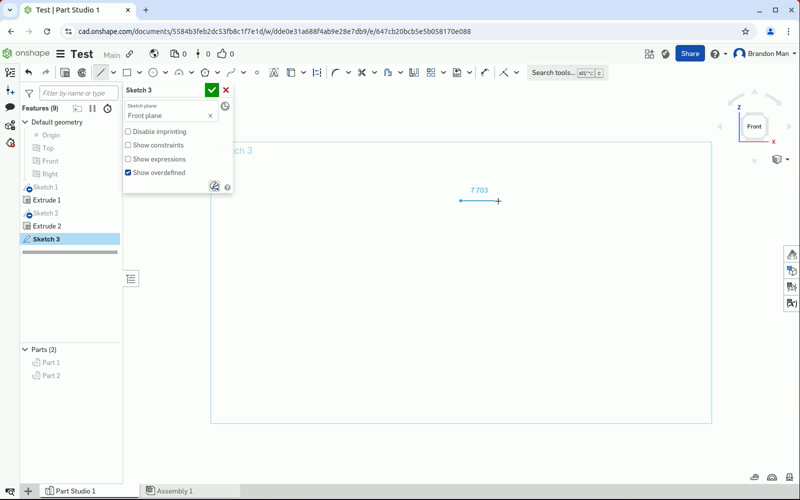
key_up(shift)
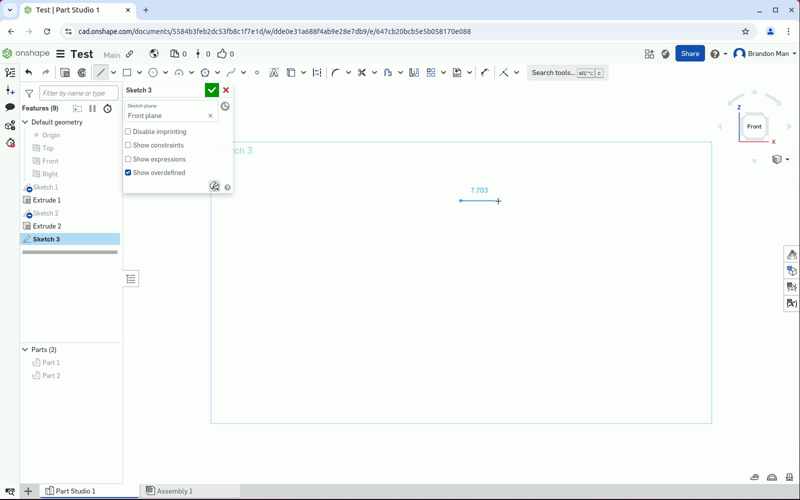
key_down(shift)
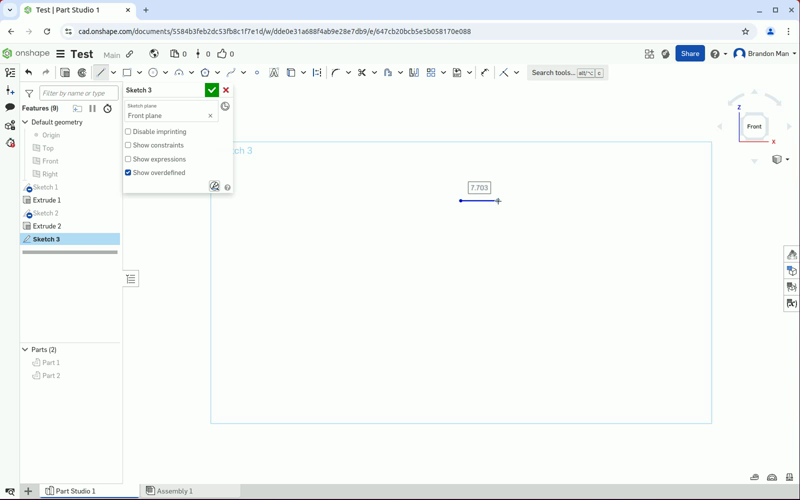
mouse_move(528, 200)
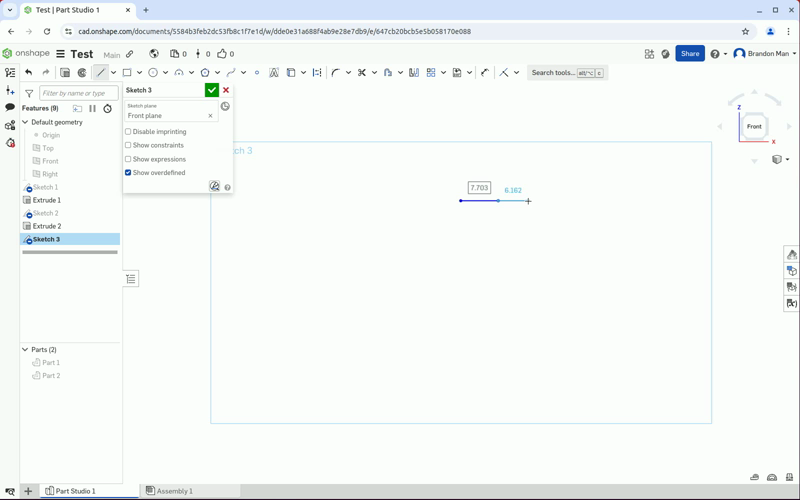
mouse_move(498, 169)
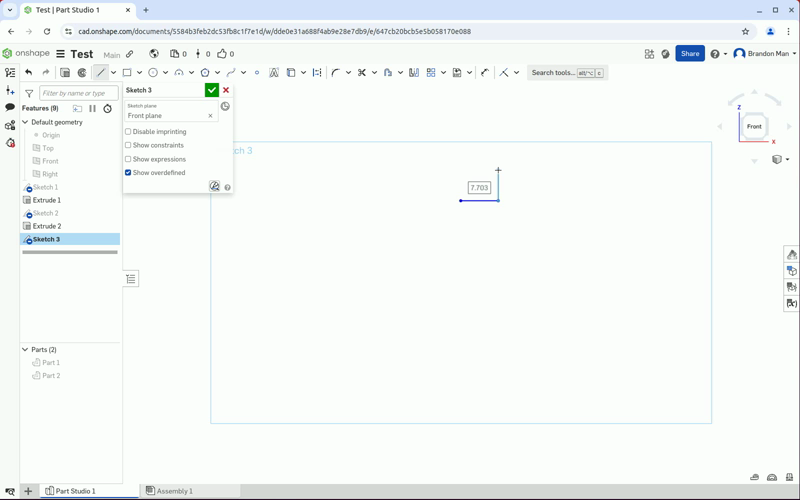
click(498, 169)
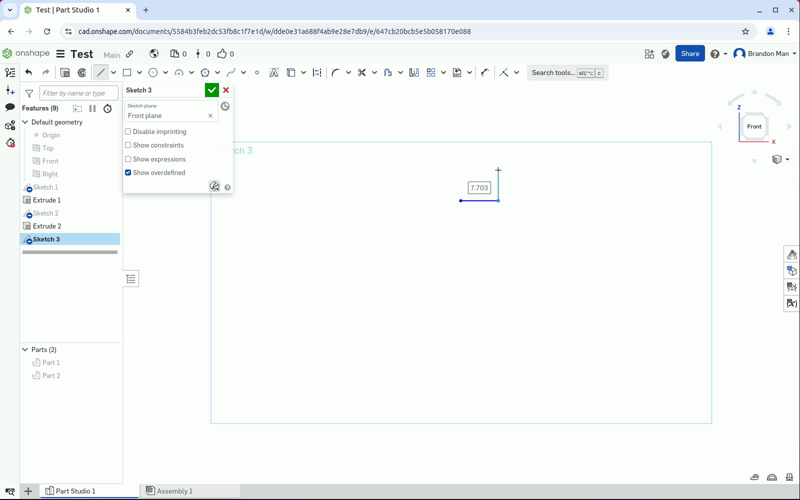
key_up(shift)
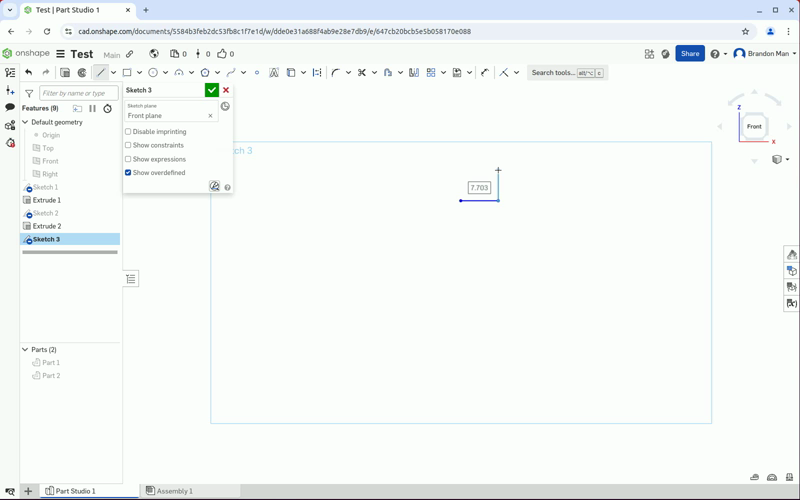
key_down(shift)
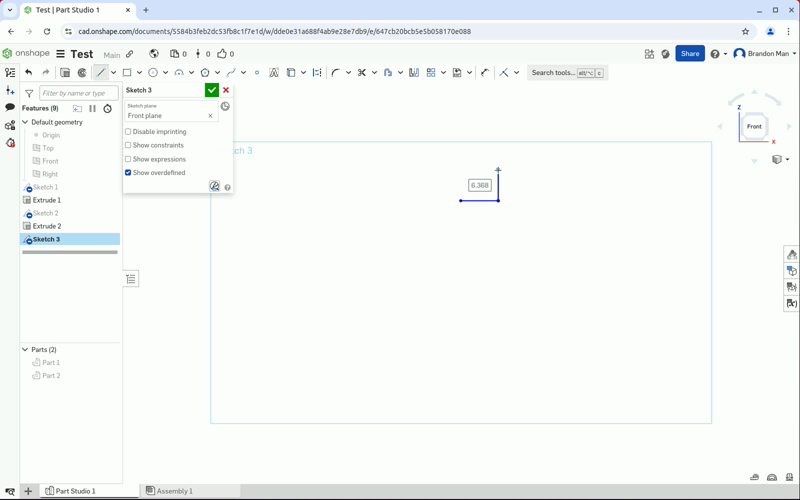
mouse_move(528, 169)
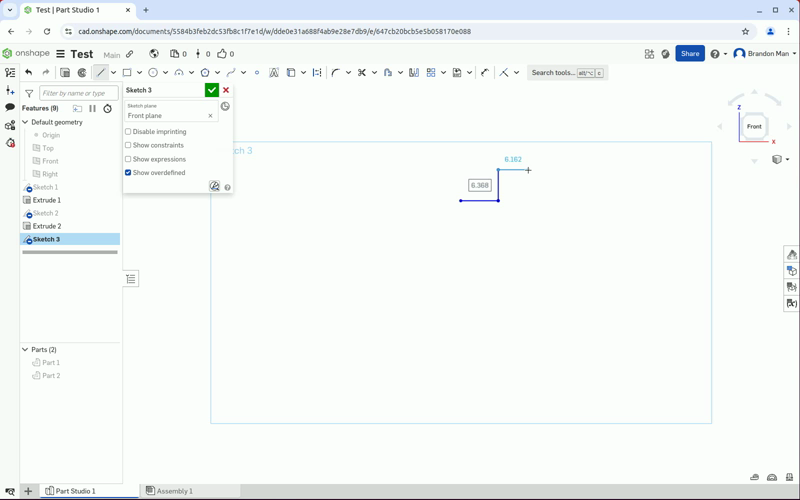
mouse_move(460, 169)
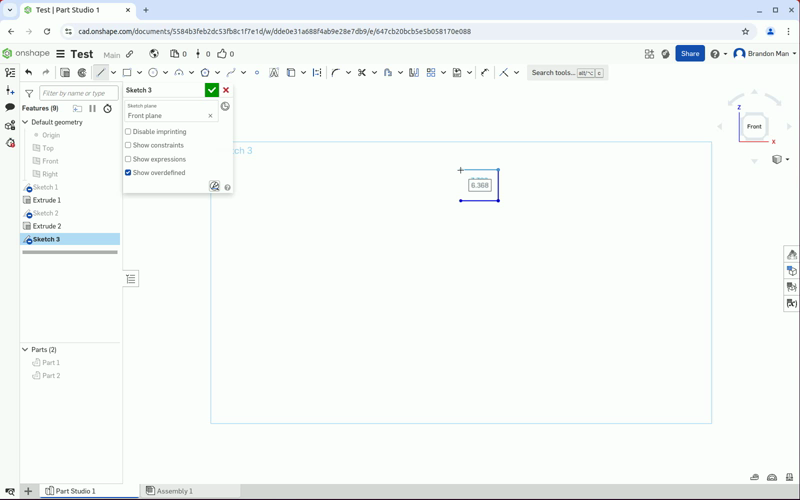
click(460, 169)
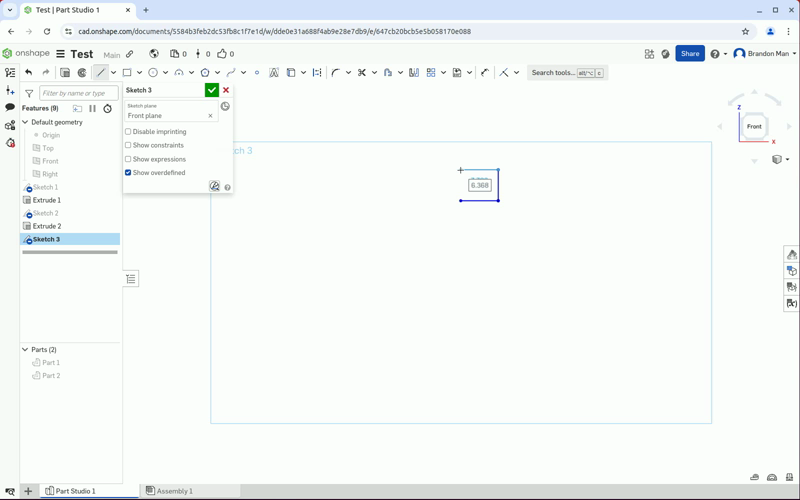
key_up(shift)
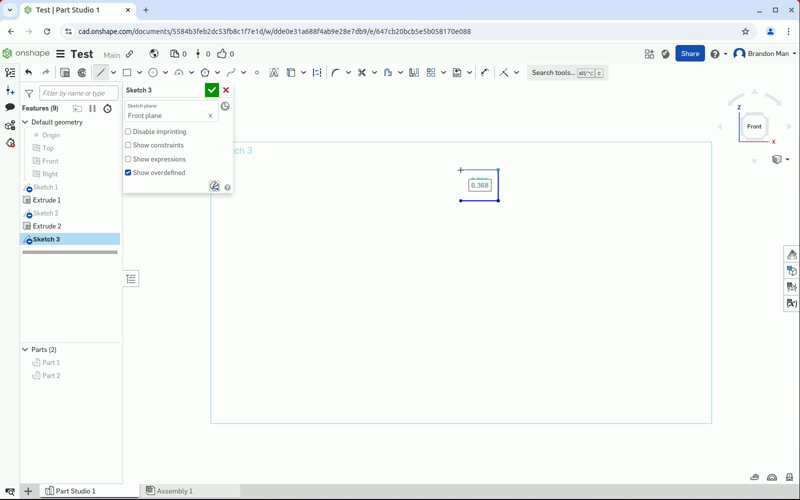
mouse_move(490, 169)
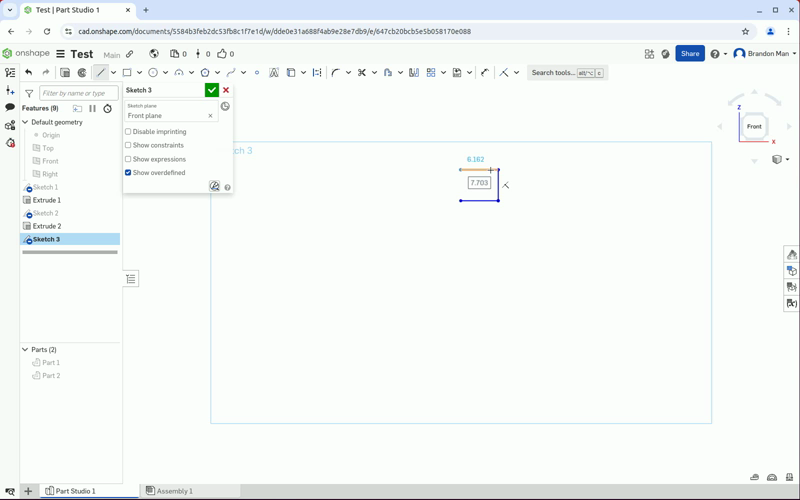
key_down(shift)
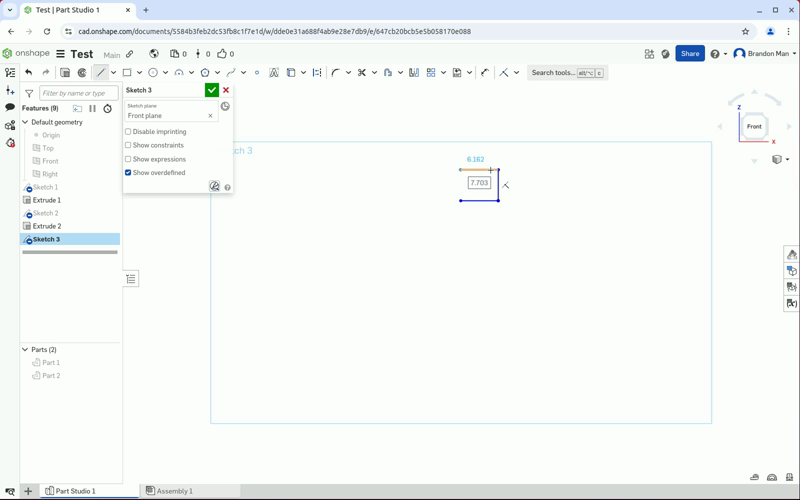
mouse_move(460, 200)
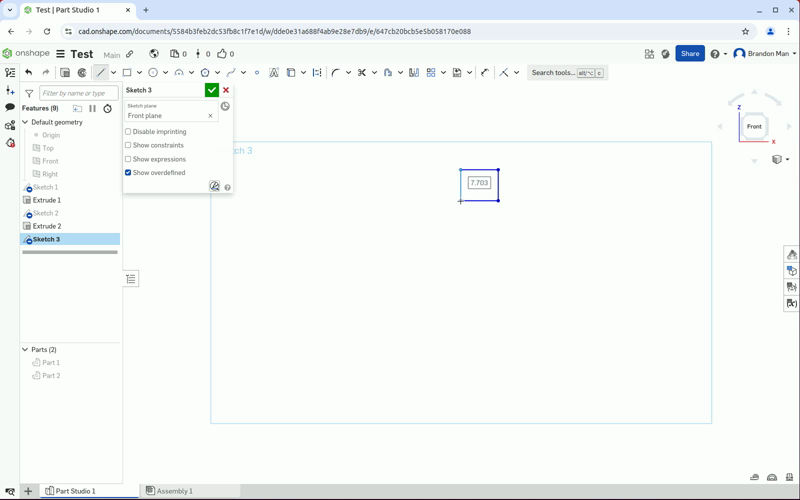
key_up(shift)
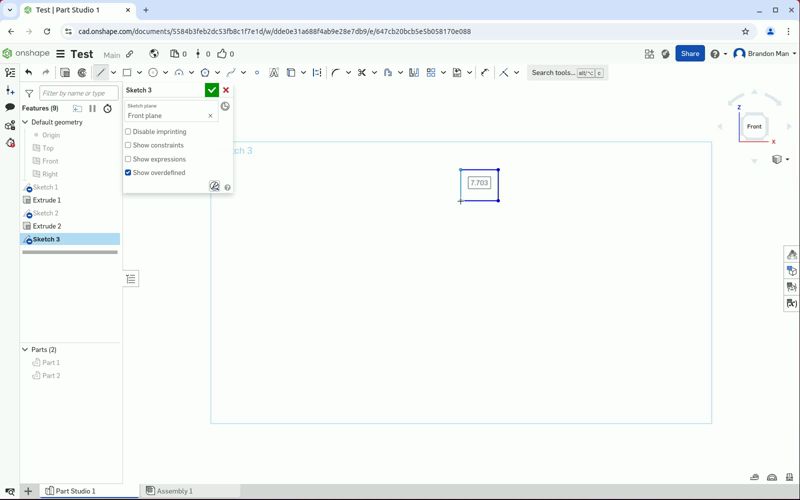
click(460, 200)
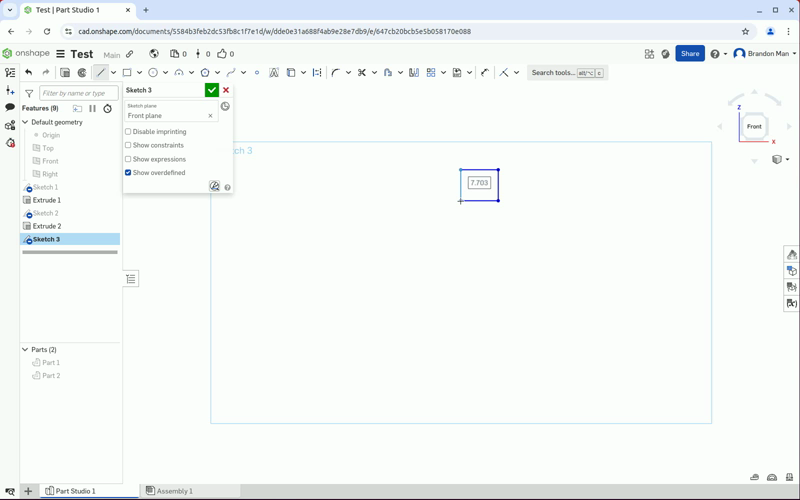
key(esc)
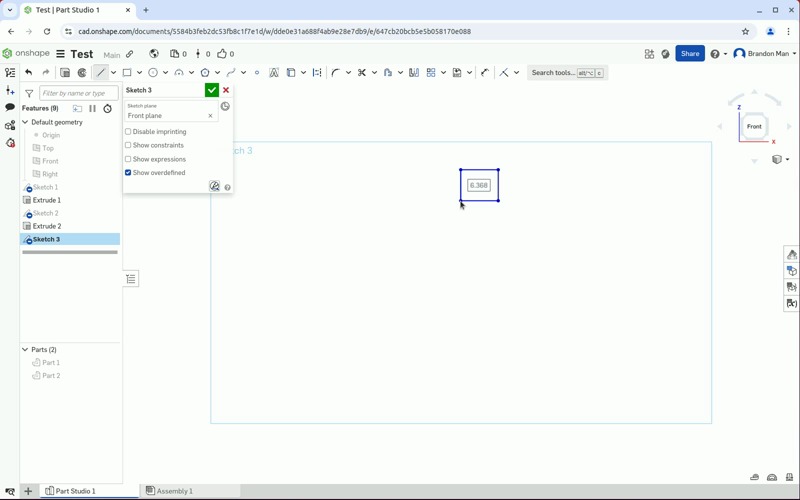
mouse_move(478, 173)
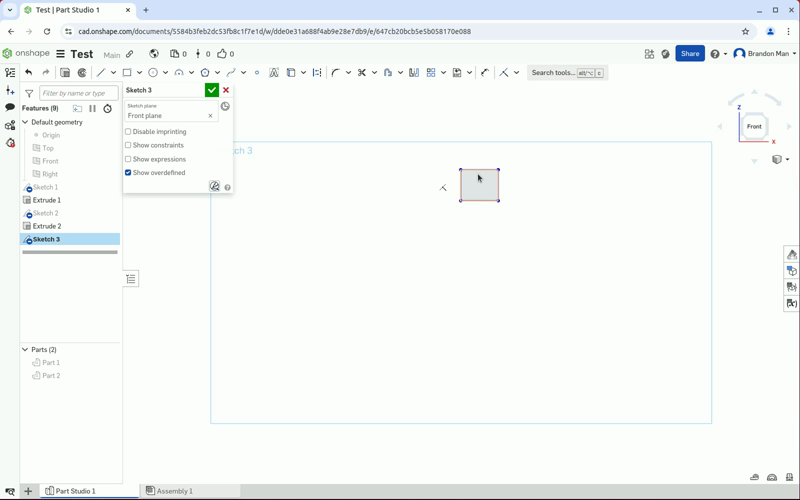
scroll(6)
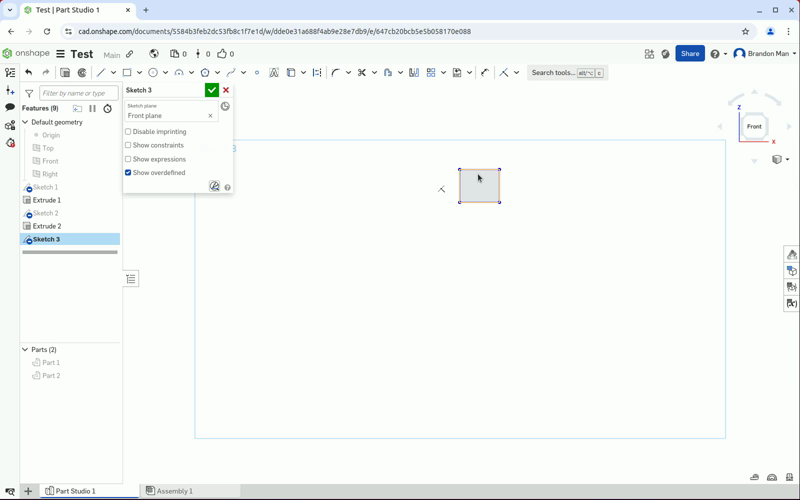
scroll(6)
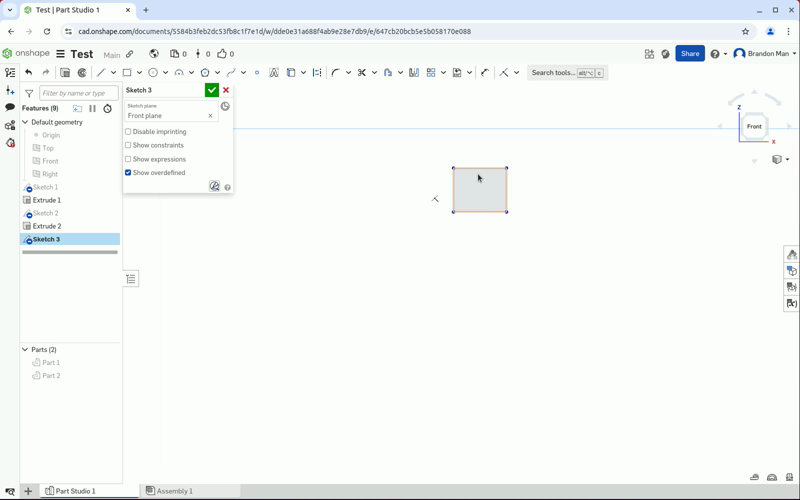
scroll(6)
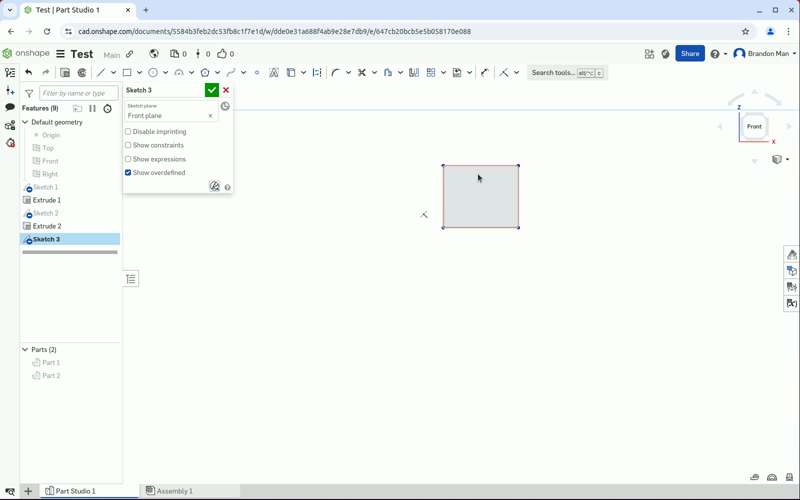
scroll(6)
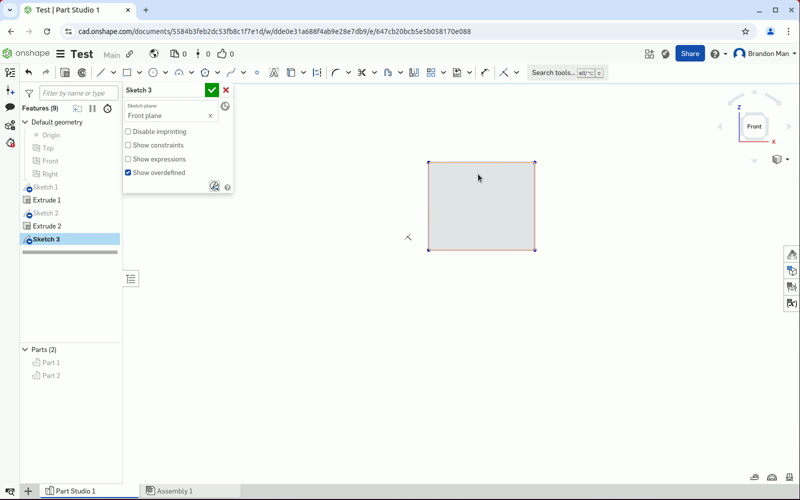
scroll(6)
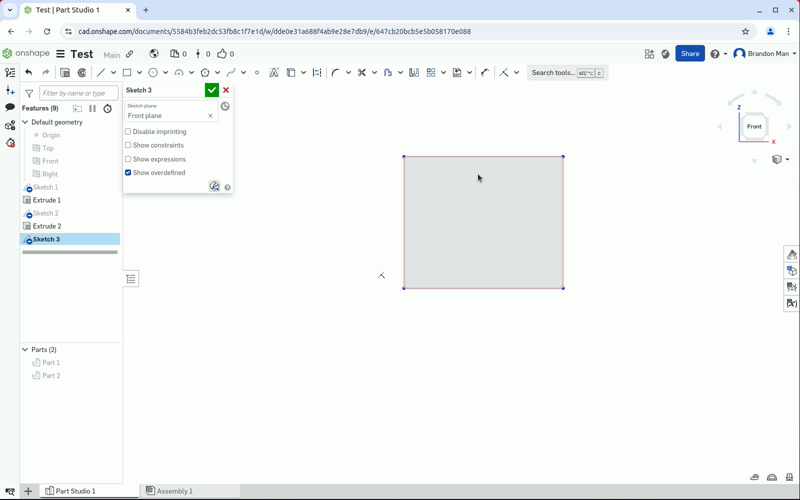
scroll(6)
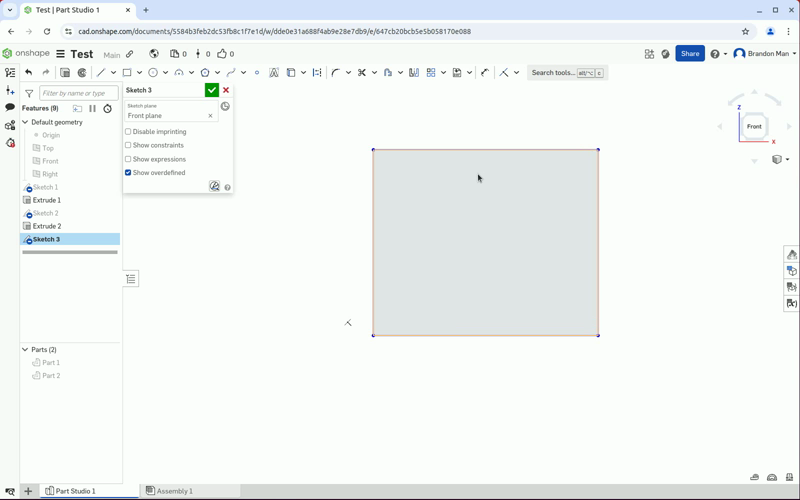
scroll(6)
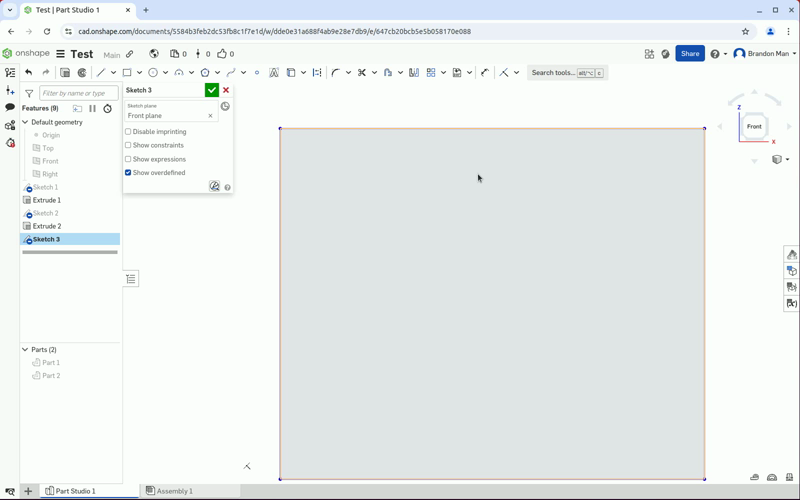
click(478, 173)
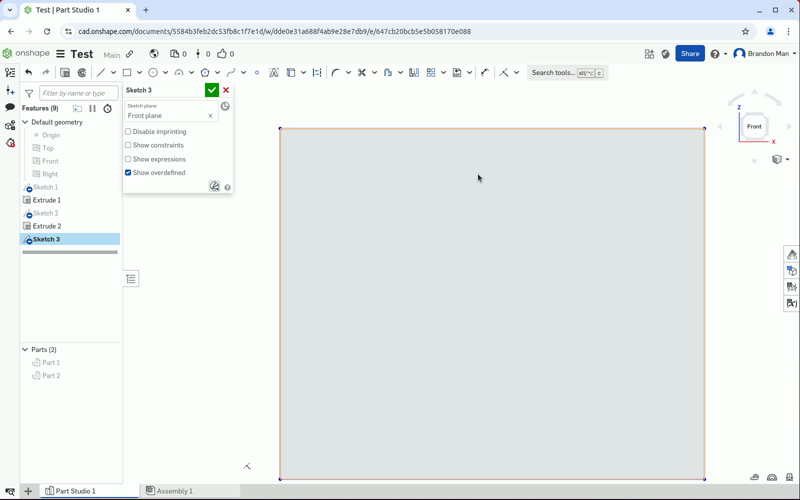
scroll(-6)
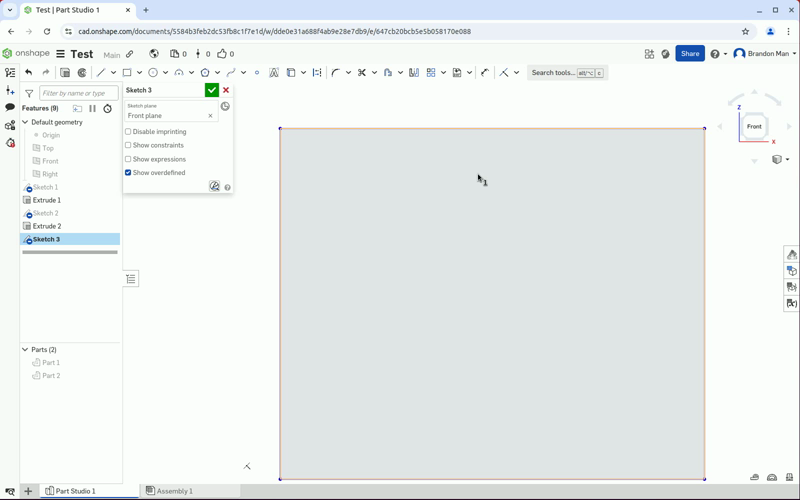
scroll(-6)
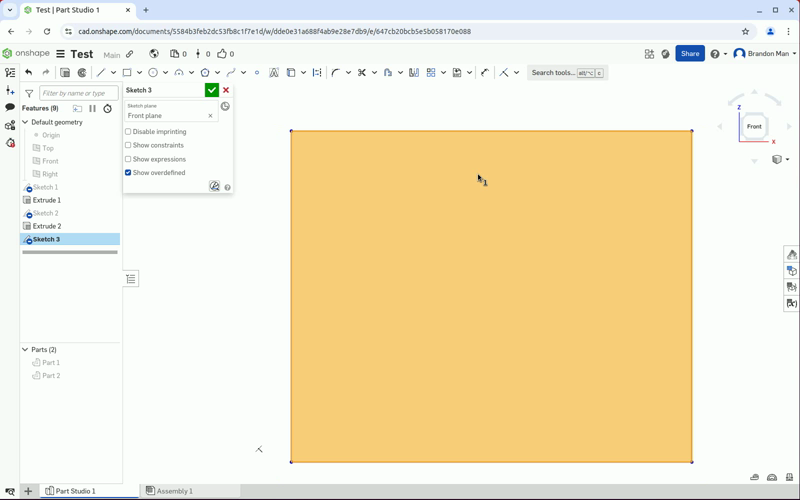
scroll(-6)
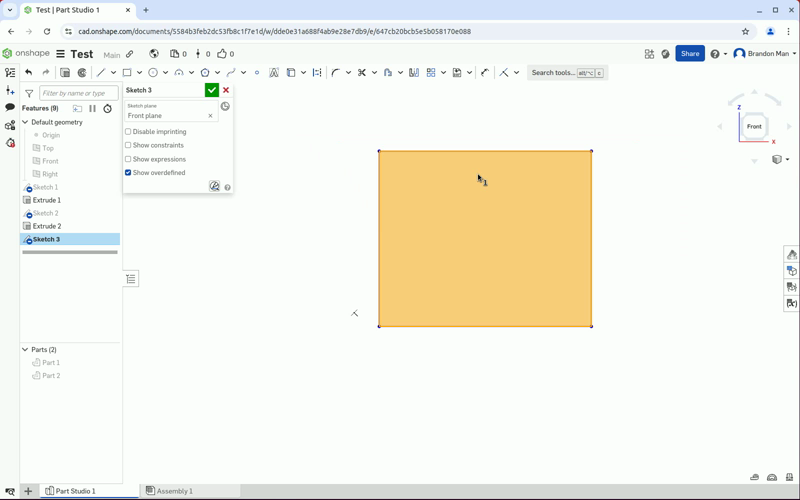
scroll(-6)
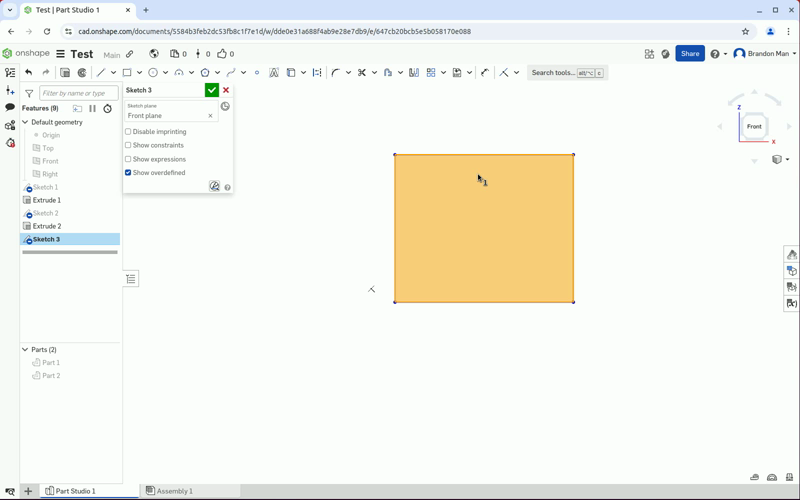
scroll(-6)
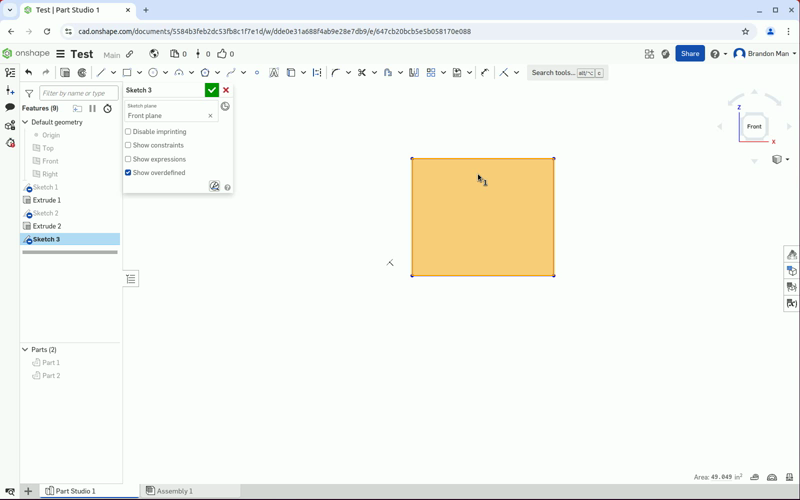
scroll(-6)
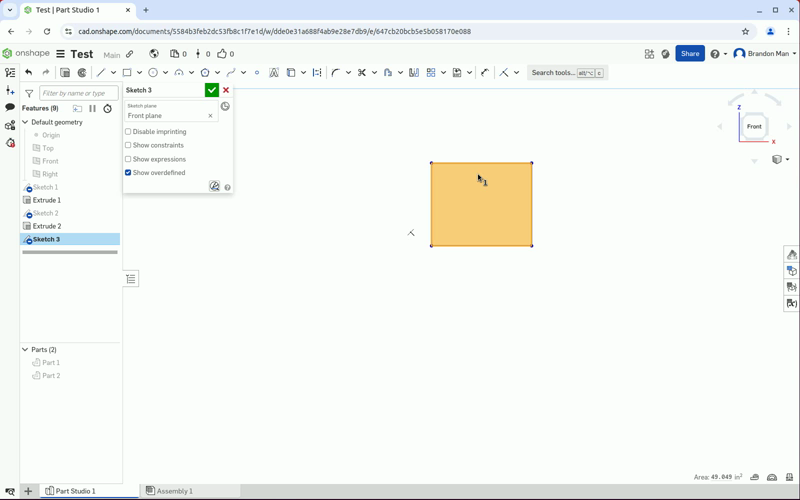
scroll(-6)
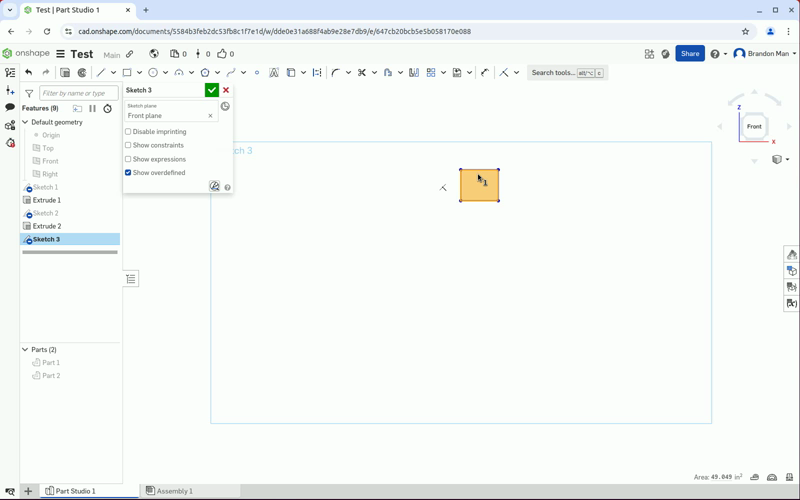
mouse_move(73, 352)
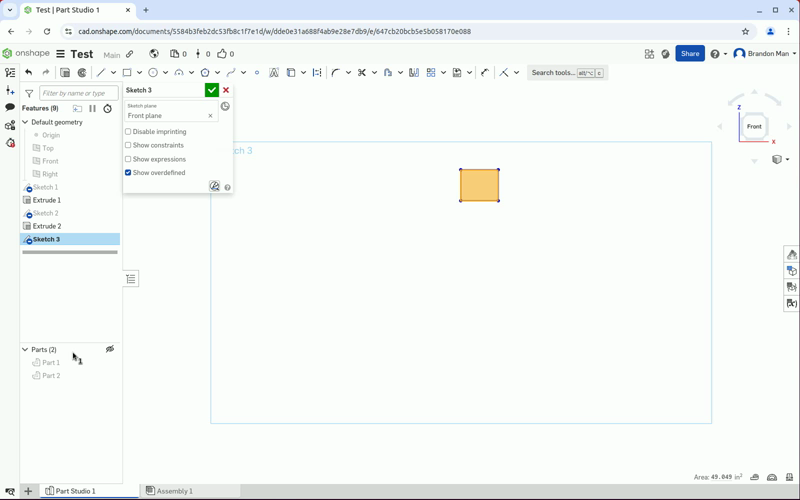
key(shift+y)
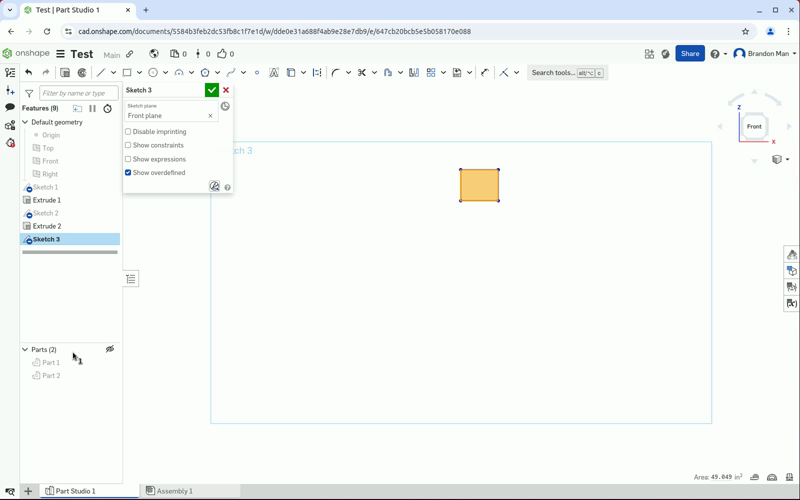
key(shift+e)
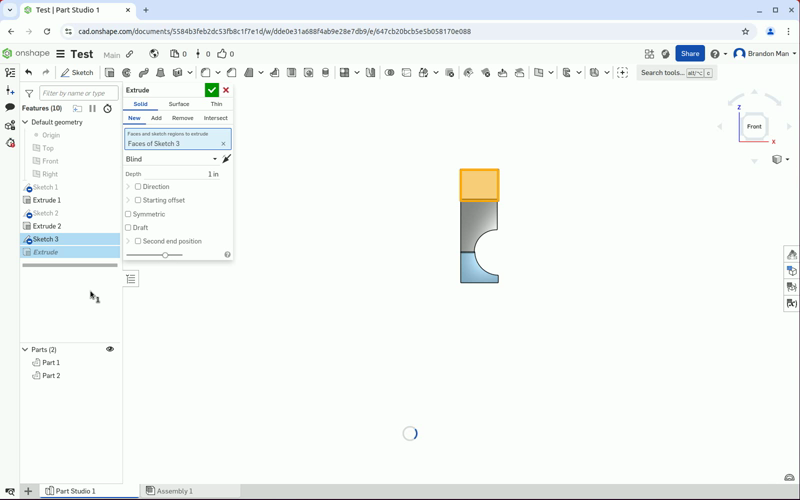
mouse_move(143, 106)
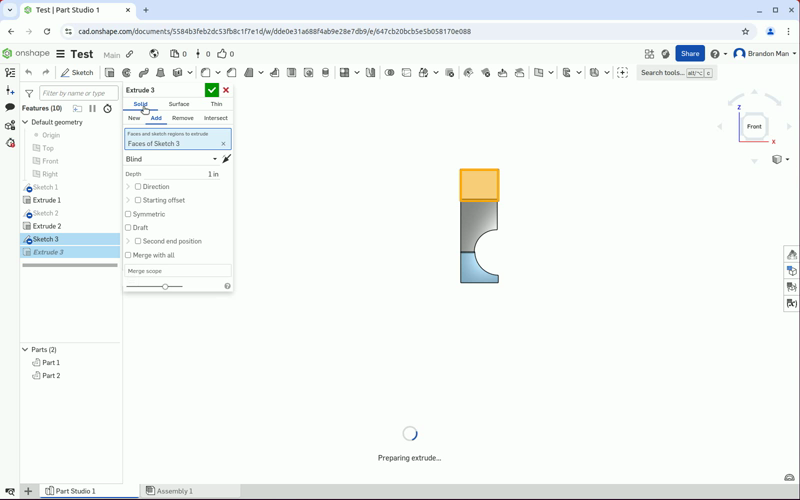
click(143, 106)
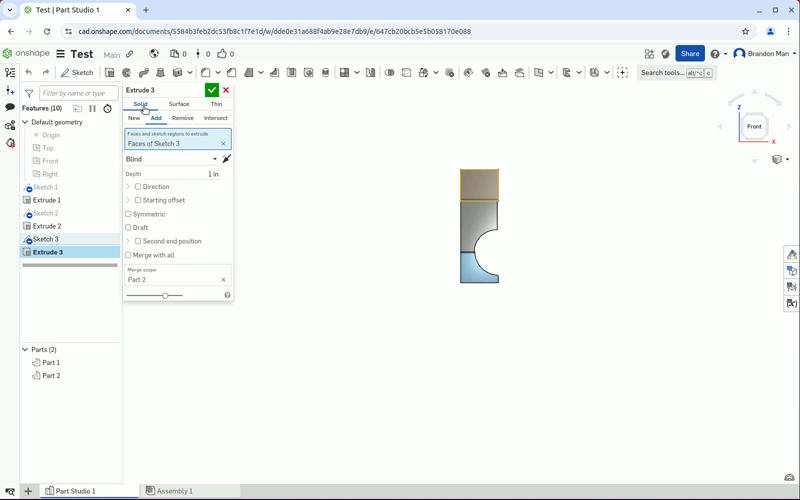
mouse_move(137, 120)
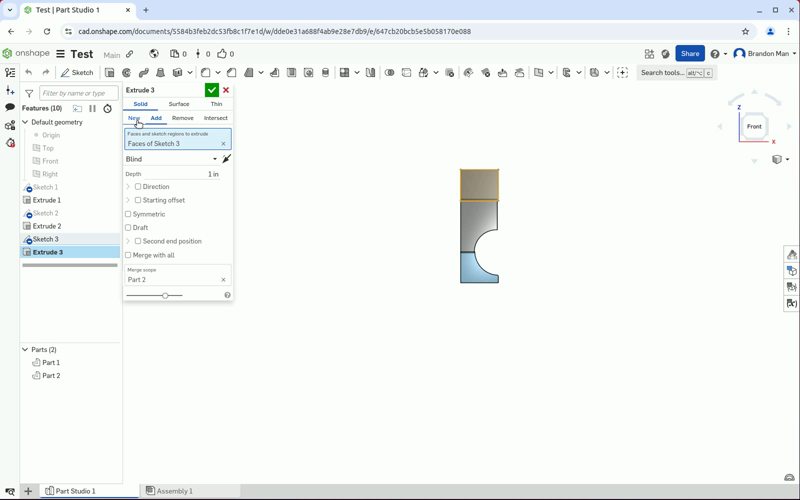
click(137, 120)
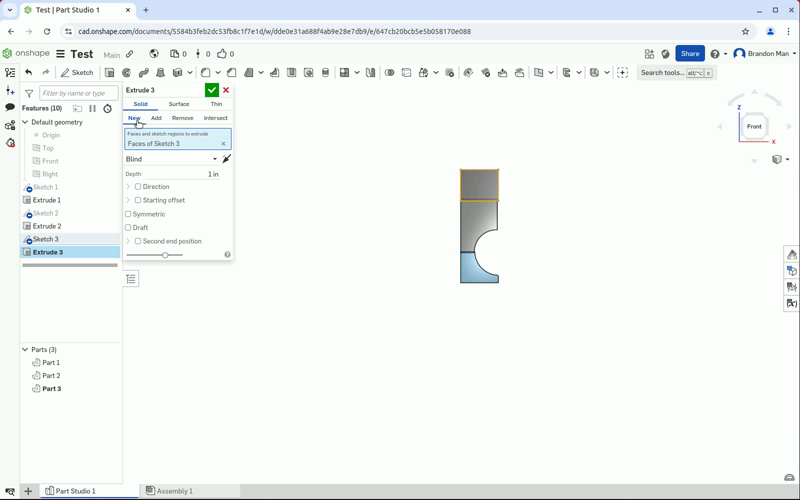
key(tab, 4)
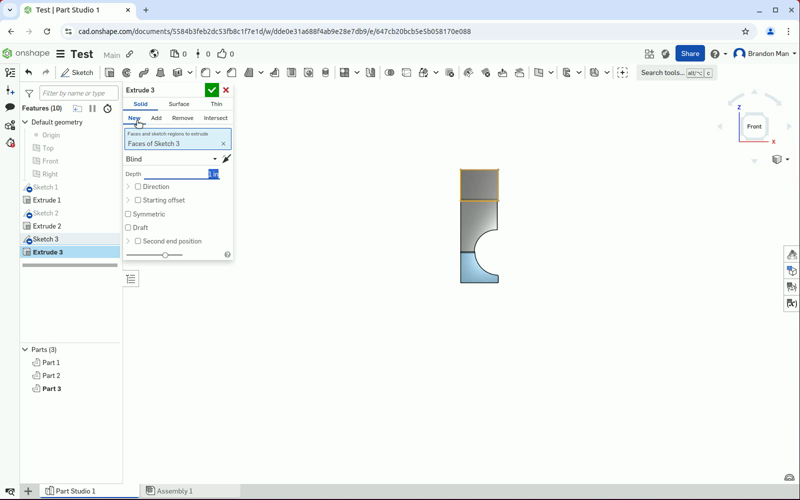
text(14.683)
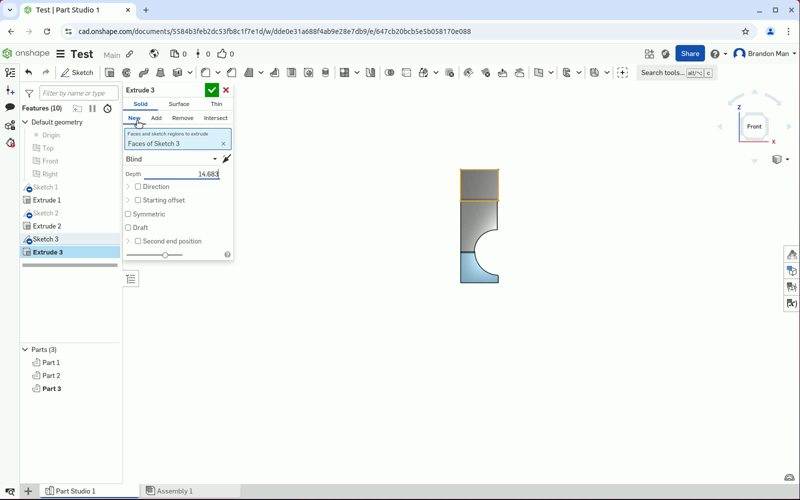
key(enter)
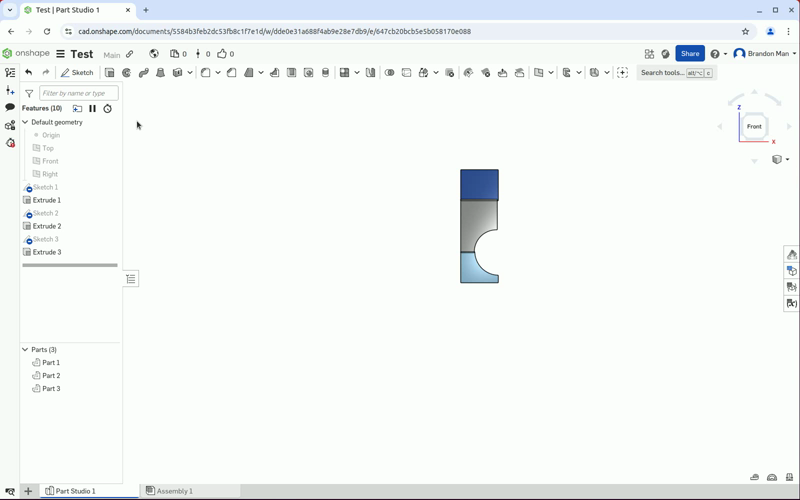
key(shift+h)
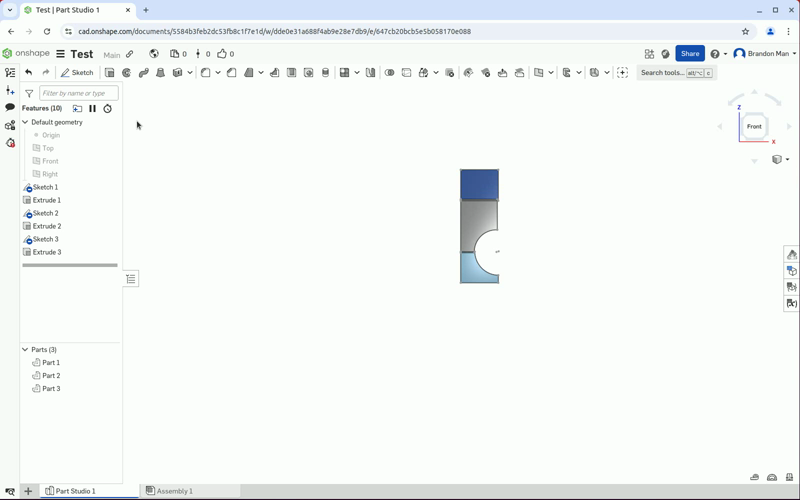
key(shift+h)
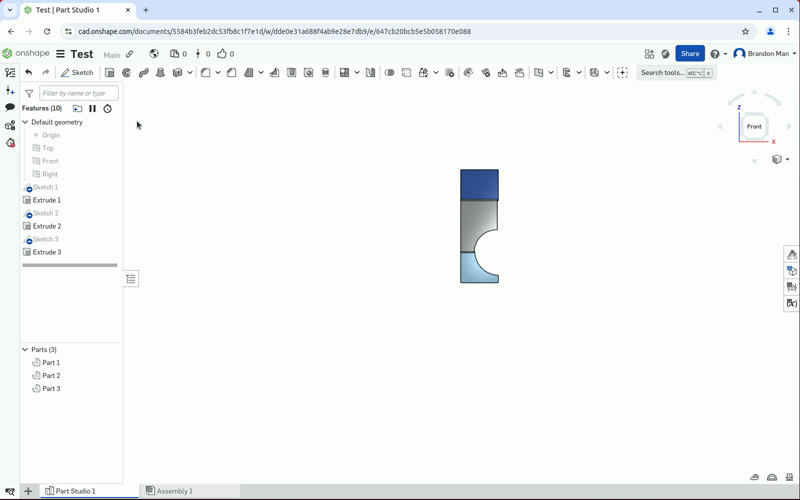
mouse_move(73, 189)
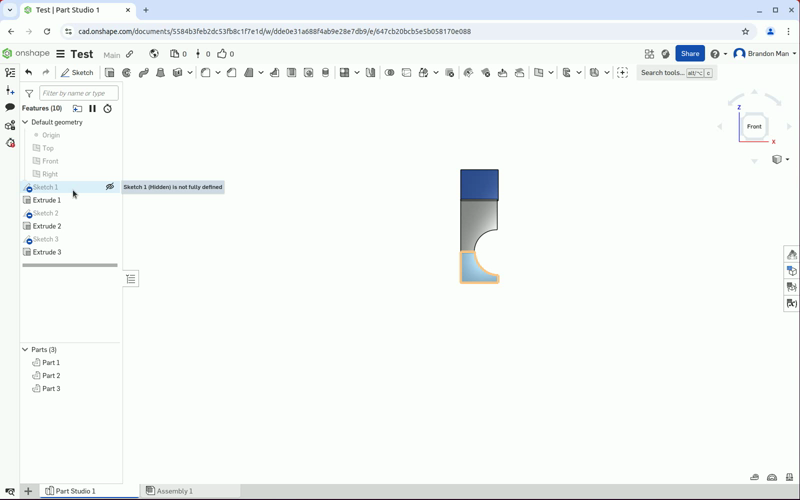
click(73, 189)
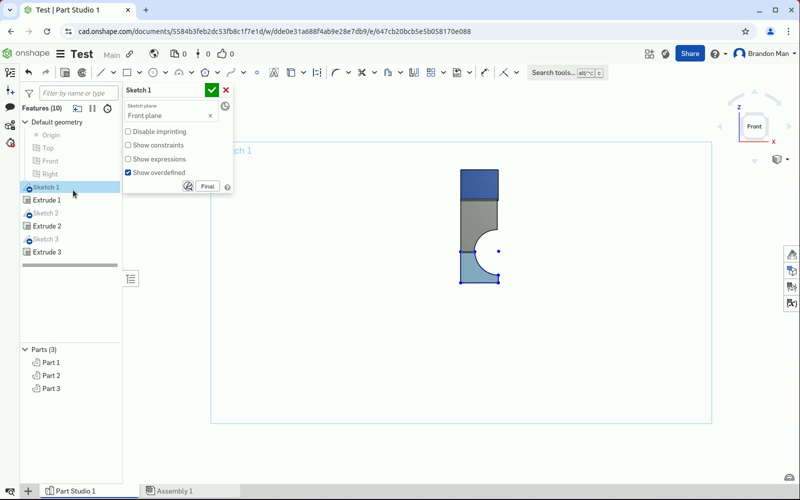
mouse_move(229, 92)
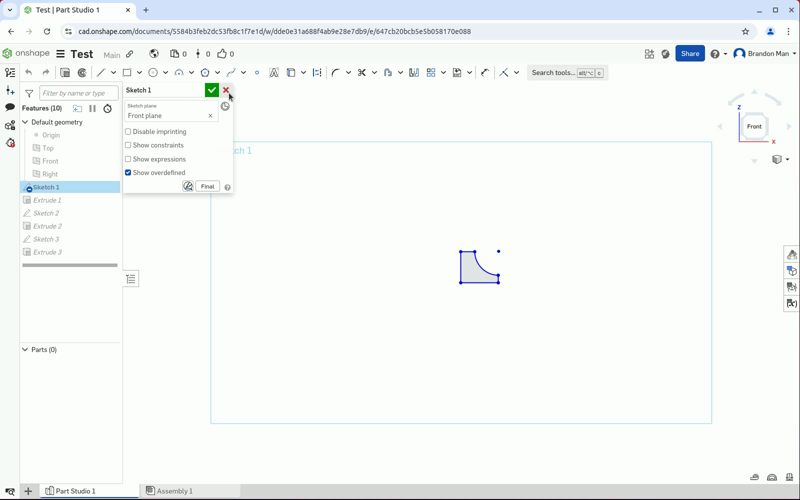
click(229, 92)
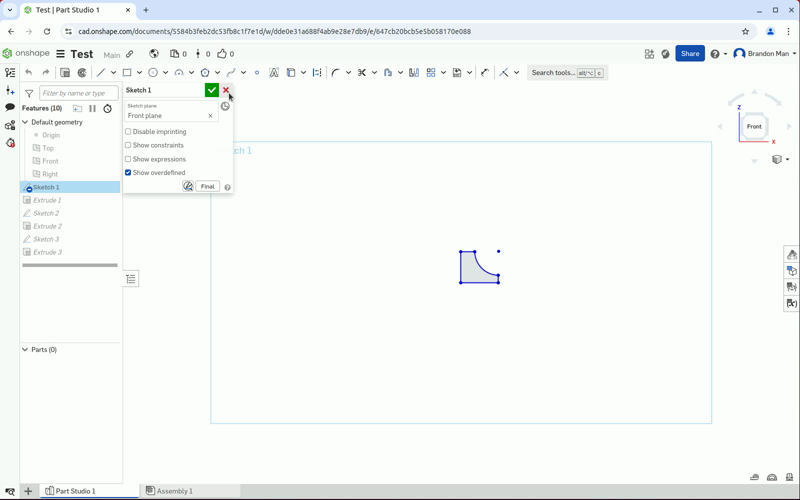
key(shift+s)
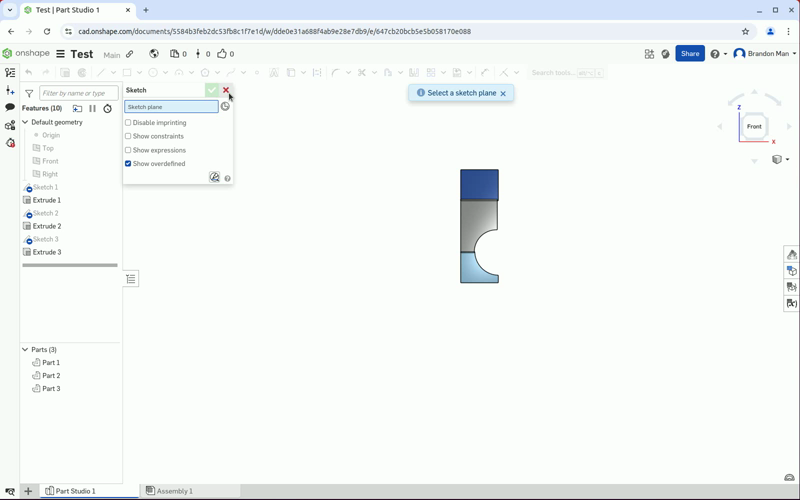
mouse_move(73, 163)
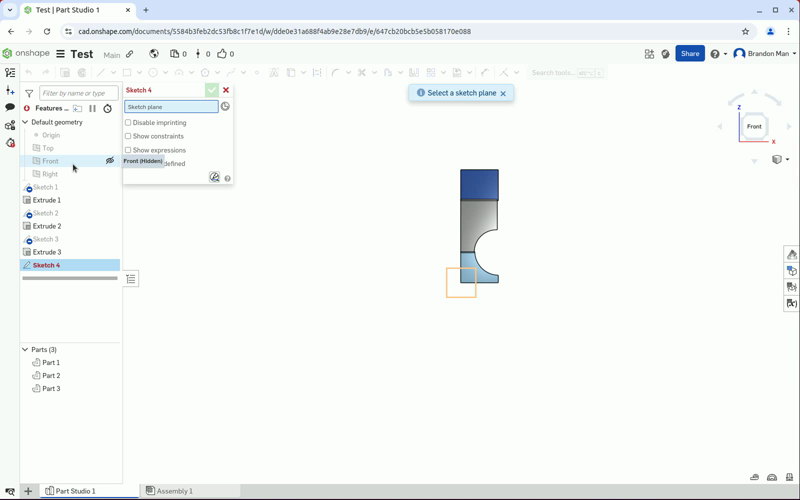
click(73, 163)
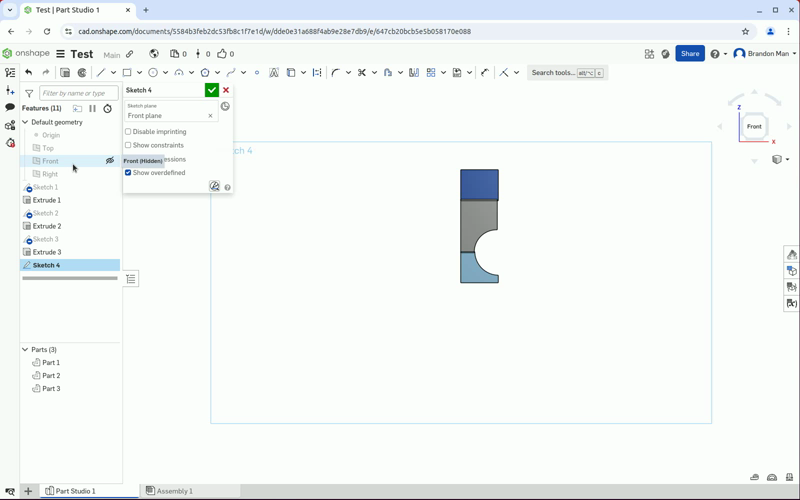
mouse_move(73, 352)
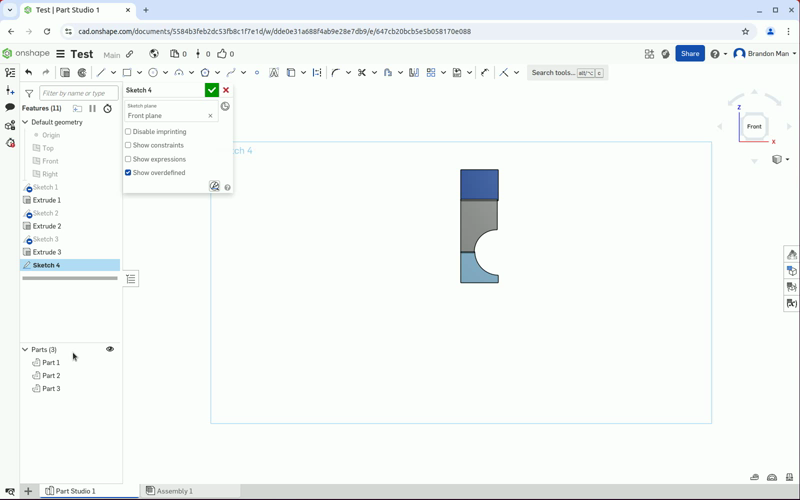
key(y)
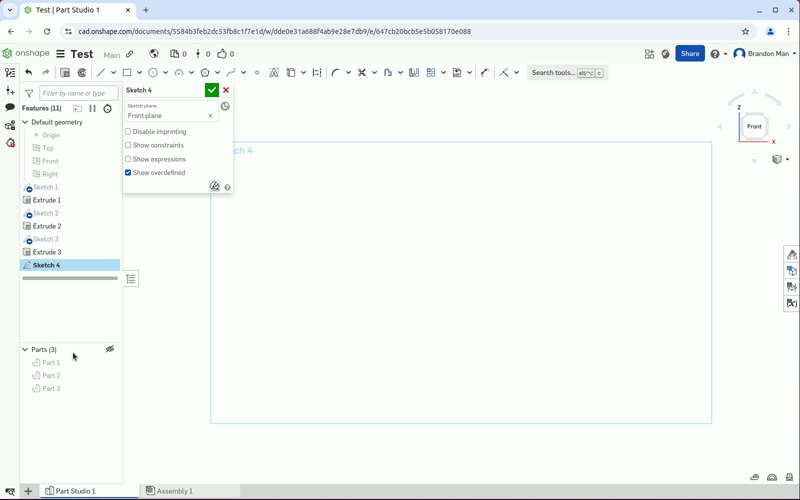
key(l)
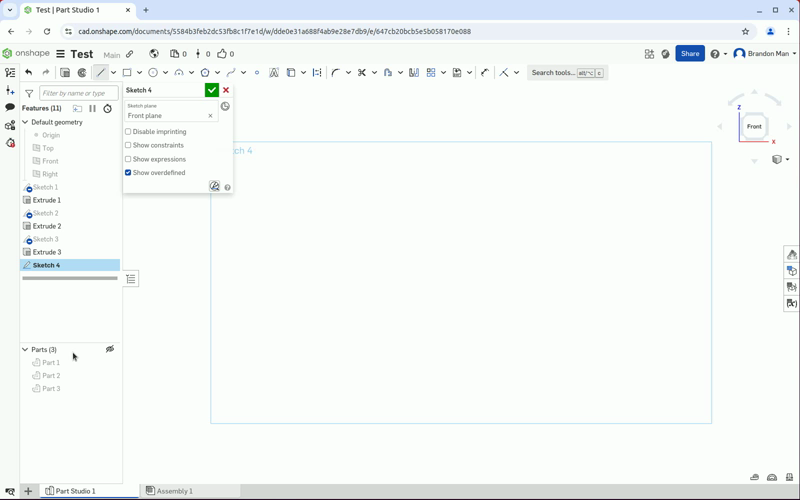
key_down(shift)
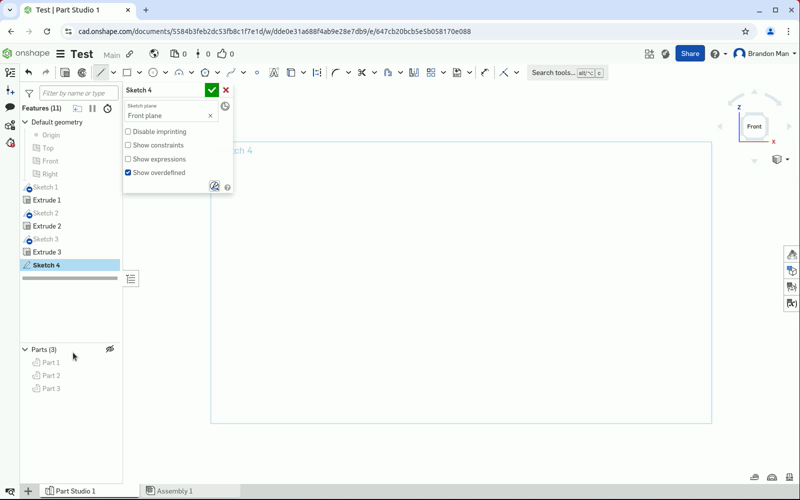
mouse_move(497, 200)
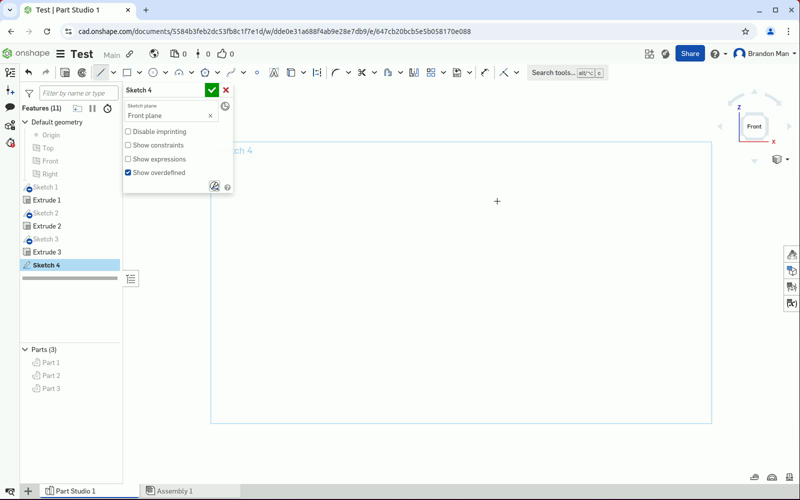
click(497, 200)
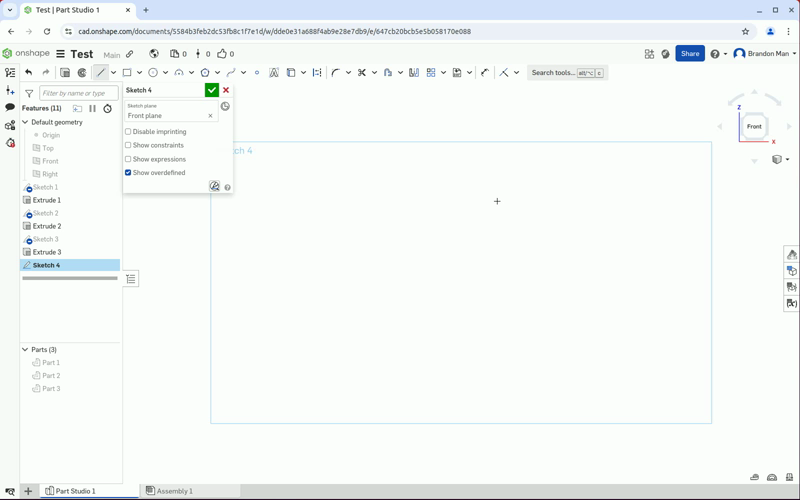
key_up(shift)
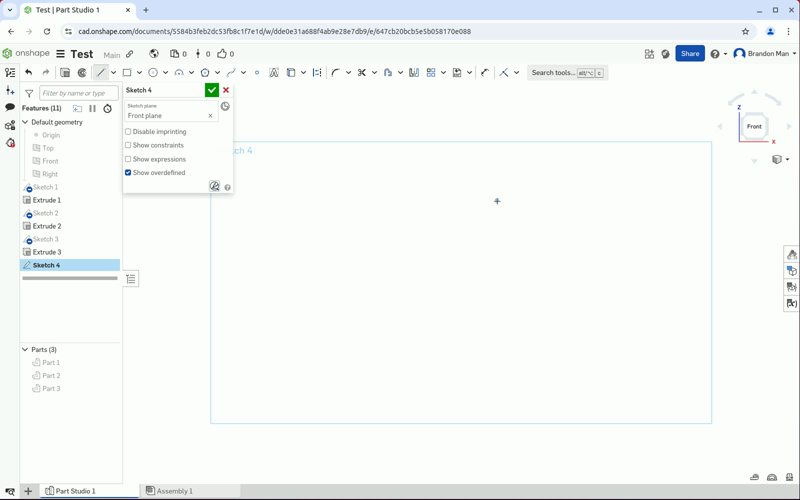
key_down(shift)
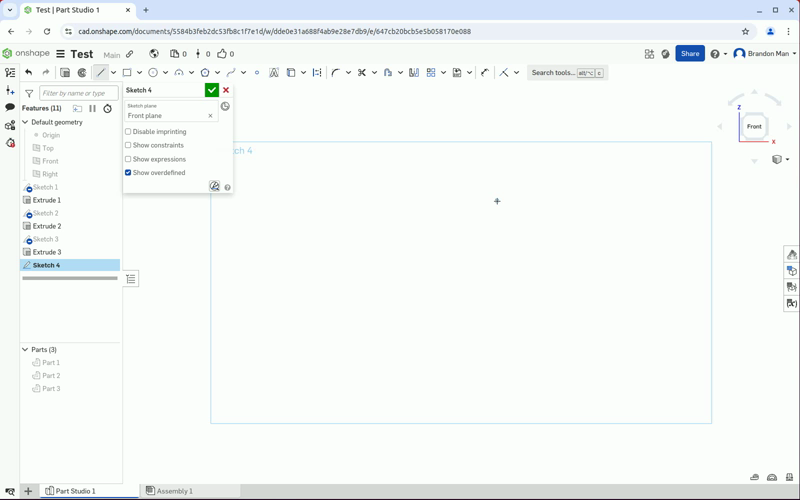
mouse_move(527, 200)
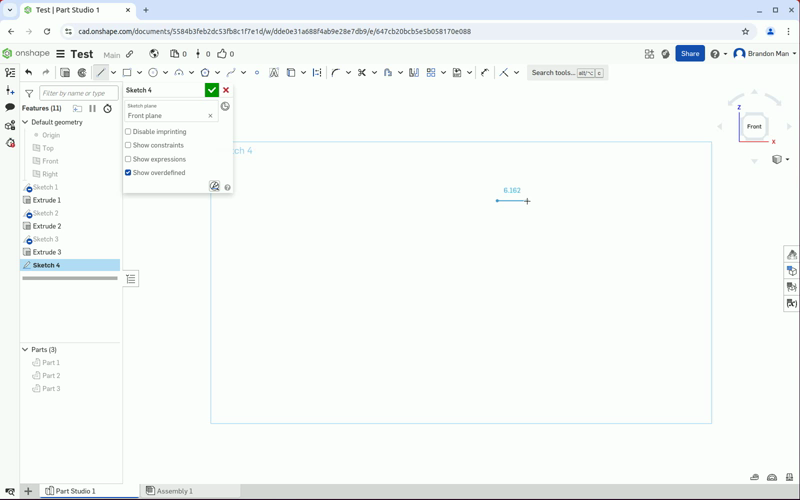
mouse_move(534, 200)
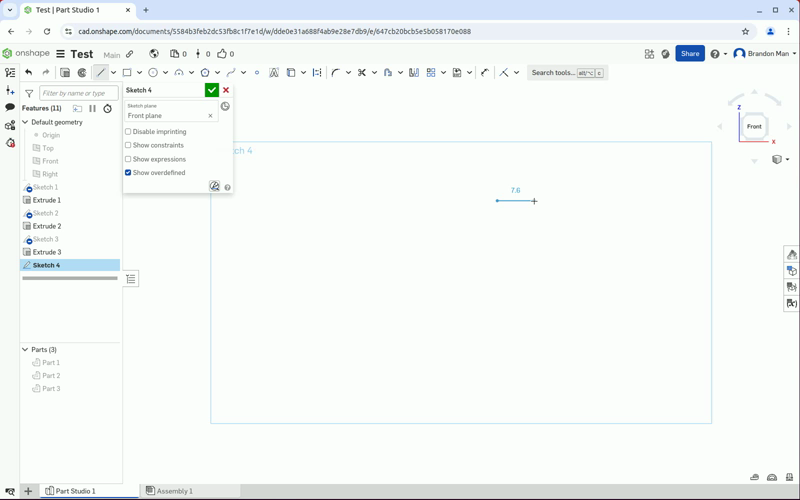
click(534, 200)
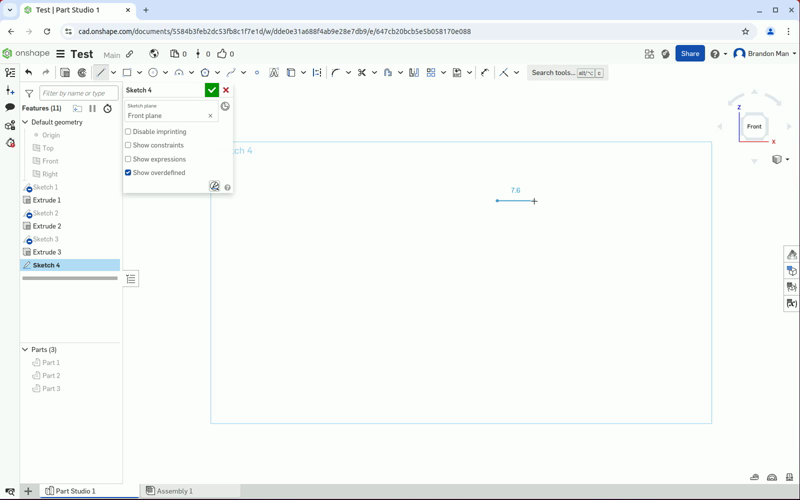
key_up(shift)
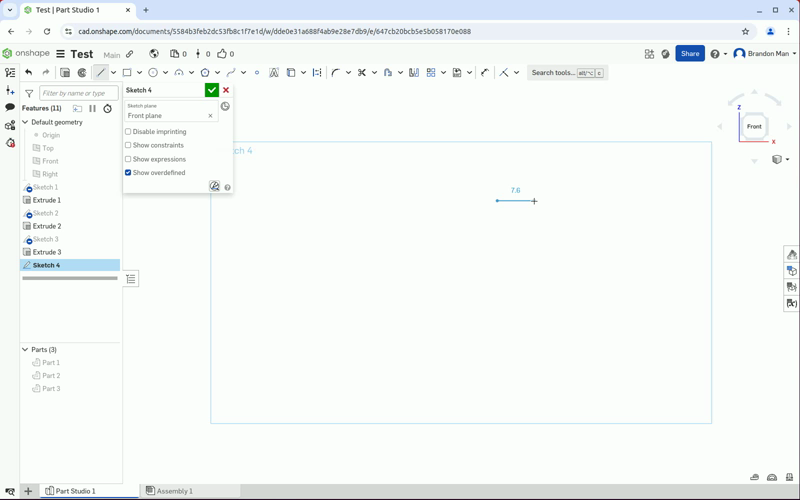
key_down(shift)
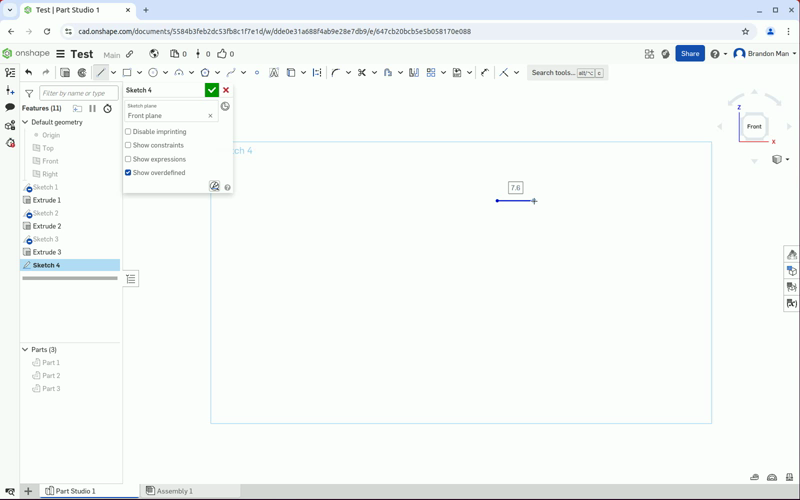
mouse_move(564, 200)
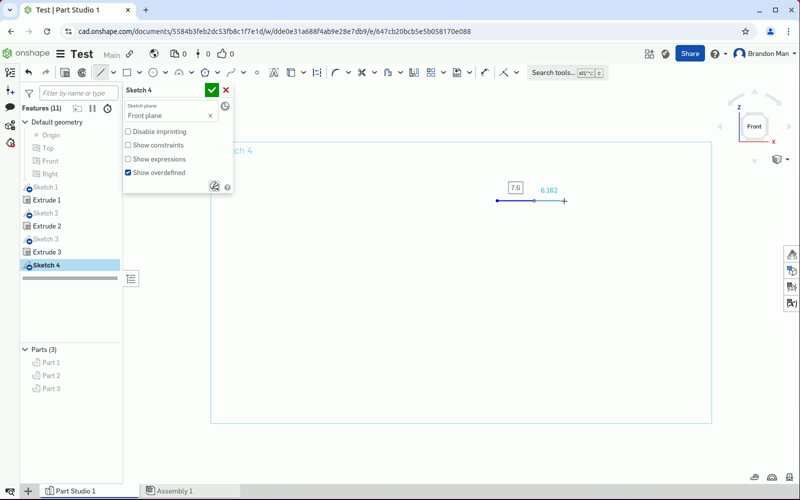
mouse_move(534, 169)
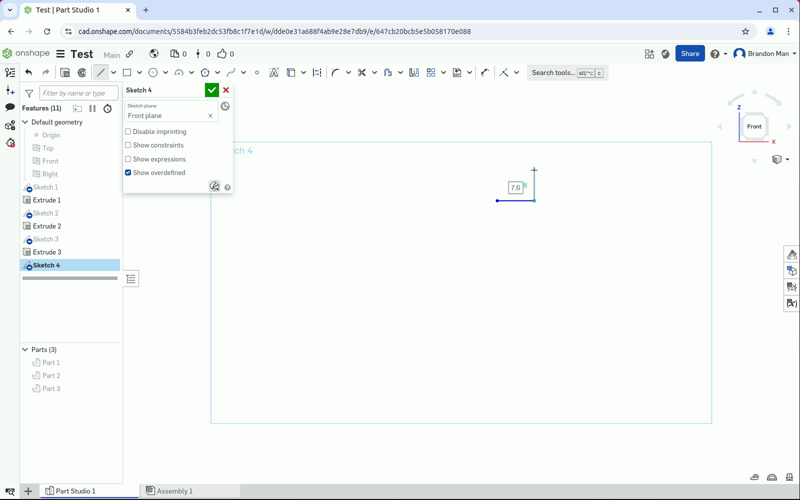
click(534, 169)
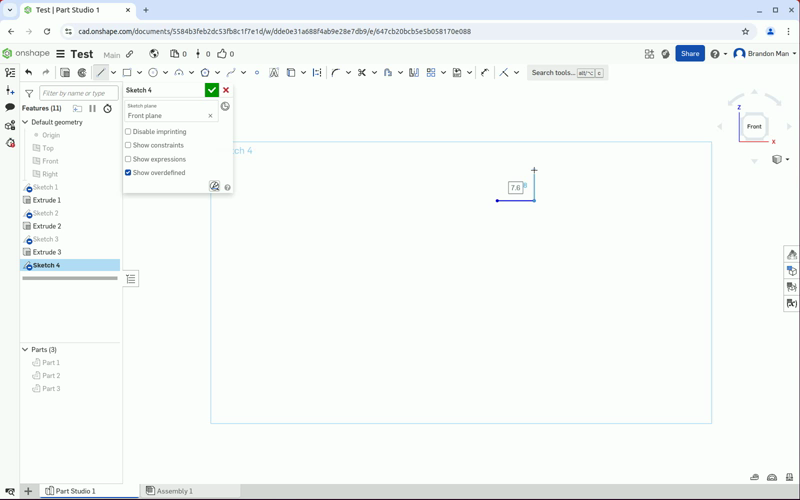
key_up(shift)
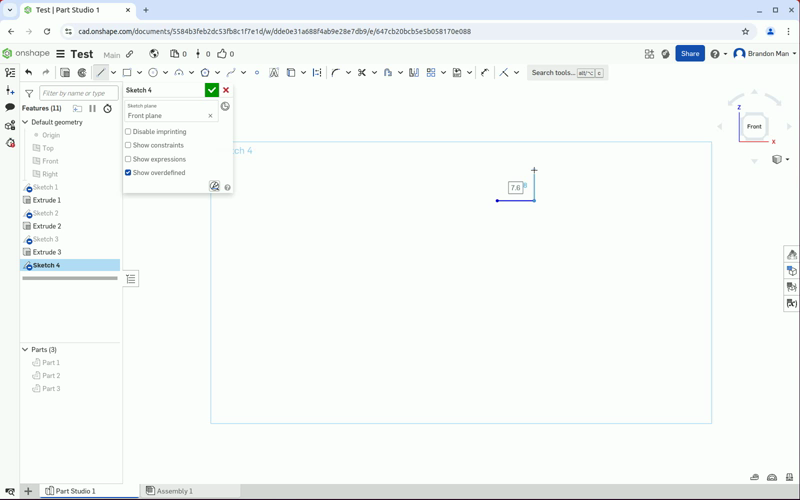
key_down(shift)
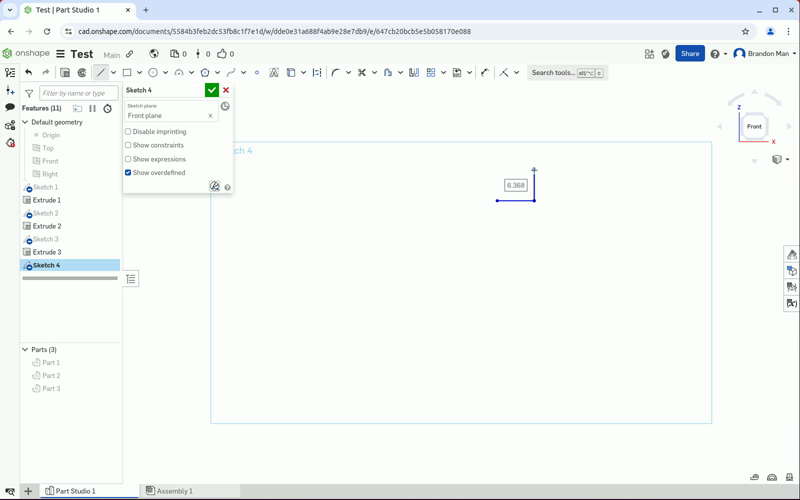
mouse_move(564, 169)
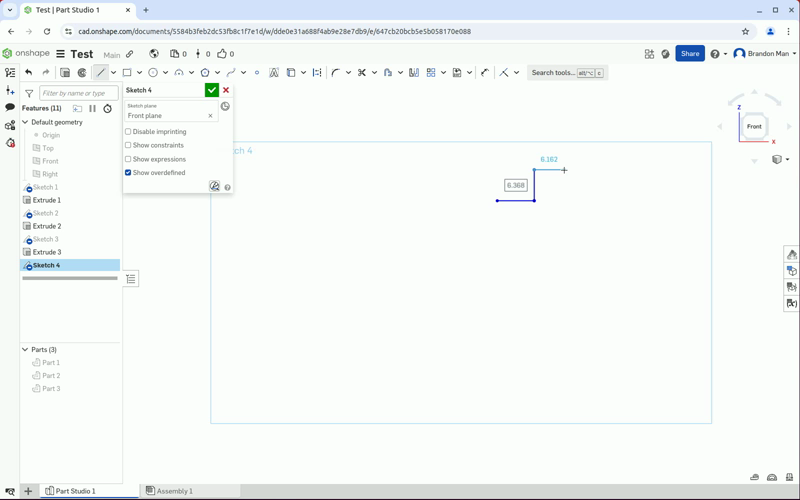
mouse_move(497, 169)
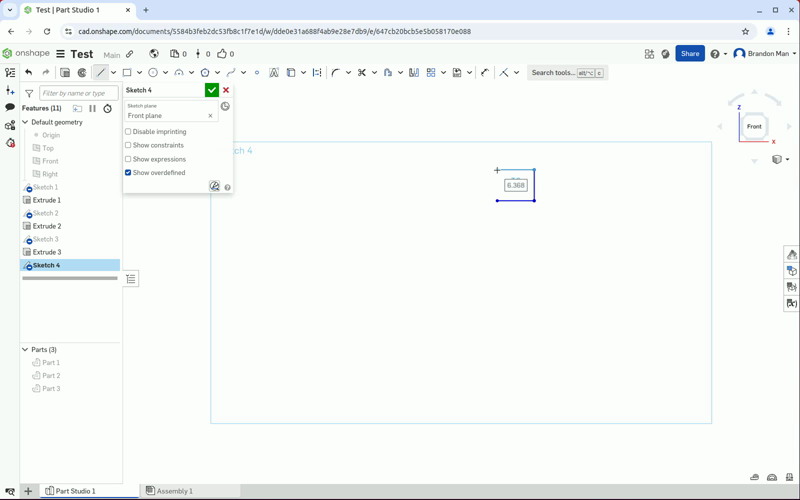
click(497, 169)
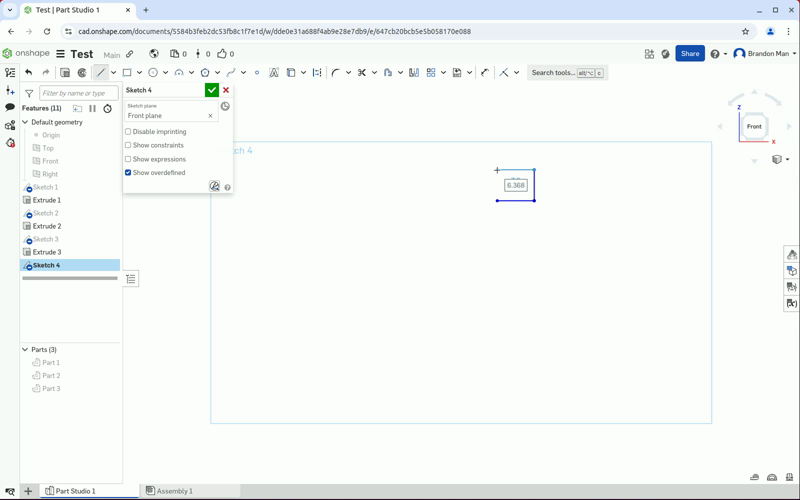
key_up(shift)
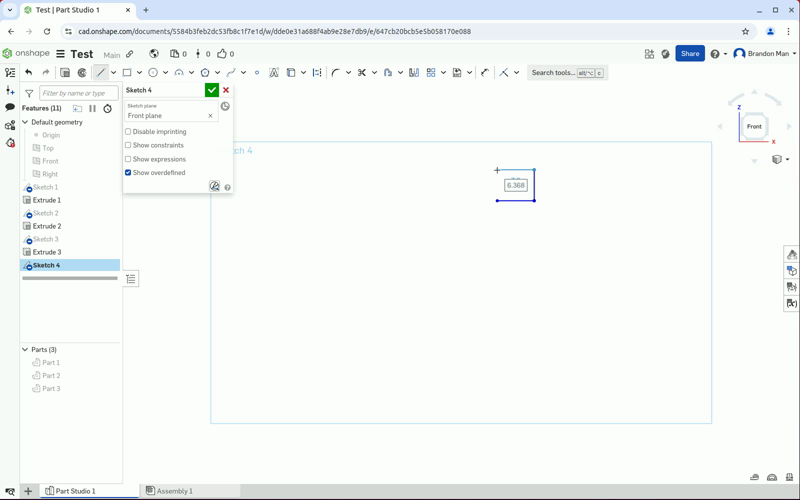
mouse_move(527, 169)
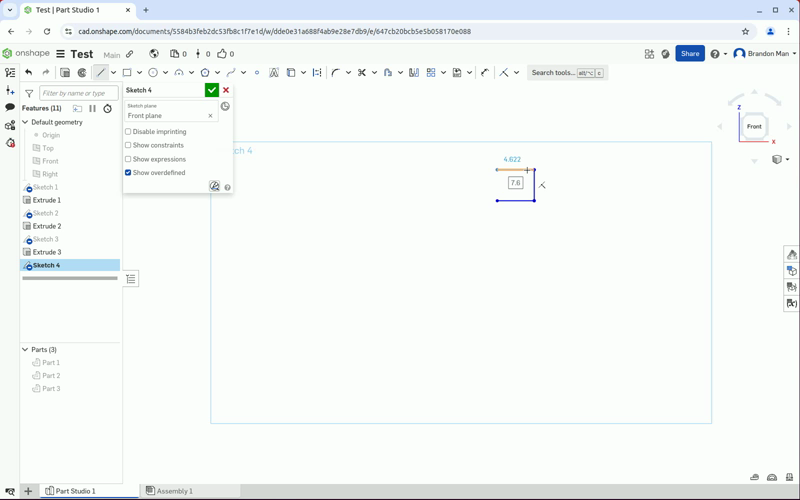
key_down(shift)
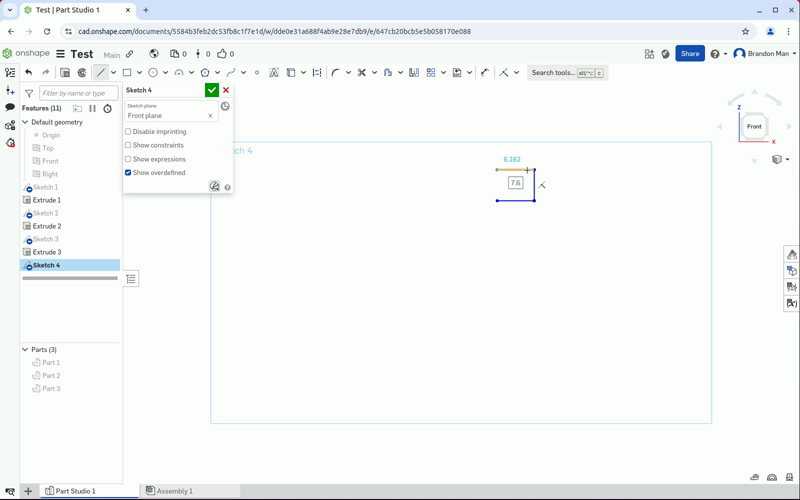
mouse_move(497, 200)
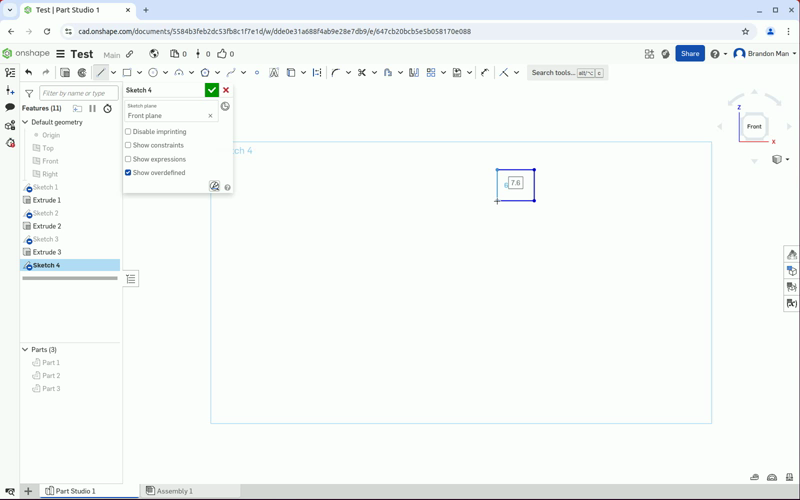
key_up(shift)
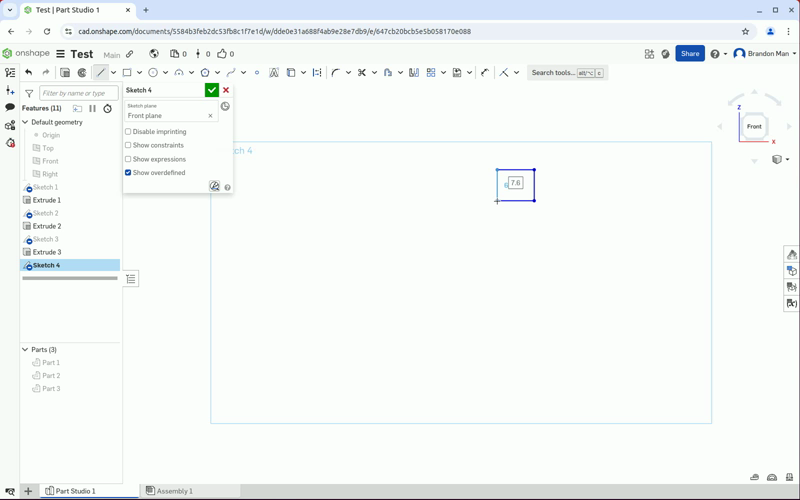
click(497, 200)
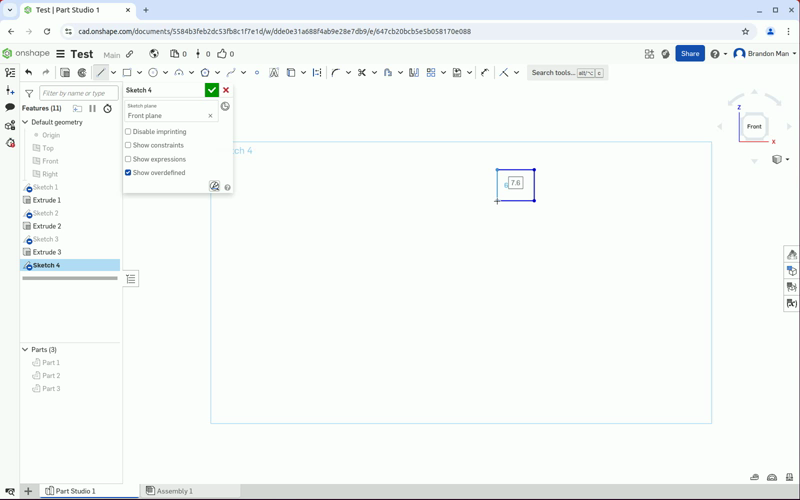
key(esc)
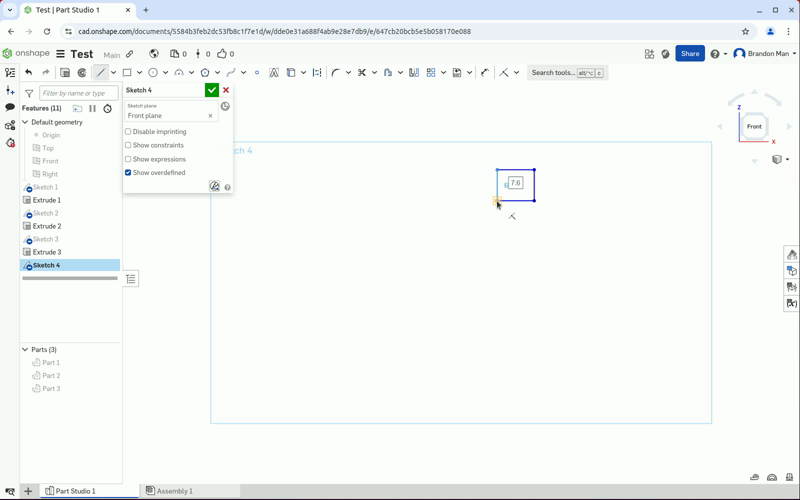
mouse_move(532, 171)
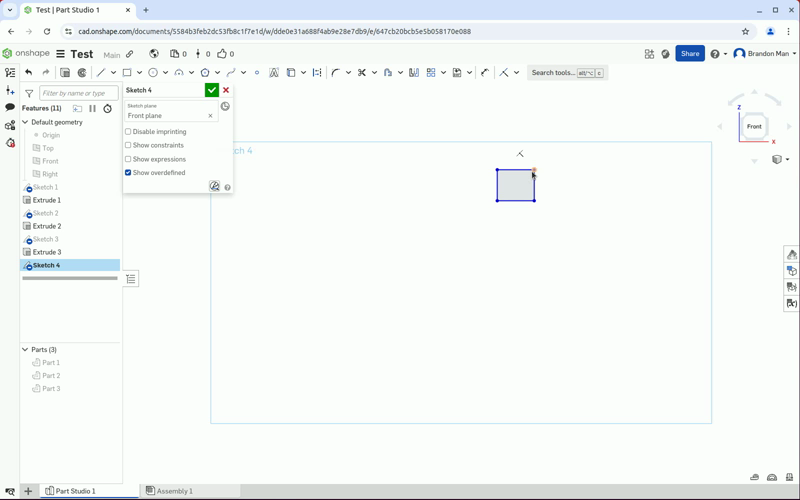
scroll(6)
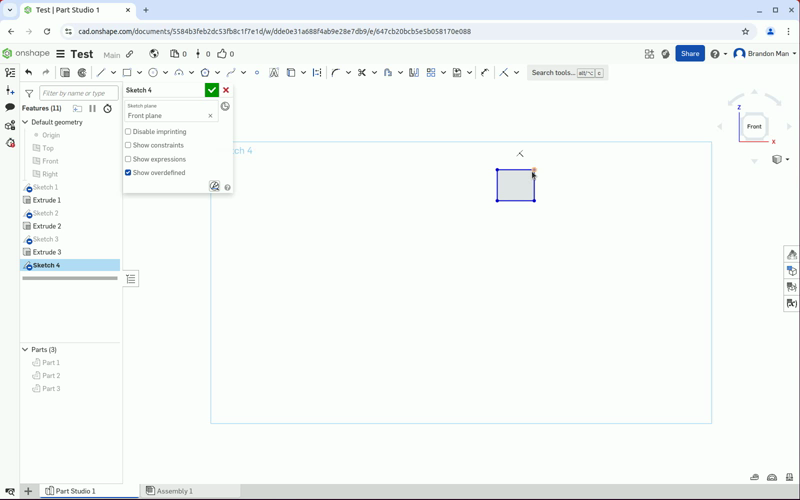
scroll(6)
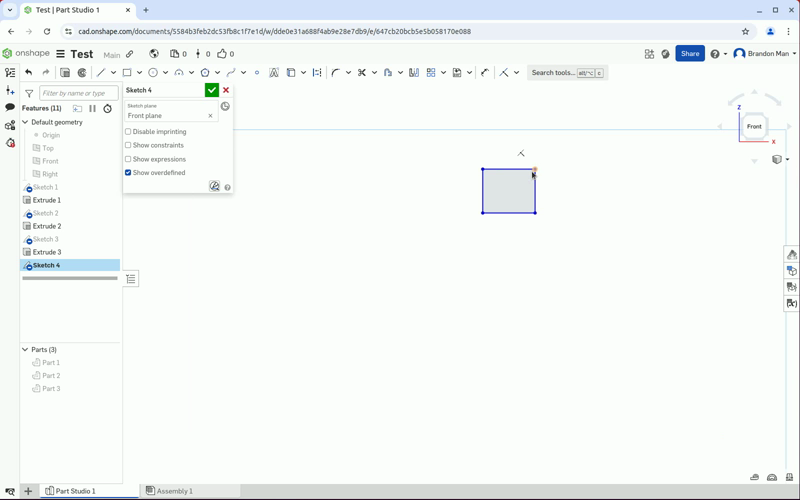
scroll(6)
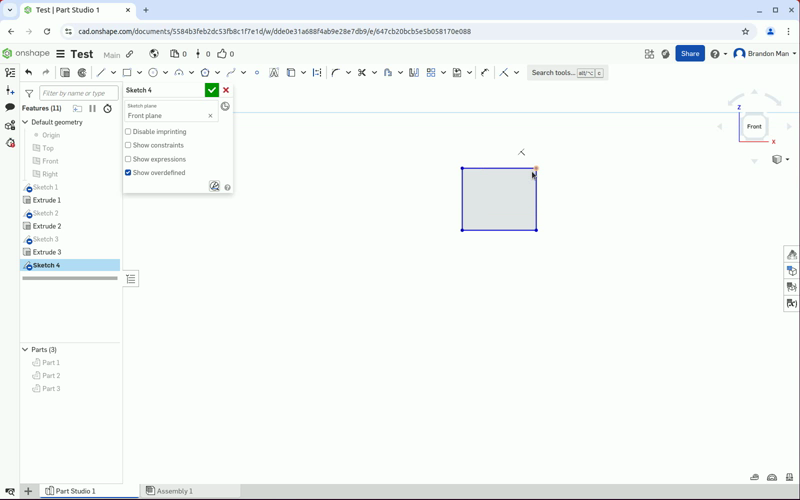
scroll(6)
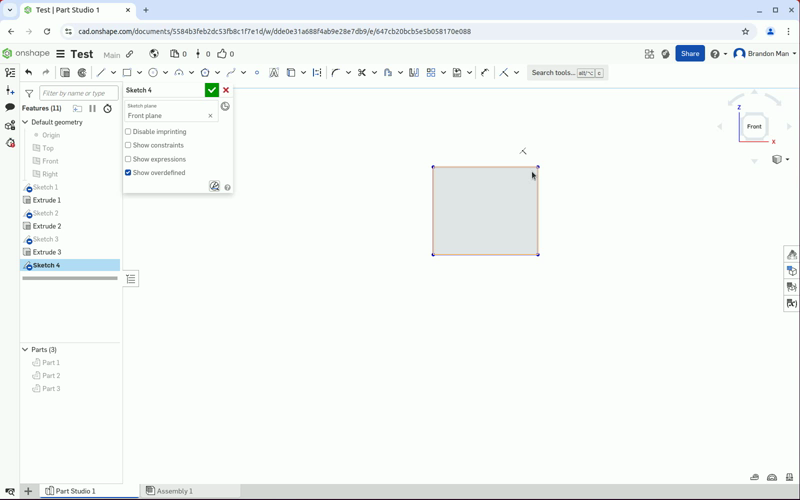
scroll(6)
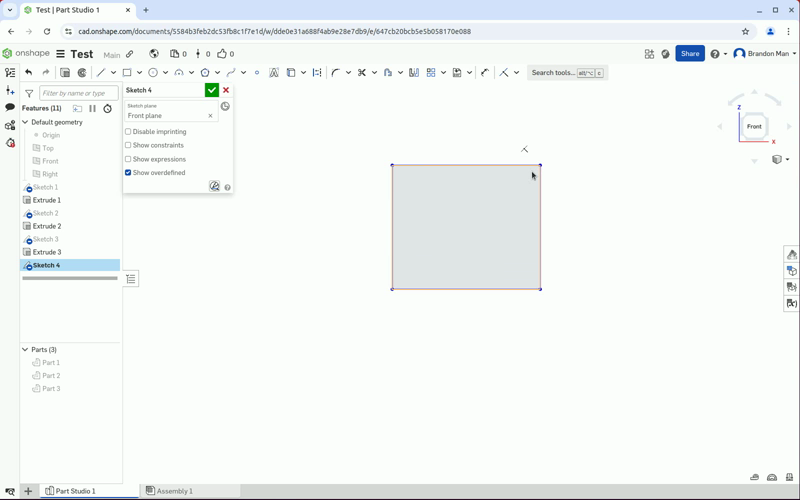
scroll(6)
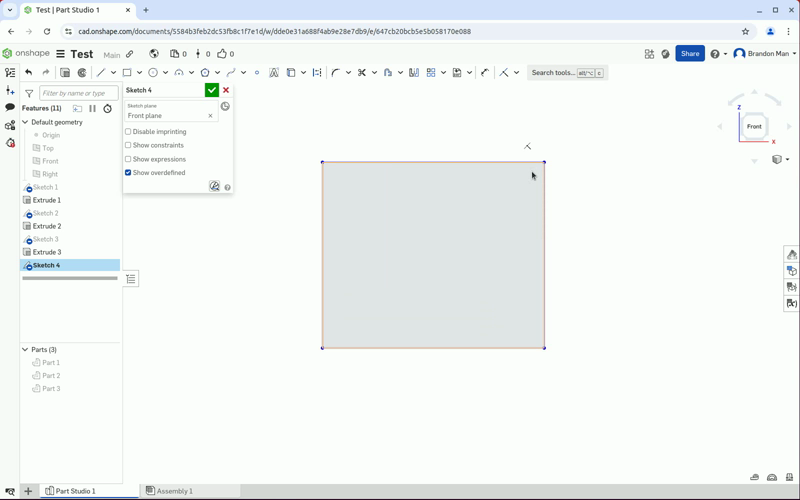
scroll(6)
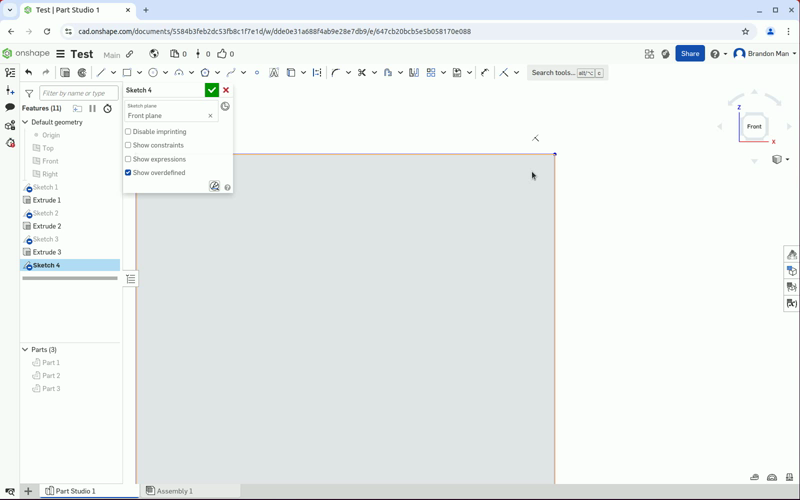
click(532, 171)
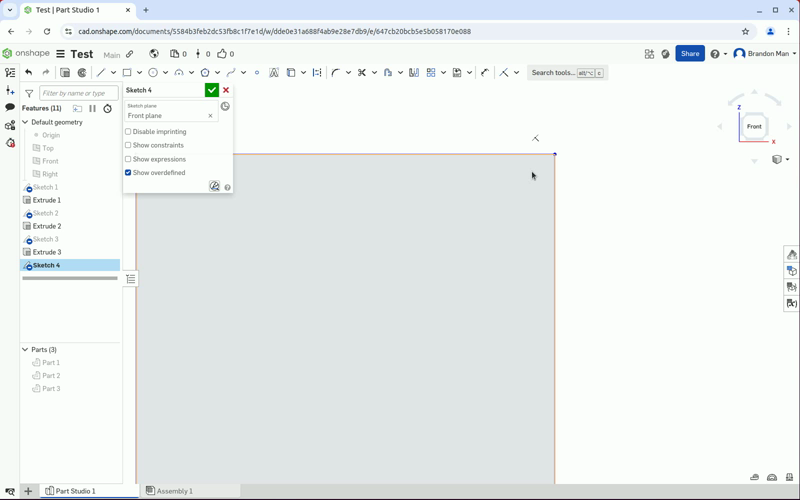
scroll(-6)
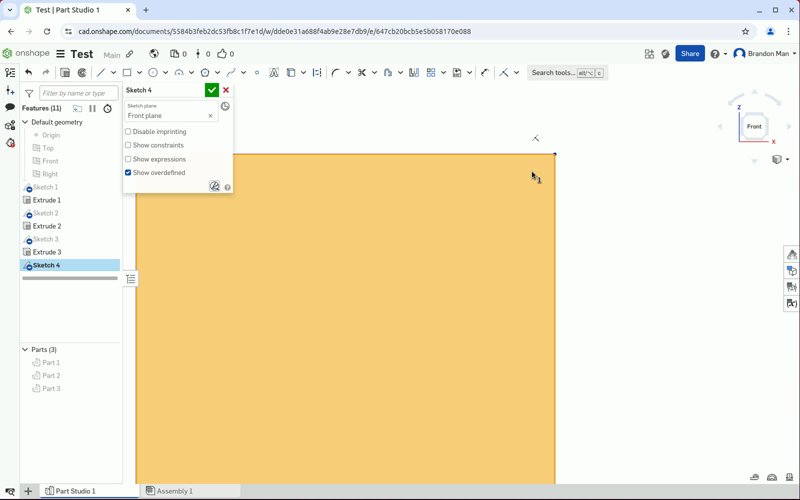
scroll(-6)
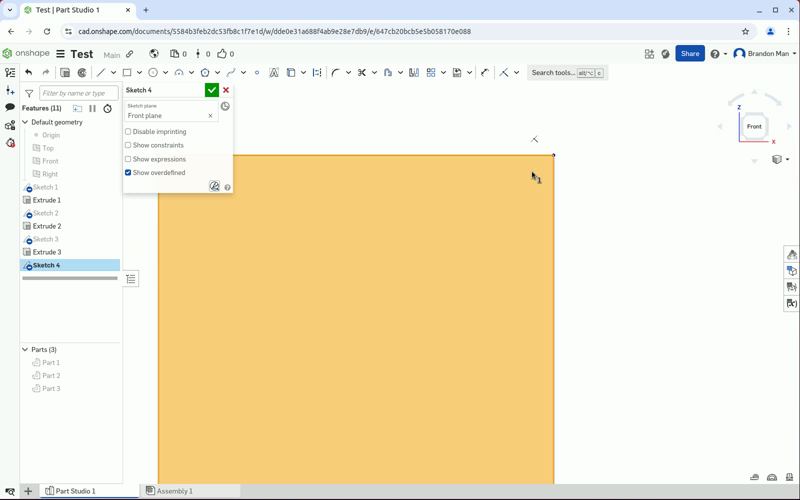
scroll(-6)
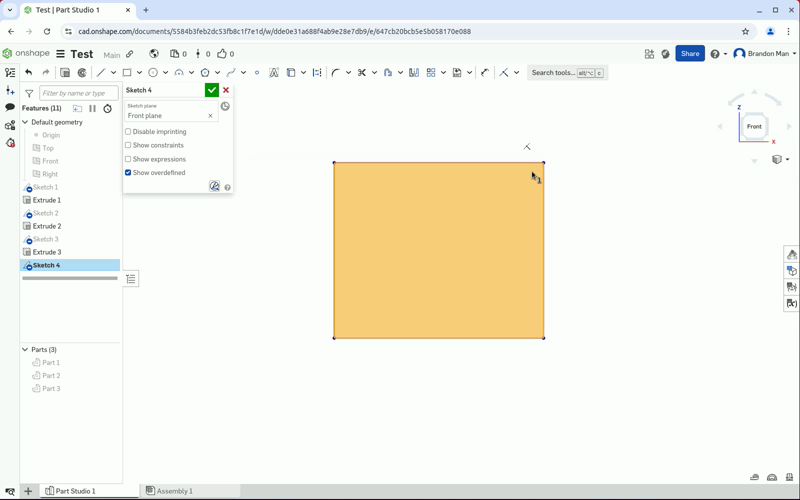
scroll(-6)
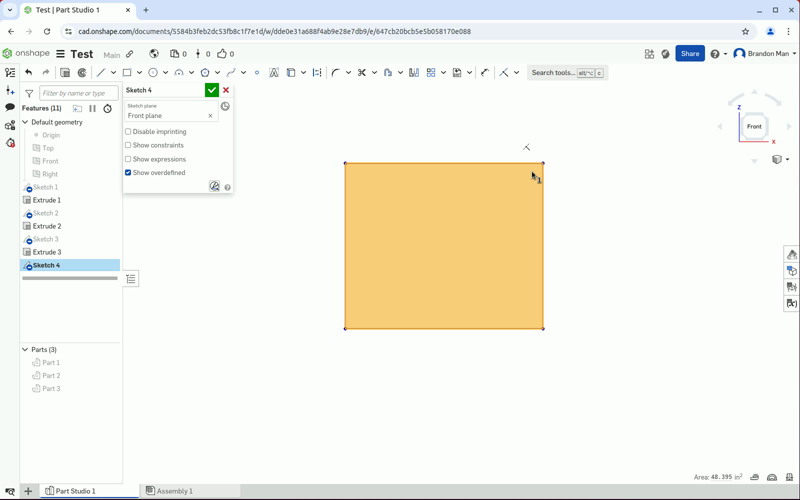
scroll(-6)
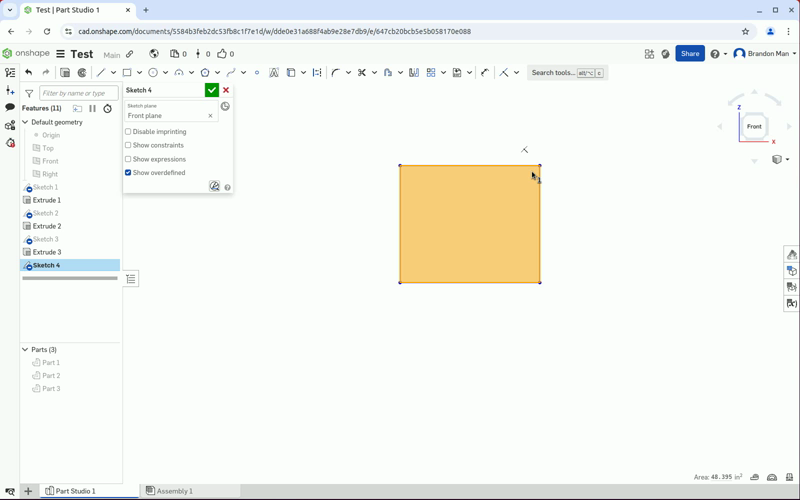
scroll(-6)
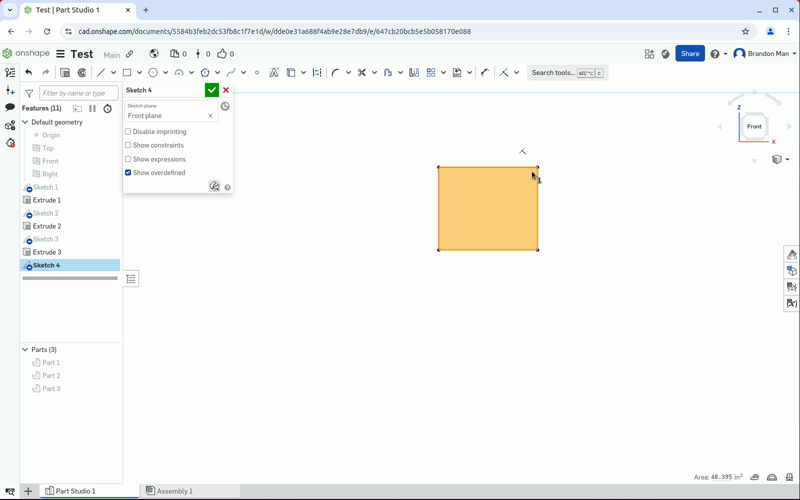
scroll(-6)
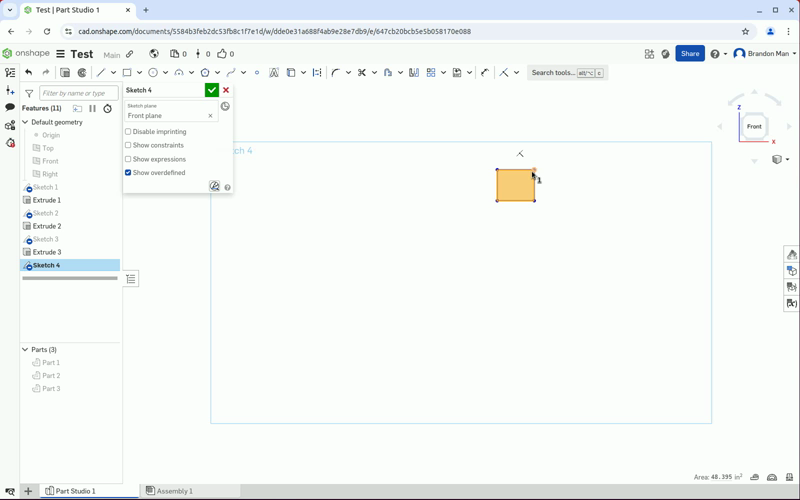
mouse_move(73, 352)
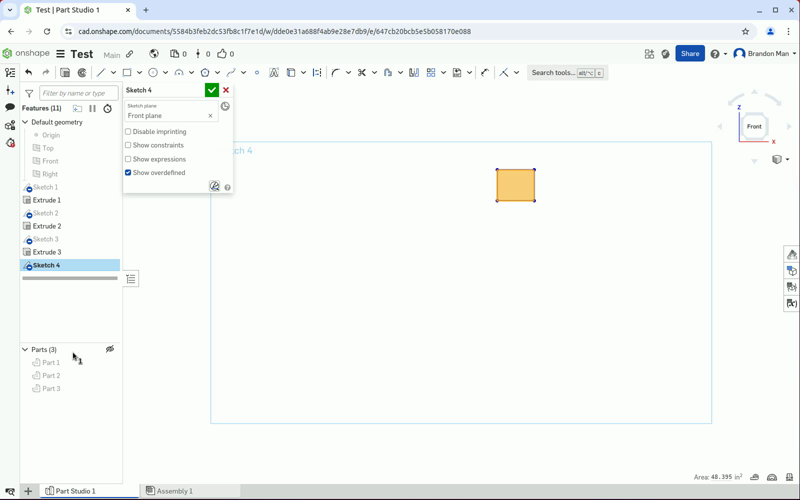
key(shift+y)
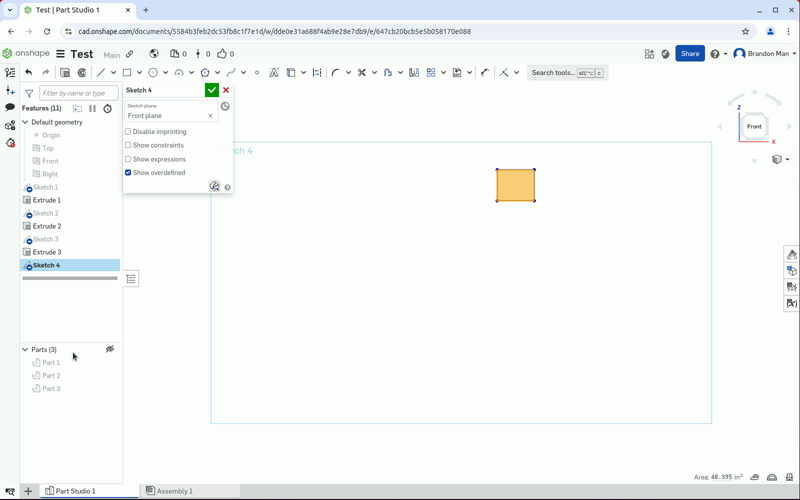
key(shift+e)
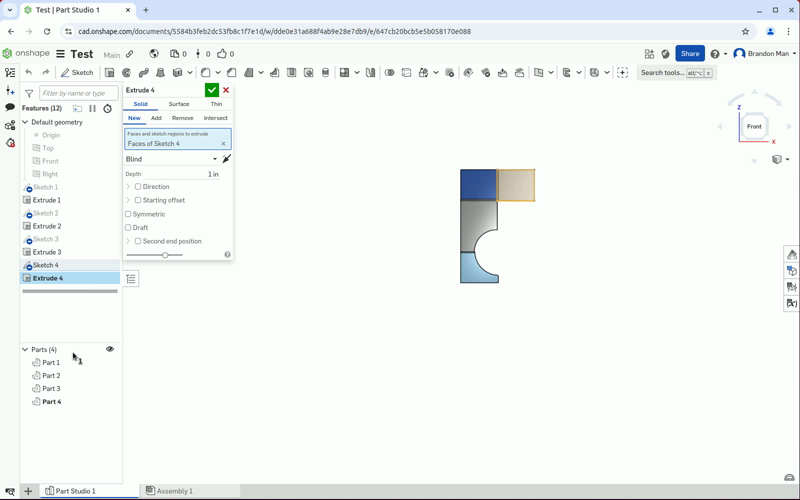
mouse_move(143, 106)
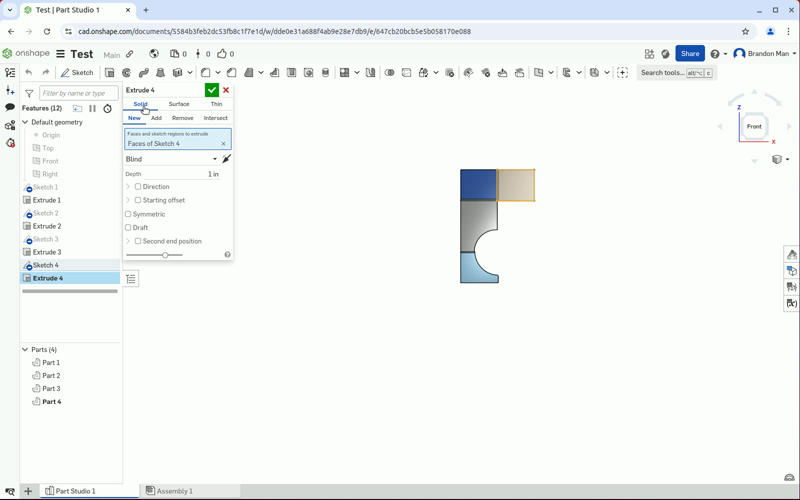
click(143, 106)
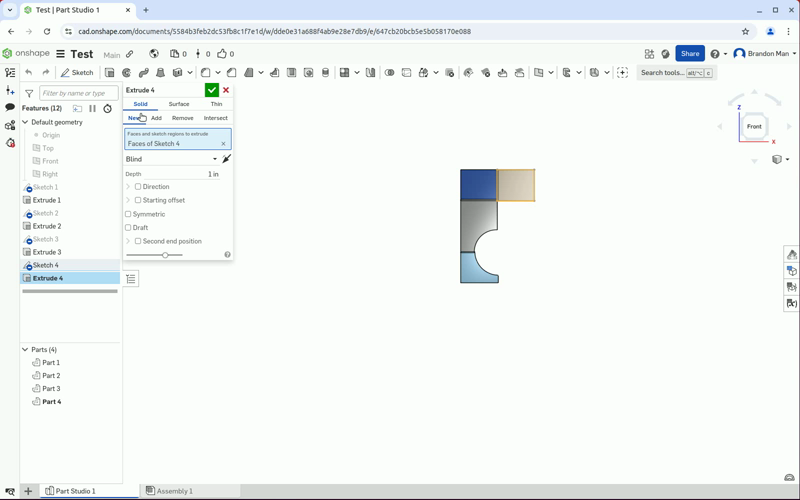
mouse_move(137, 120)
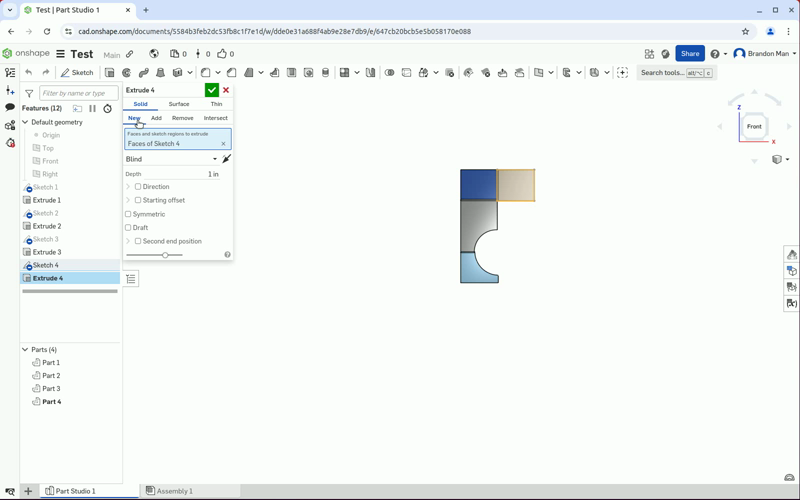
click(137, 120)
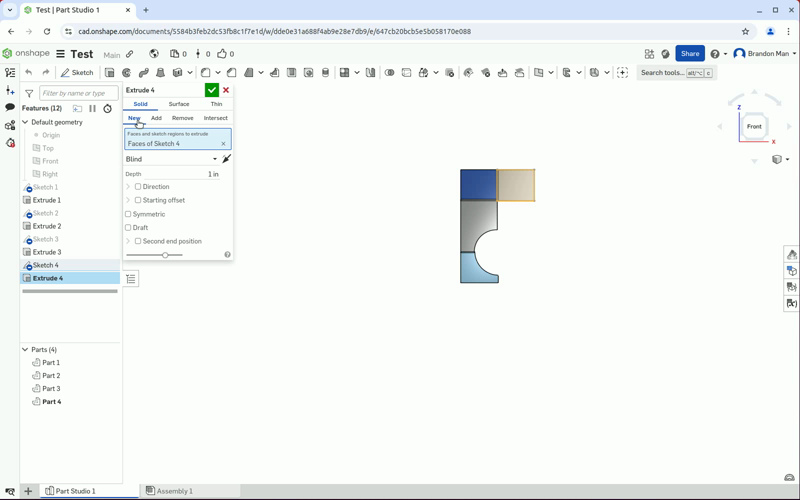
key(tab, 4)
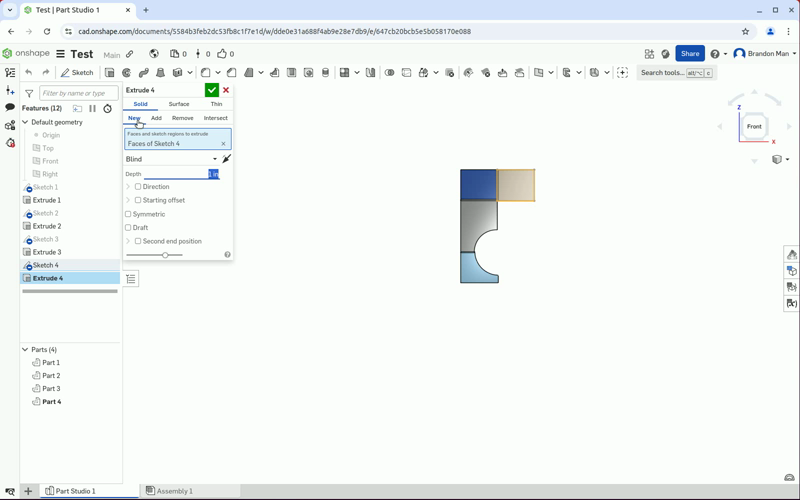
text(14.683)
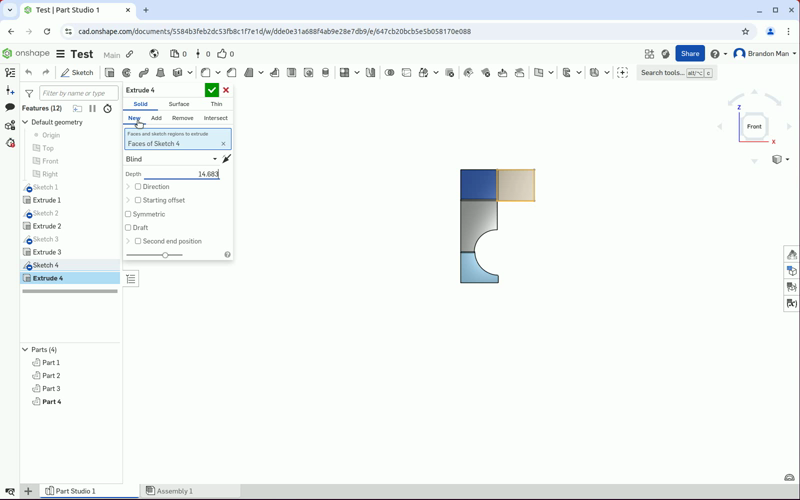
key(enter)
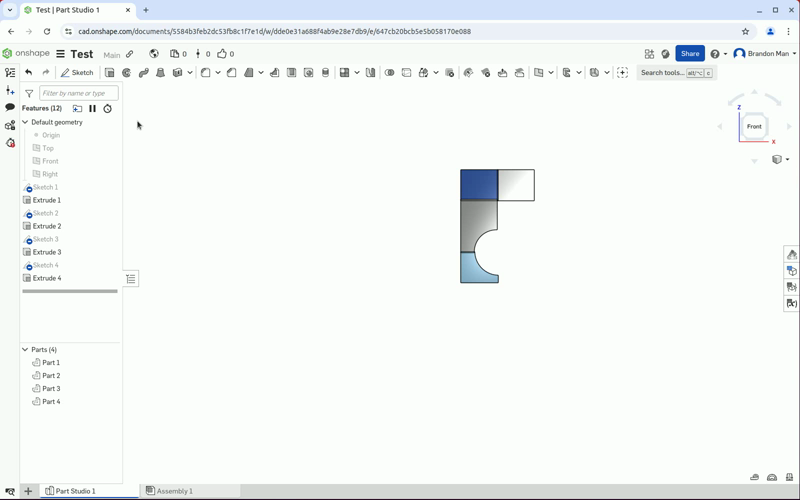
key(shift+h)
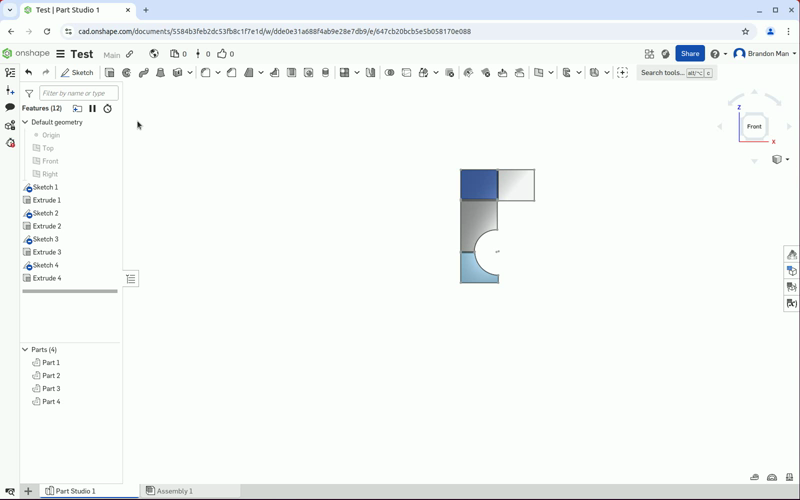
key(shift+h)
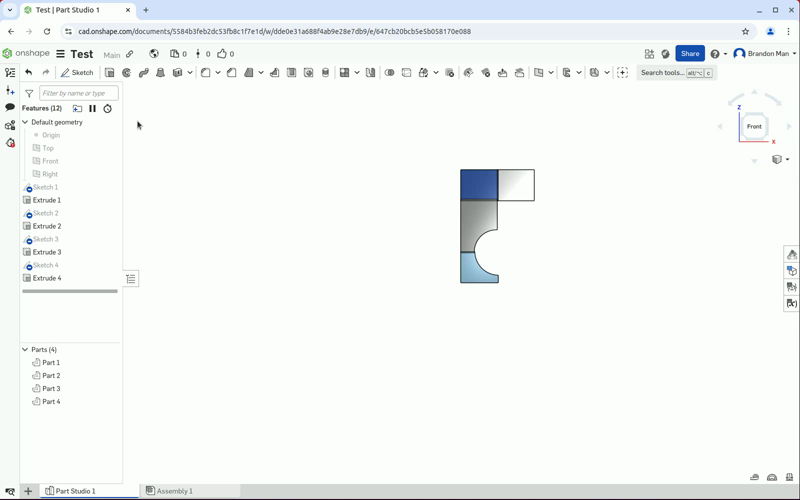
mouse_move(73, 189)
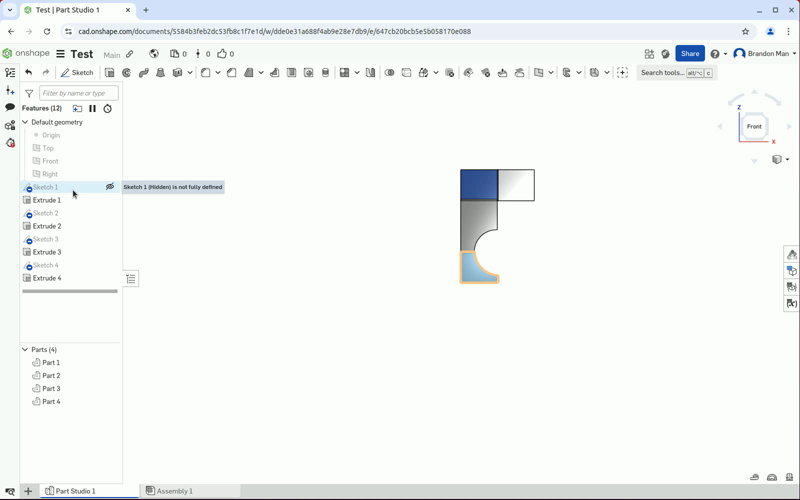
click(73, 189)
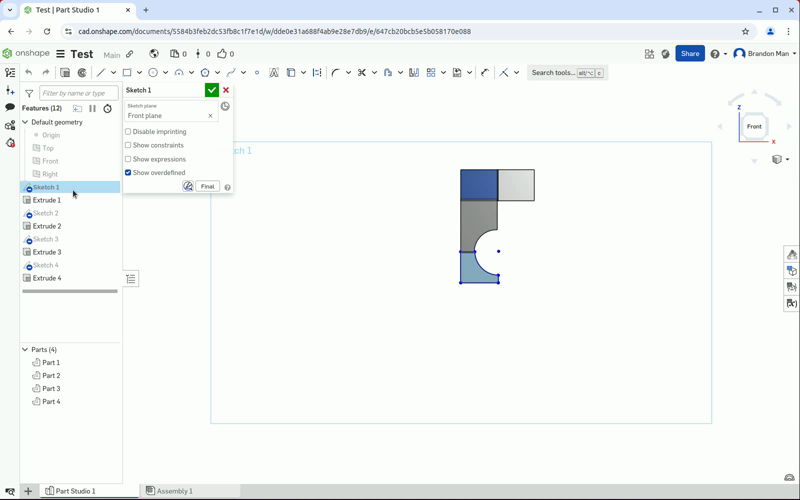
mouse_move(229, 92)
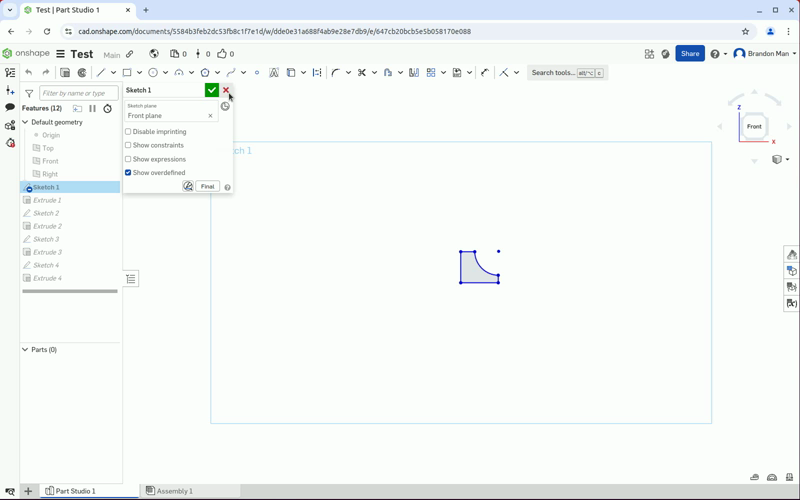
click(229, 92)
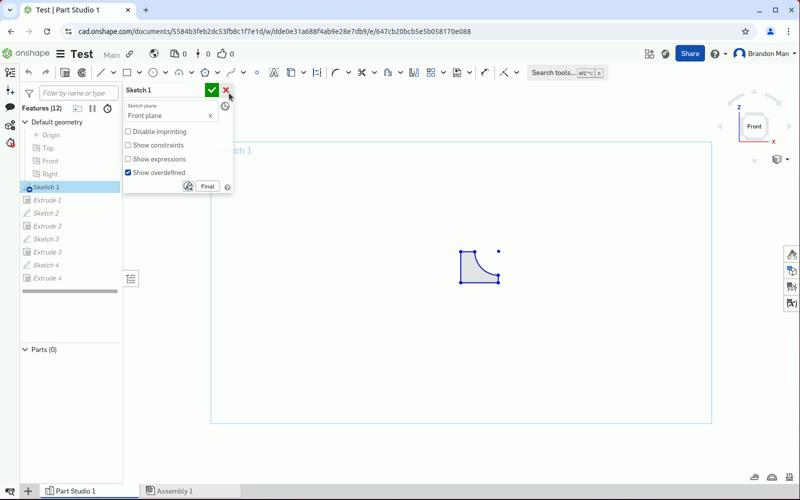
key(shift+s)
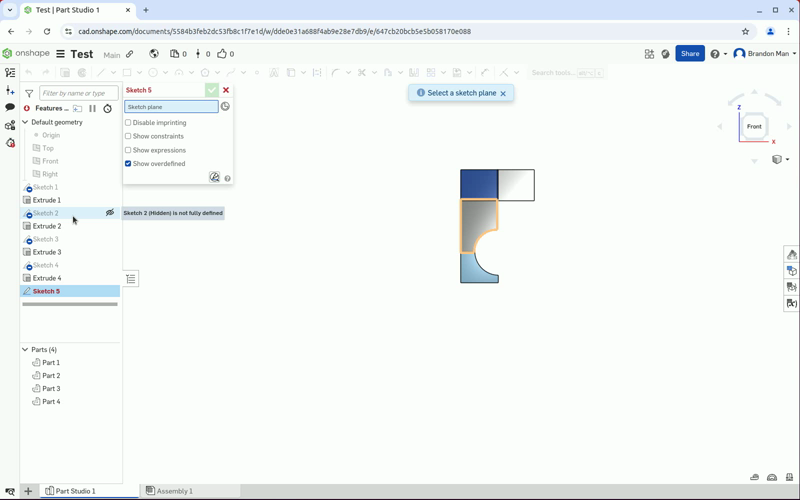
scroll(3)
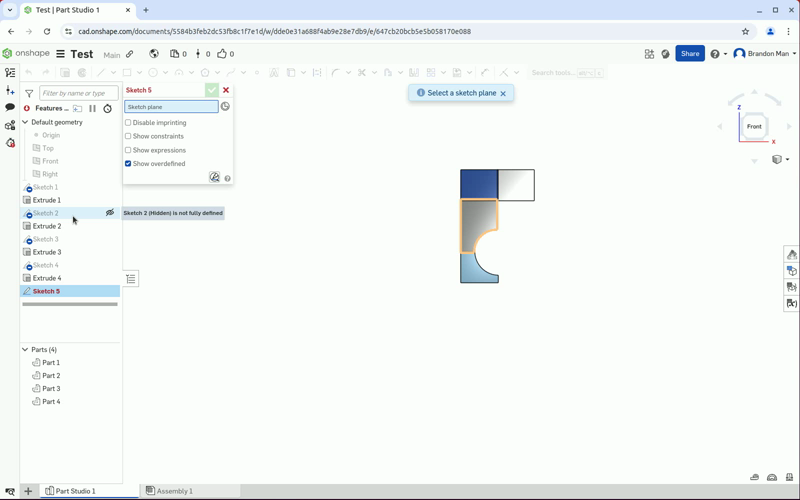
mouse_move(73, 163)
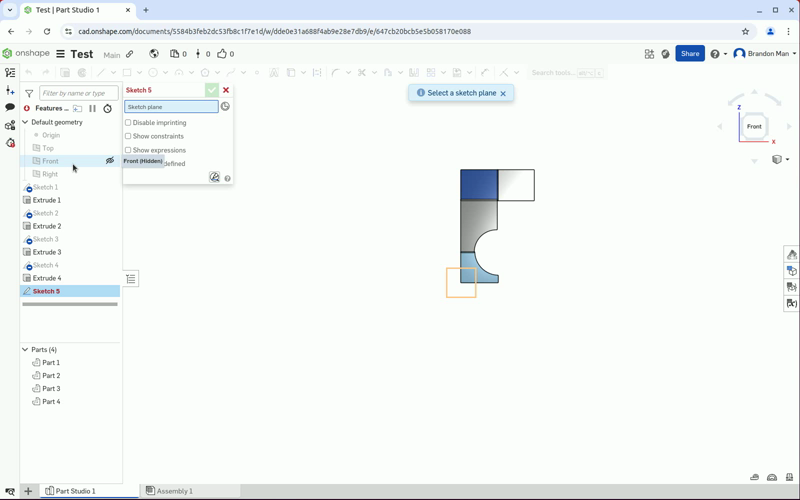
click(73, 163)
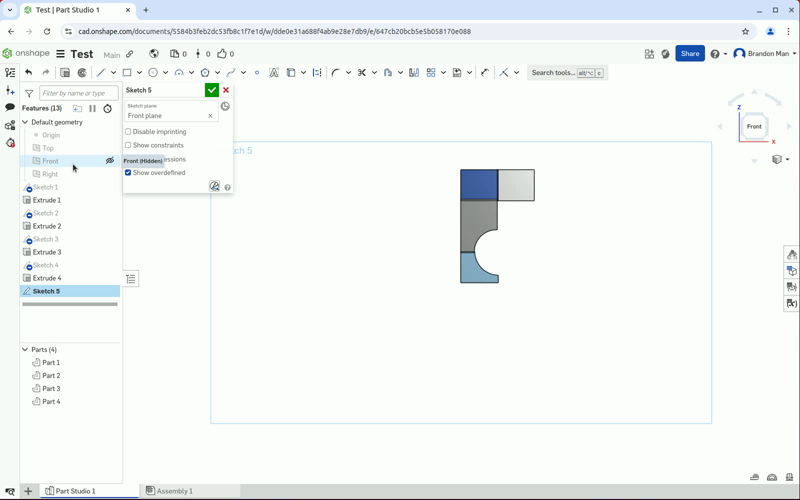
mouse_move(73, 352)
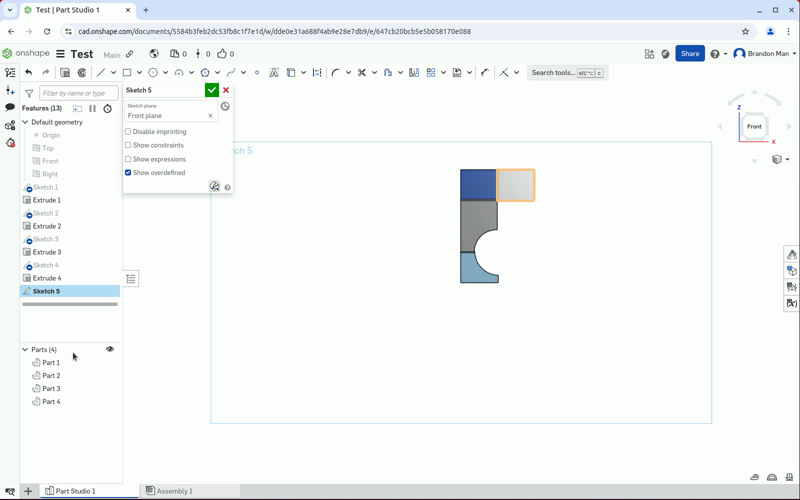
key(y)
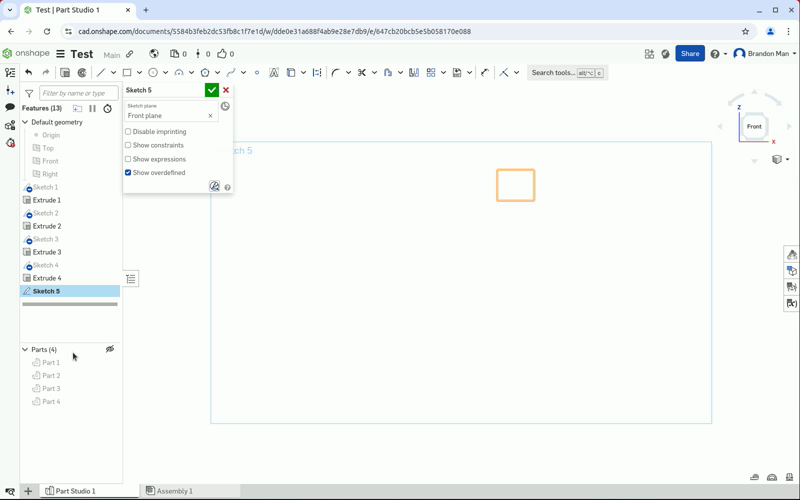
key(a)
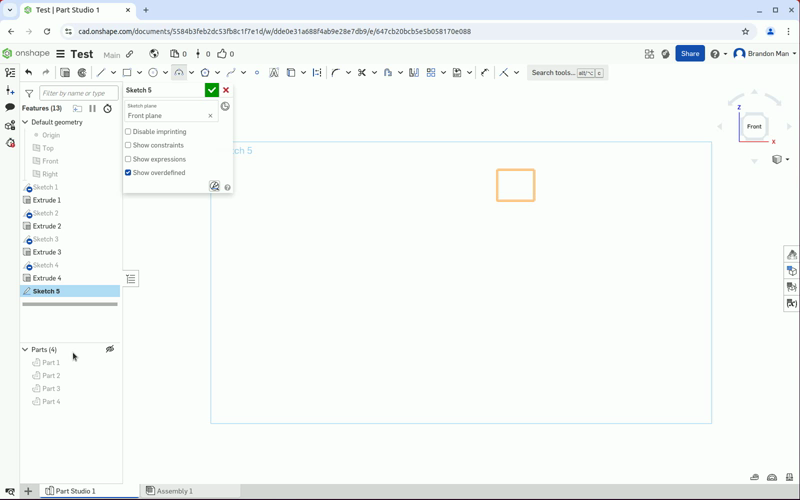
key_down(shift)
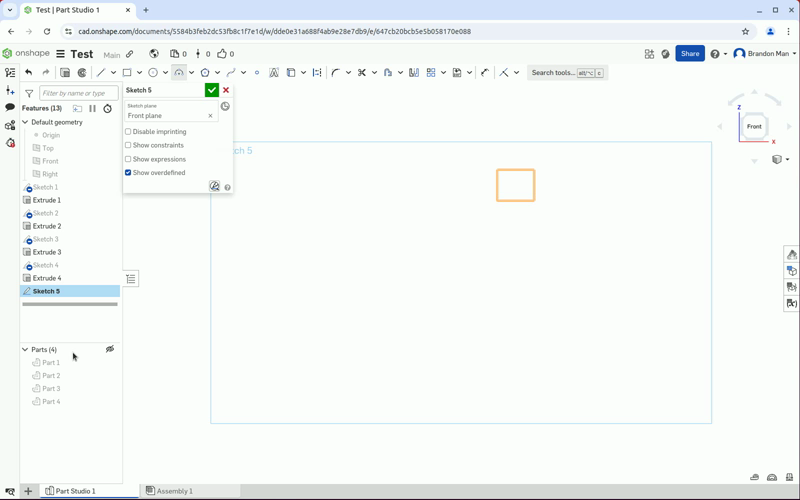
mouse_move(497, 230)
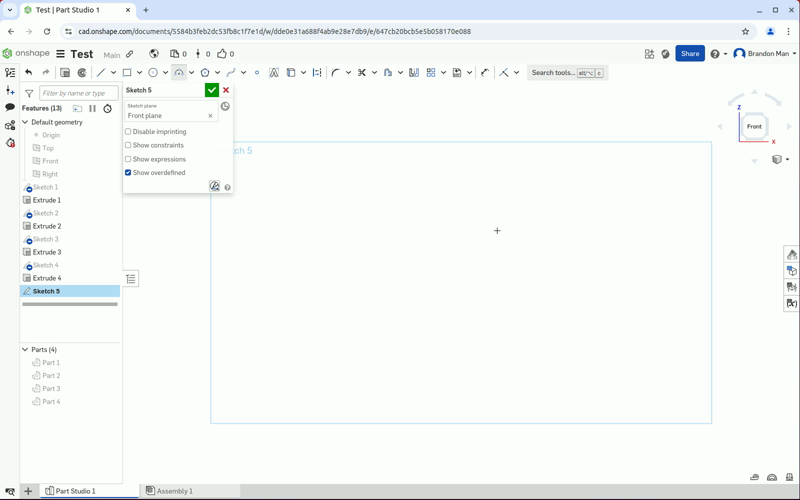
click(497, 230)
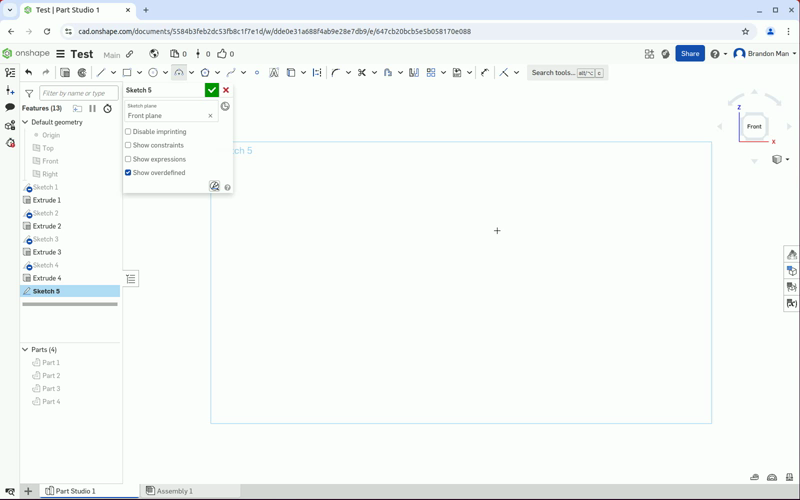
key_up(shift)
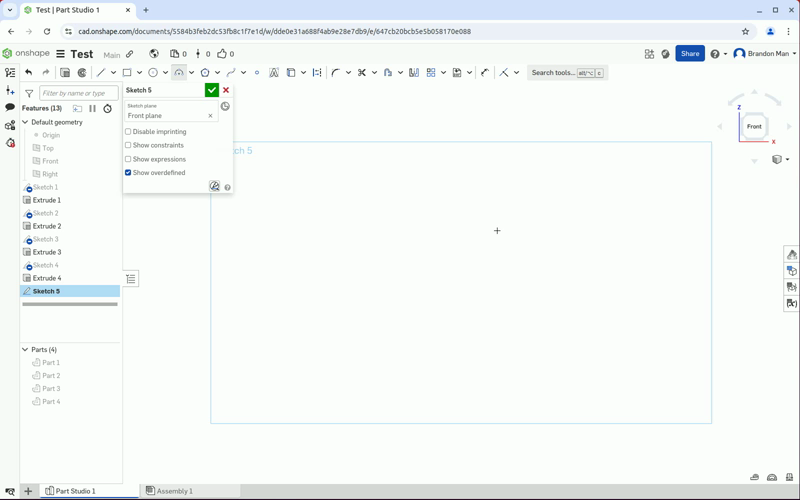
key_down(shift)
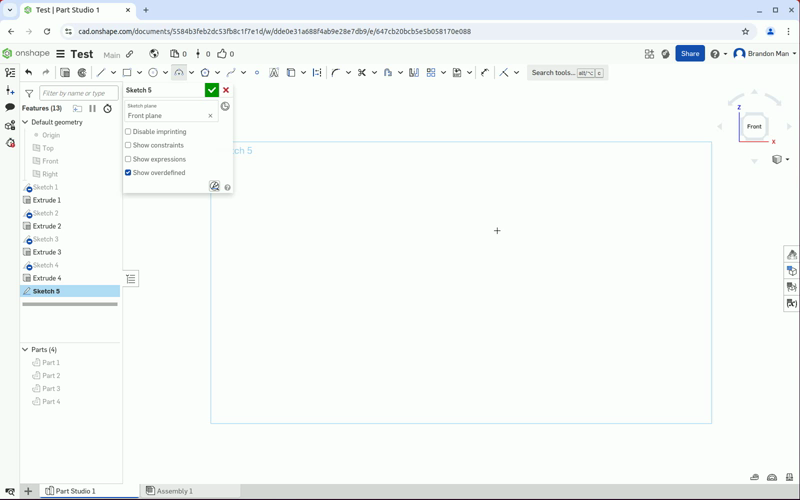
mouse_move(520, 253)
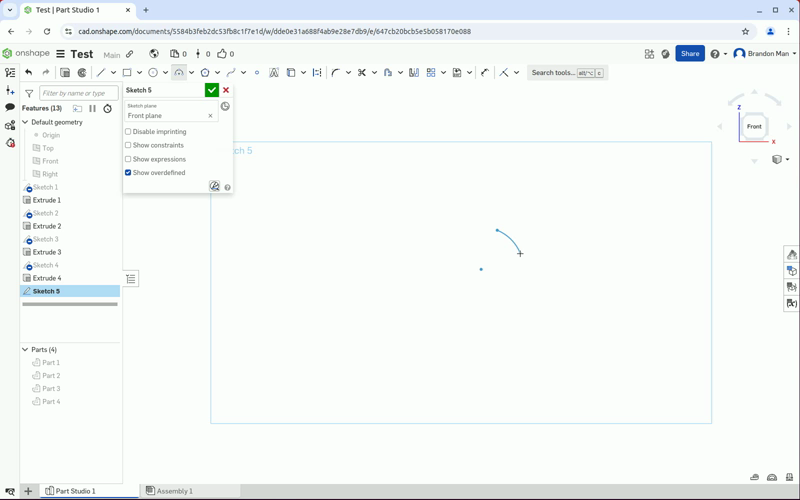
click(520, 253)
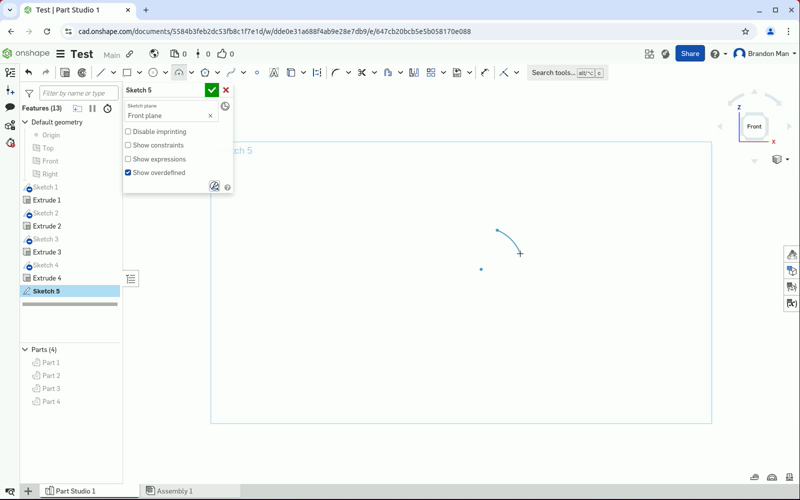
mouse_move(513, 237)
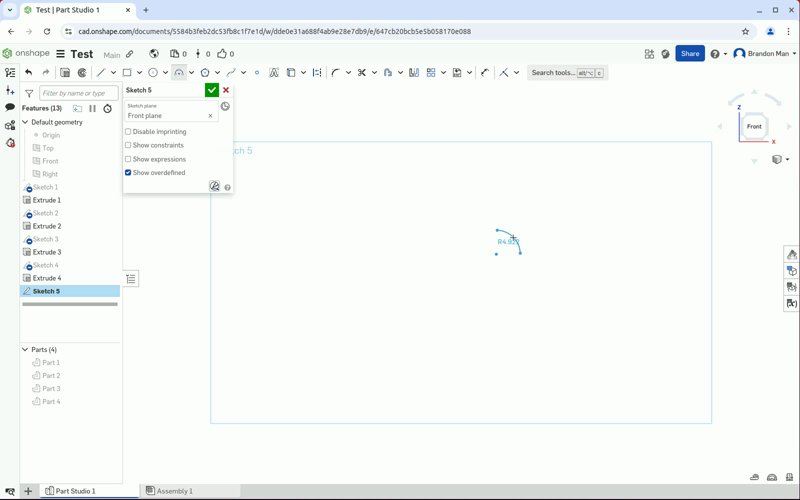
click(513, 237)
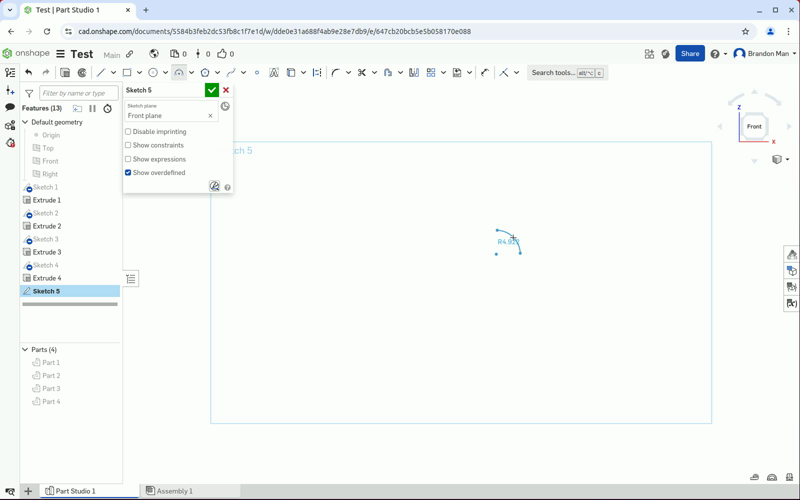
key_up(shift)
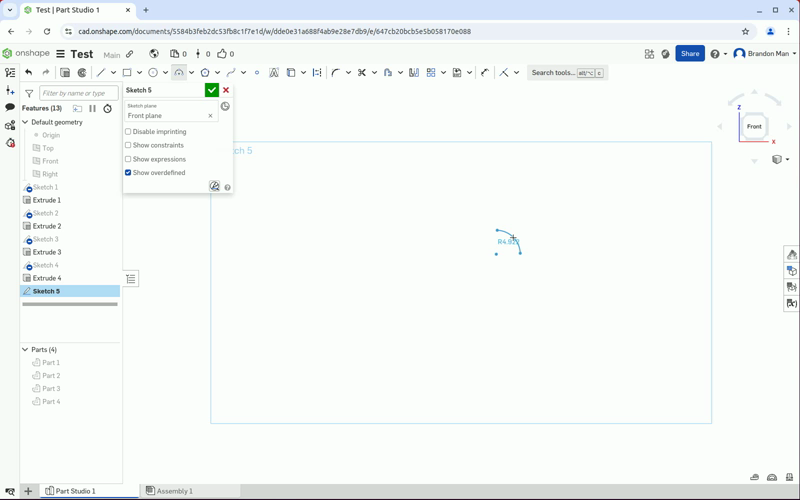
key(esc)
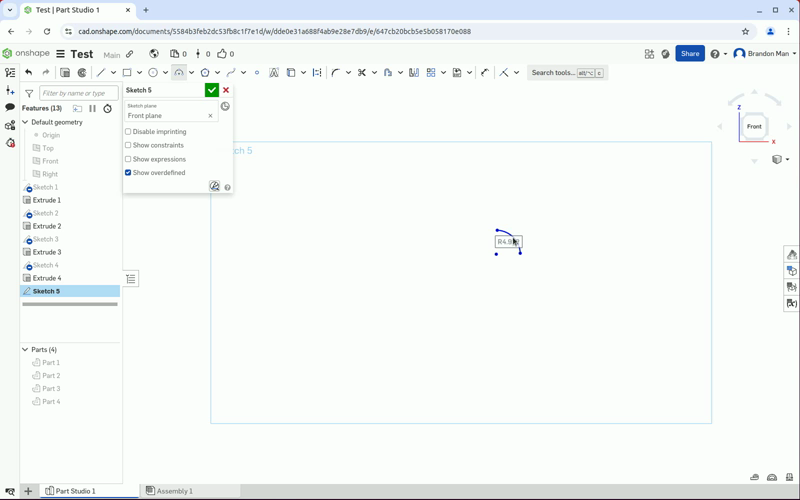
key(l)
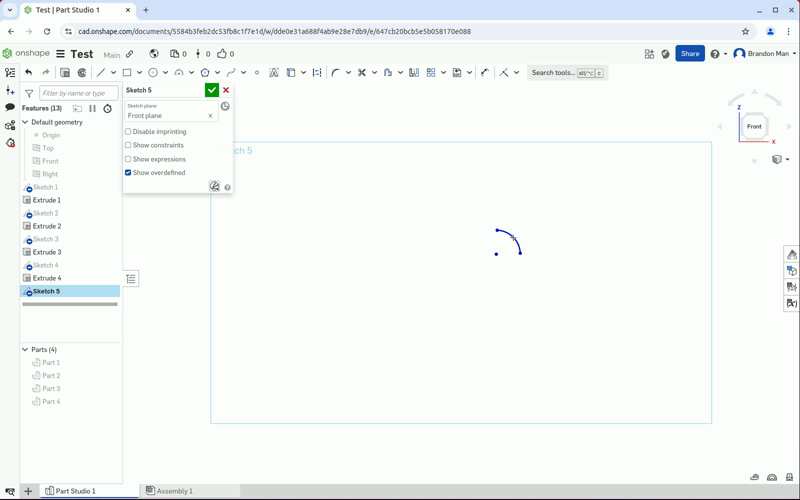
mouse_move(520, 253)
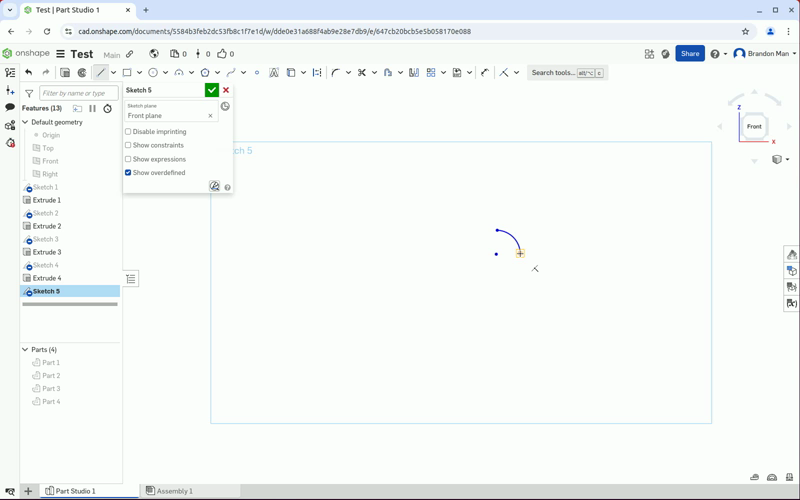
click(520, 253)
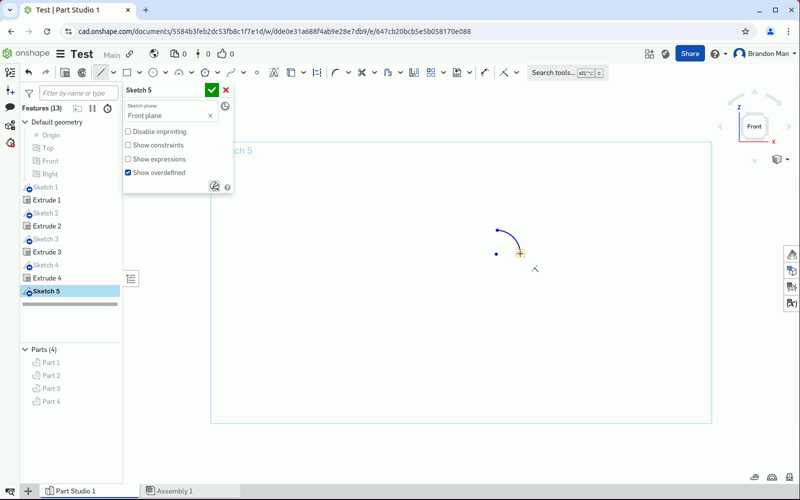
key_down(shift)
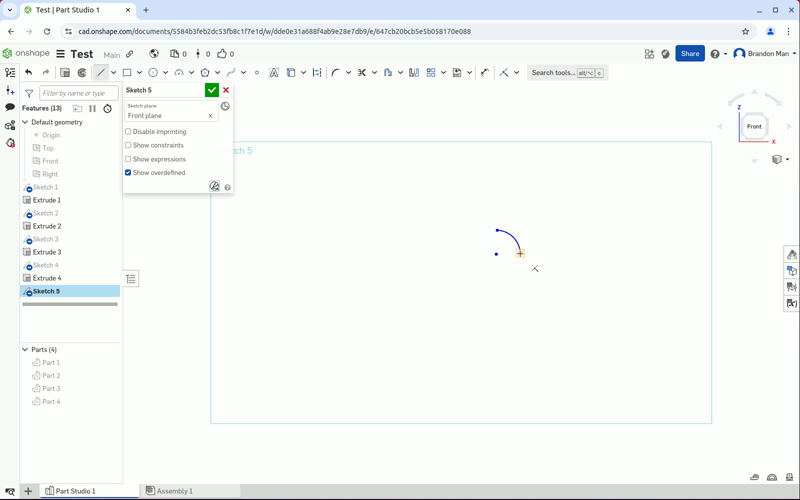
mouse_move(550, 253)
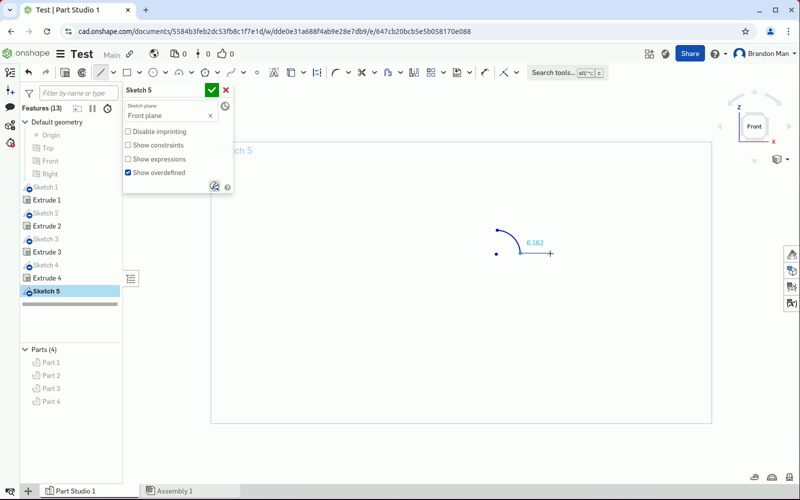
mouse_move(534, 253)
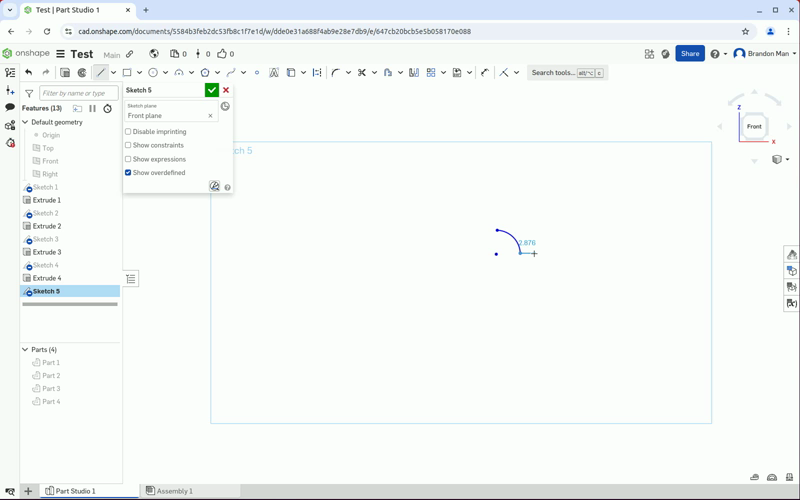
click(534, 253)
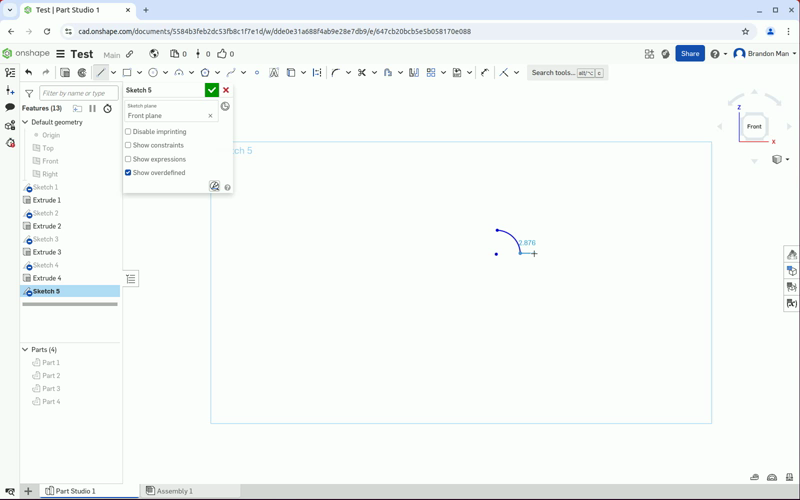
key_up(shift)
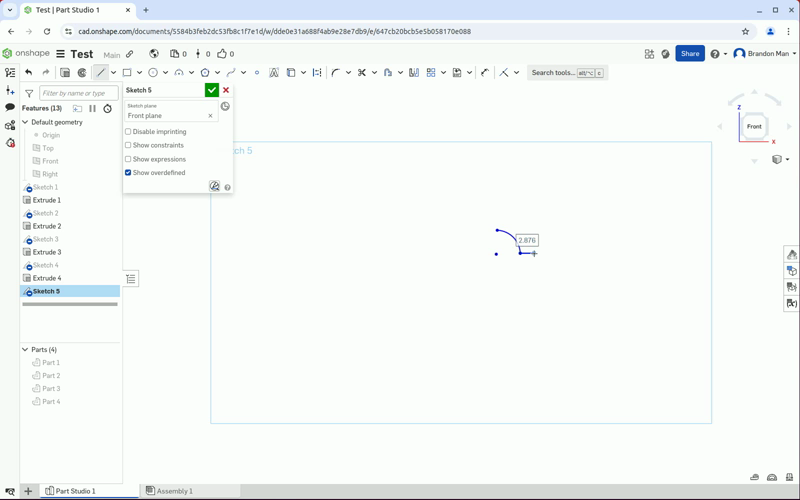
key_down(shift)
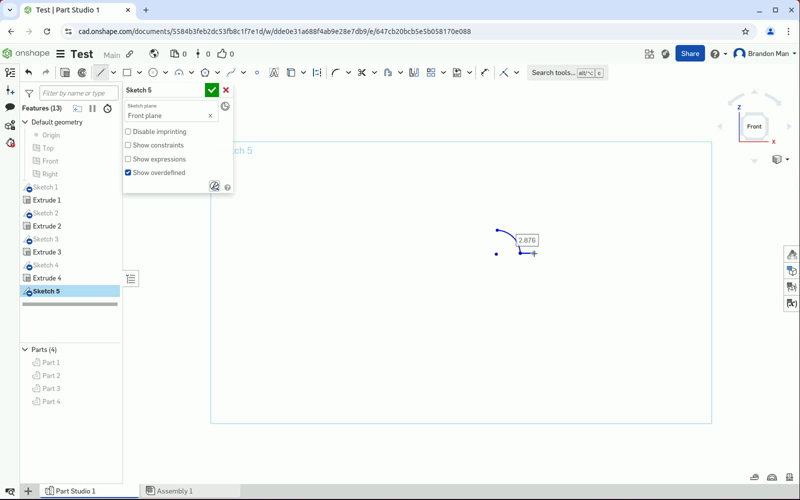
mouse_move(564, 253)
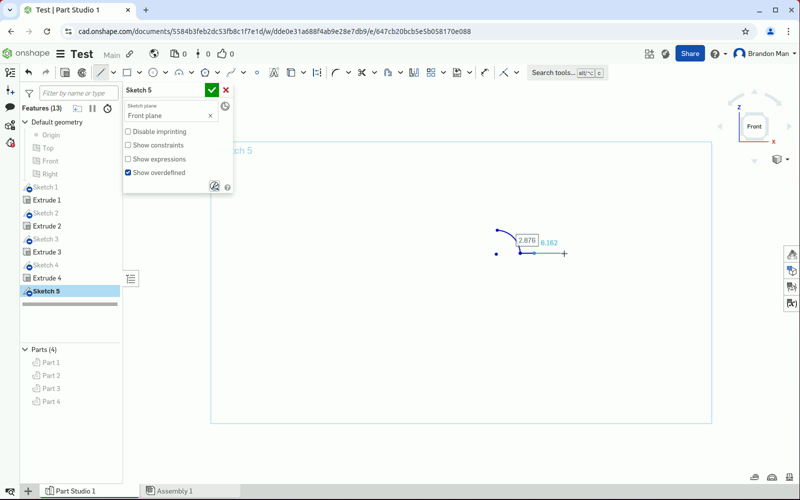
mouse_move(534, 199)
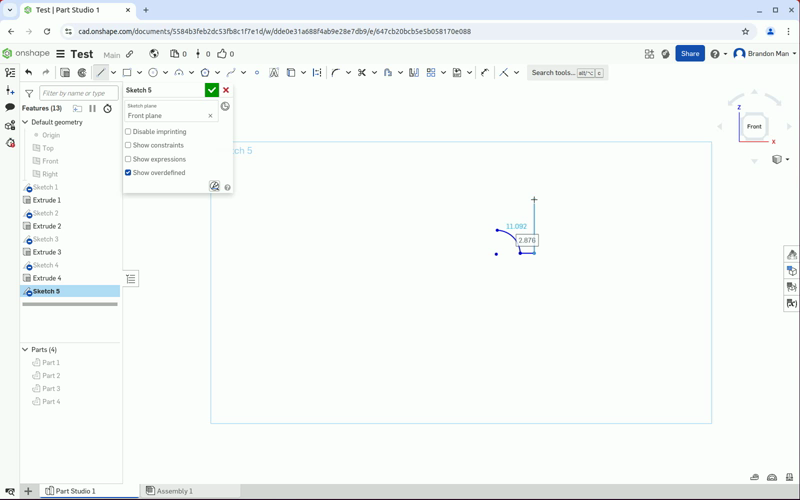
click(534, 199)
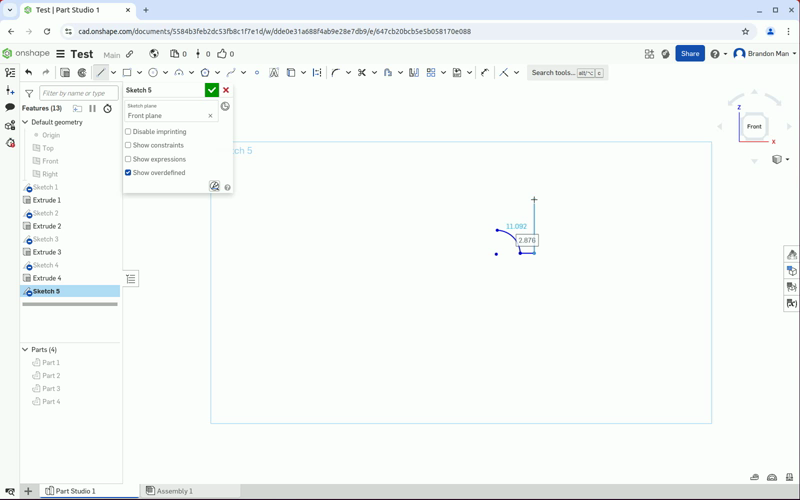
key_up(shift)
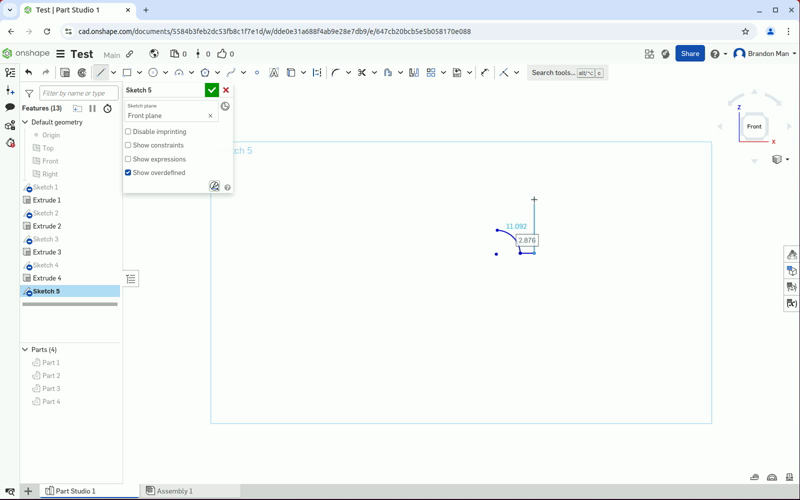
key_down(shift)
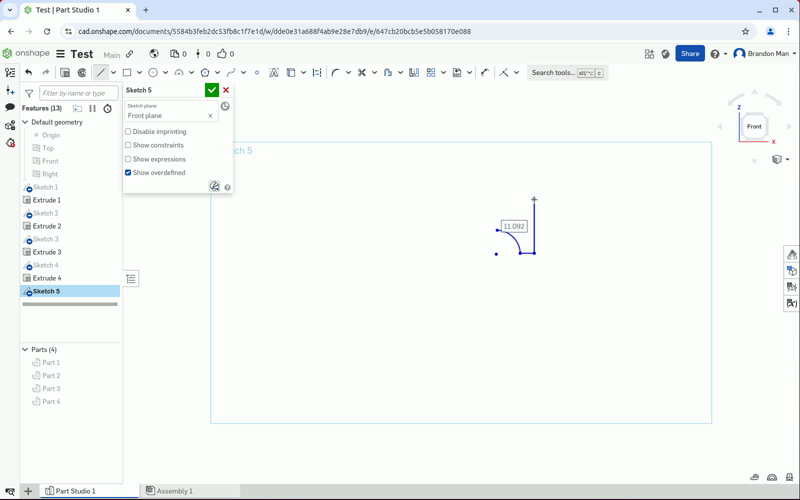
mouse_move(564, 199)
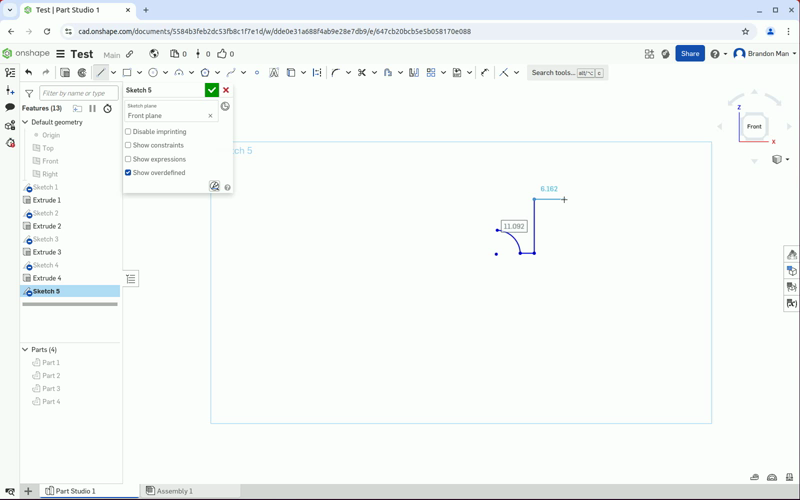
mouse_move(497, 199)
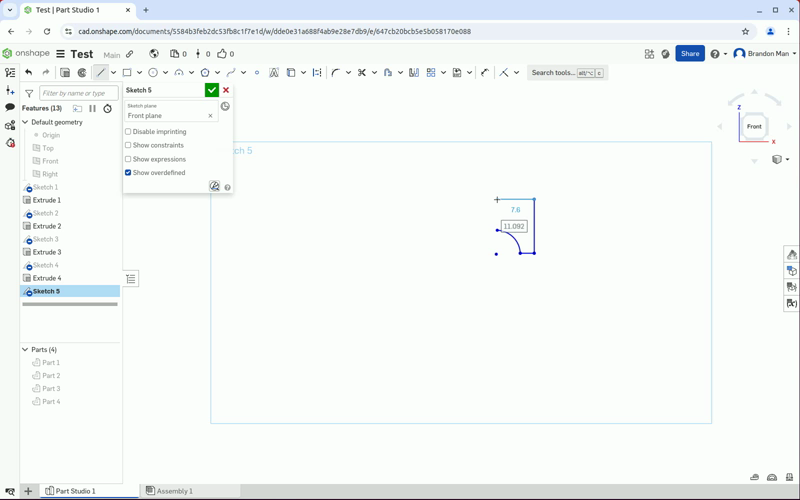
click(497, 199)
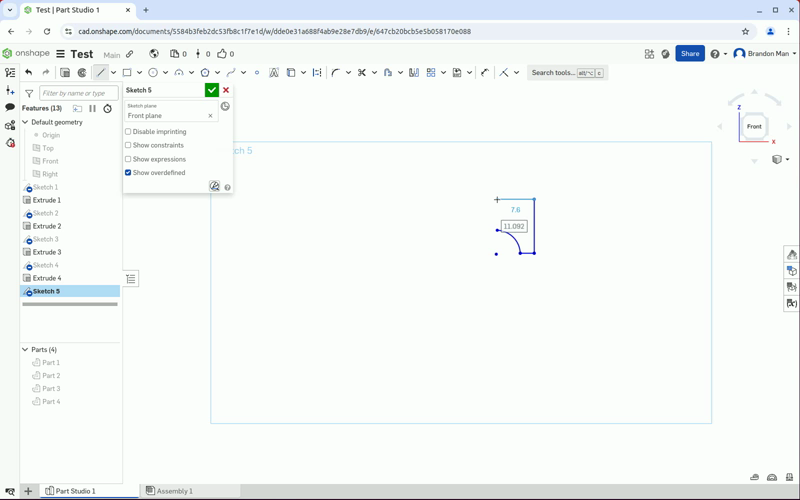
key_up(shift)
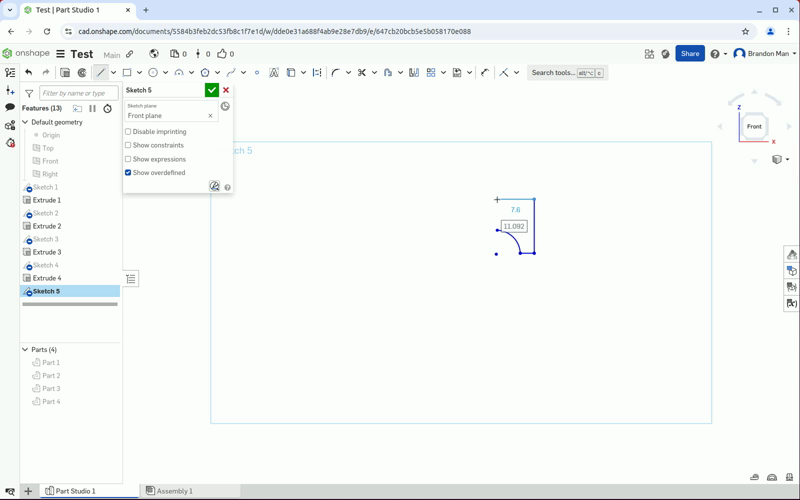
mouse_move(527, 199)
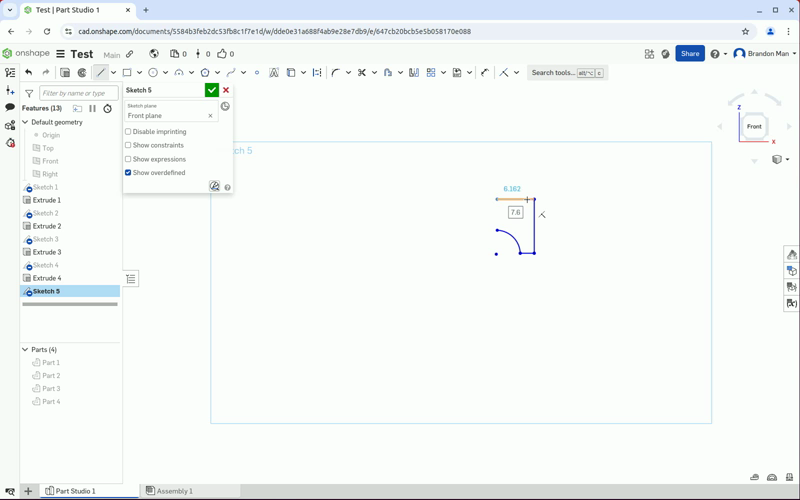
key_down(shift)
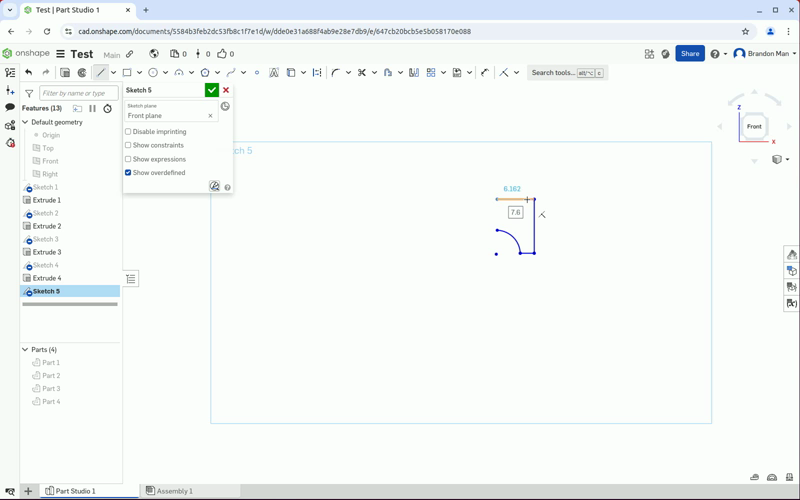
mouse_move(497, 230)
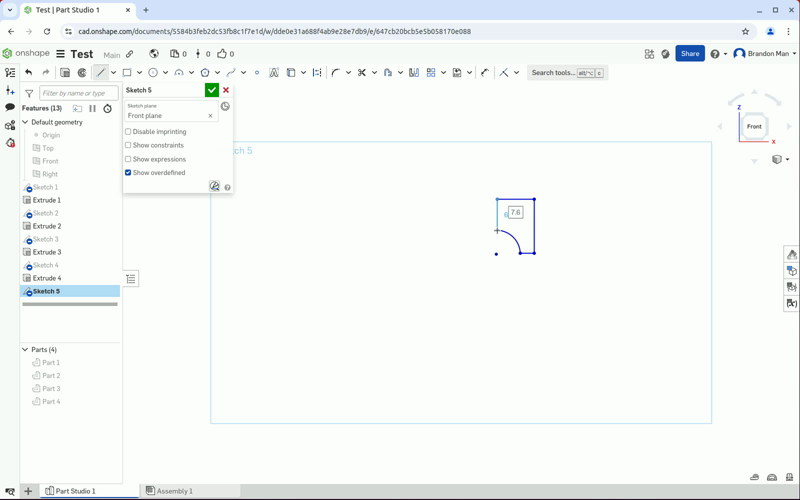
key_up(shift)
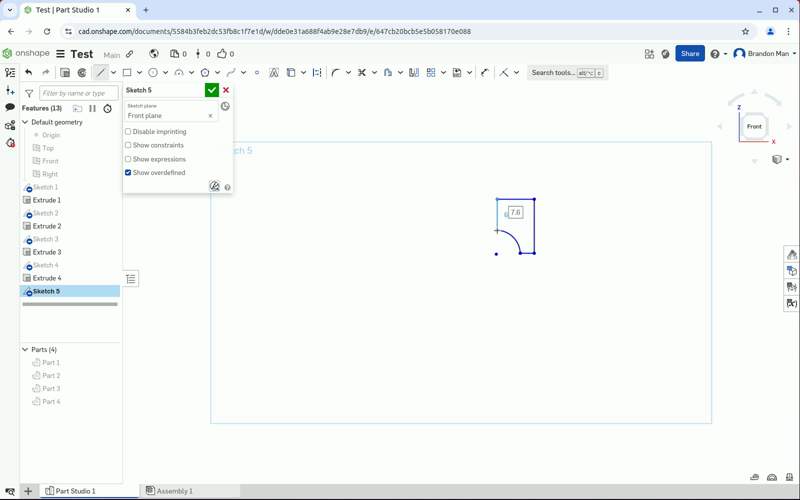
click(497, 230)
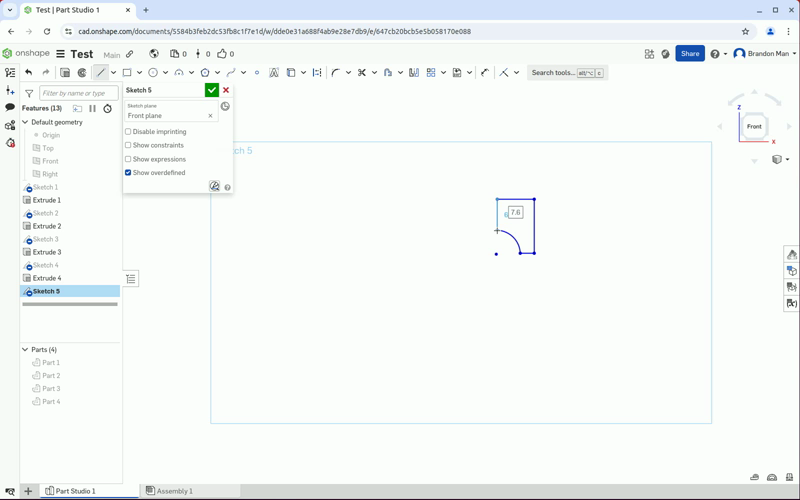
key(esc)
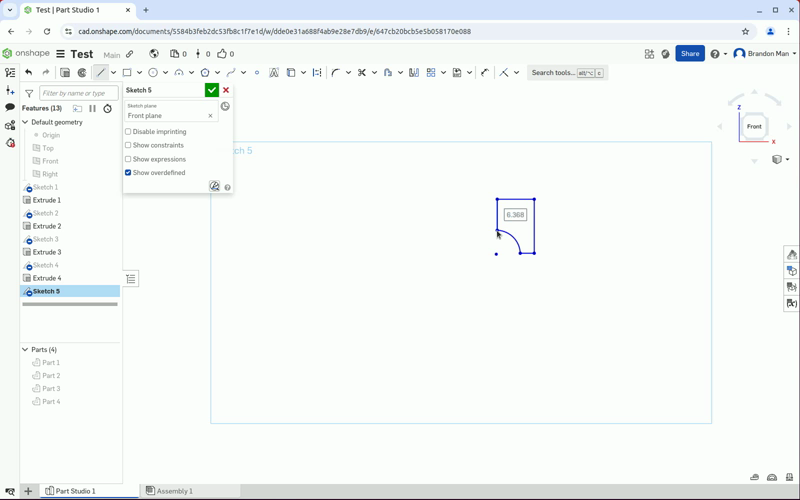
mouse_move(516, 222)
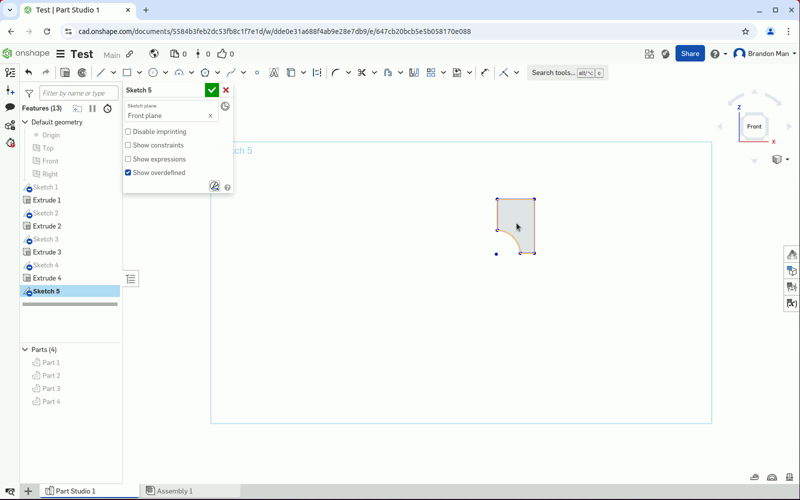
scroll(6)
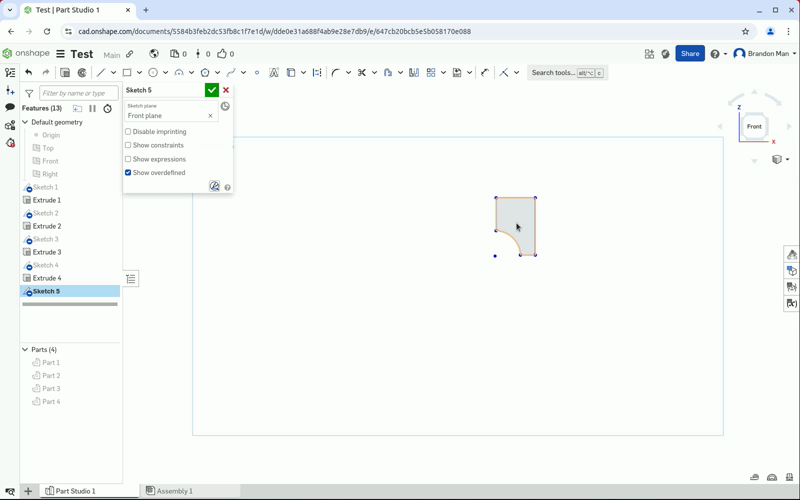
scroll(6)
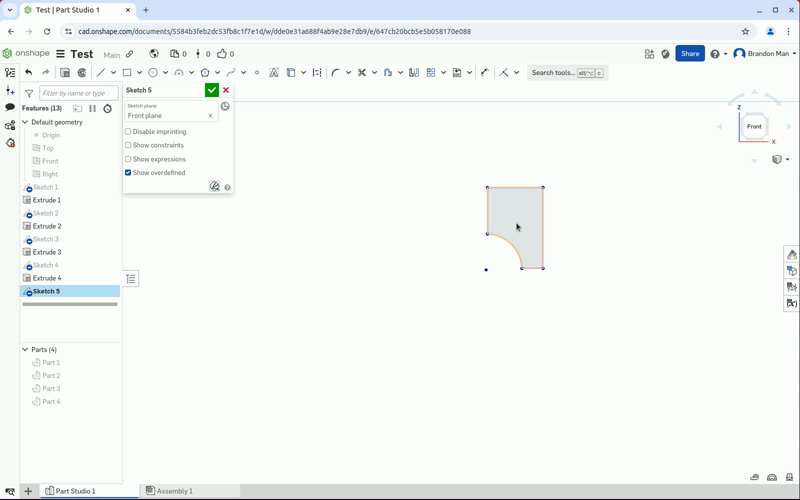
scroll(6)
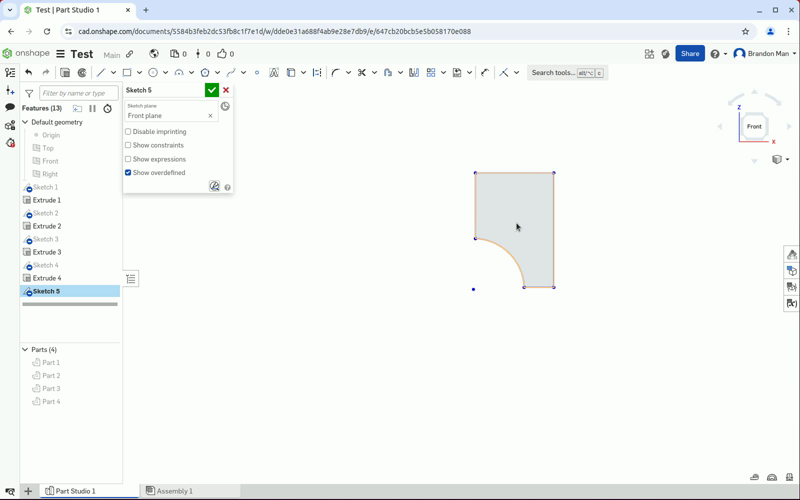
scroll(6)
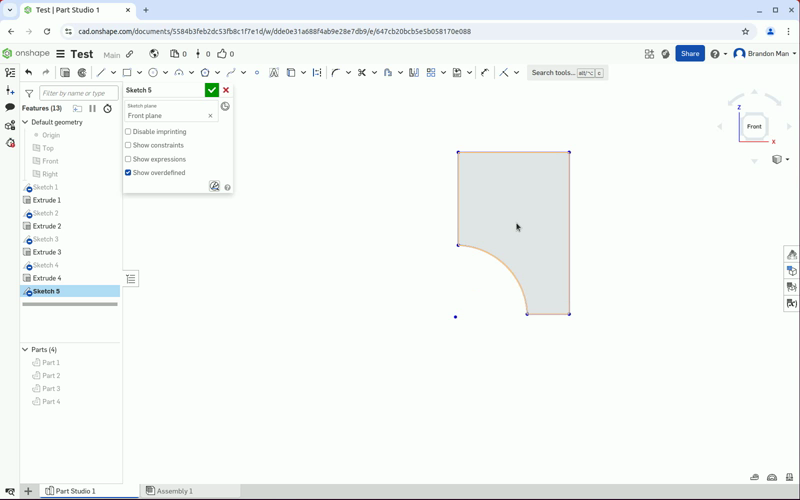
scroll(6)
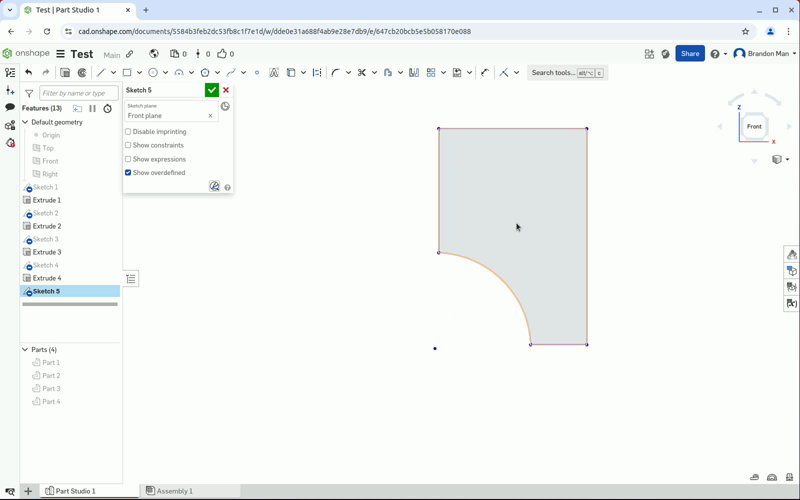
scroll(6)
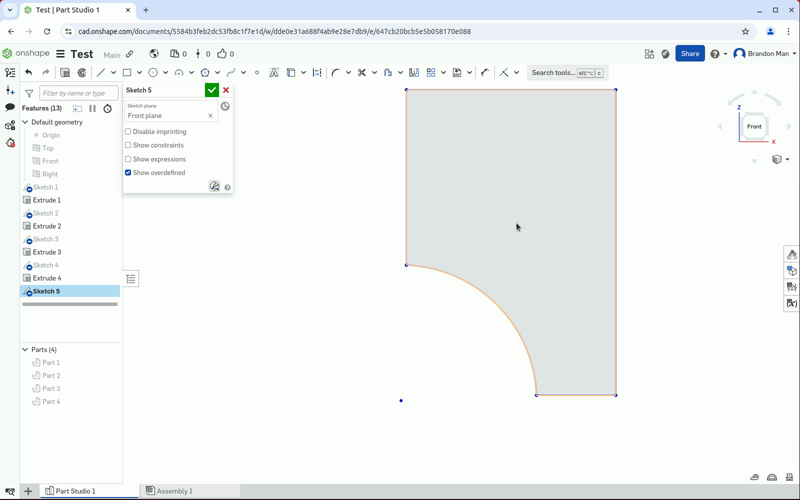
scroll(6)
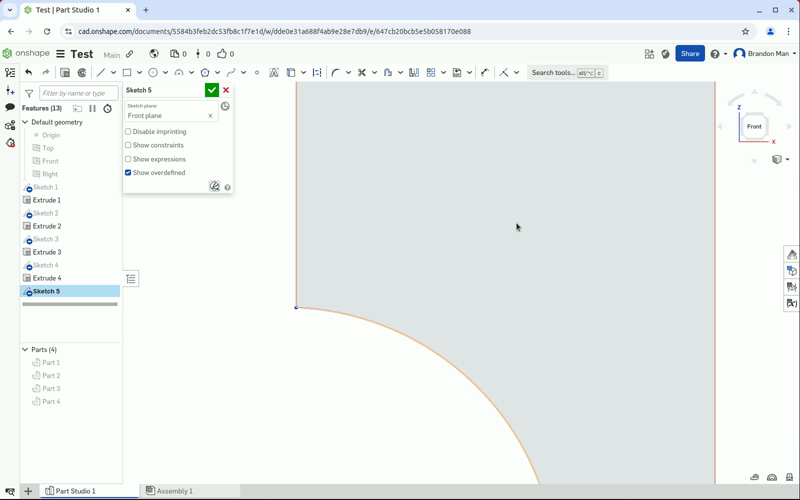
click(516, 222)
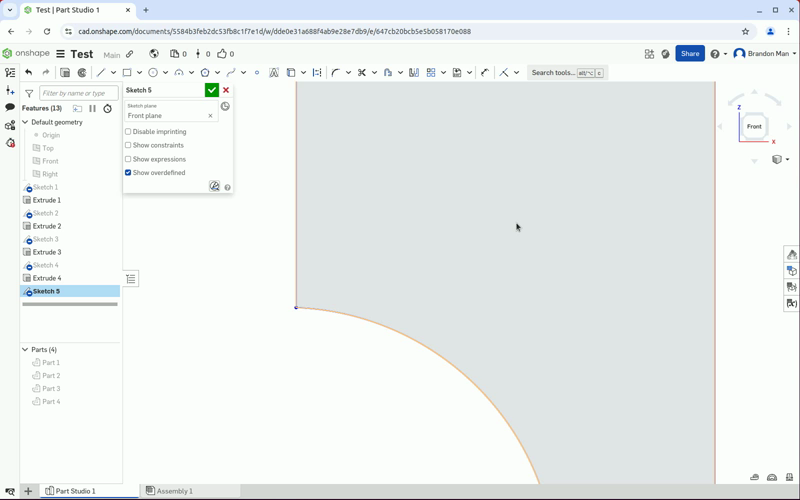
scroll(-6)
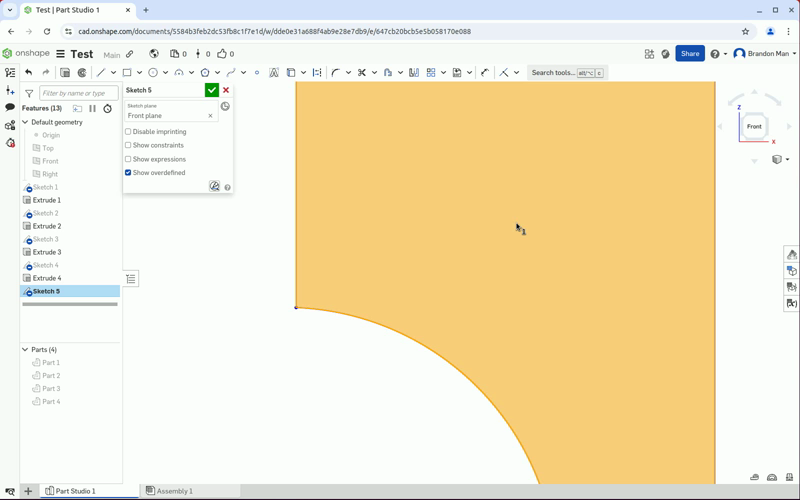
scroll(-6)
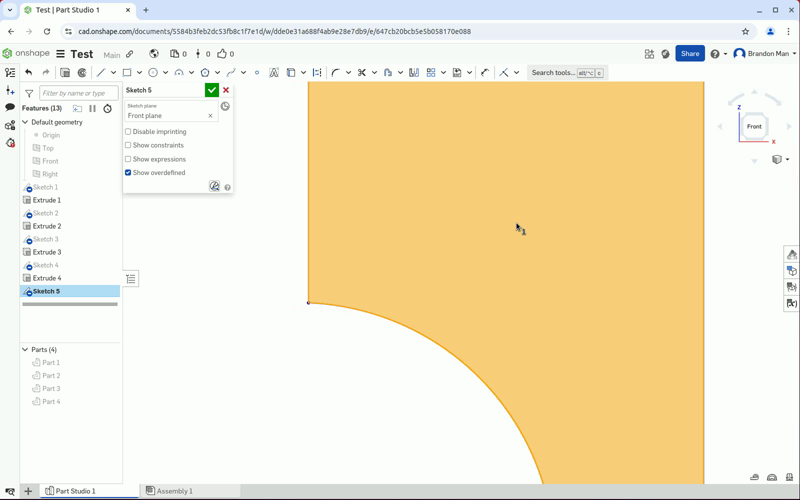
scroll(-6)
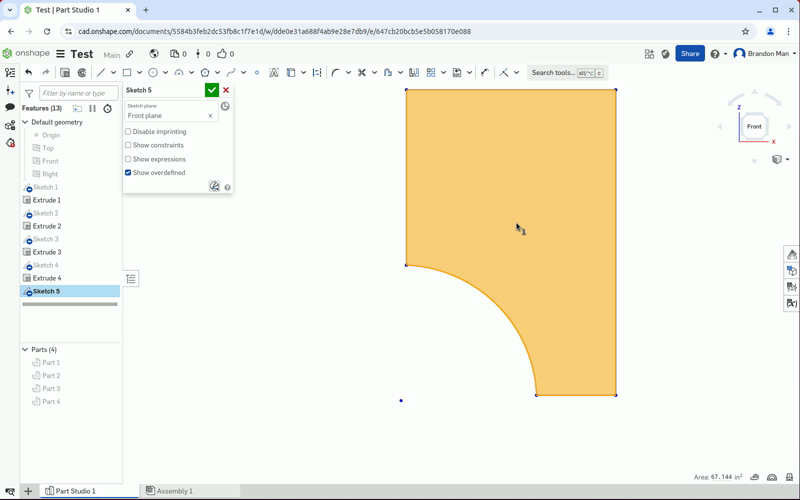
scroll(-6)
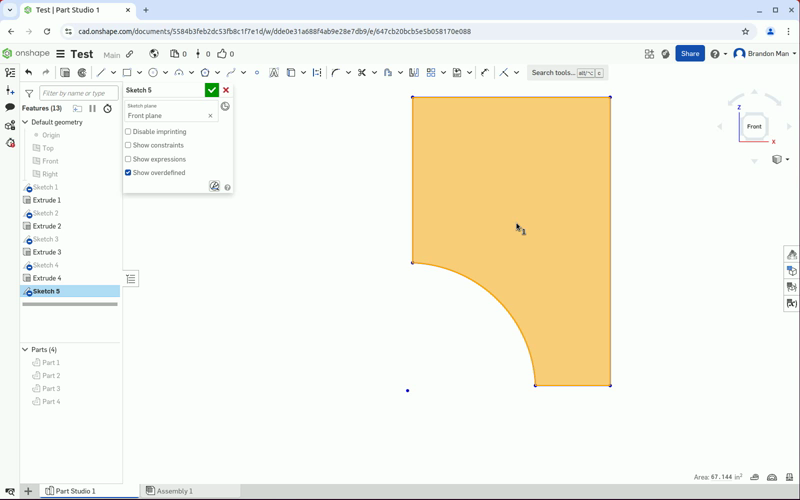
scroll(-6)
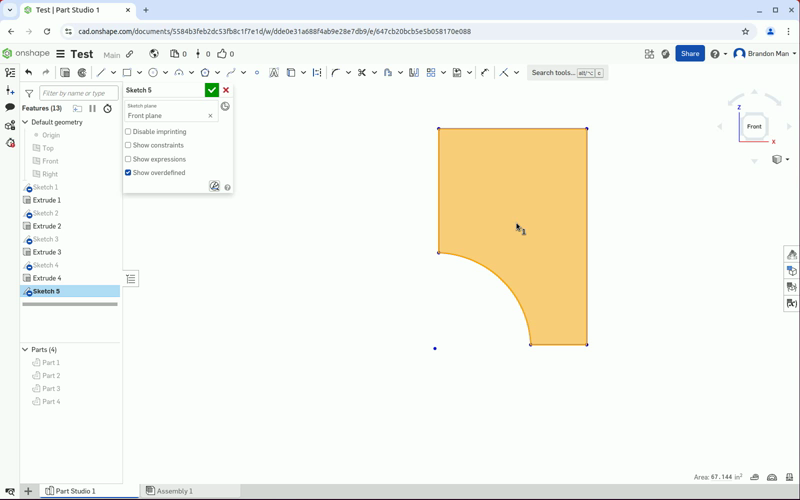
scroll(-6)
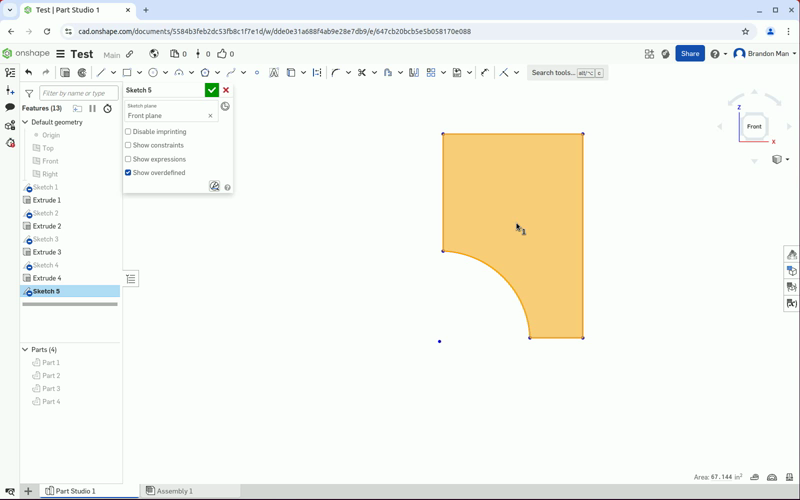
scroll(-6)
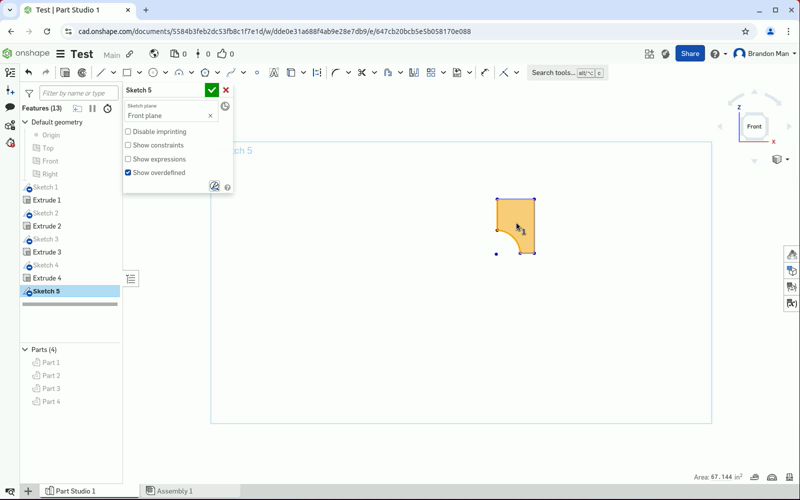
mouse_move(73, 352)
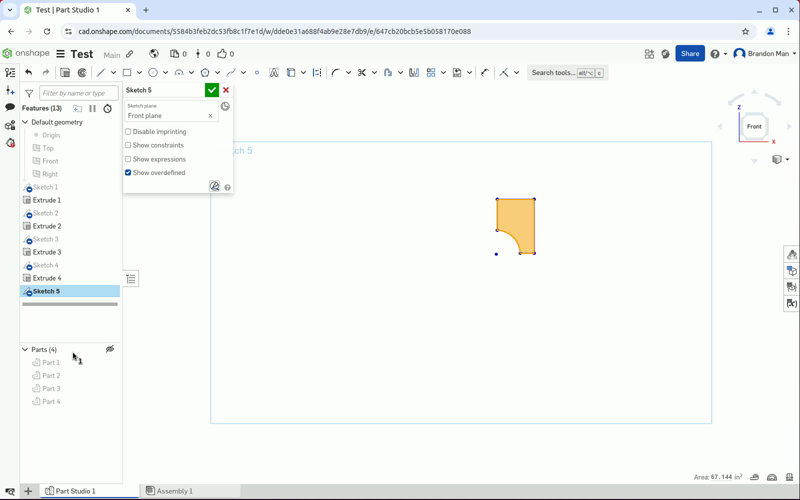
key(shift+y)
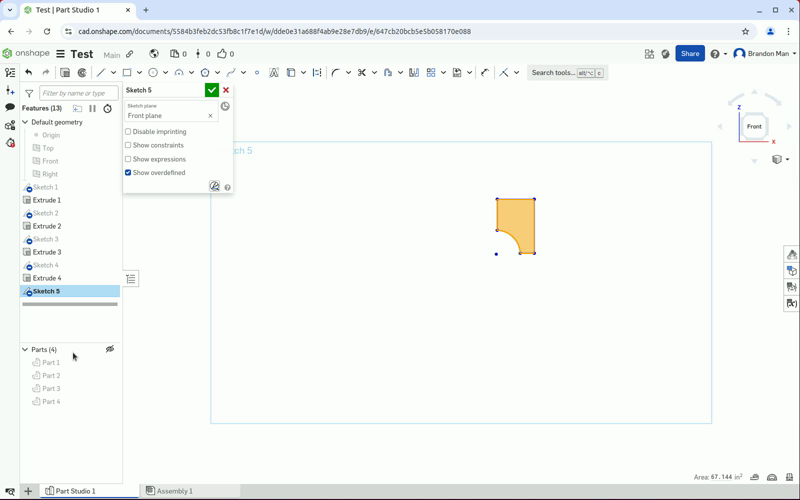
key(shift+e)
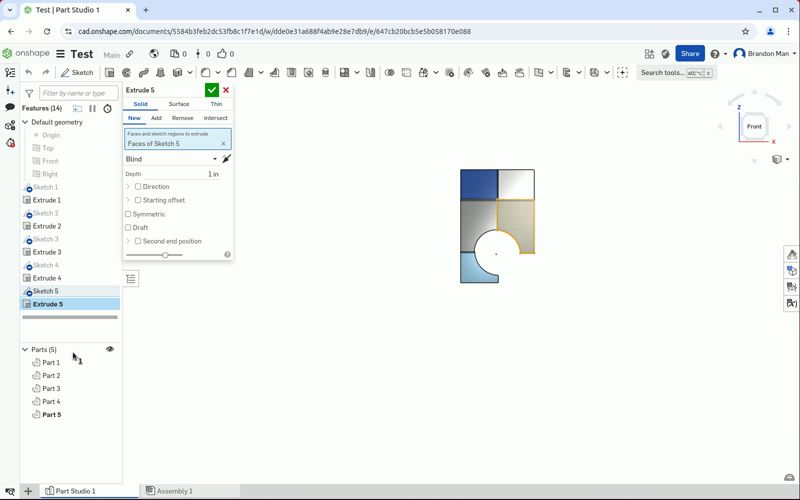
mouse_move(143, 106)
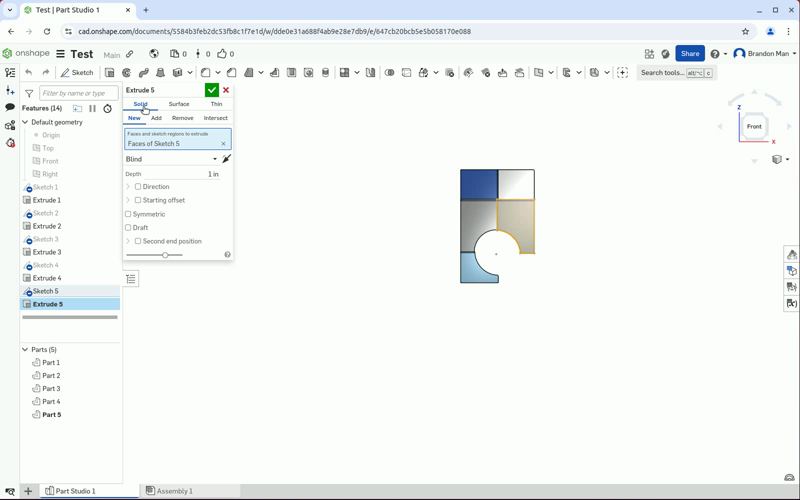
click(143, 106)
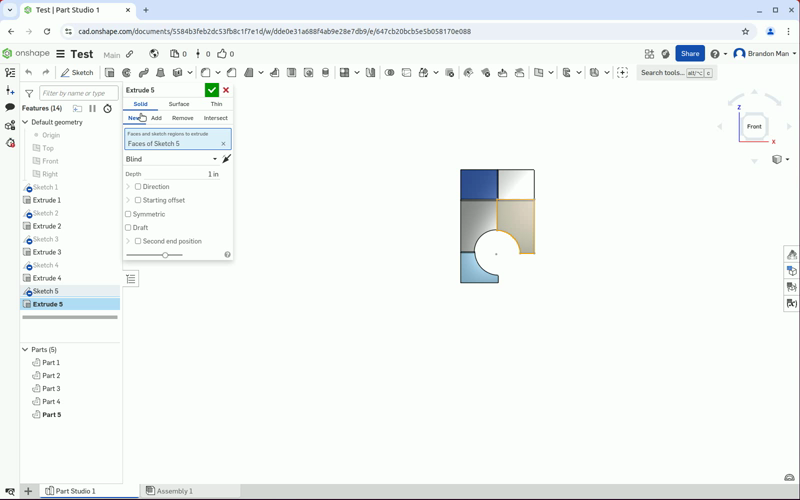
mouse_move(137, 120)
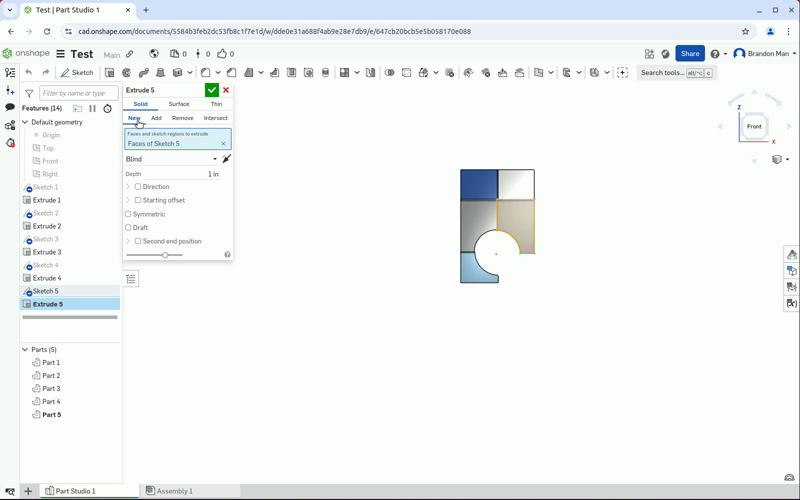
click(137, 120)
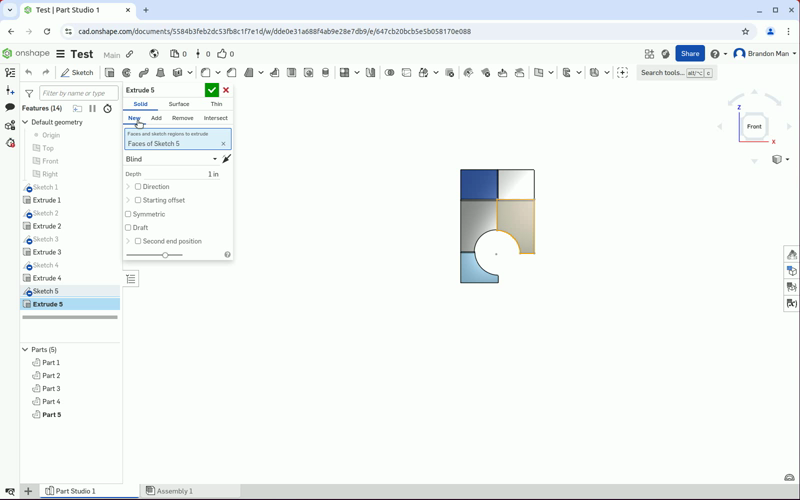
key(tab, 4)
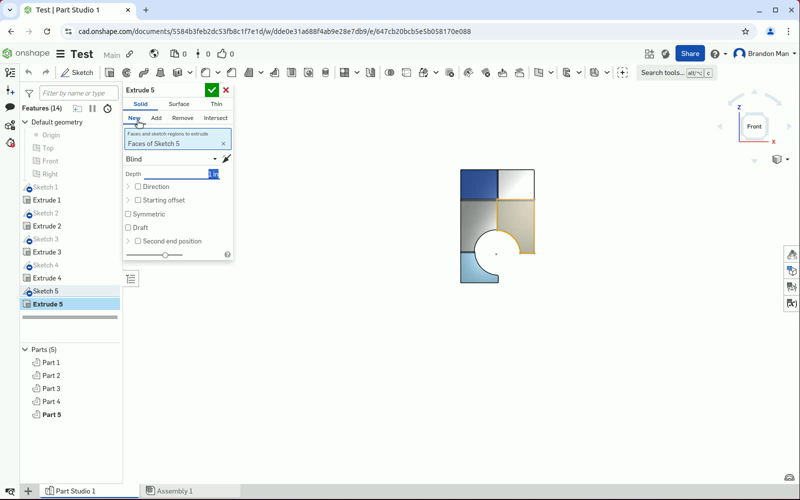
text(14.683)
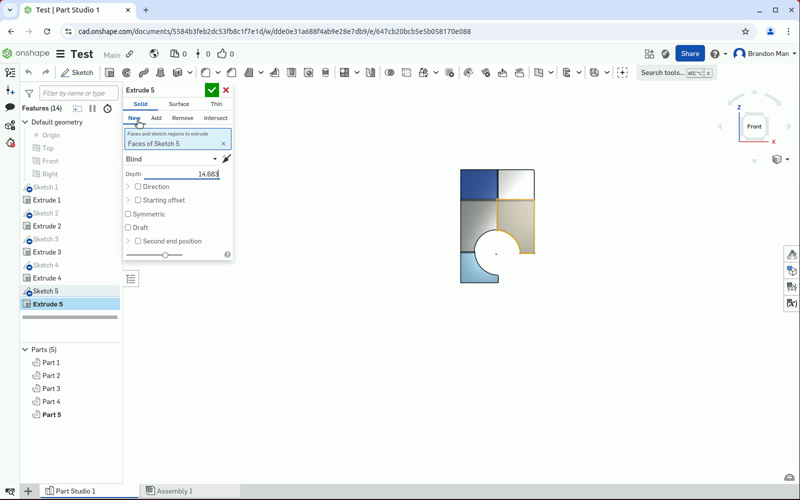
key(enter)
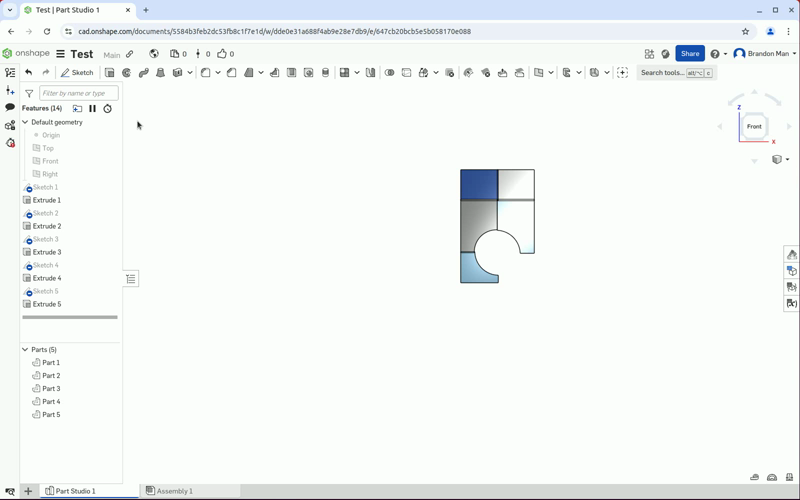
key(shift+h)
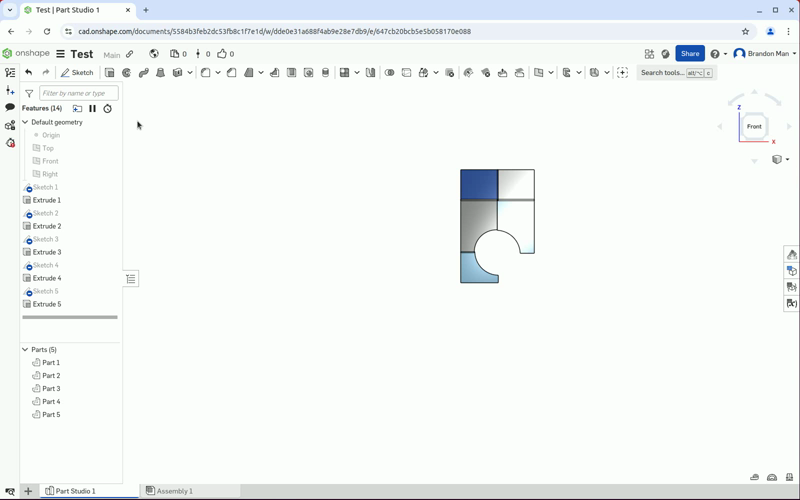
key(shift+h)
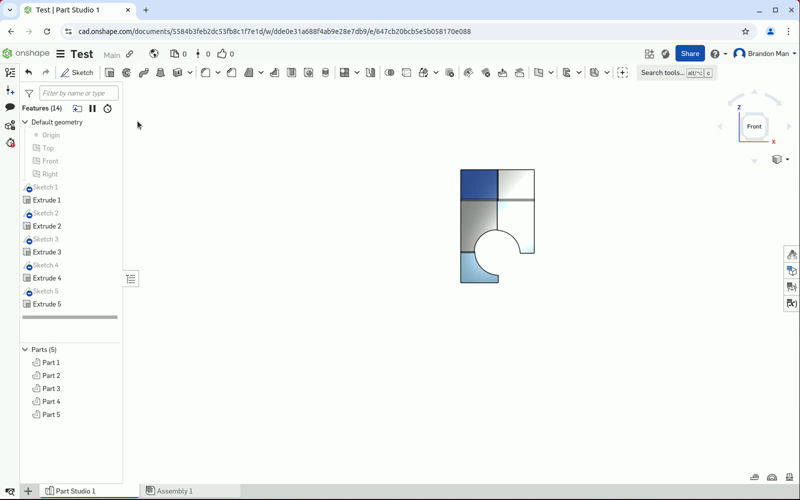
mouse_move(73, 189)
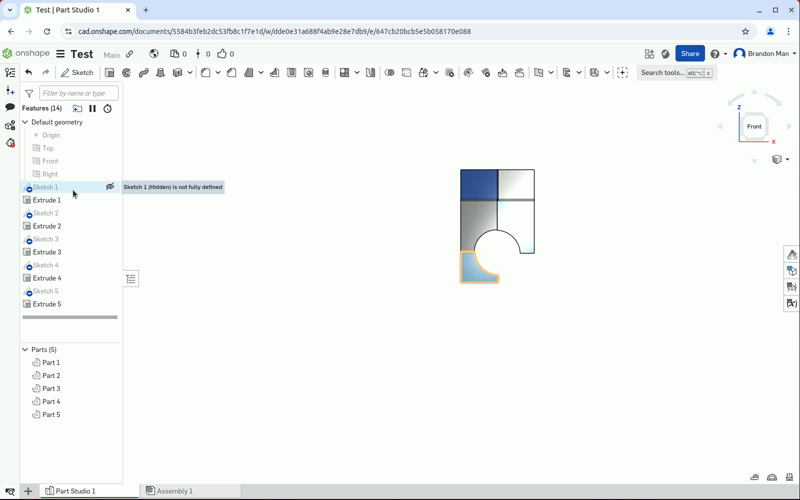
click(73, 189)
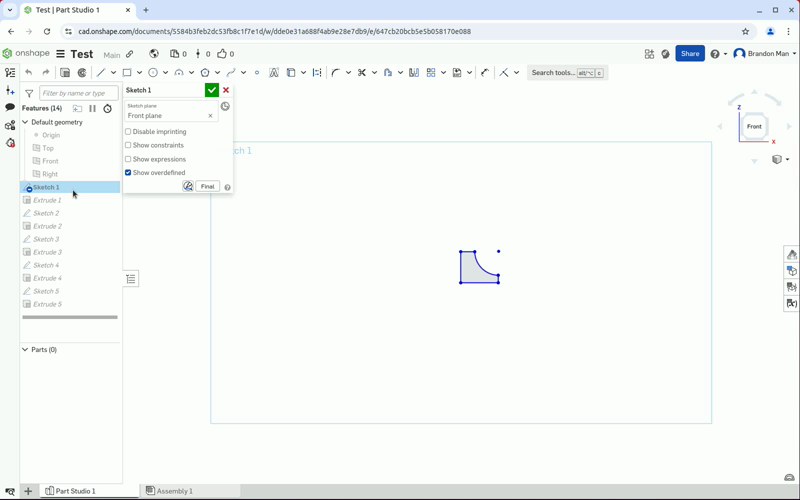
mouse_move(229, 92)
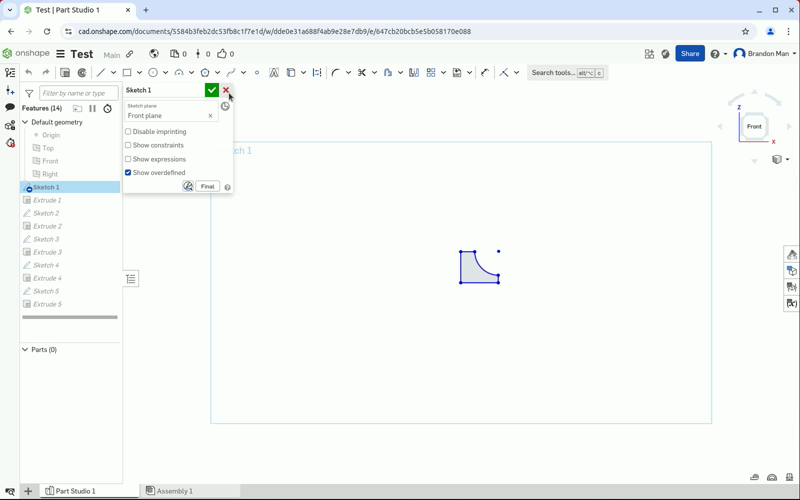
click(229, 92)
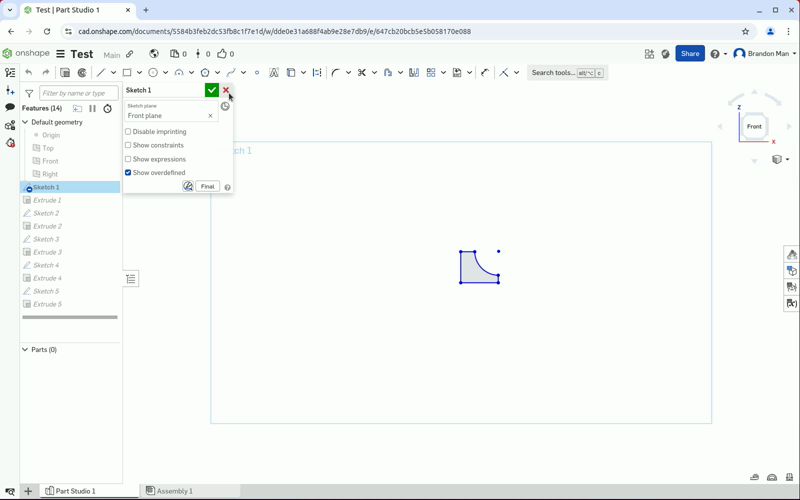
key(shift+s)
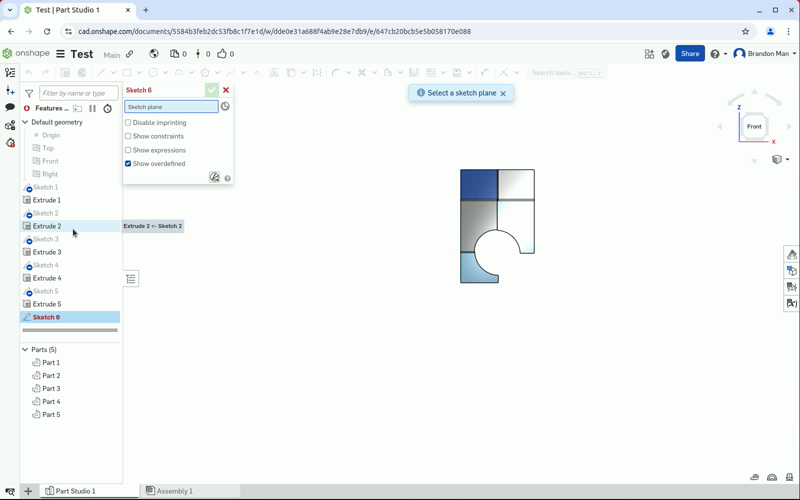
scroll(3)
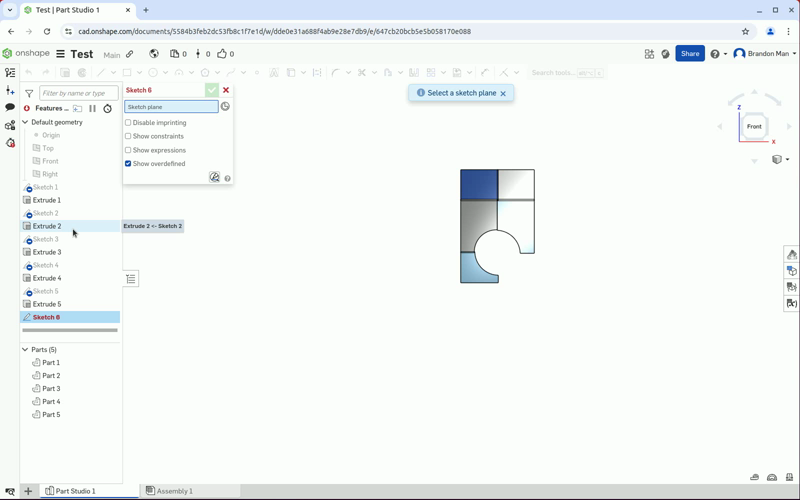
mouse_move(73, 163)
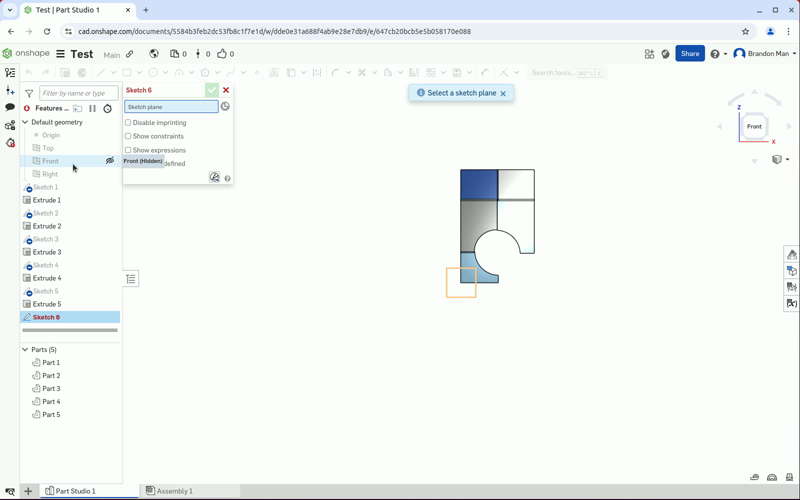
click(73, 163)
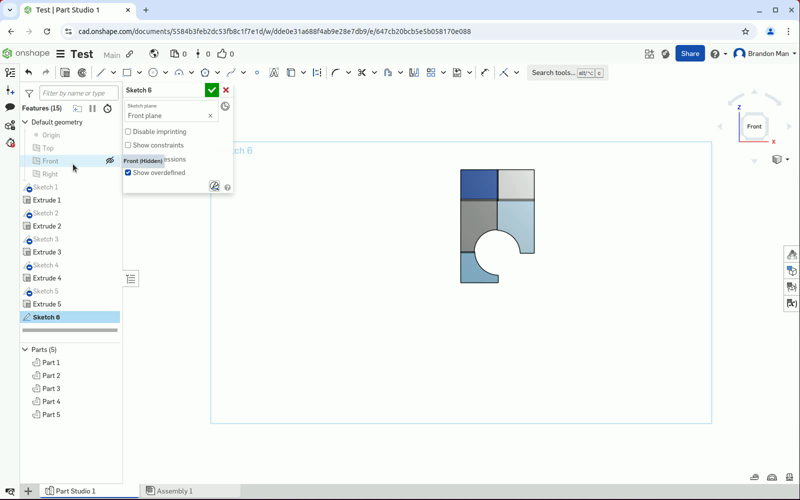
mouse_move(73, 352)
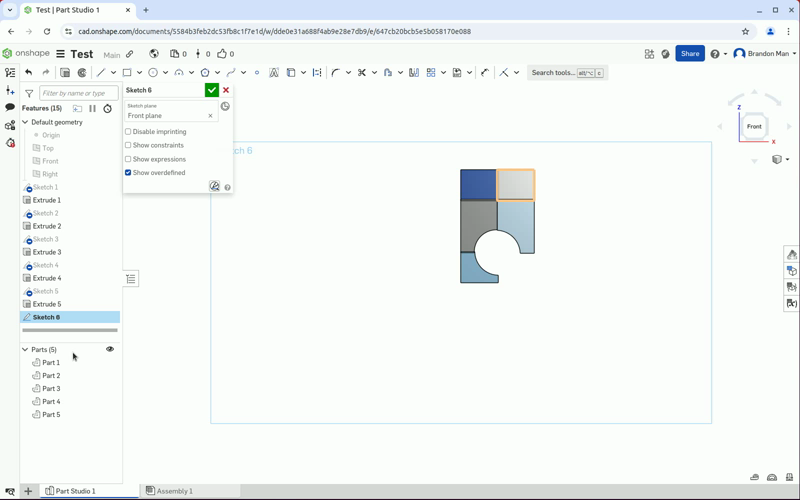
key(y)
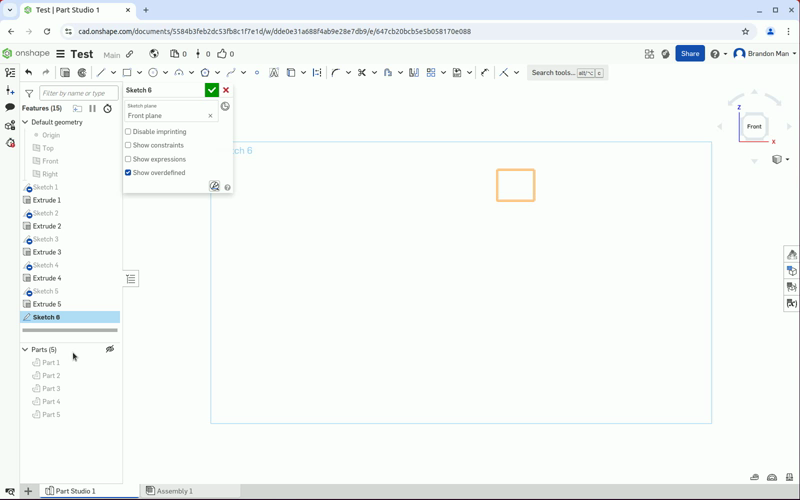
key(l)
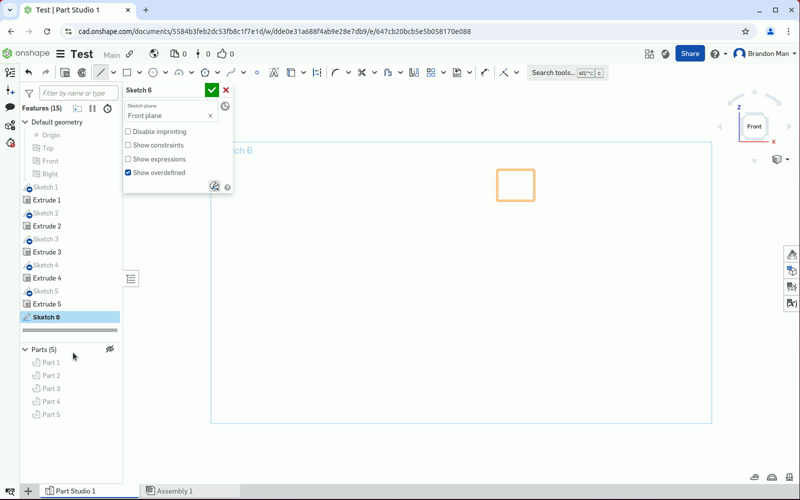
key_down(shift)
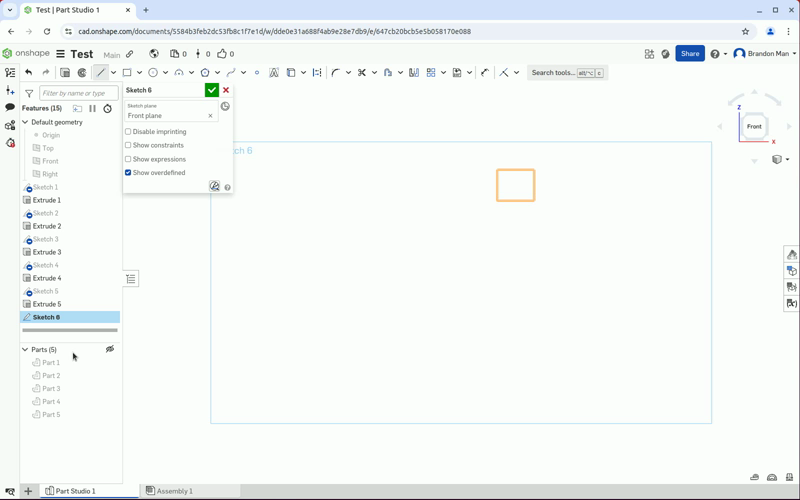
mouse_move(497, 282)
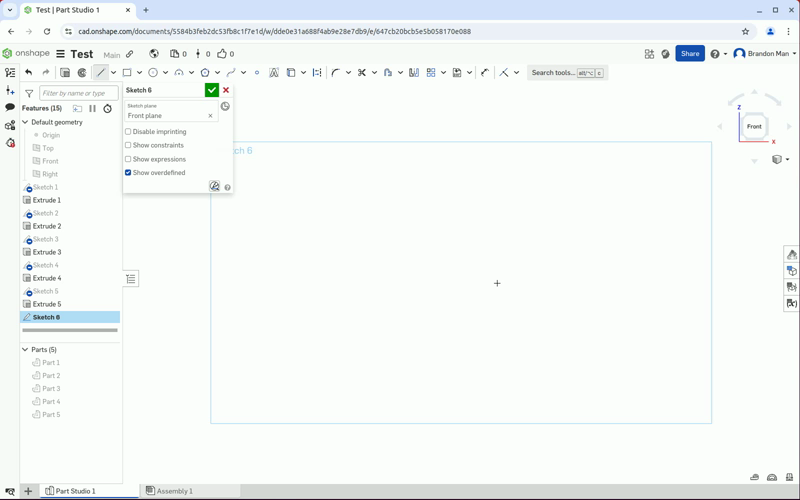
click(497, 282)
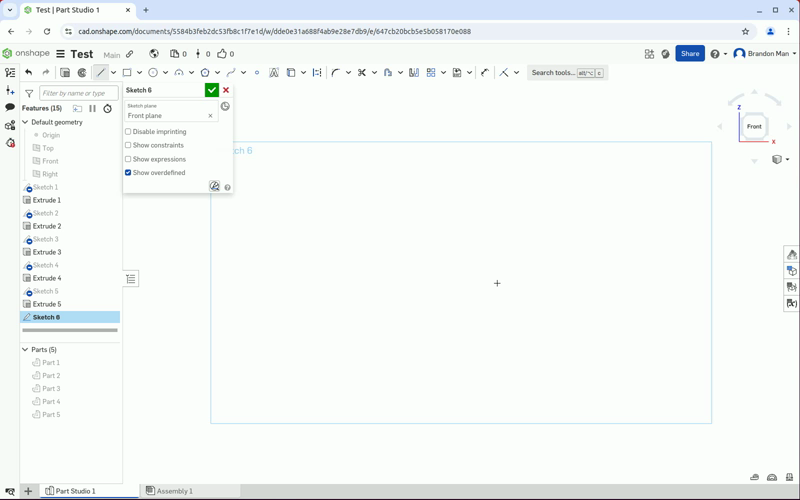
key_up(shift)
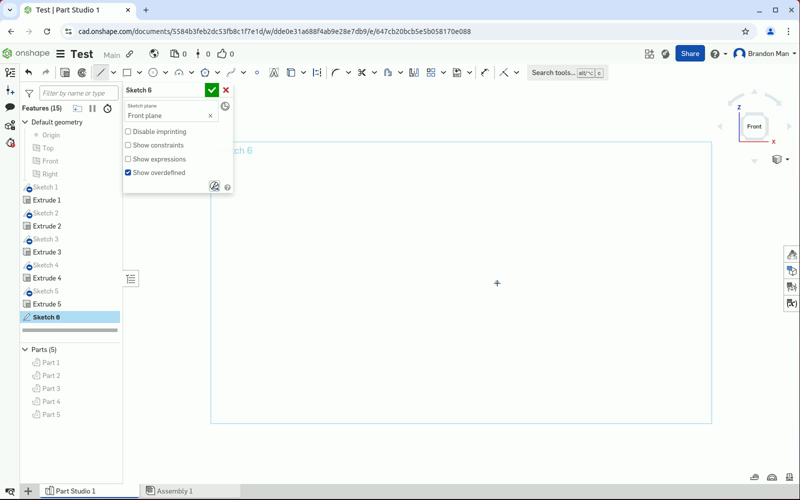
key_down(shift)
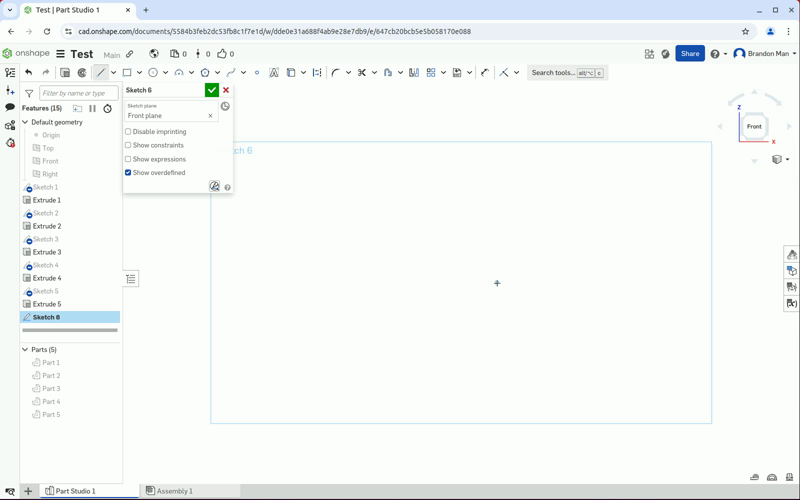
mouse_move(527, 282)
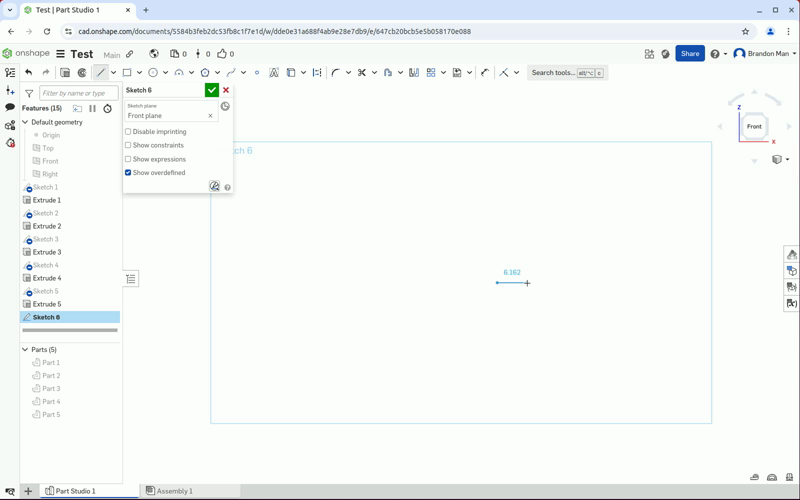
mouse_move(534, 282)
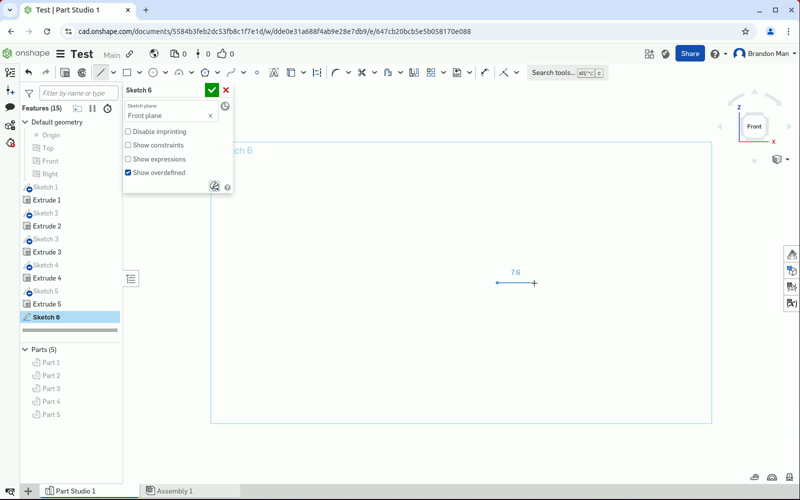
click(534, 282)
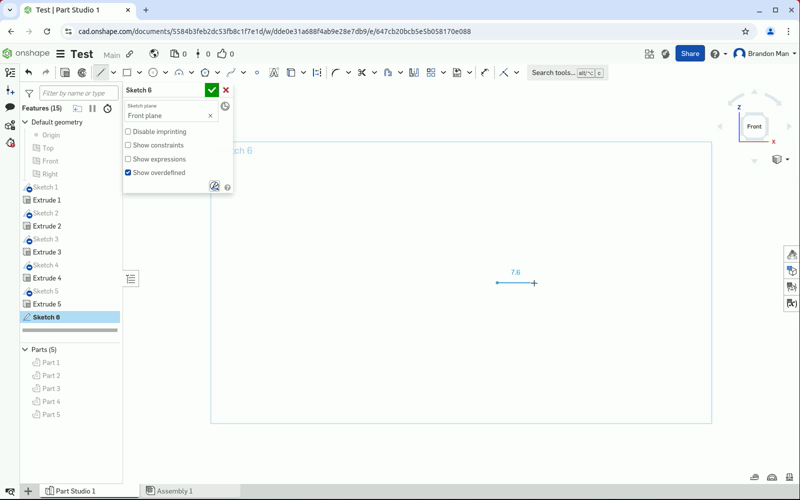
key_up(shift)
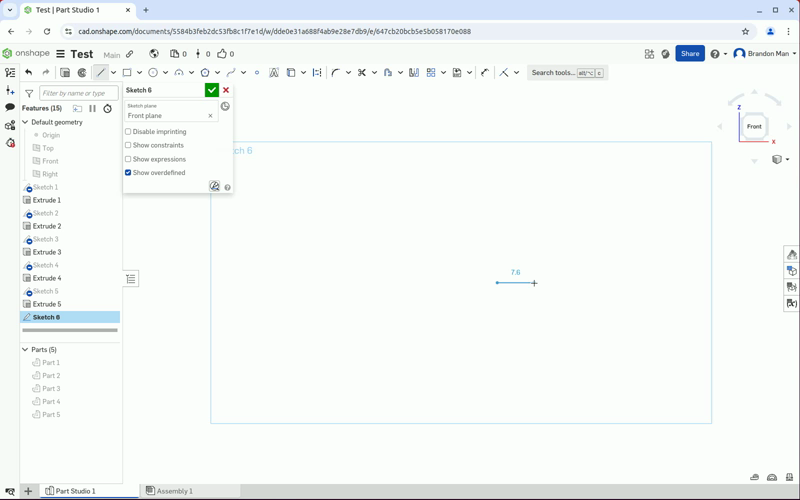
key_down(shift)
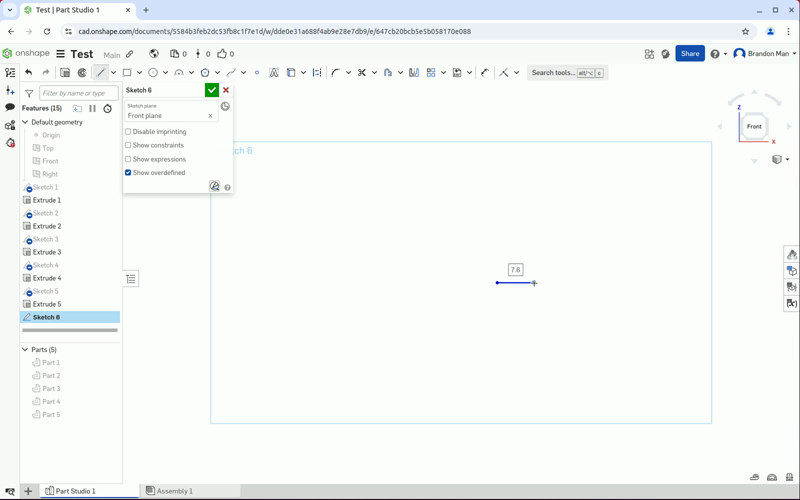
mouse_move(564, 282)
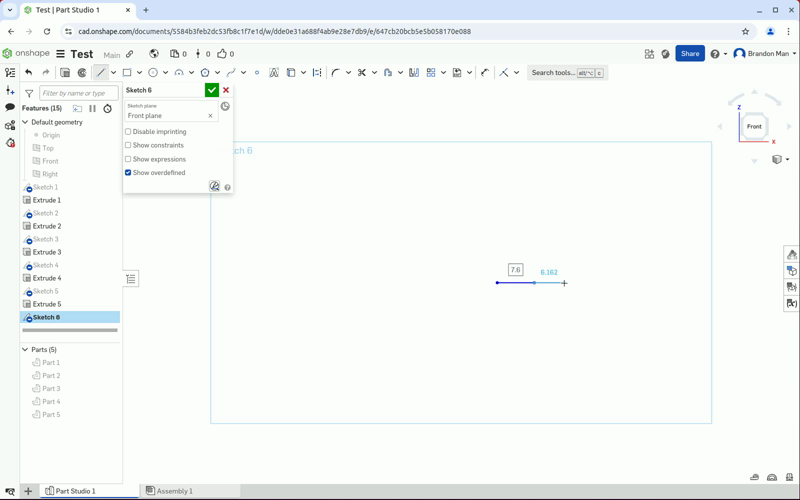
mouse_move(534, 251)
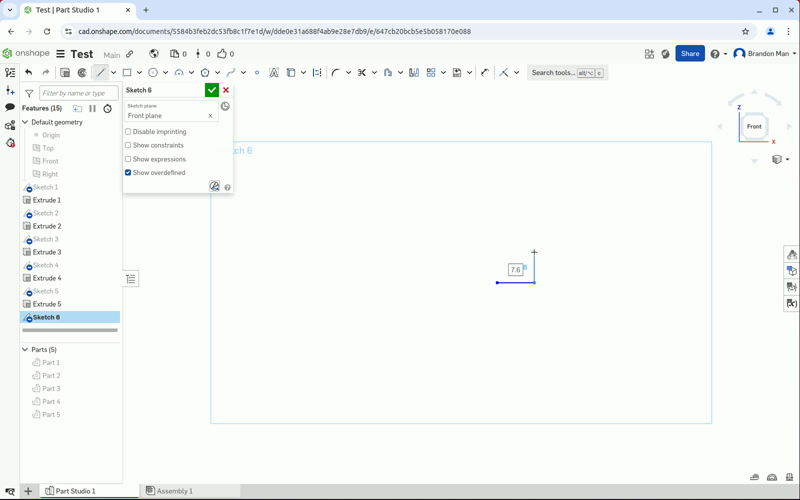
click(534, 251)
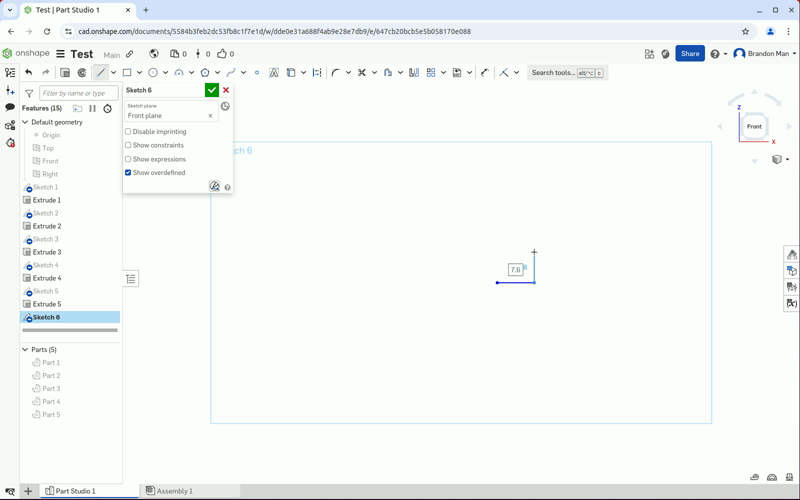
key_up(shift)
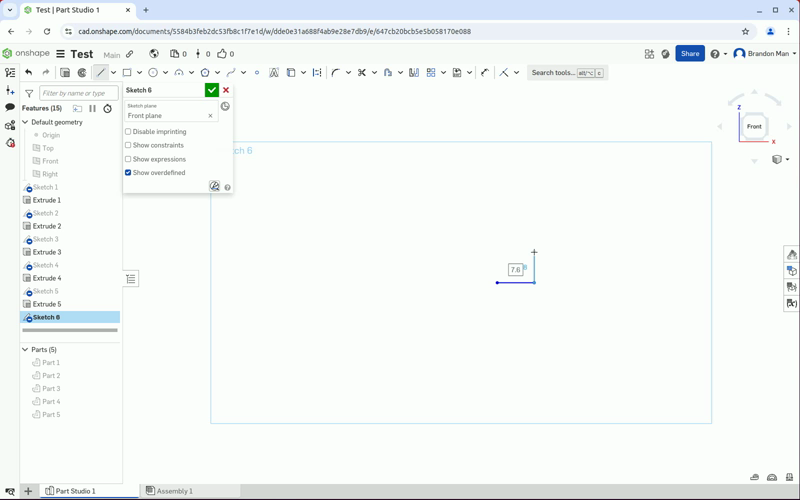
key_down(shift)
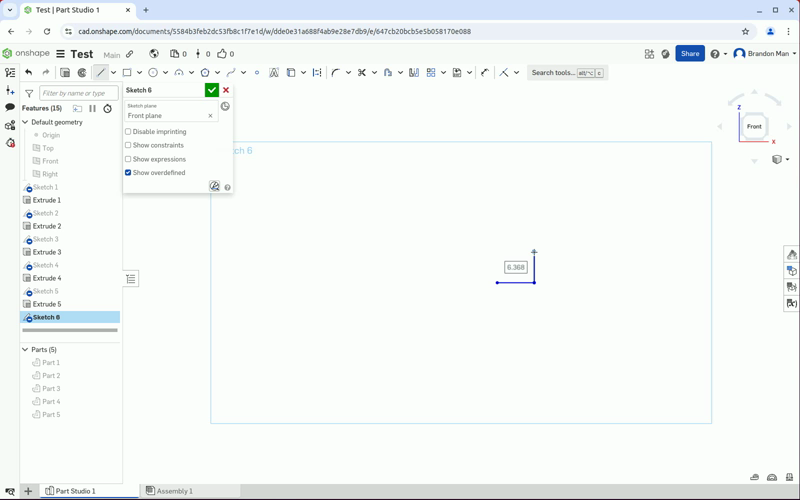
mouse_move(564, 251)
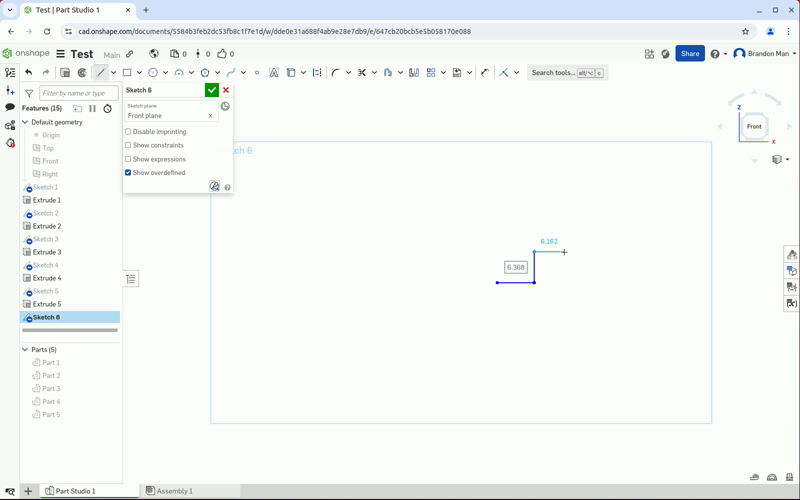
mouse_move(520, 251)
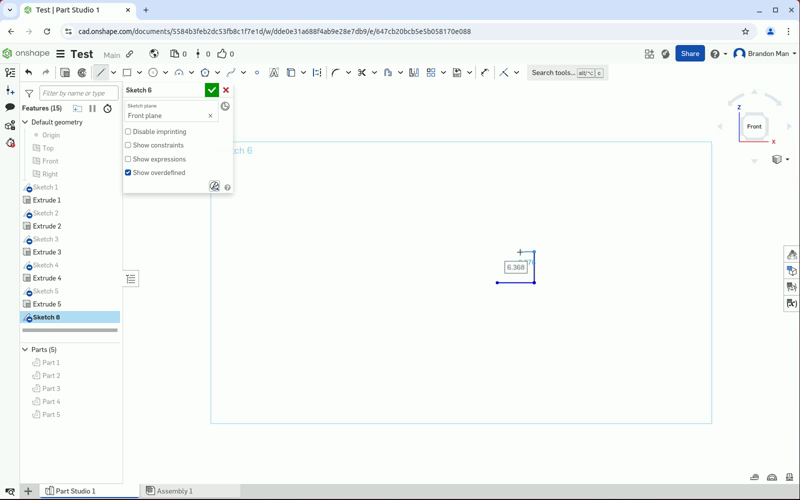
click(520, 251)
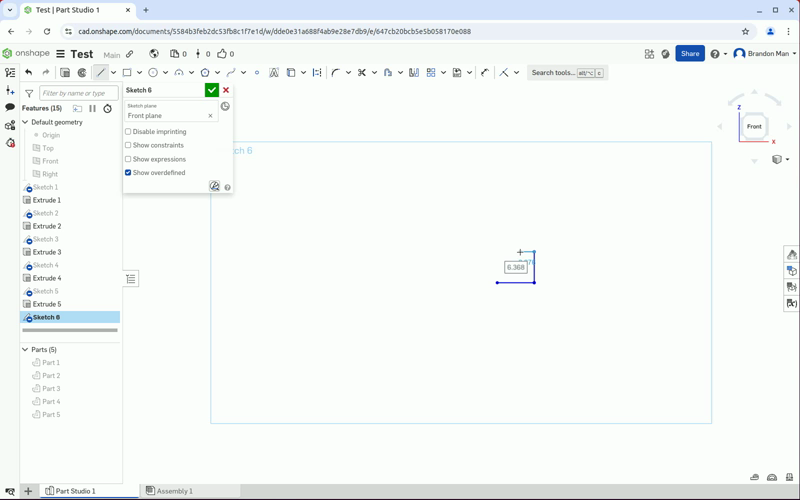
key_up(shift)
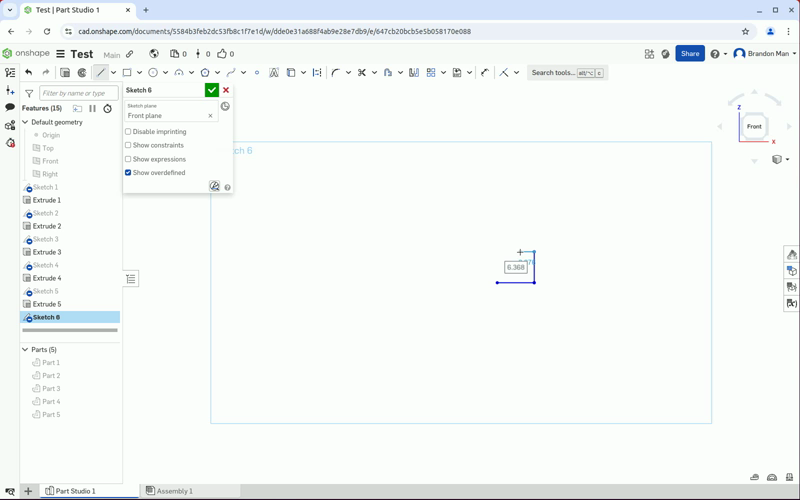
key(esc)
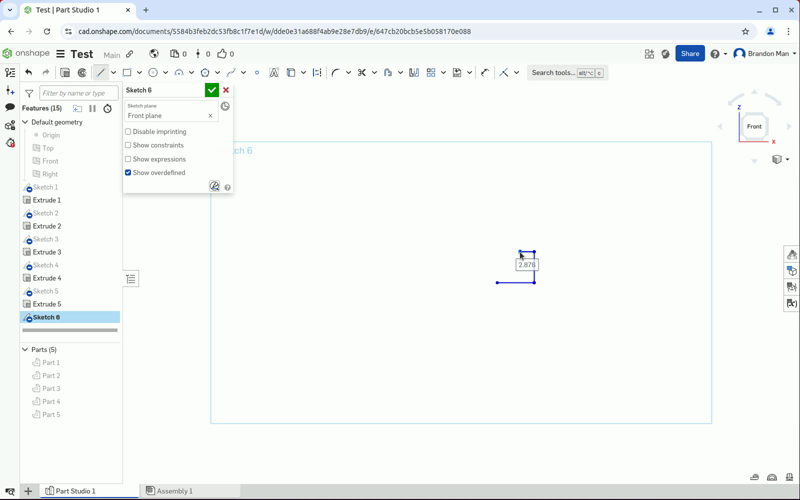
key(a)
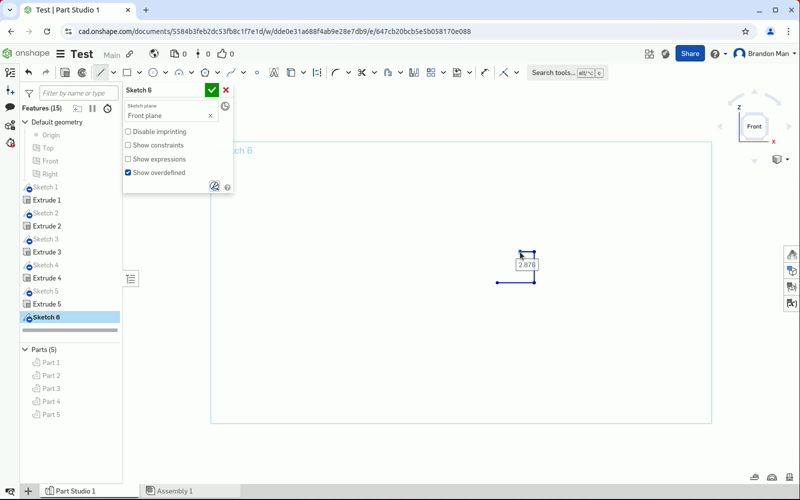
mouse_move(520, 251)
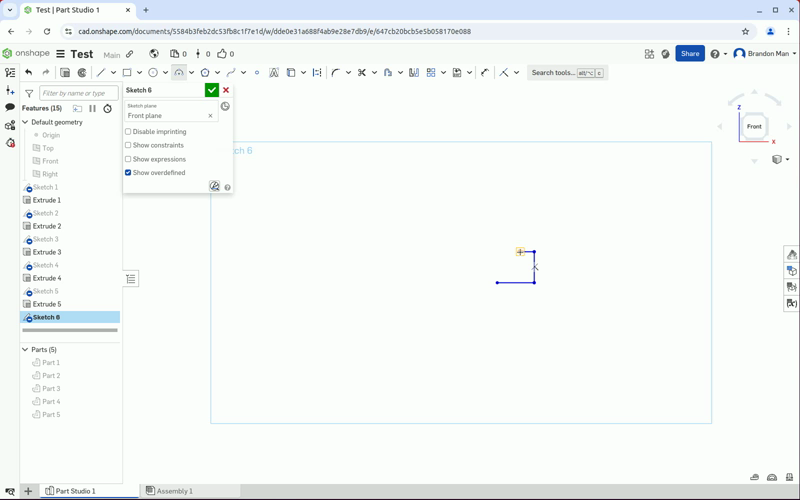
click(520, 251)
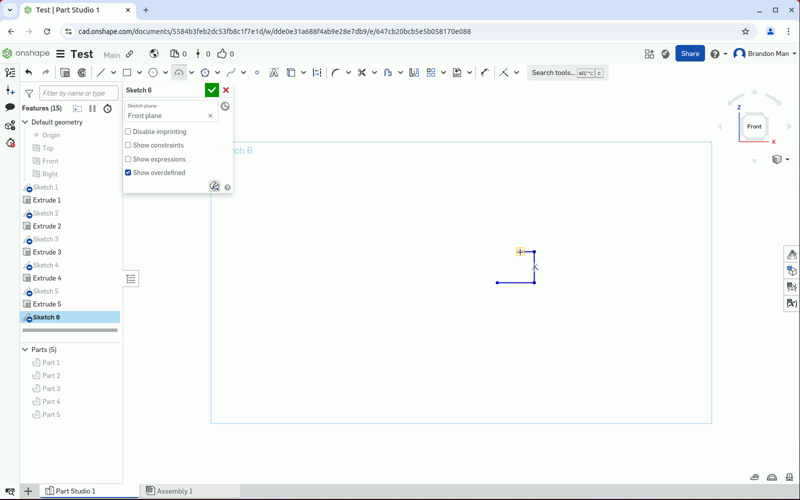
key_down(shift)
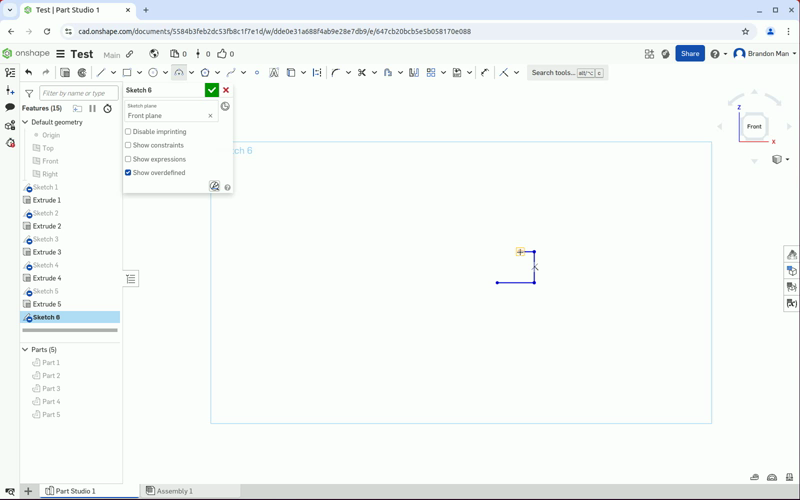
mouse_move(497, 275)
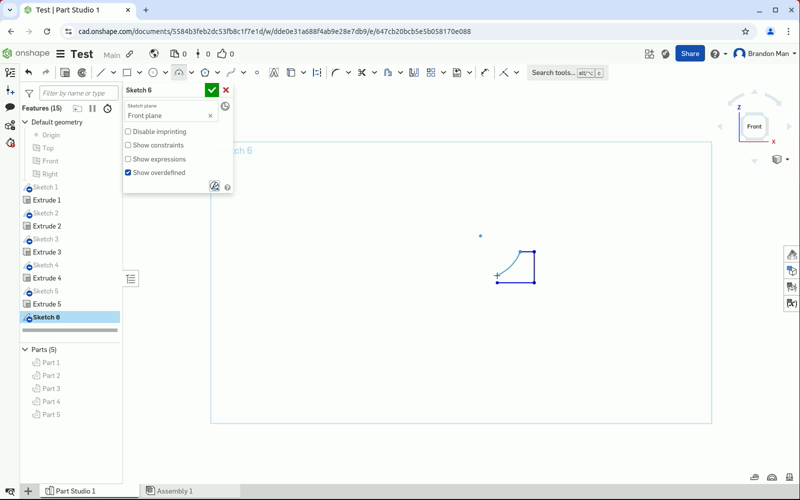
click(497, 275)
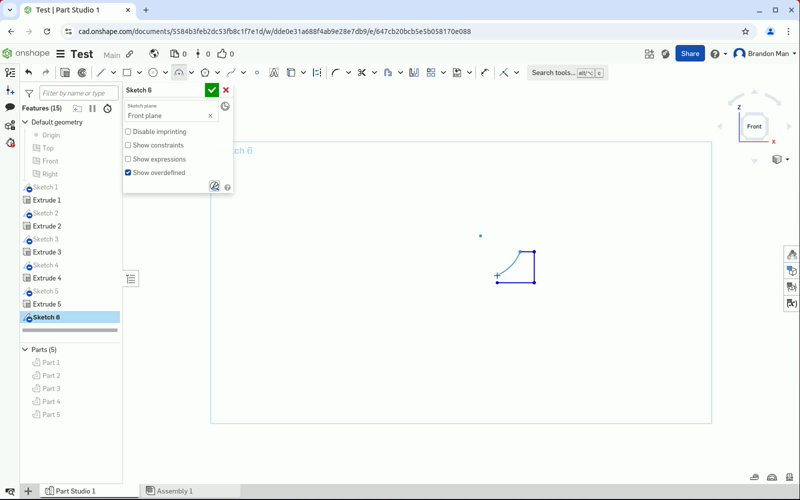
mouse_move(513, 268)
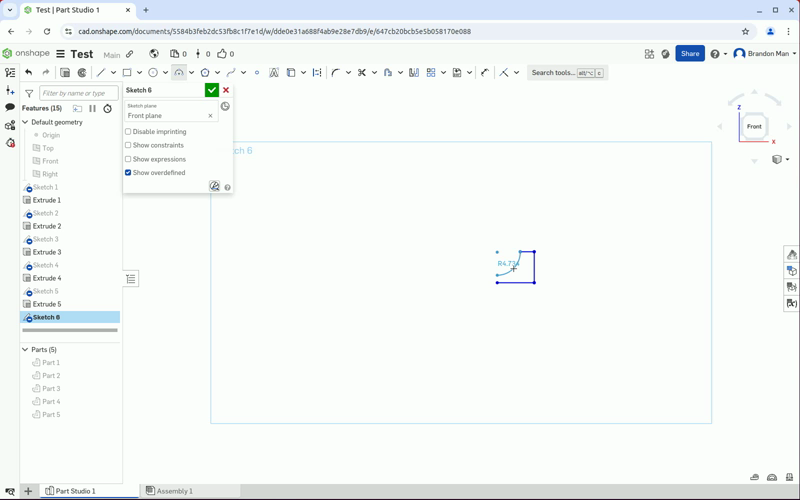
click(513, 268)
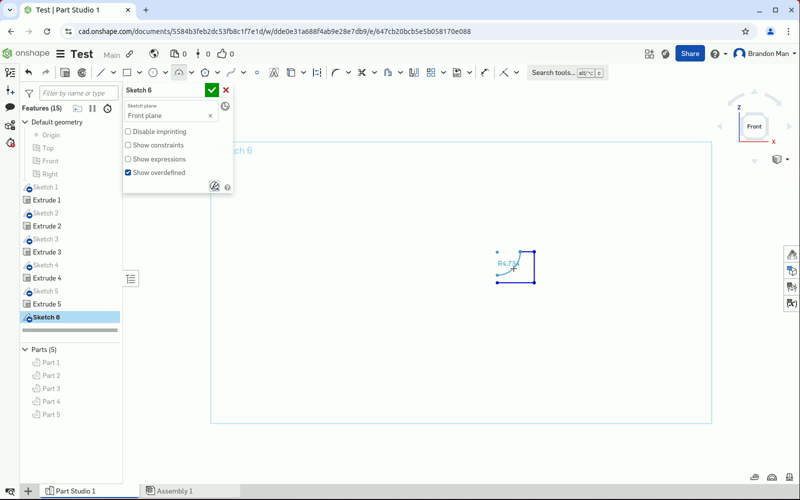
key_up(shift)
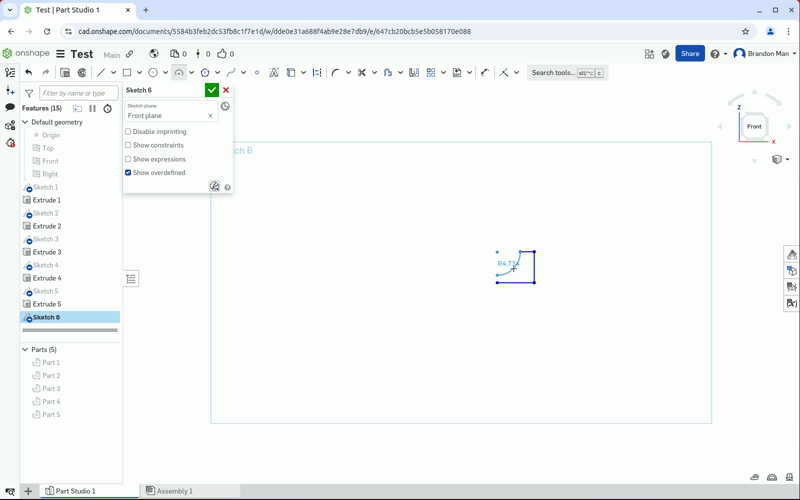
key(esc)
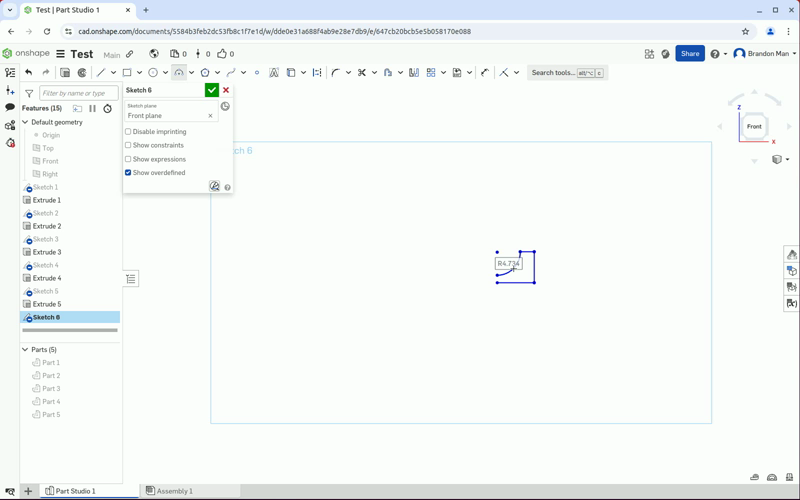
key(l)
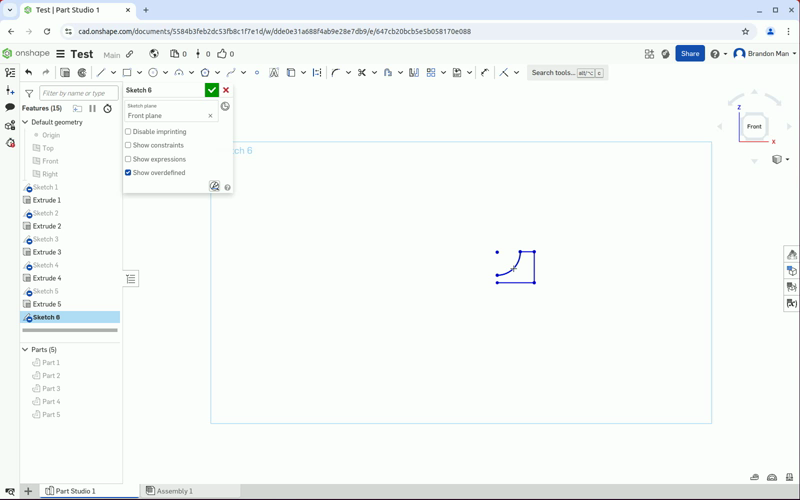
mouse_move(497, 275)
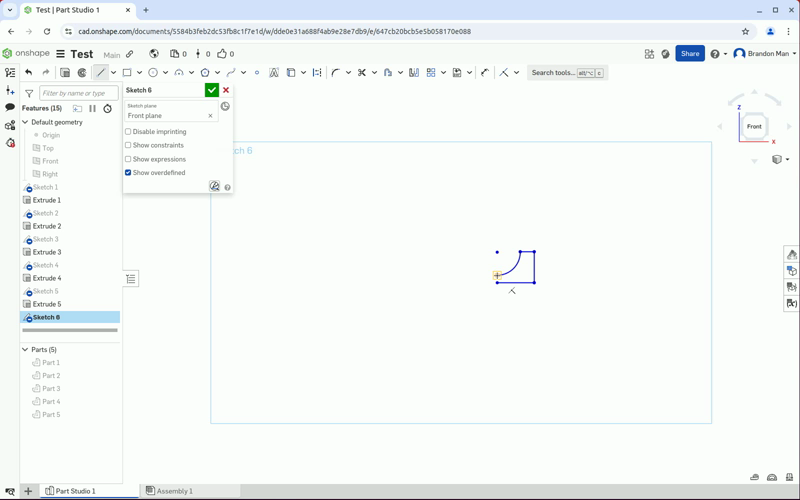
click(497, 275)
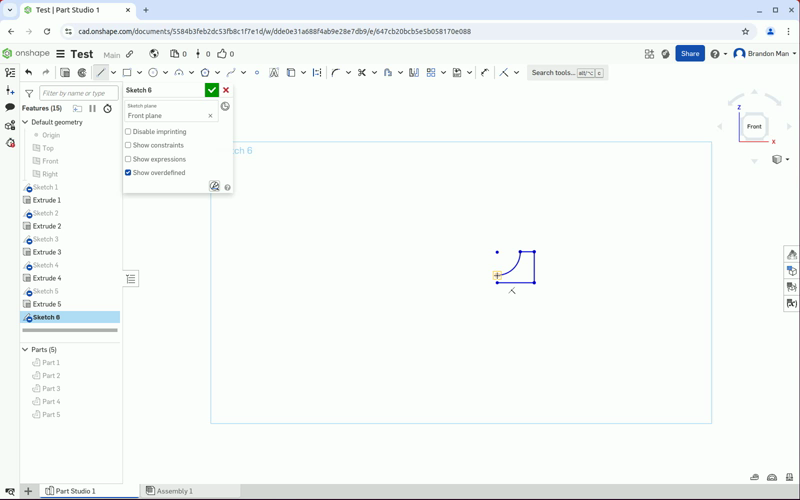
mouse_move(527, 275)
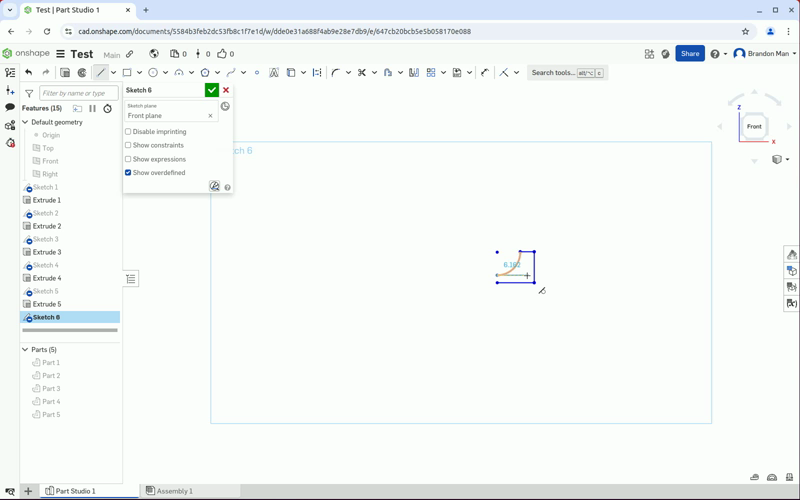
key_down(shift)
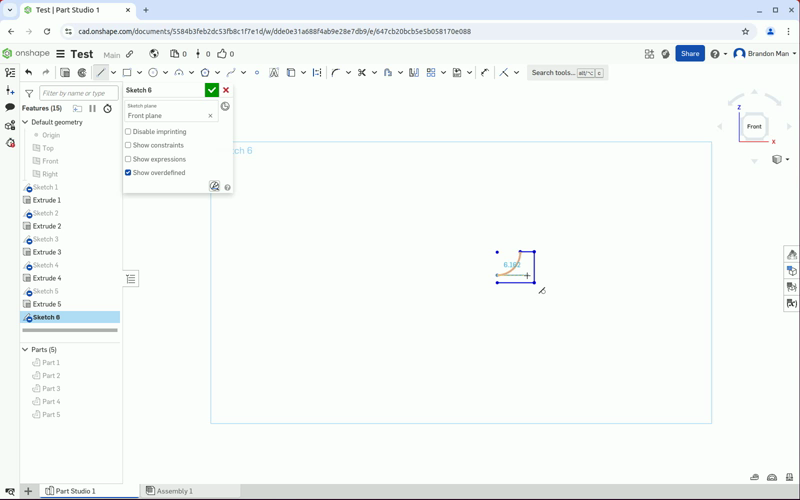
mouse_move(497, 282)
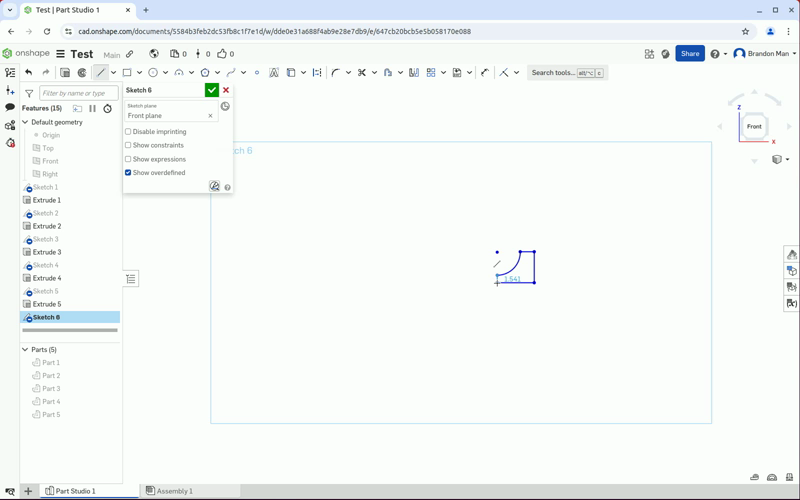
key_up(shift)
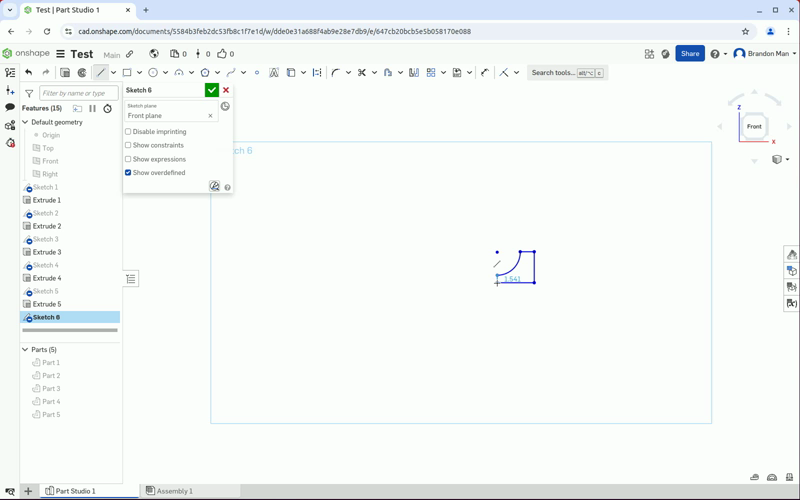
click(497, 282)
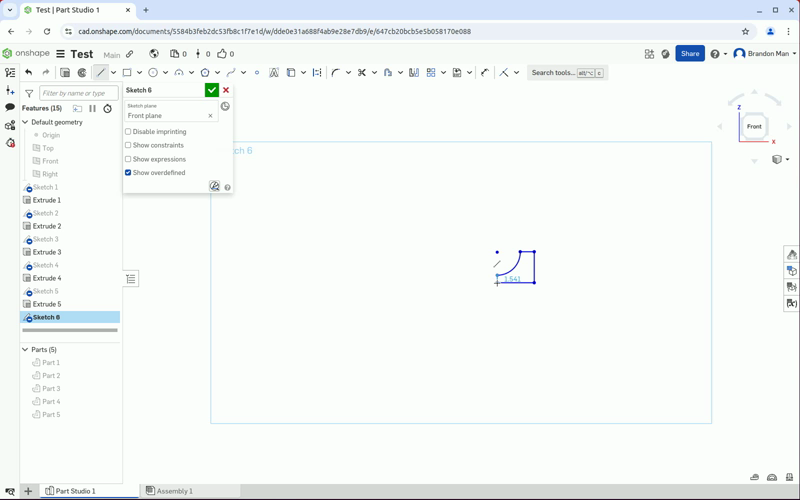
key(esc)
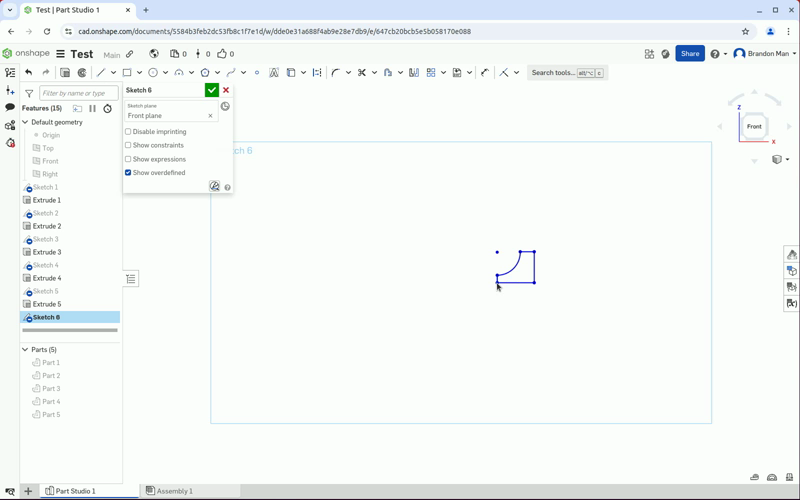
mouse_move(501, 281)
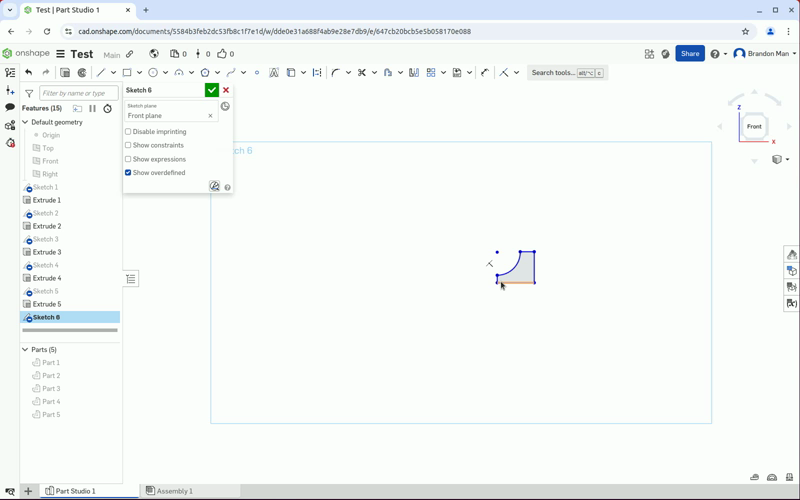
scroll(6)
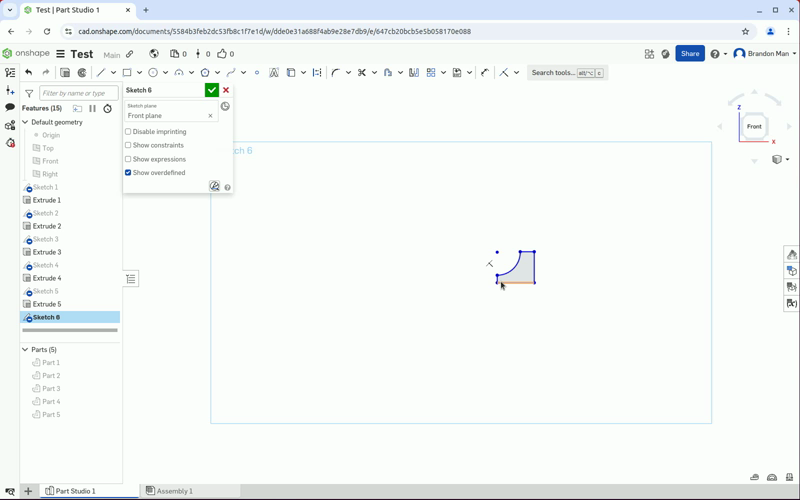
scroll(6)
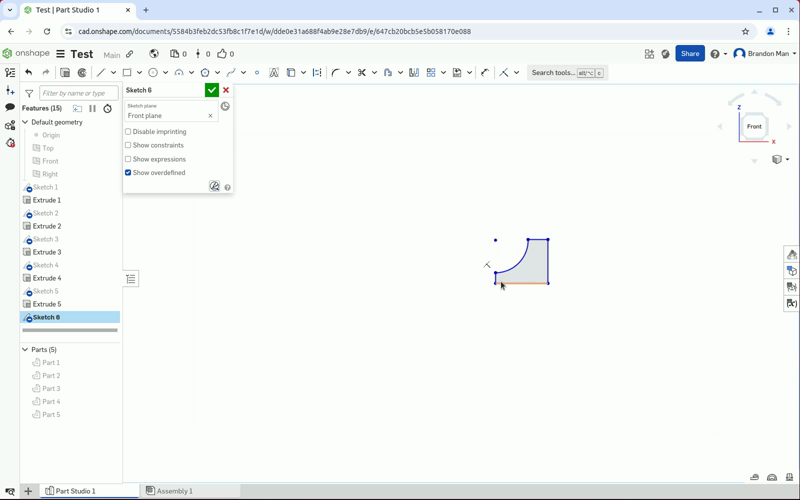
scroll(6)
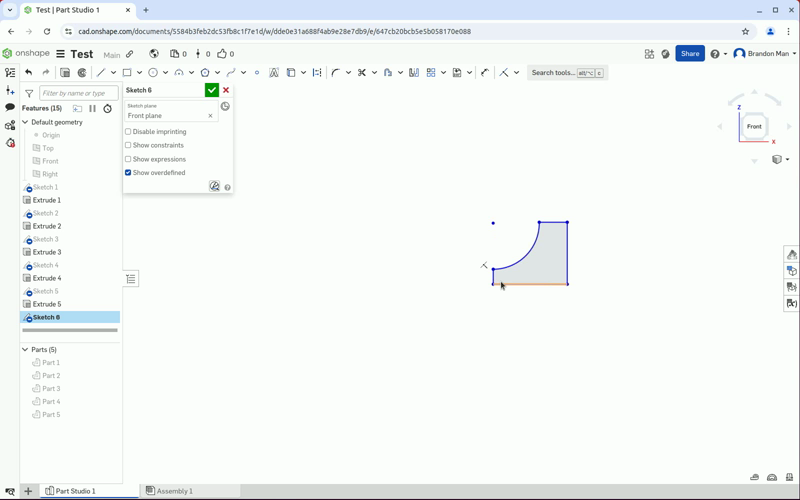
scroll(6)
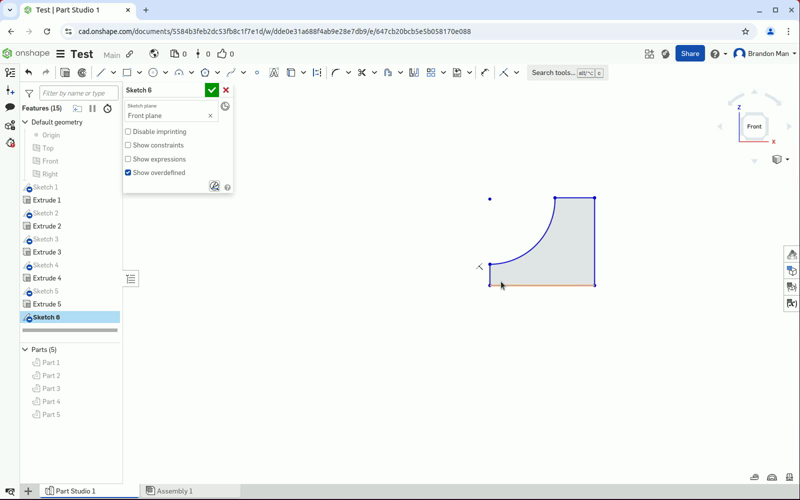
scroll(6)
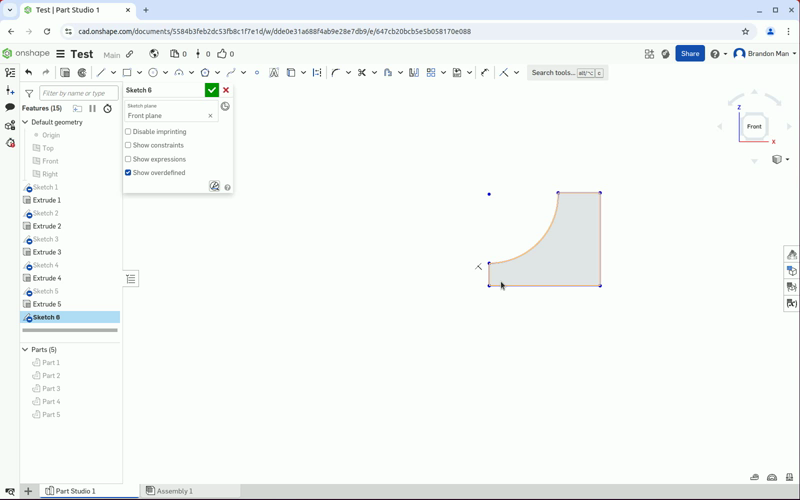
scroll(6)
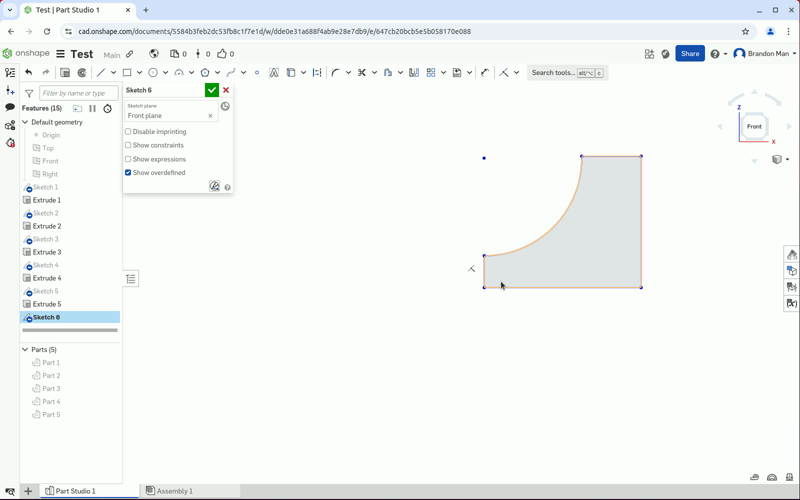
scroll(6)
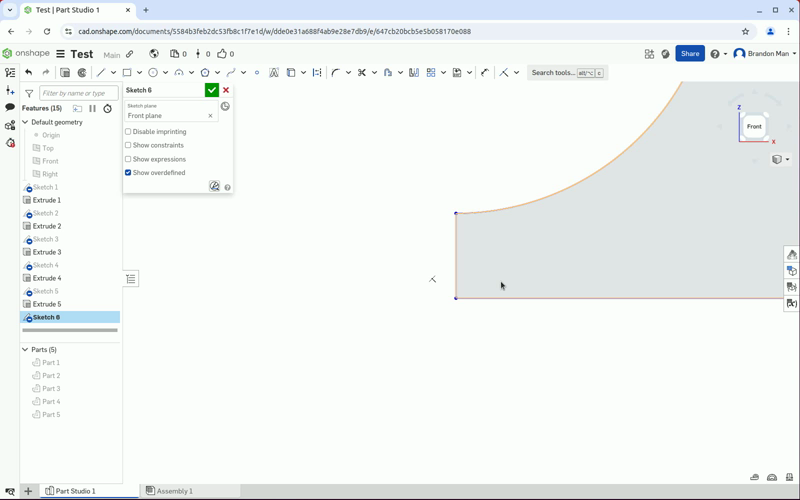
click(501, 281)
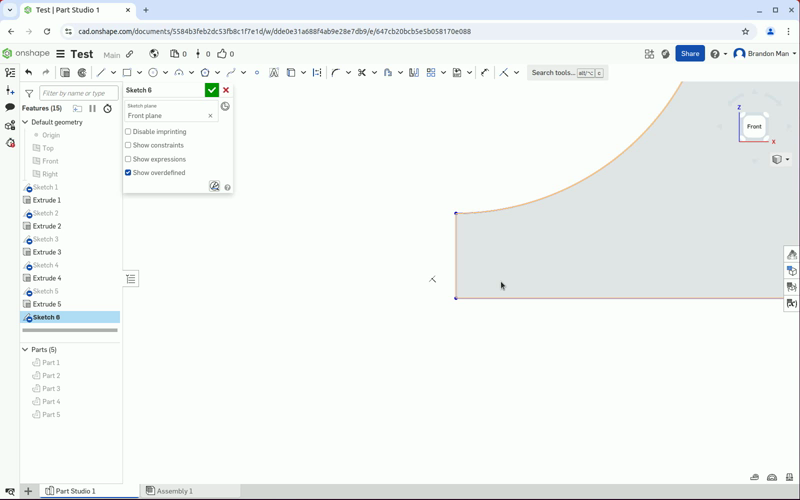
scroll(-6)
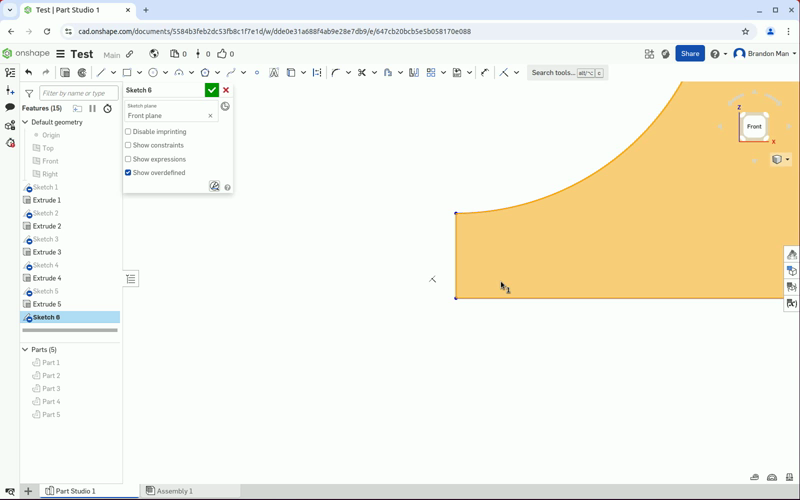
scroll(-6)
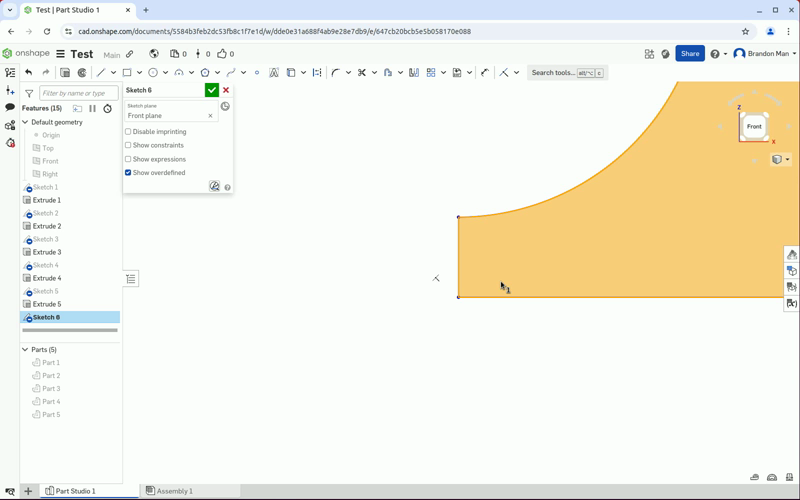
scroll(-6)
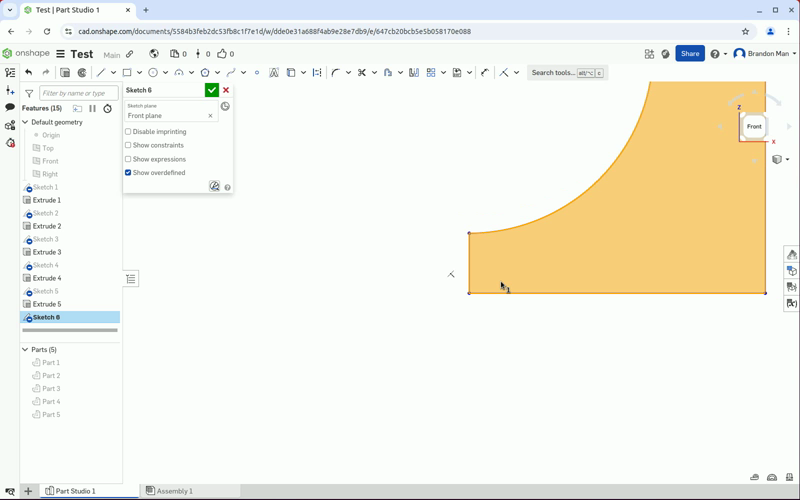
scroll(-6)
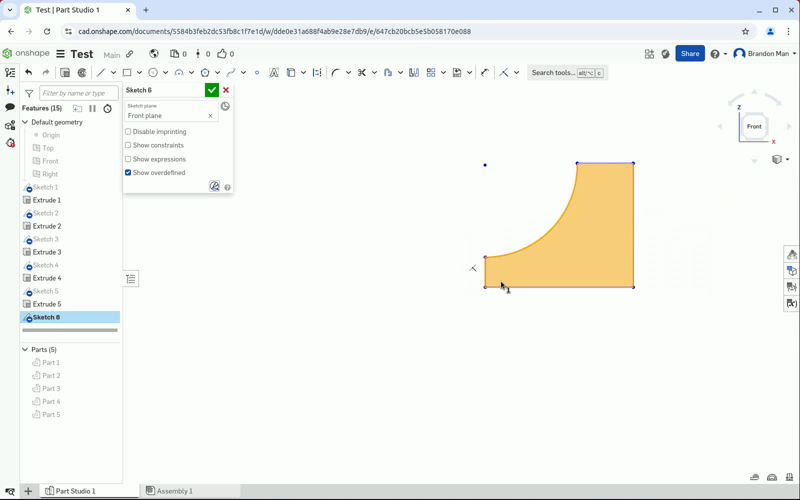
scroll(-6)
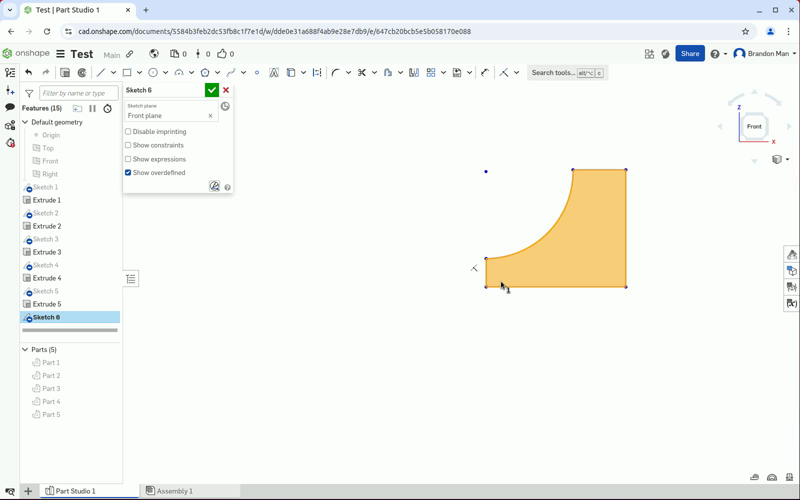
scroll(-6)
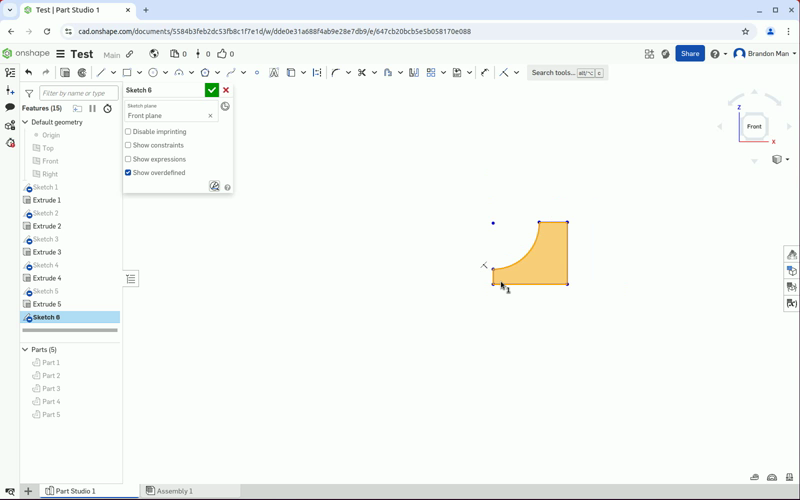
scroll(-6)
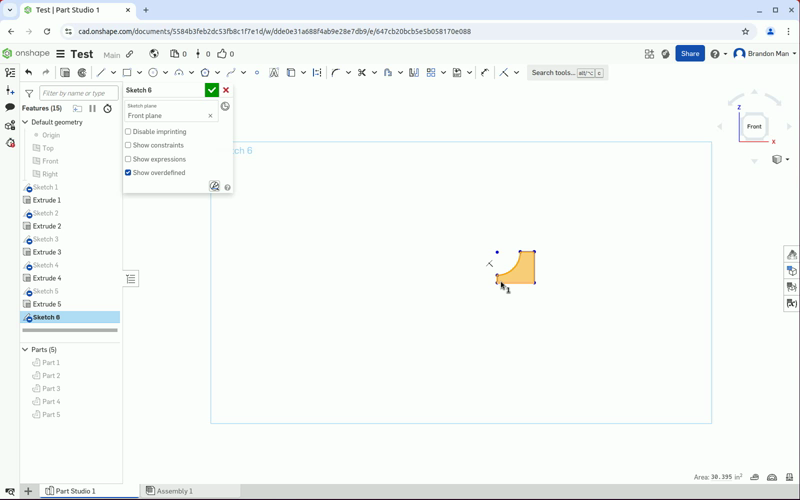
mouse_move(73, 352)
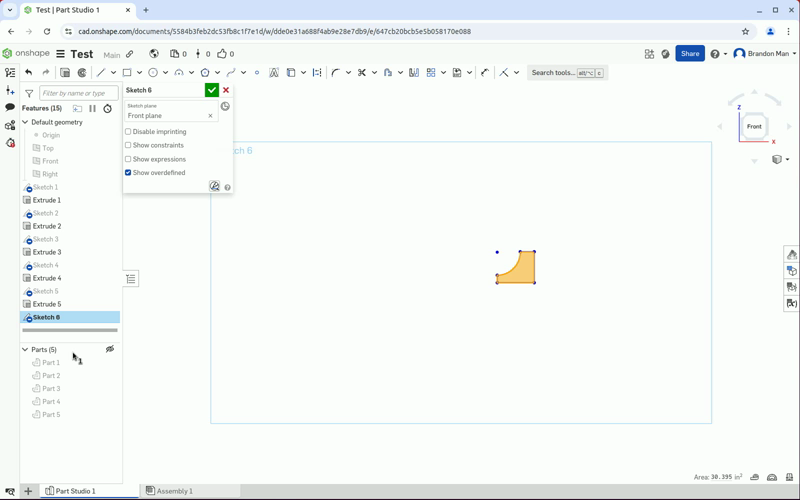
key(shift+y)
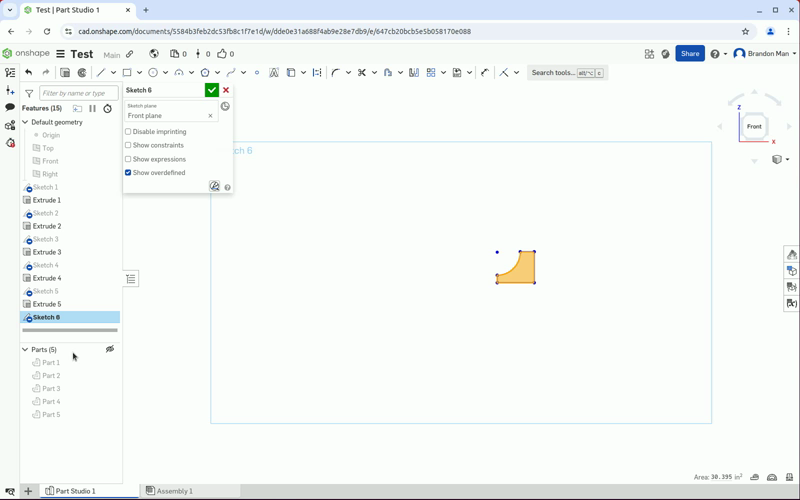
key(shift+e)
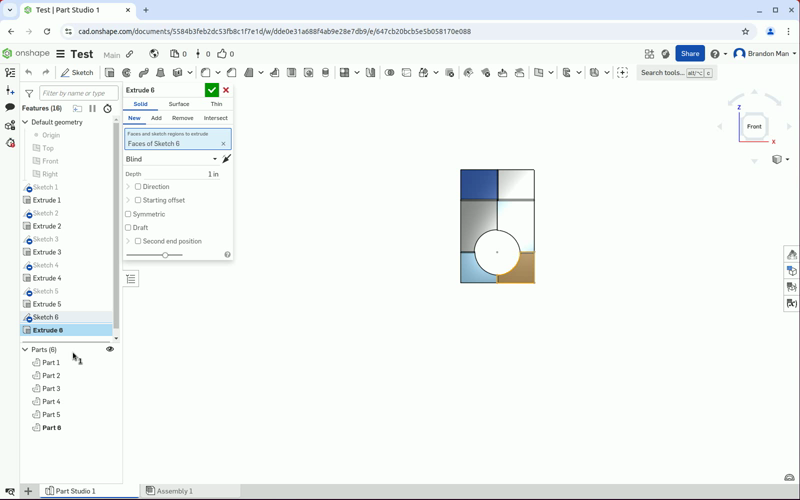
mouse_move(143, 106)
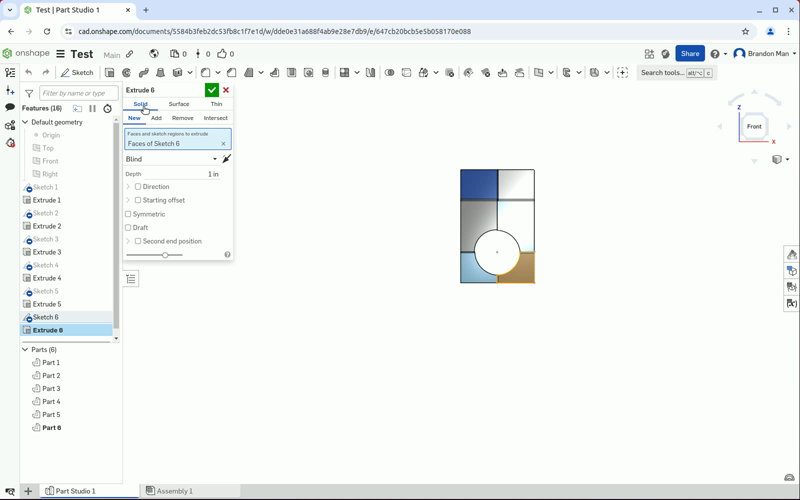
click(143, 106)
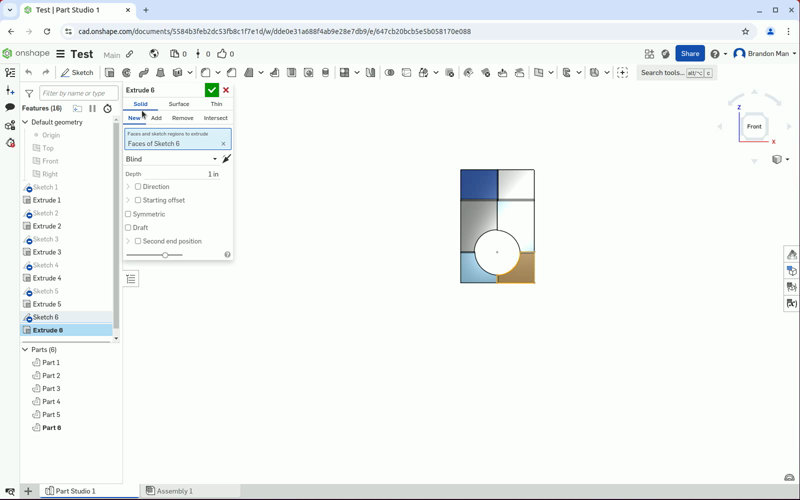
mouse_move(137, 120)
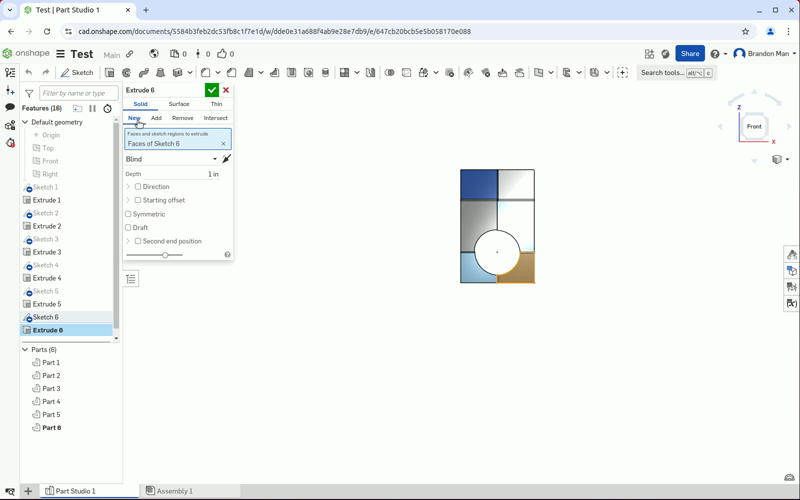
click(137, 120)
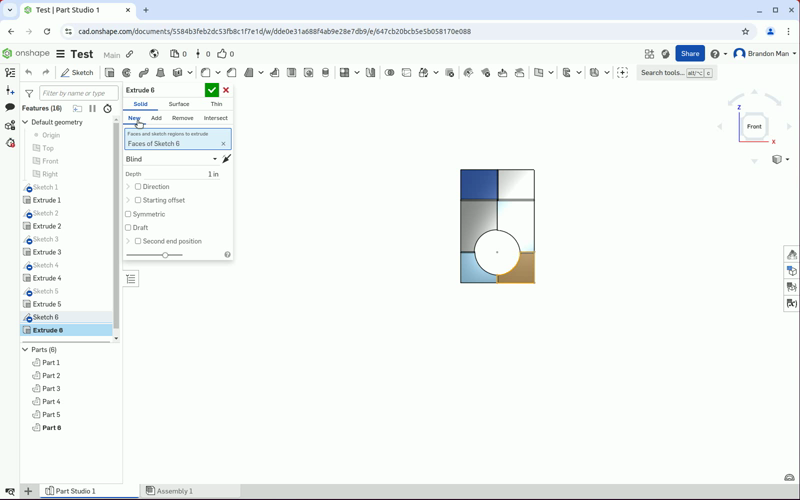
key(tab, 4)
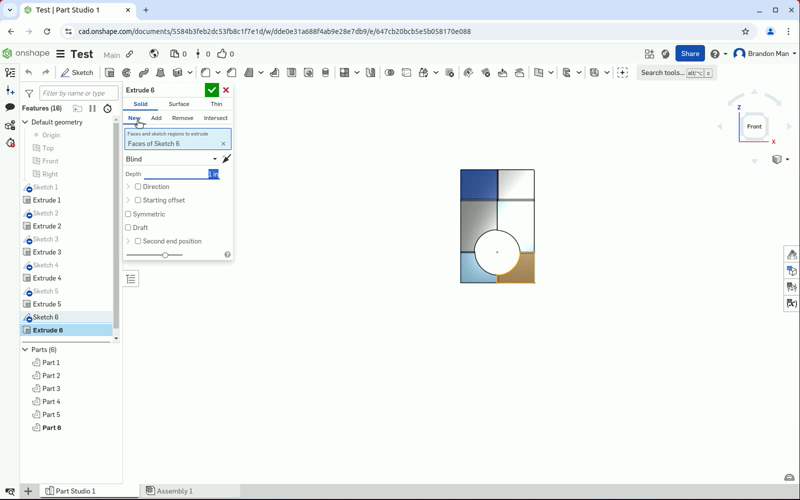
text(14.683)
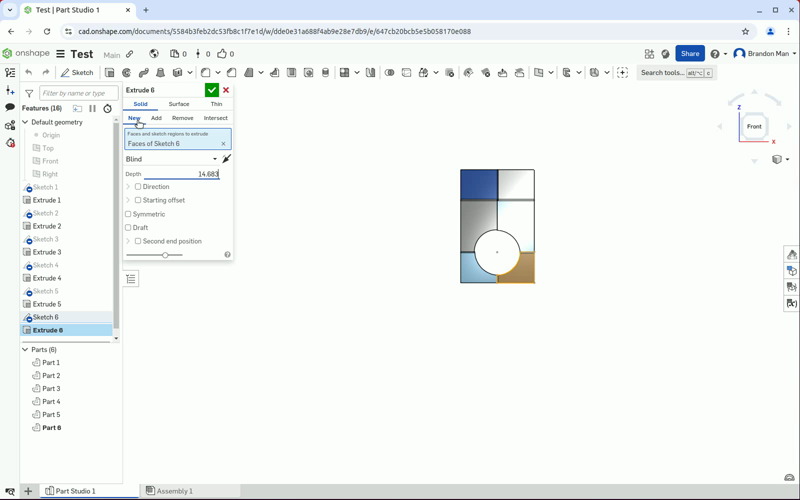
key(enter)
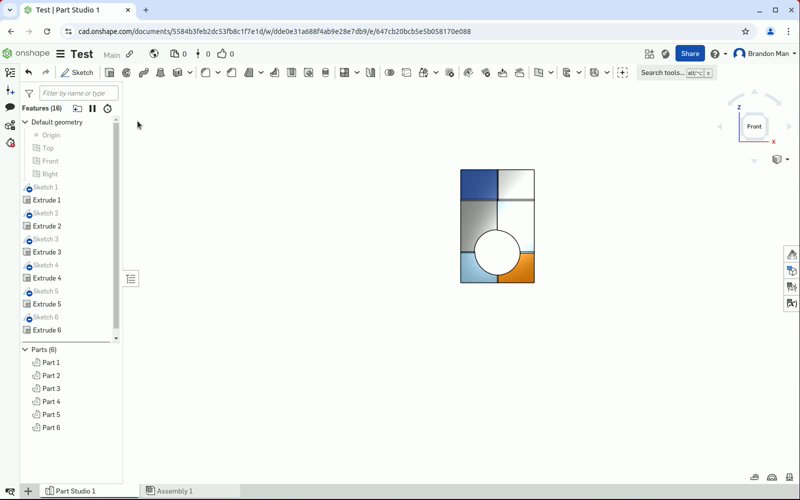
key(shift+h)
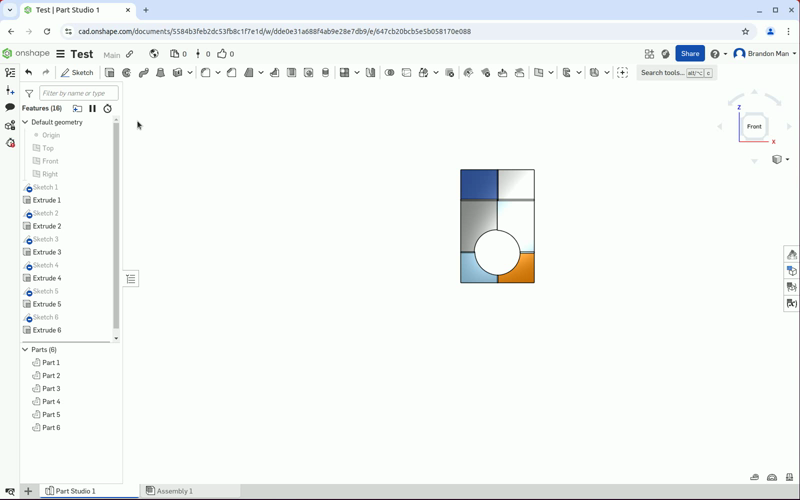
key(shift+h)
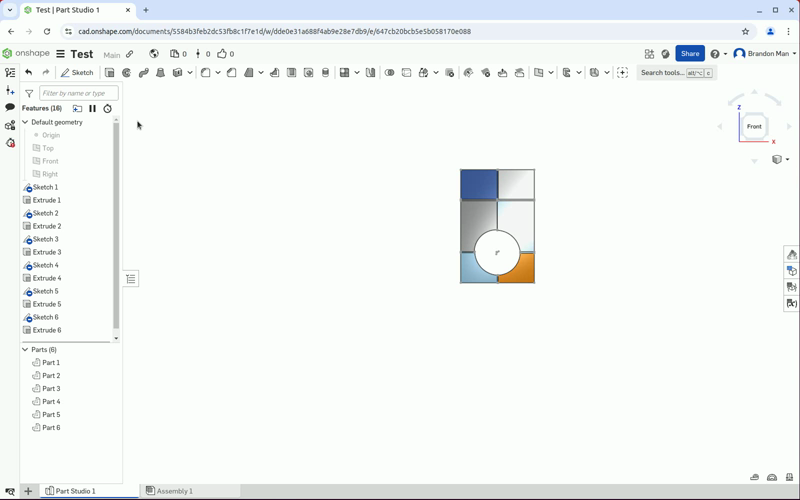
key(shift+7)
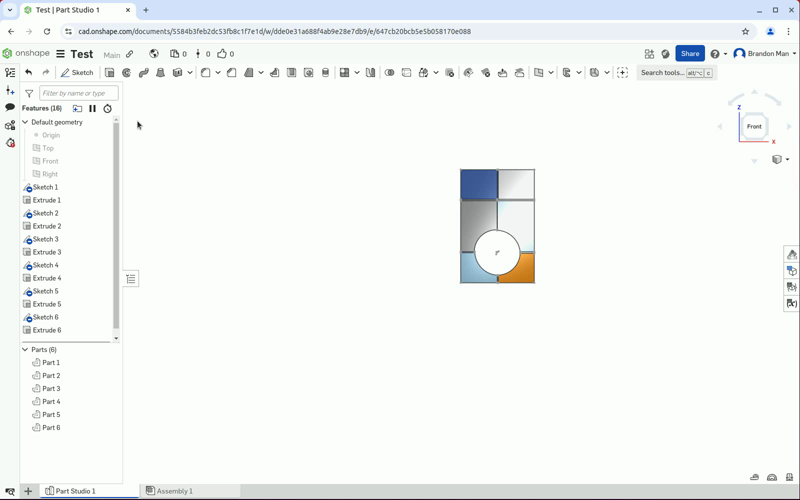
key(left, 2)
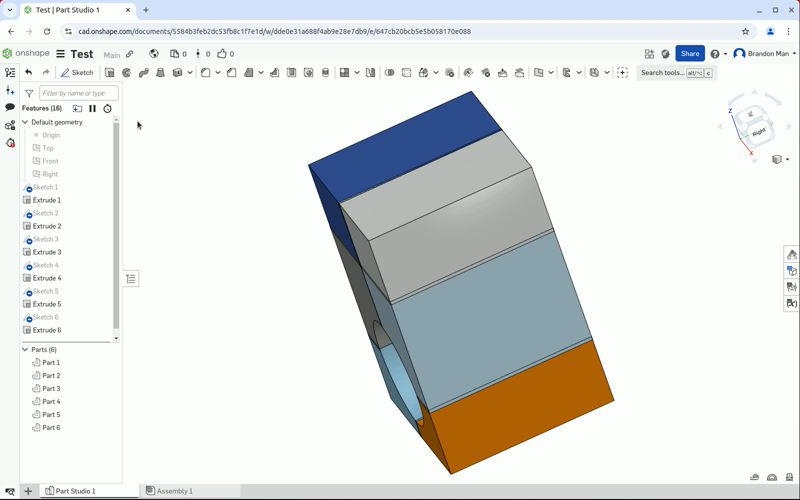
key(down, 2)
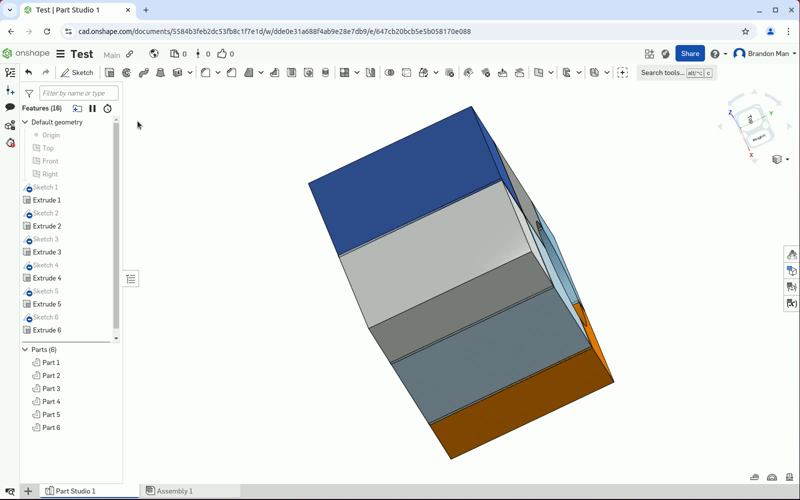
key(up, 2)
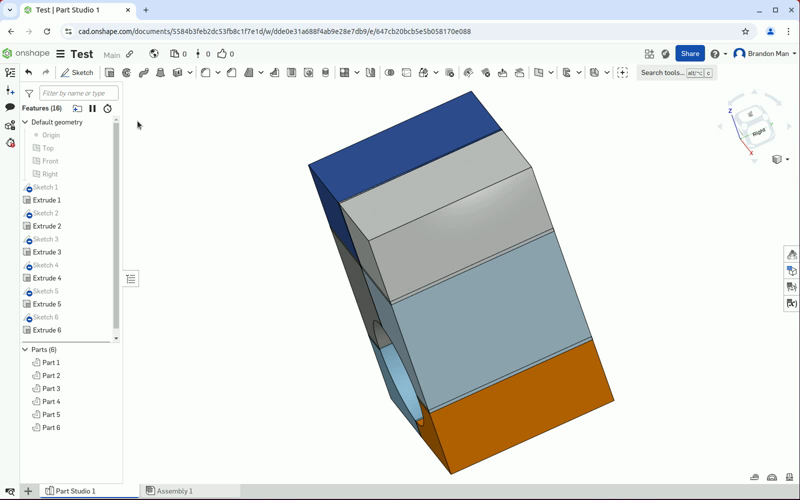
key(right, 2)
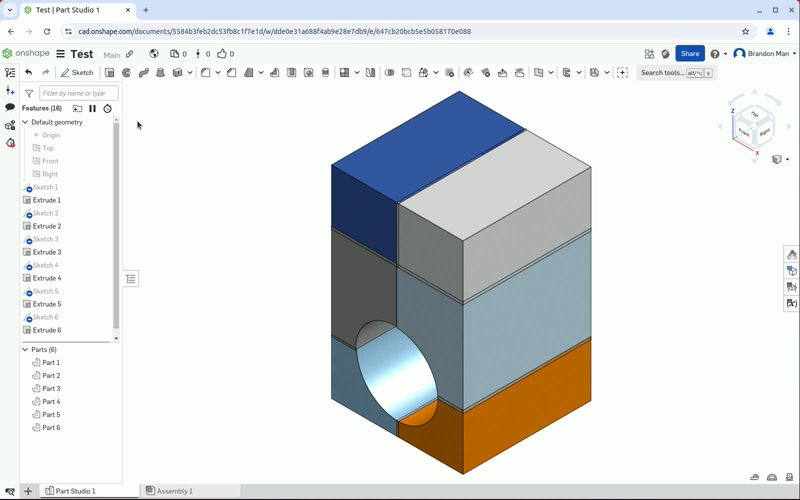
mouse_move(69, 189)
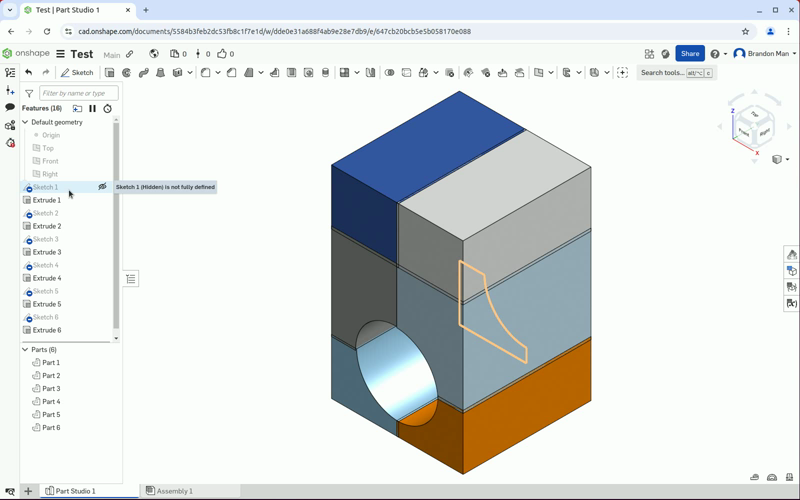
click(69, 189)